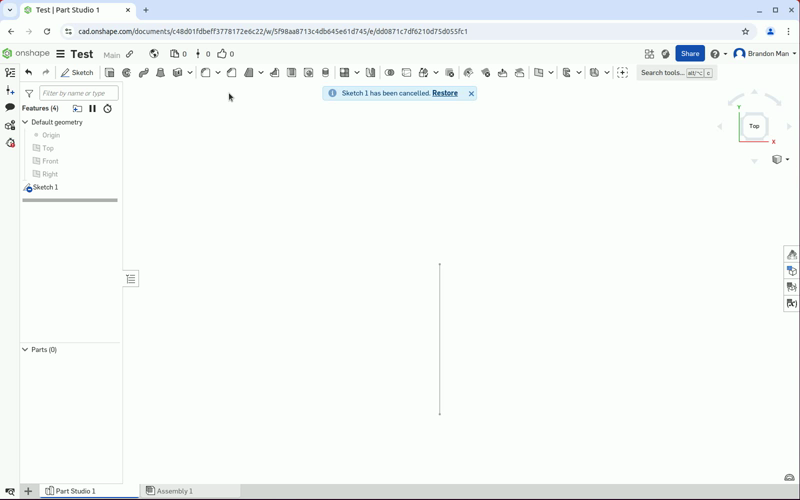
key(shift+h)
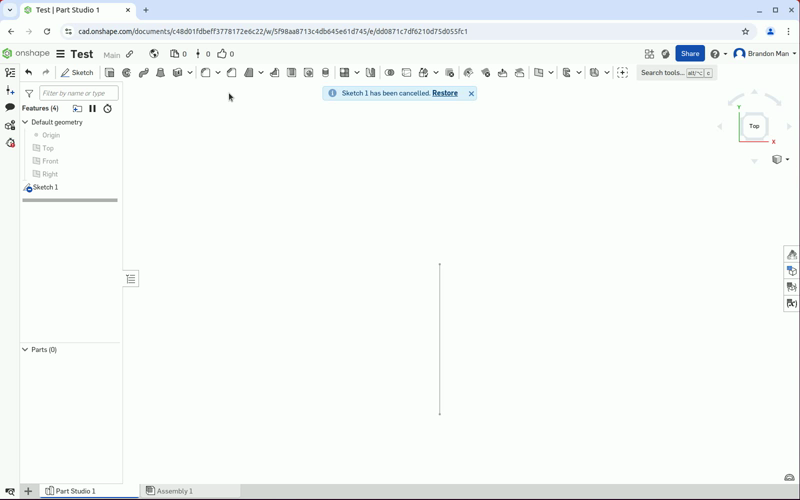
key(shift+s)
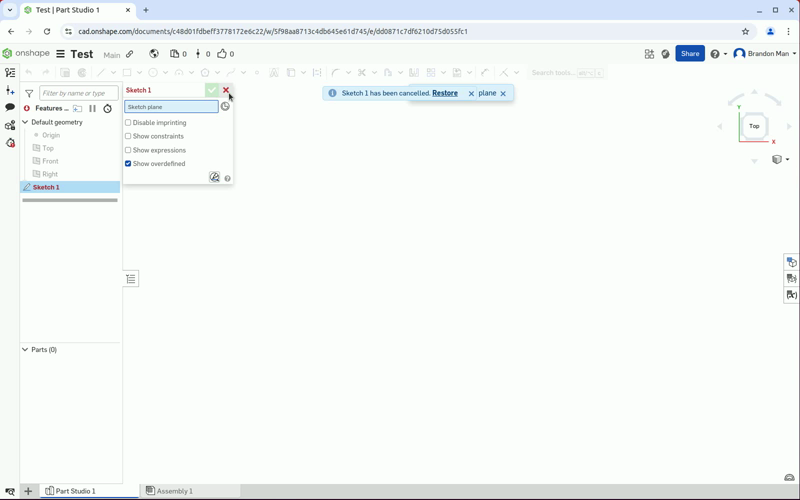
mouse_move(73, 150)
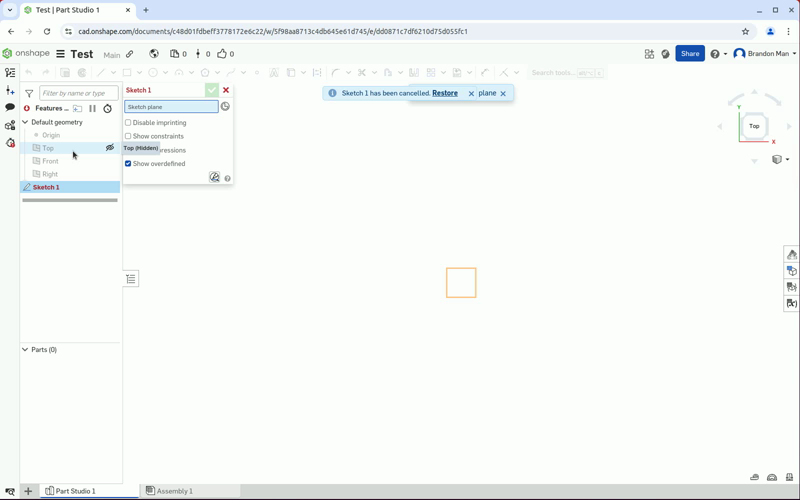
click(73, 150)
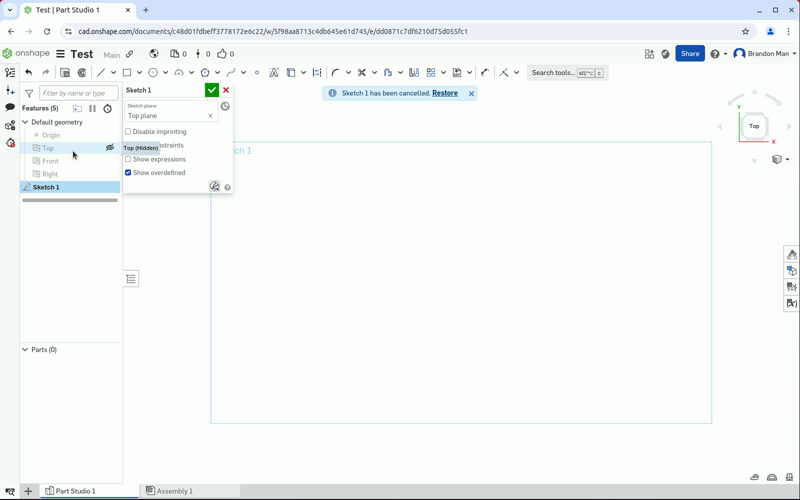
mouse_move(73, 352)
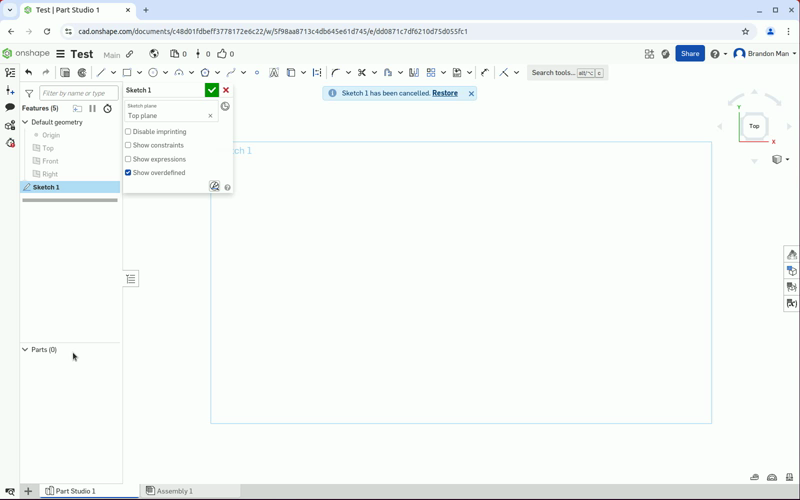
key(y)
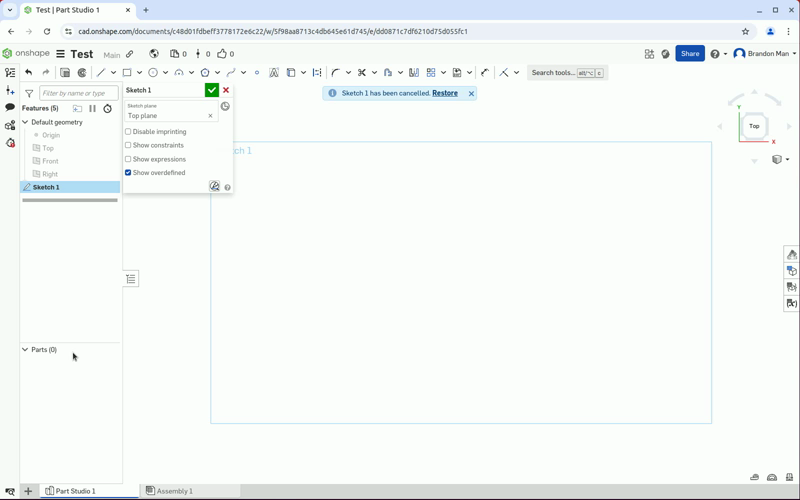
key(l)
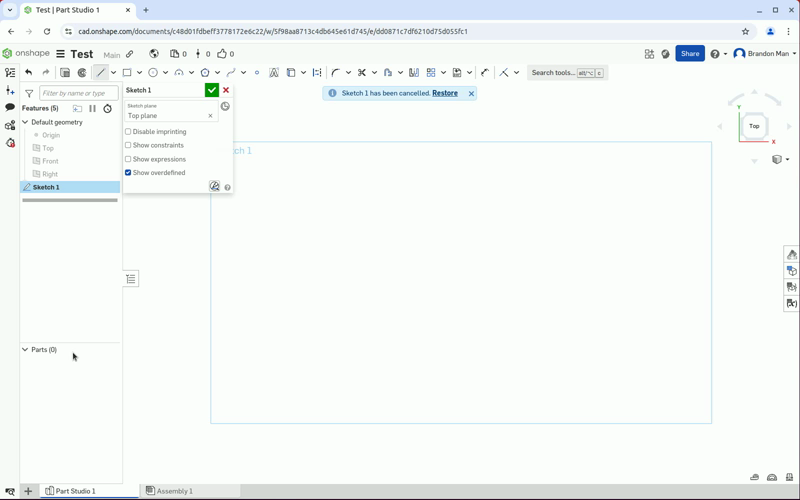
key_down(shift)
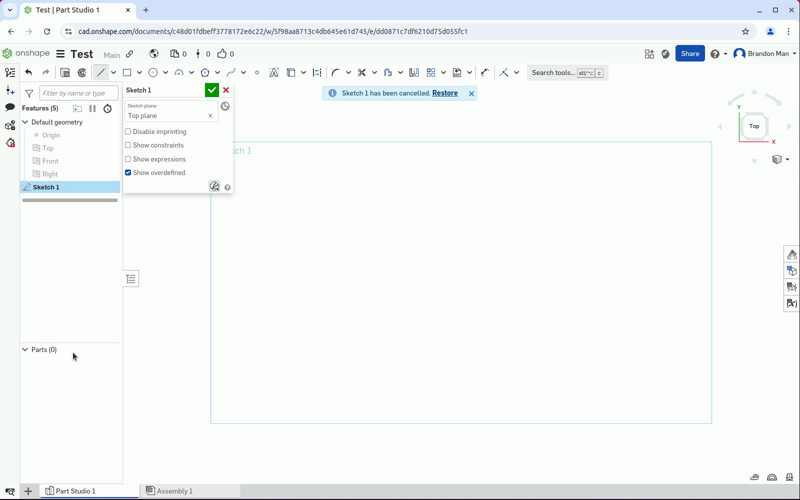
mouse_move(348, 324)
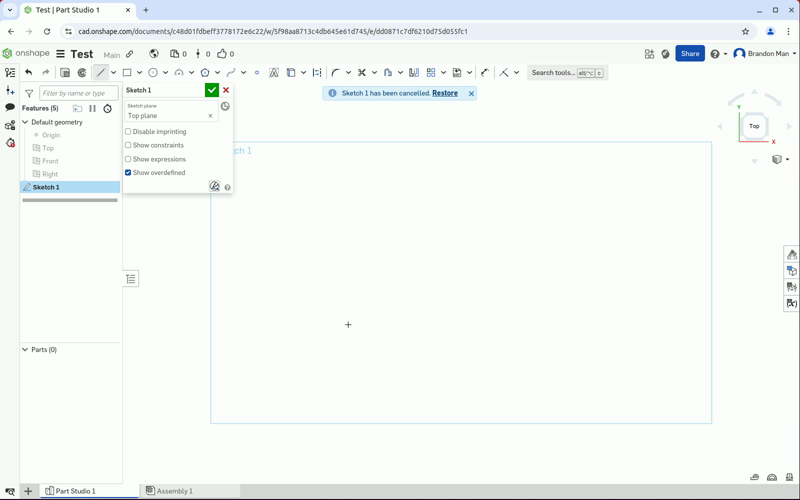
click(348, 324)
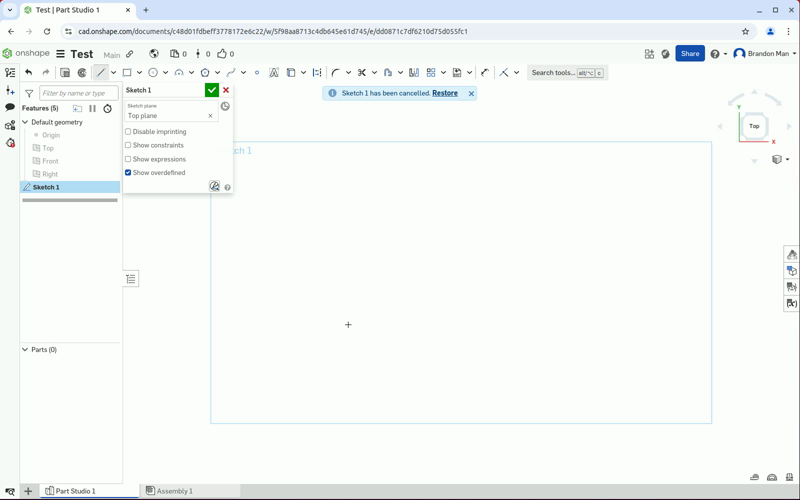
key_up(shift)
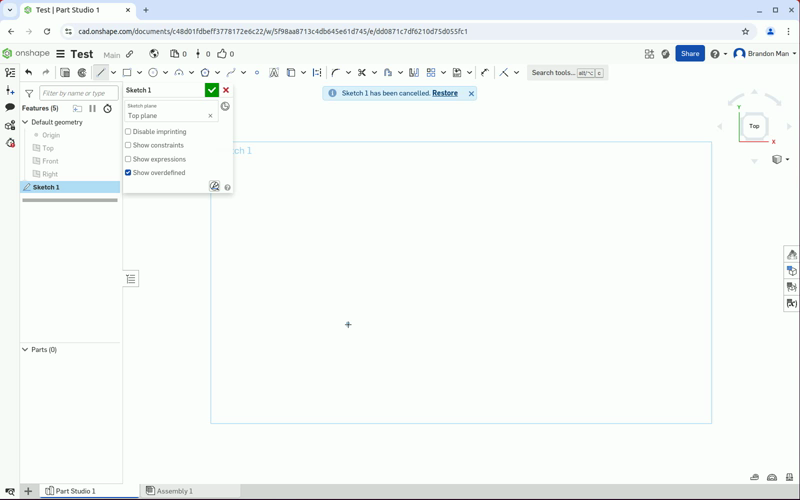
key_down(shift)
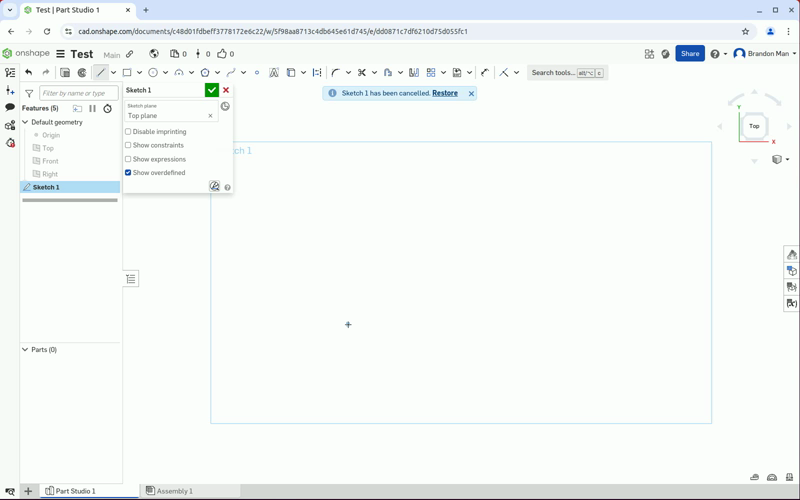
mouse_move(461, 324)
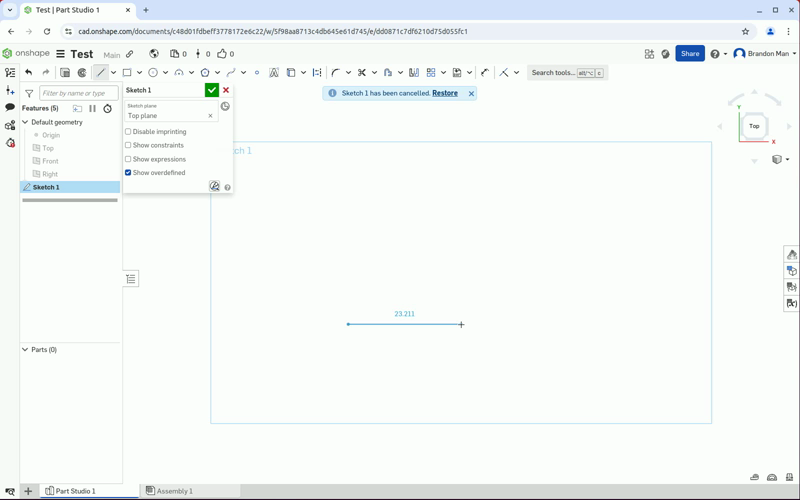
click(461, 324)
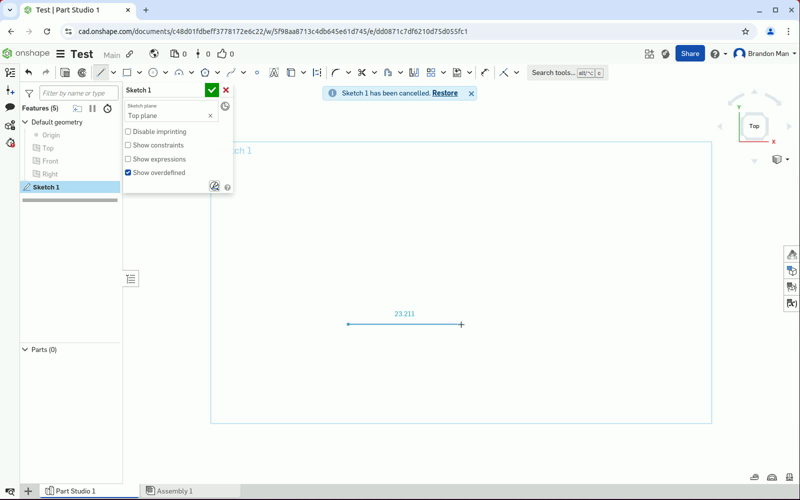
key_up(shift)
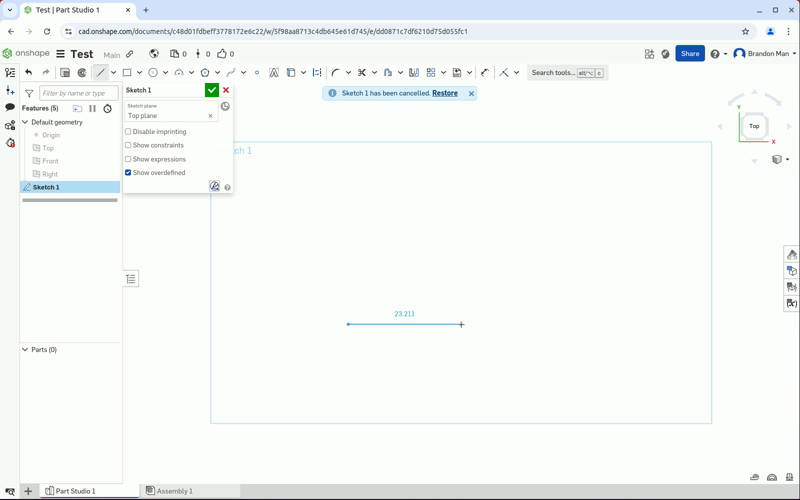
key_down(shift)
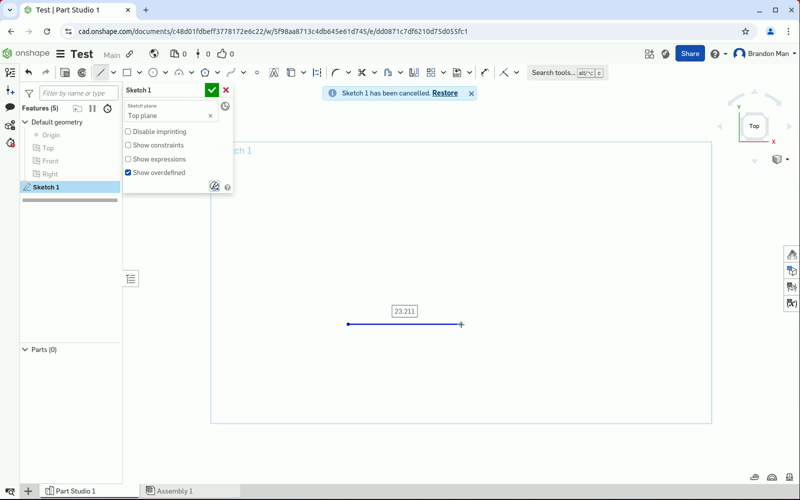
mouse_move(572, 324)
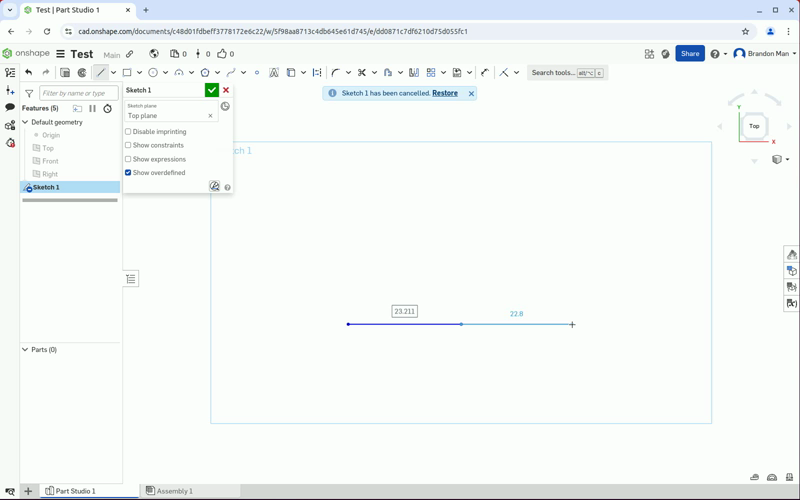
click(572, 324)
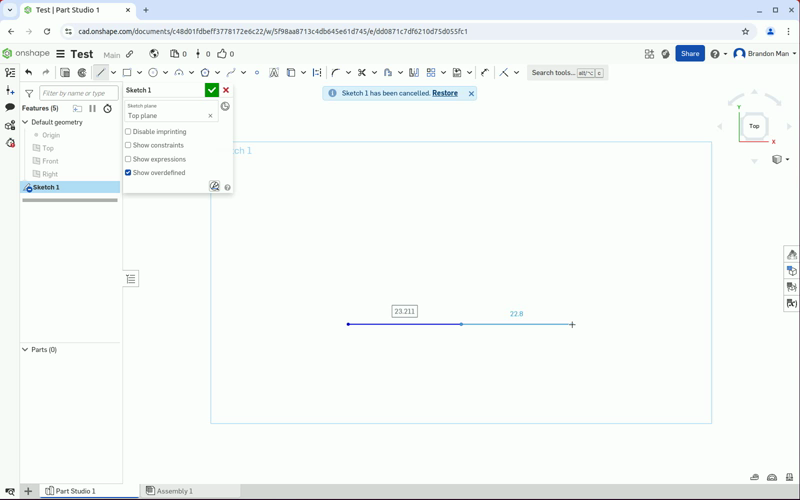
key_up(shift)
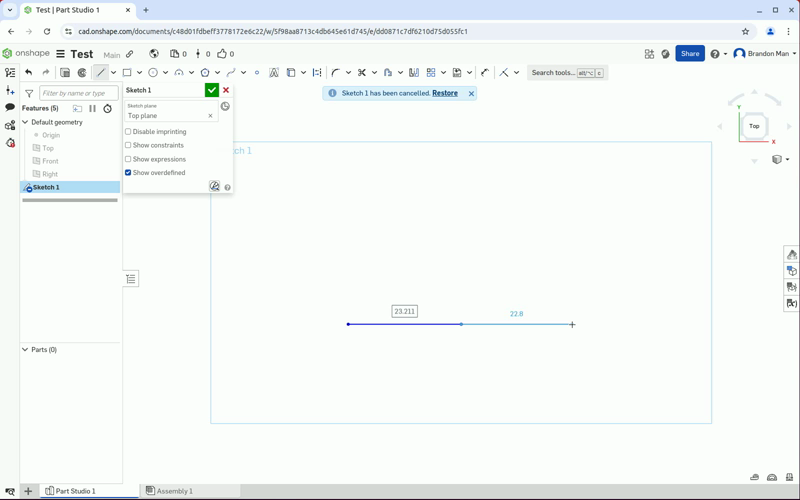
key_down(shift)
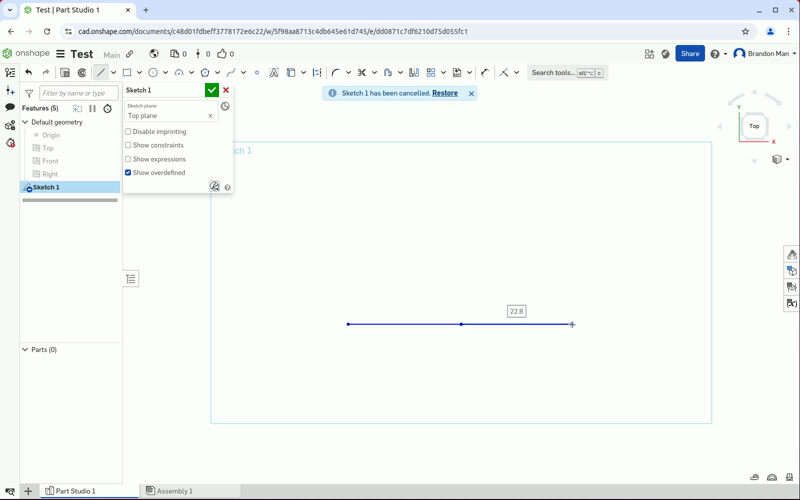
mouse_move(589, 324)
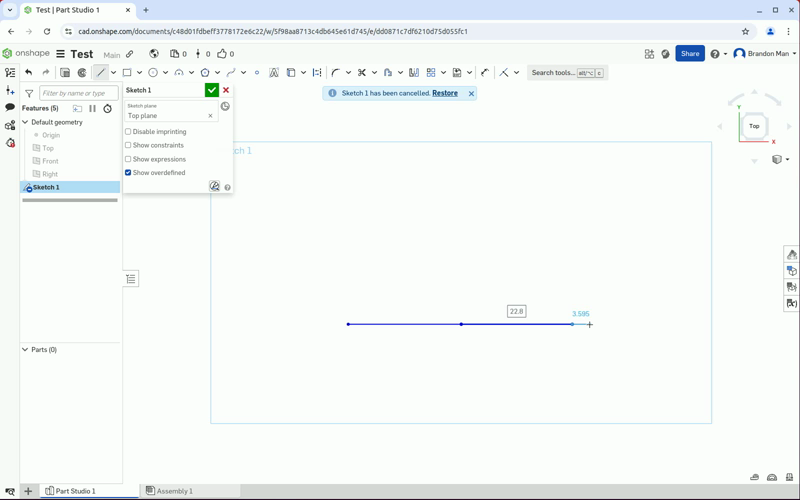
mouse_move(572, 300)
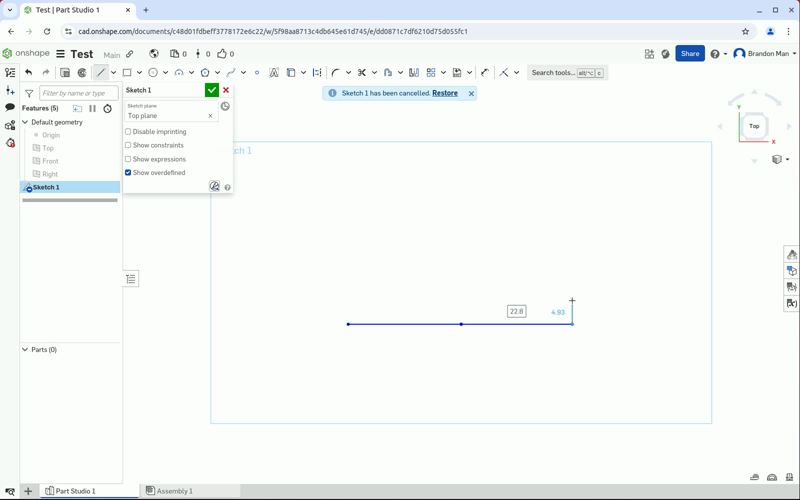
click(572, 300)
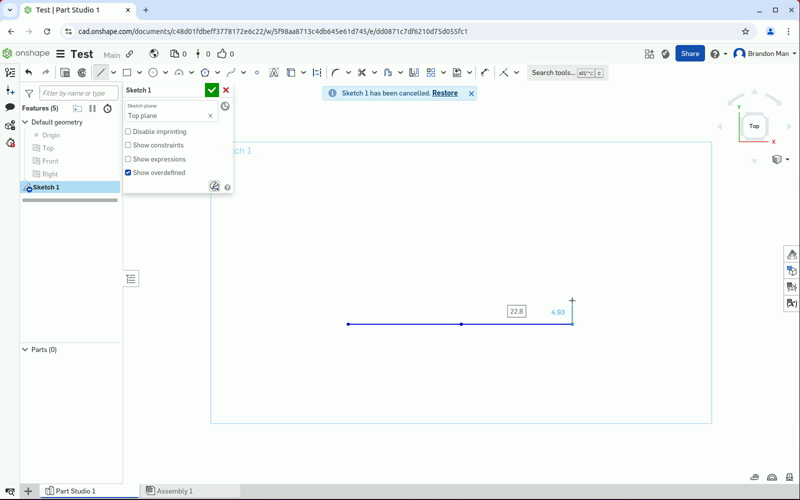
key_up(shift)
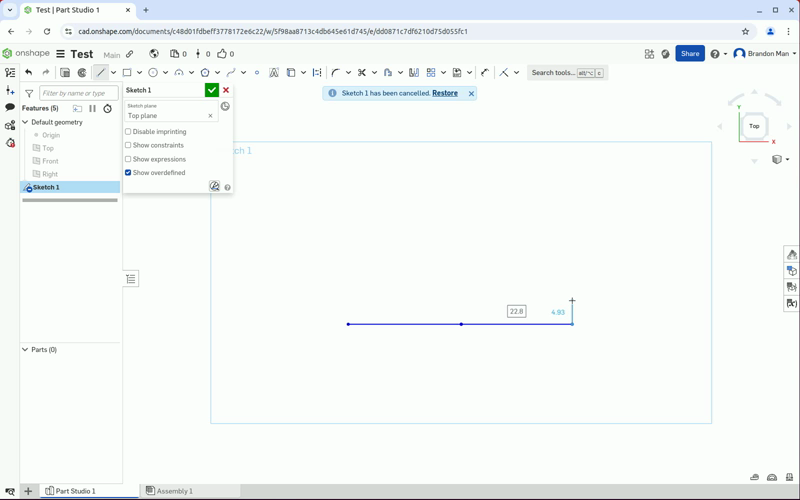
key_down(shift)
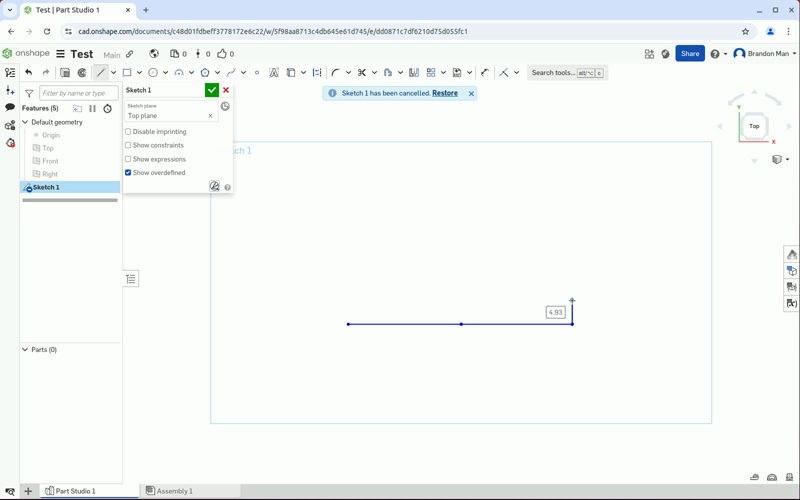
mouse_move(589, 300)
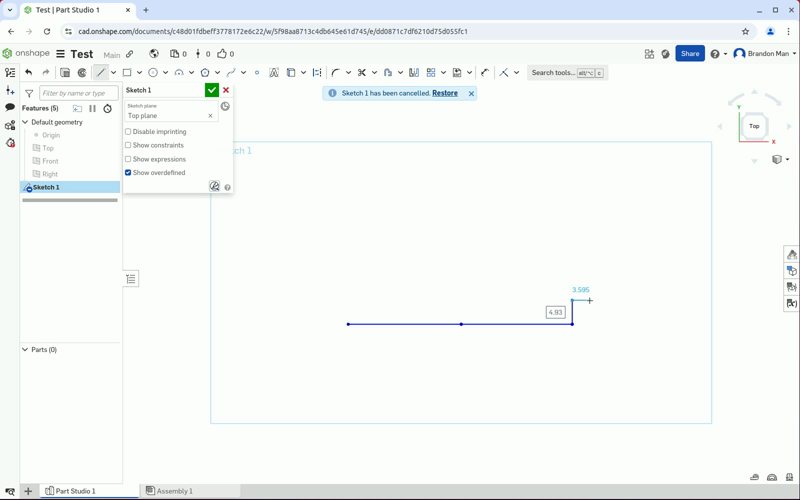
mouse_move(572, 241)
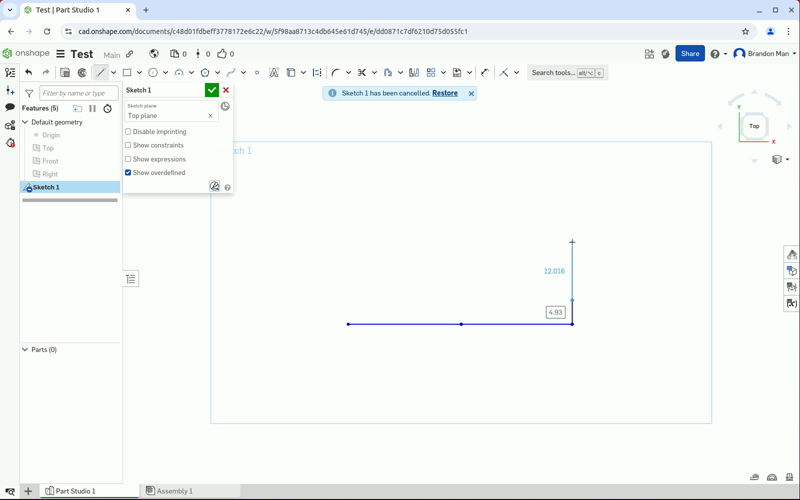
click(572, 241)
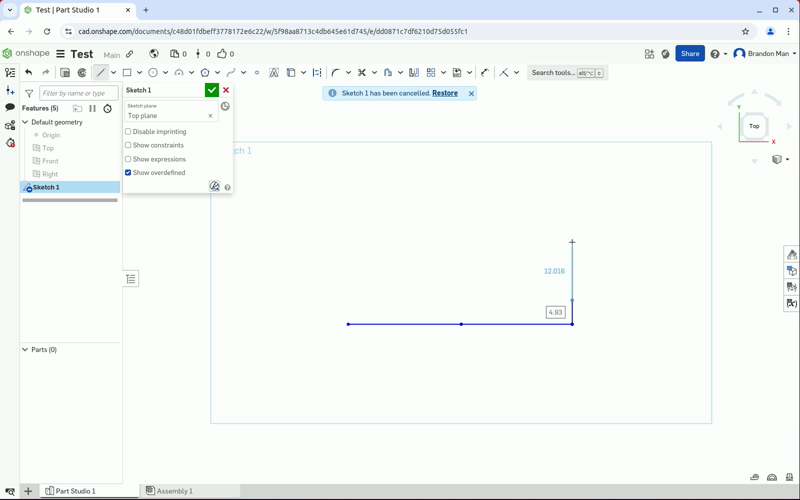
key_up(shift)
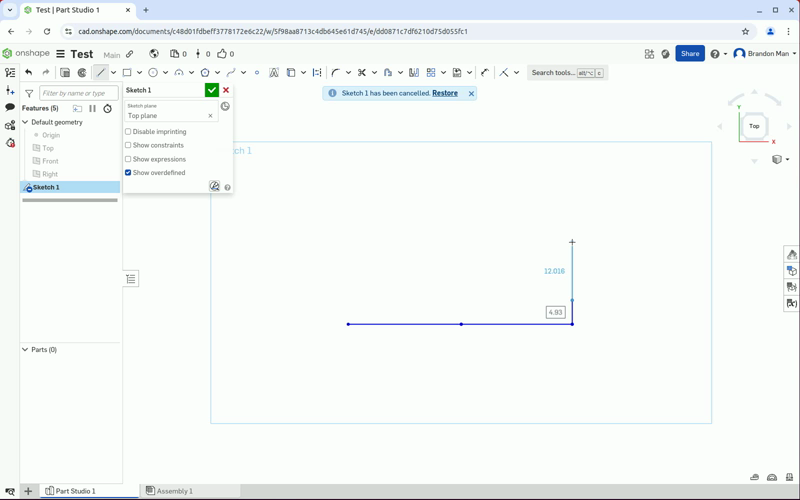
key_down(shift)
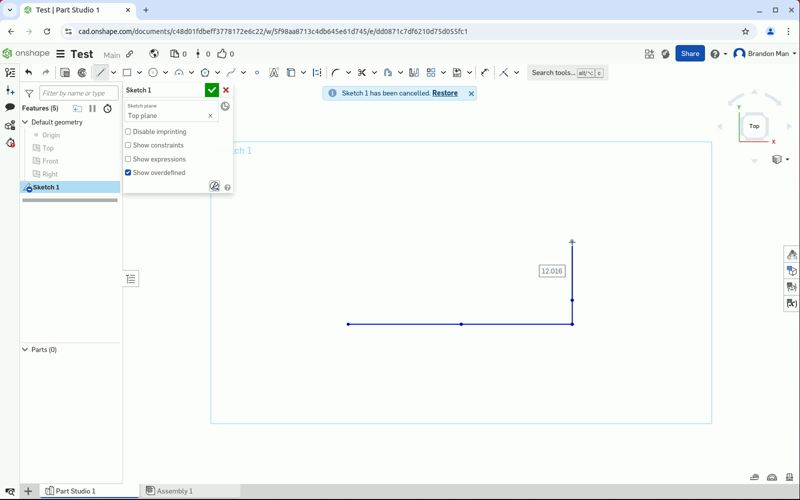
mouse_move(461, 241)
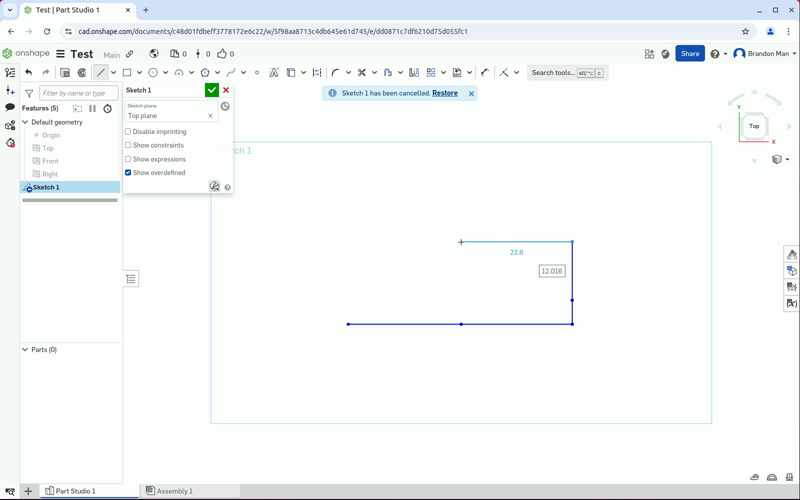
click(461, 241)
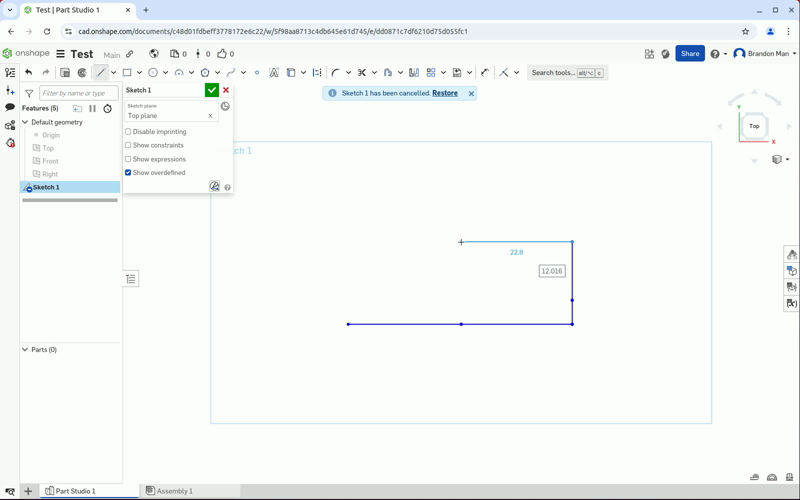
key_up(shift)
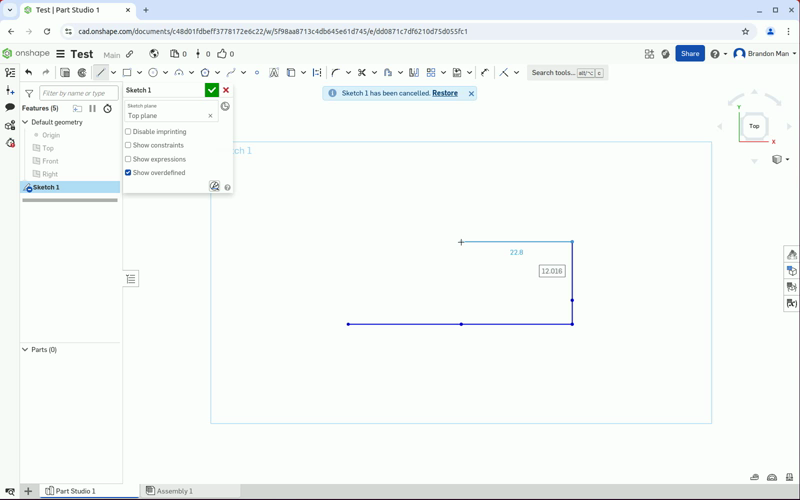
key_down(shift)
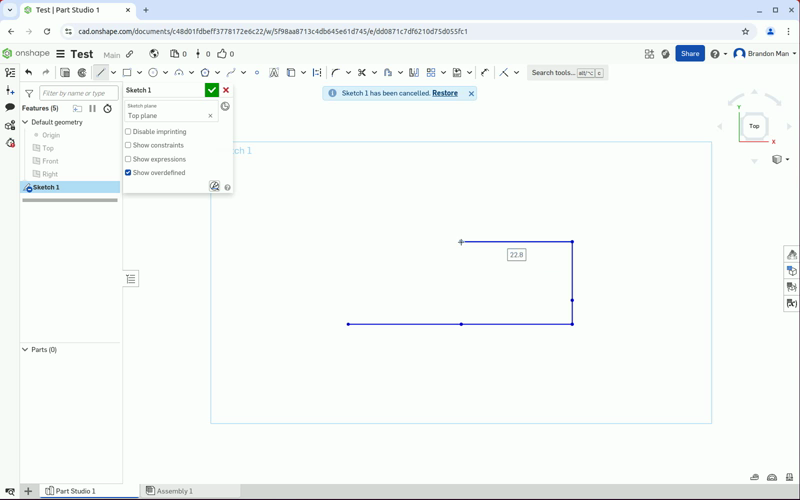
mouse_move(348, 241)
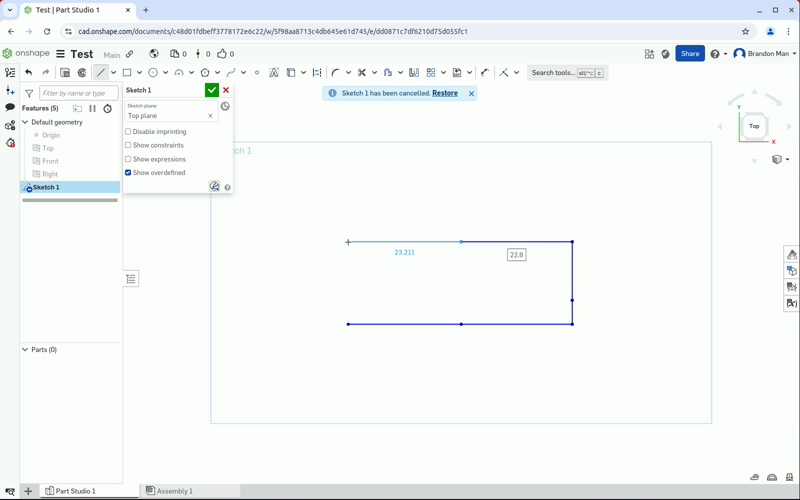
click(348, 241)
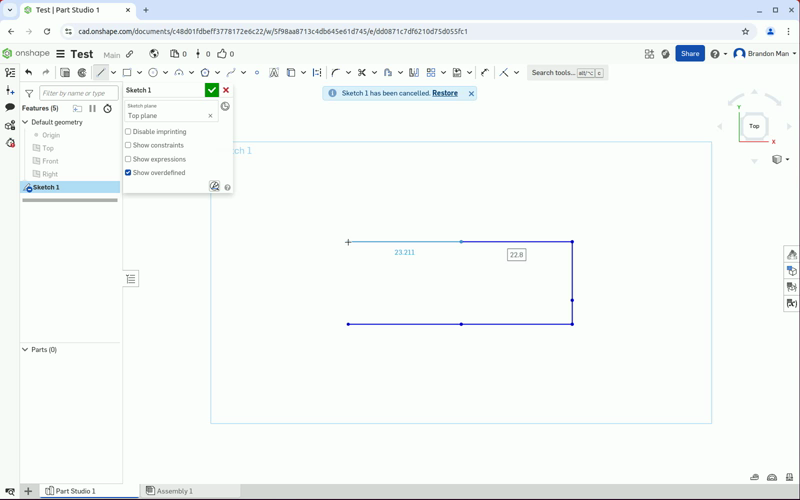
key_up(shift)
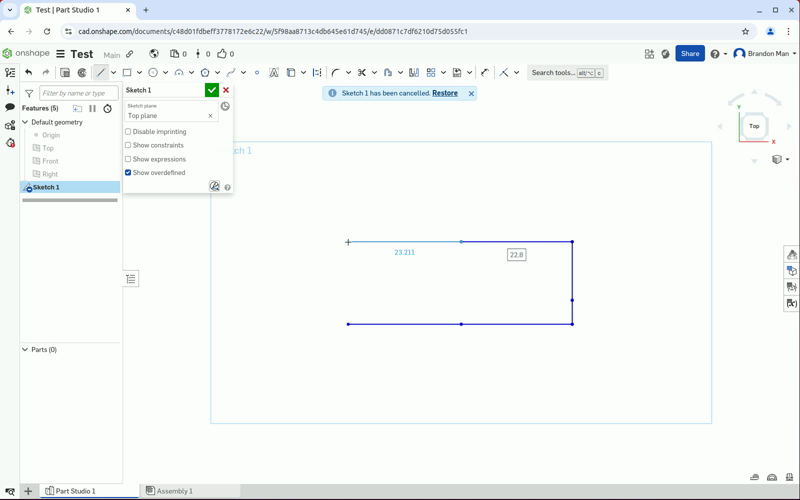
key_down(shift)
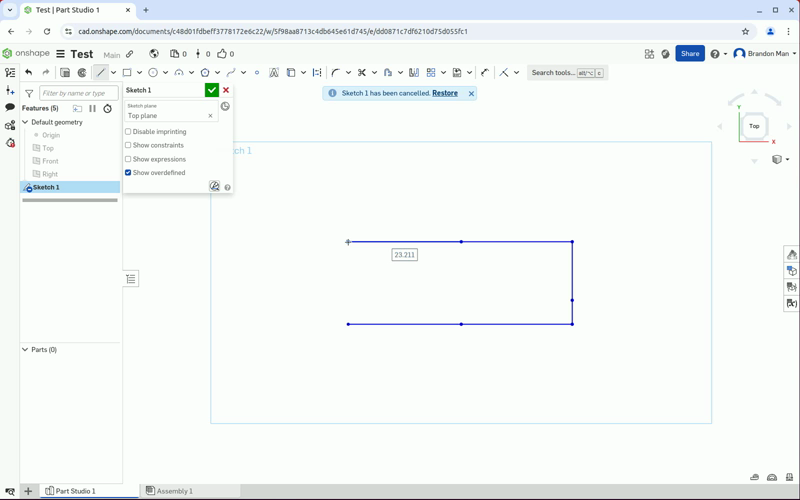
mouse_move(378, 241)
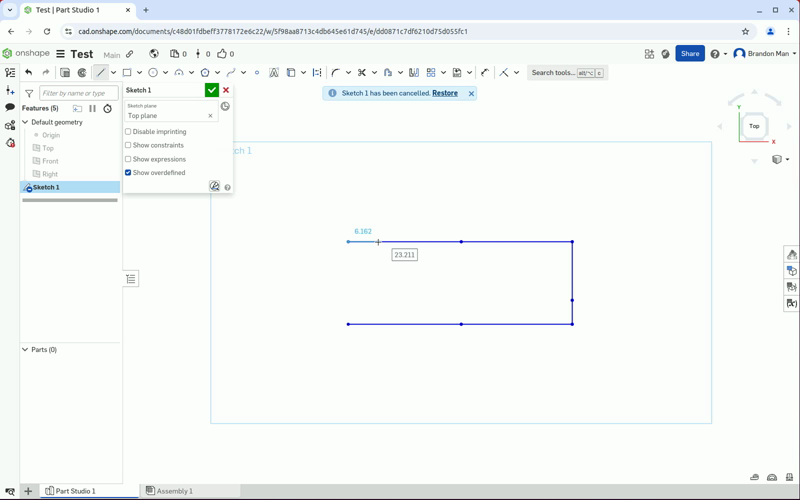
mouse_move(348, 264)
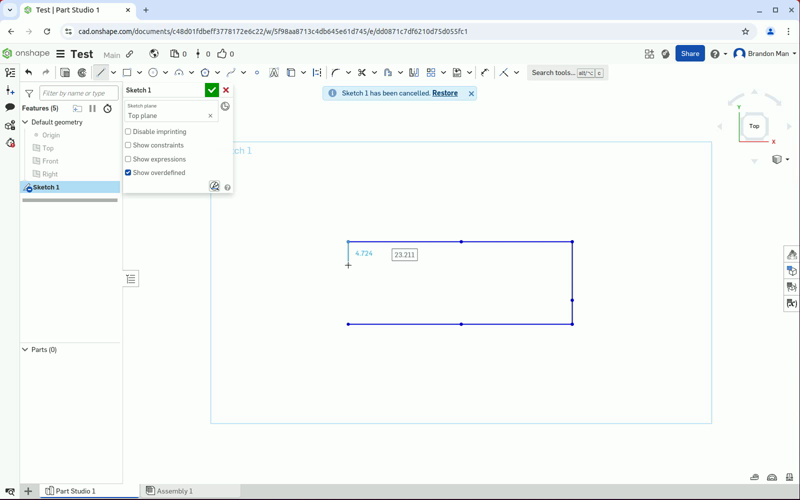
click(348, 264)
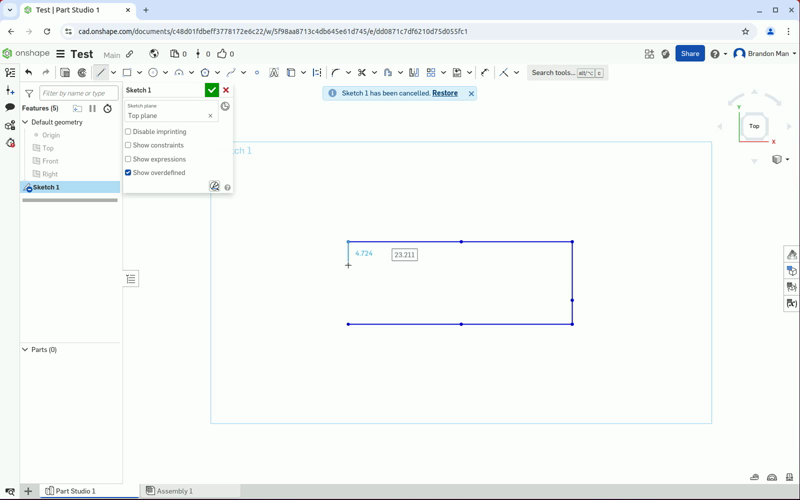
key_up(shift)
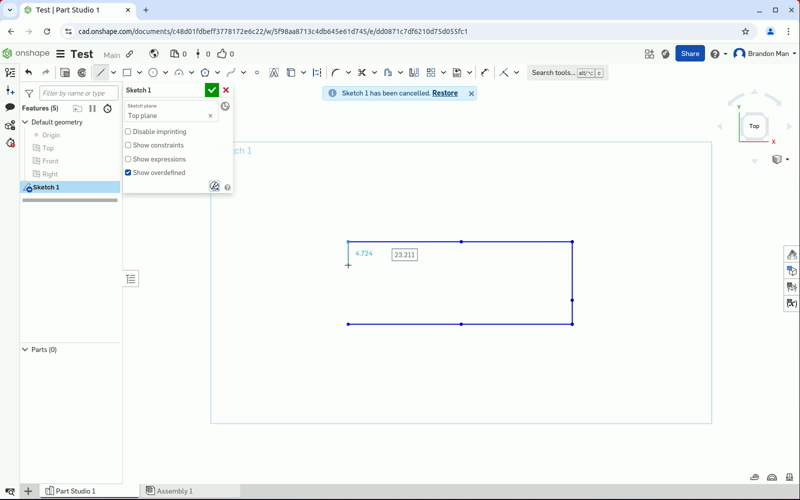
mouse_move(378, 264)
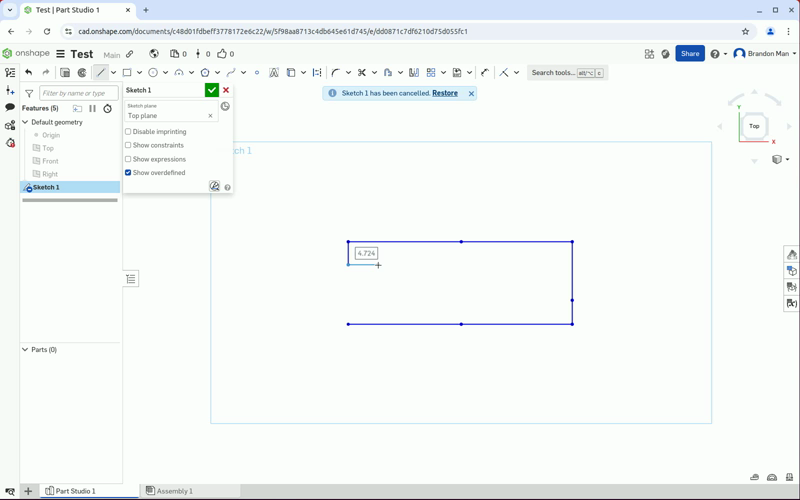
key_down(shift)
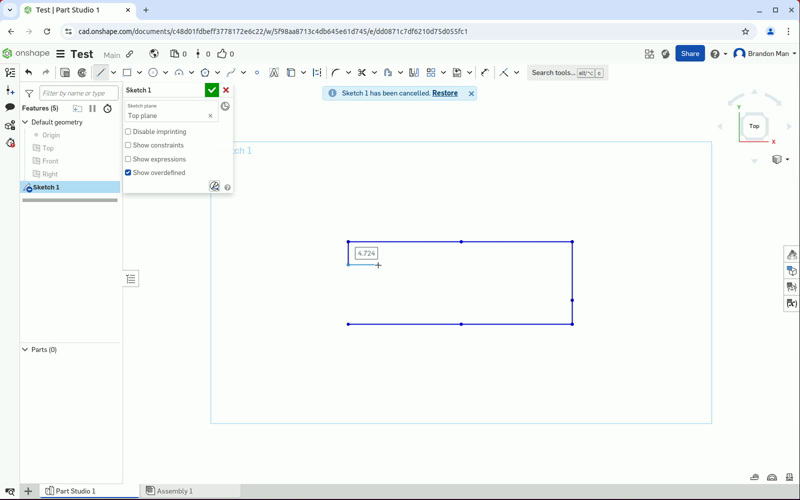
mouse_move(348, 324)
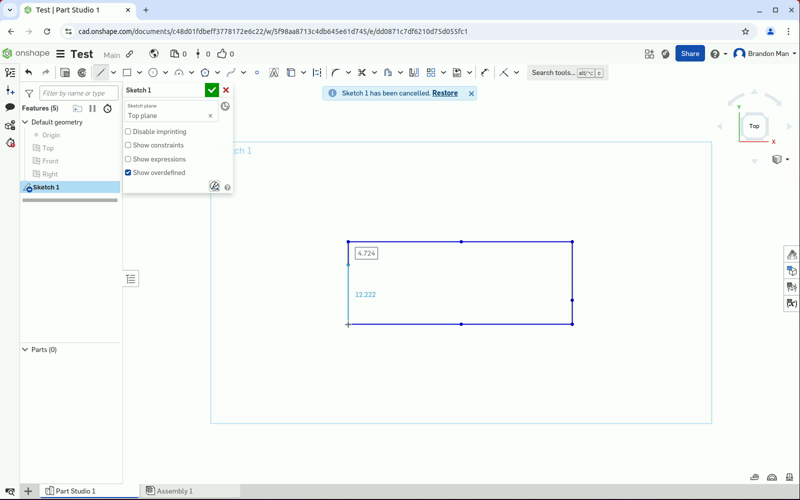
key_up(shift)
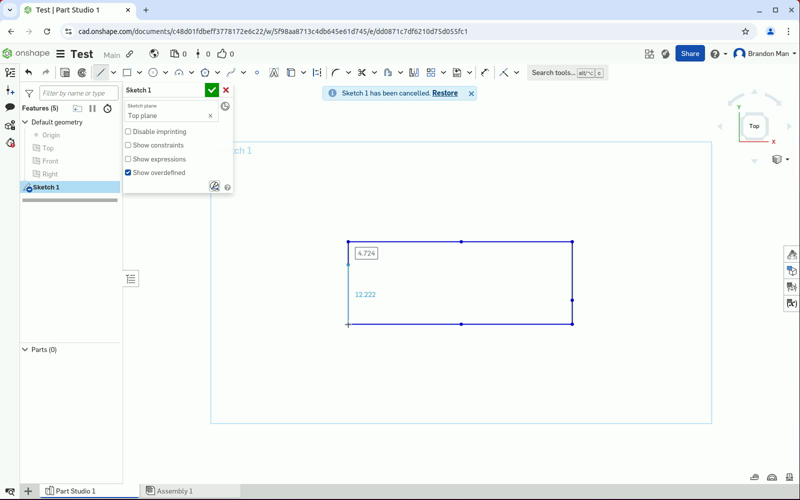
click(348, 324)
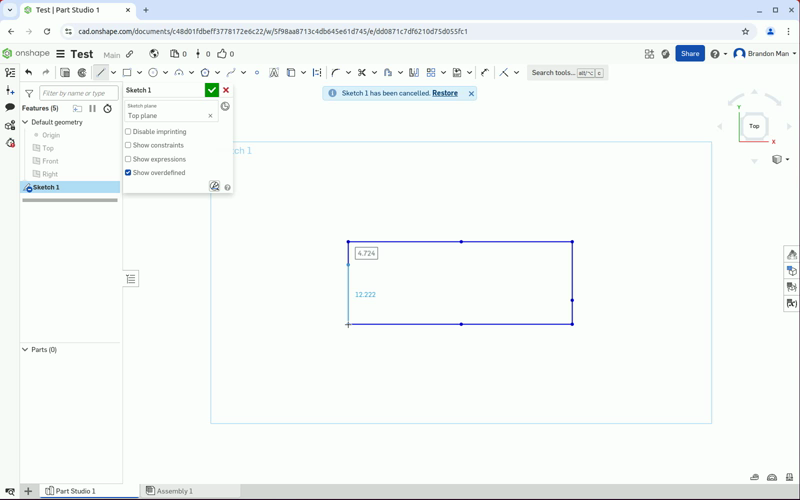
key(esc)
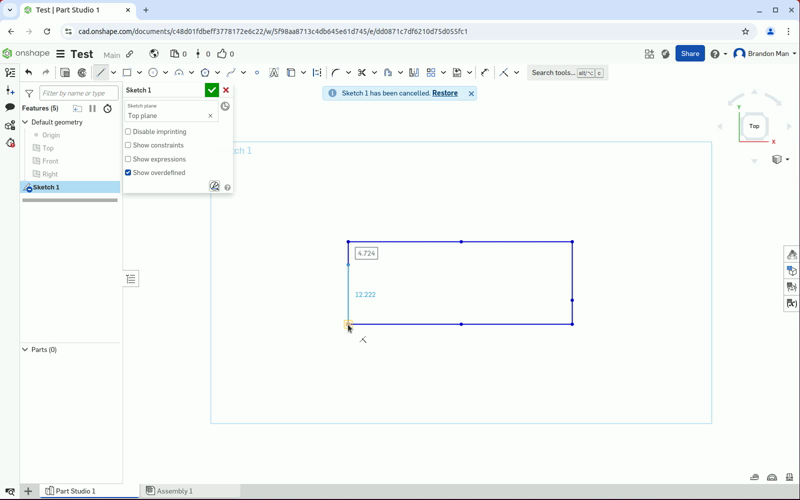
key(l)
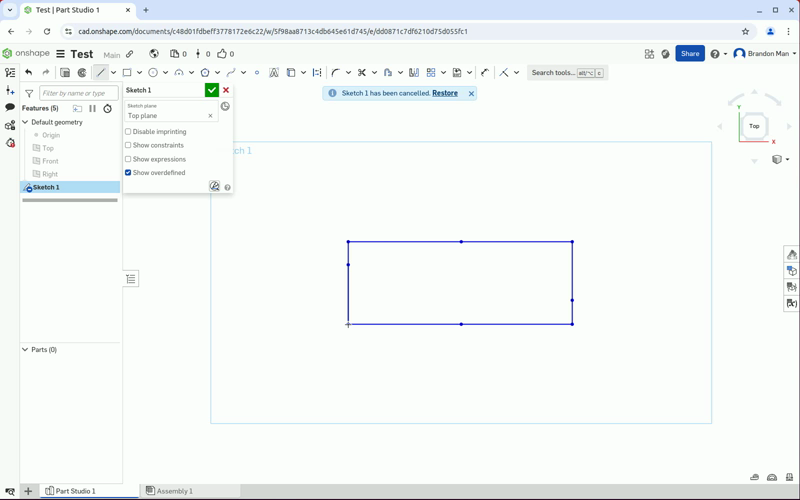
key_down(shift)
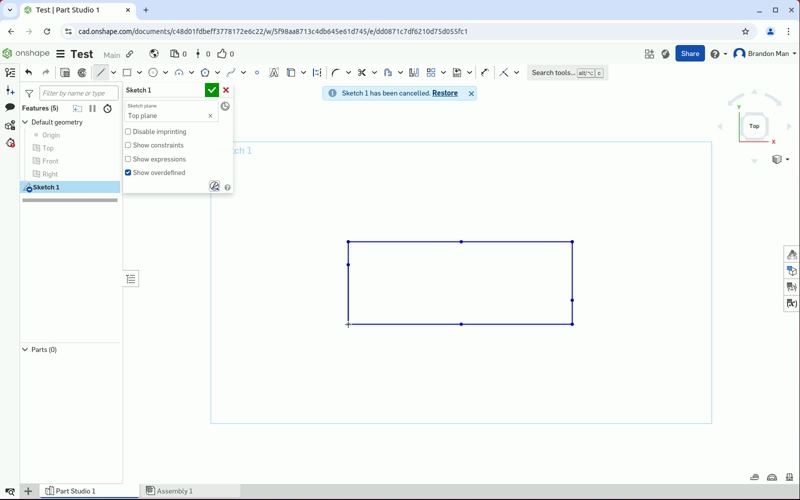
mouse_move(419, 300)
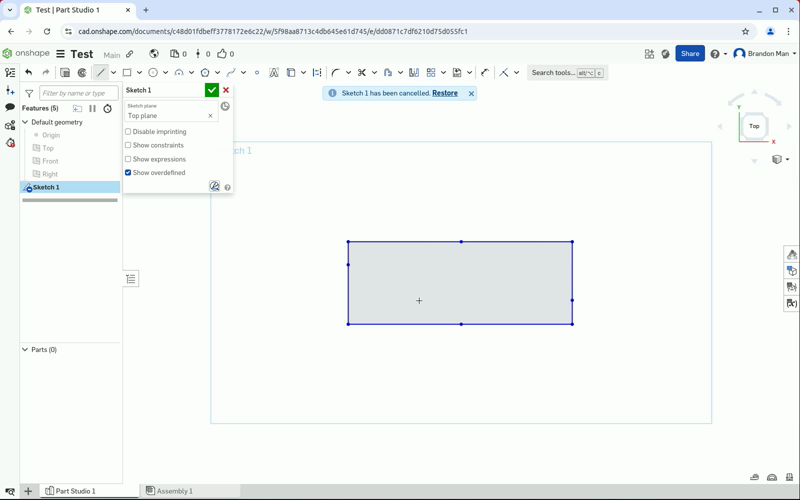
click(419, 300)
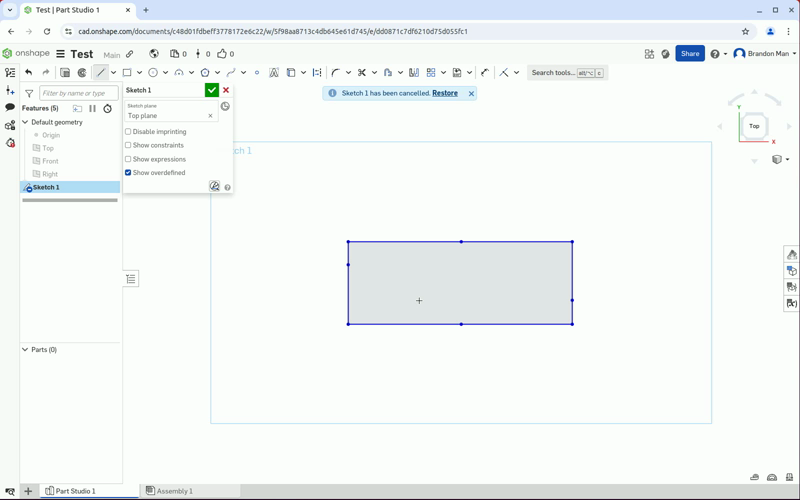
key_up(shift)
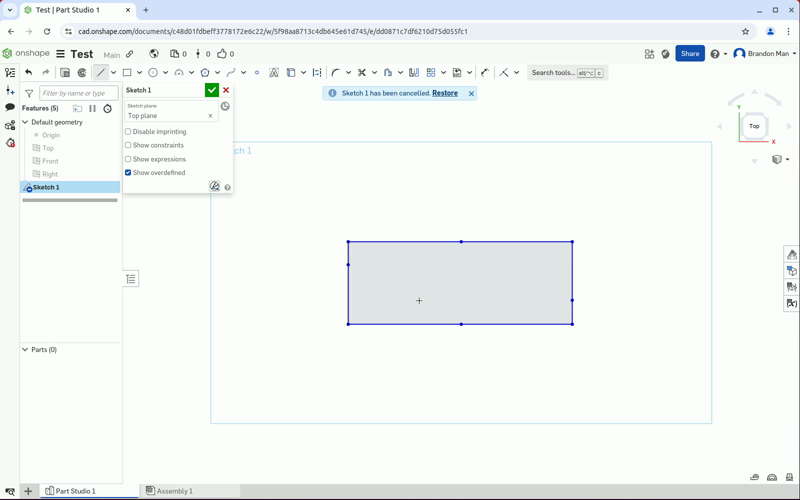
key_down(shift)
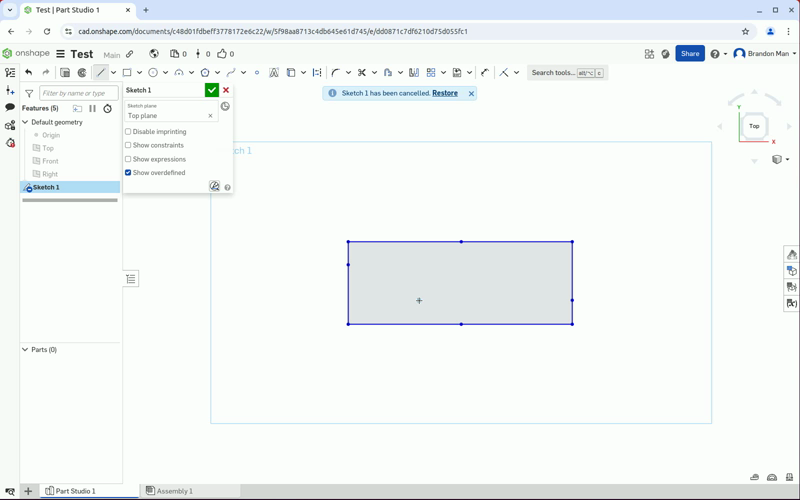
mouse_move(449, 300)
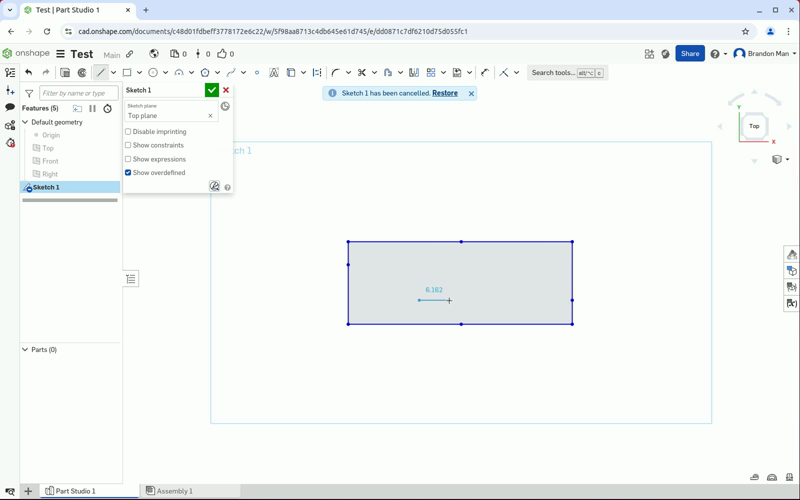
mouse_move(430, 300)
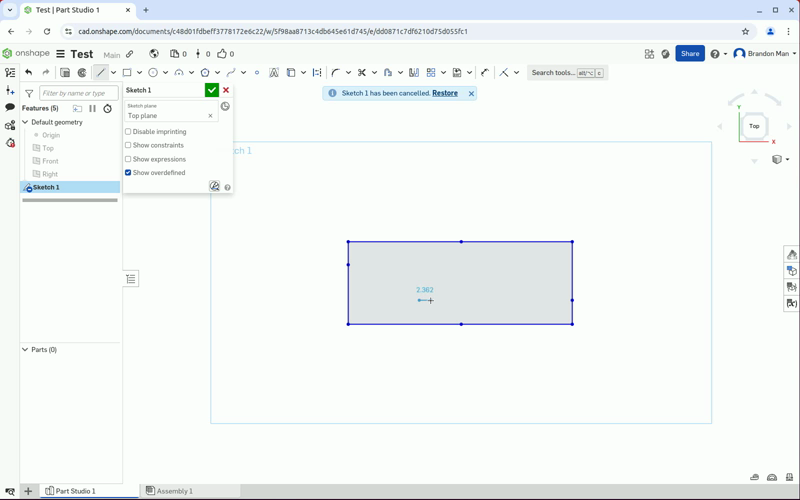
click(430, 300)
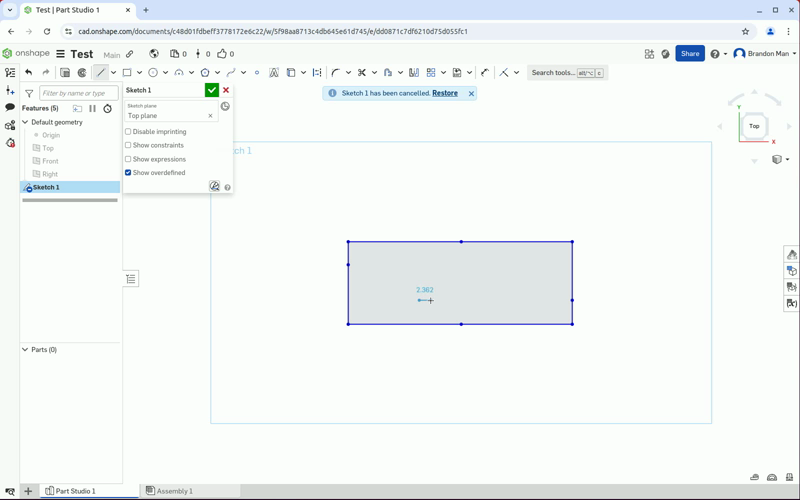
key_up(shift)
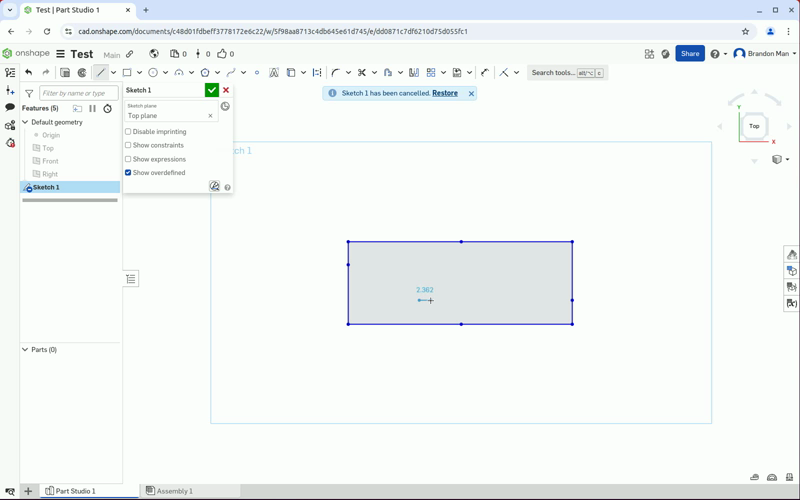
key(esc)
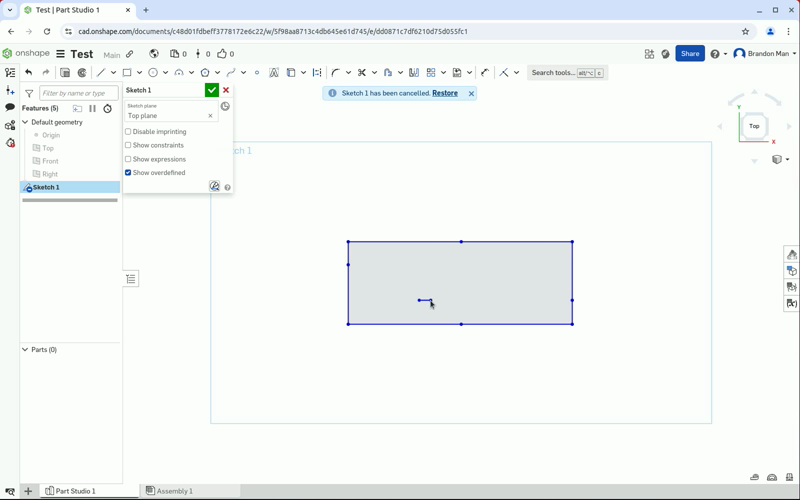
key(a)
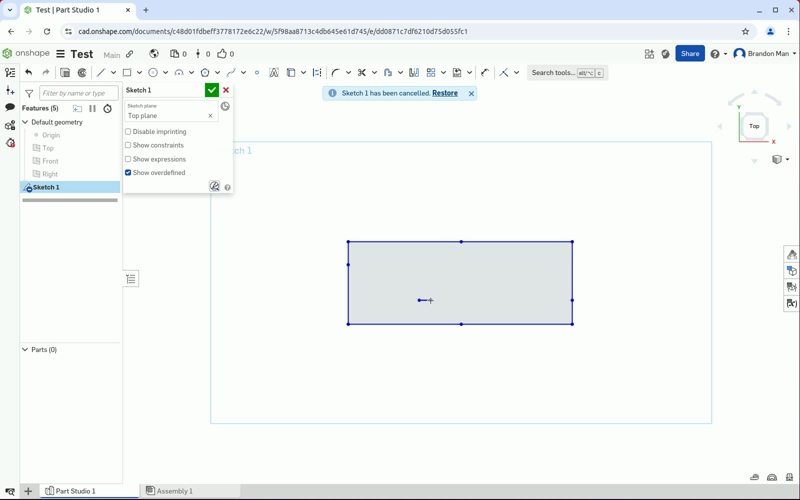
mouse_move(430, 300)
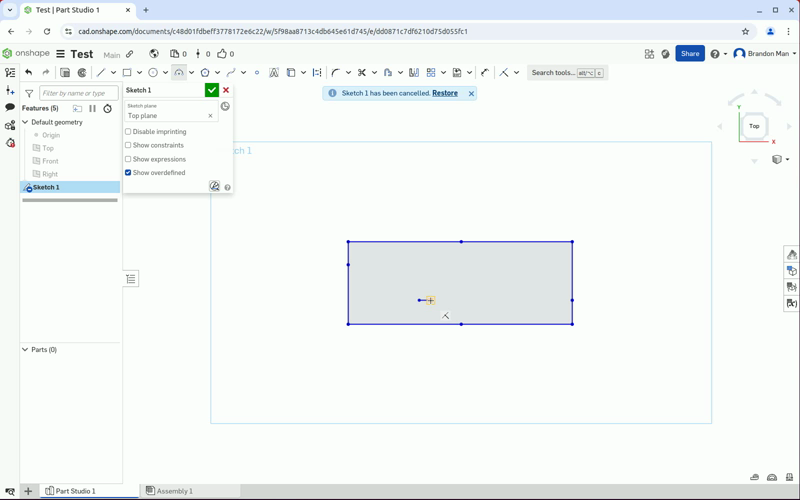
click(430, 300)
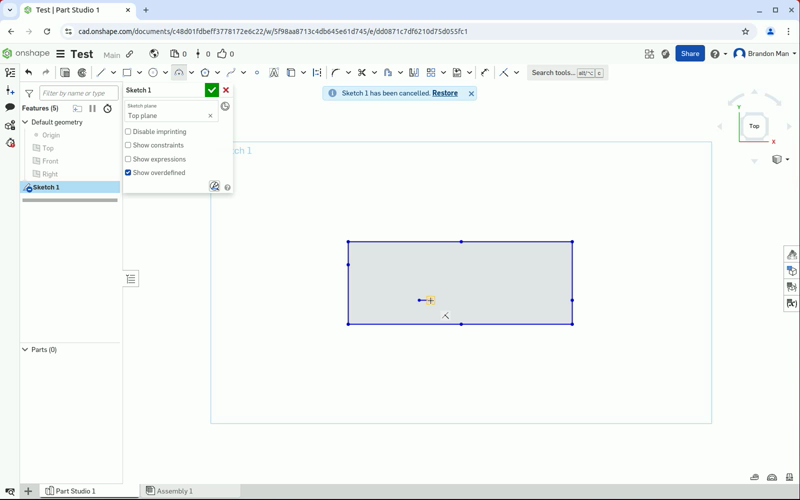
key_down(shift)
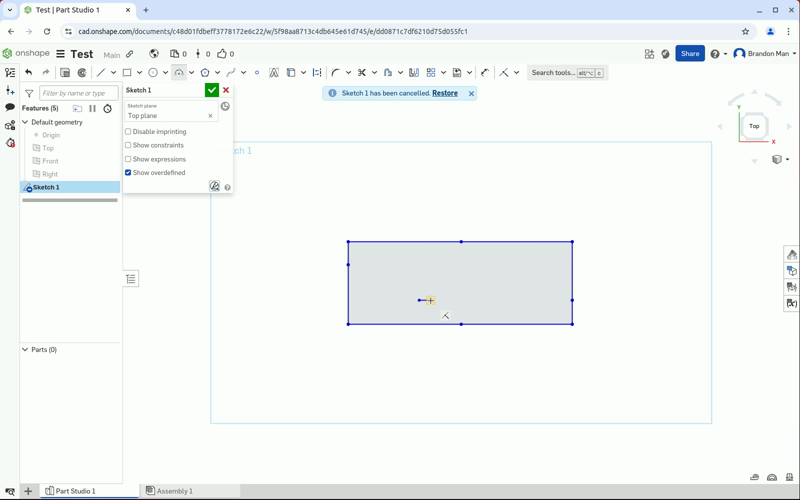
mouse_move(489, 300)
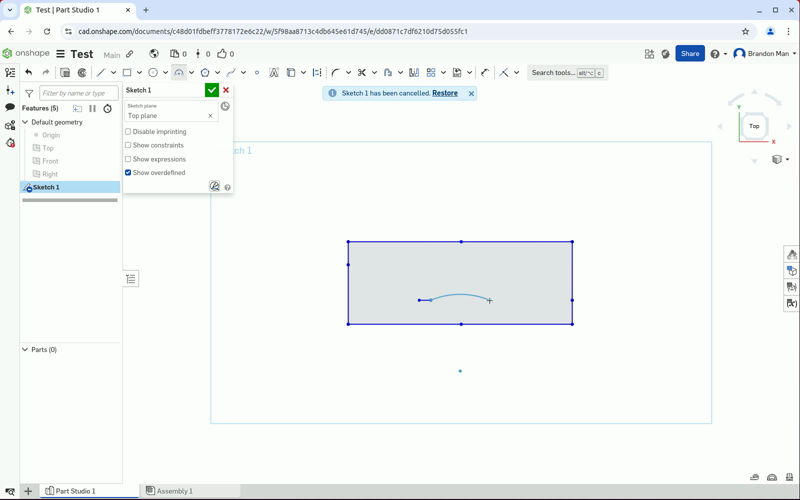
click(489, 300)
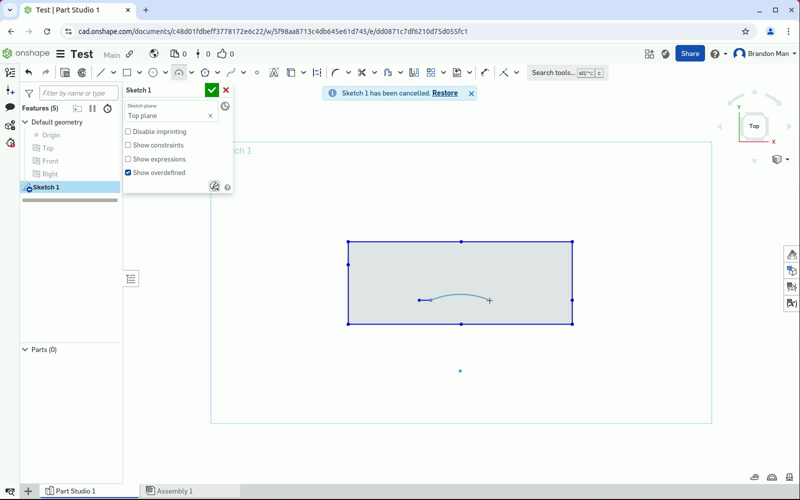
mouse_move(460, 316)
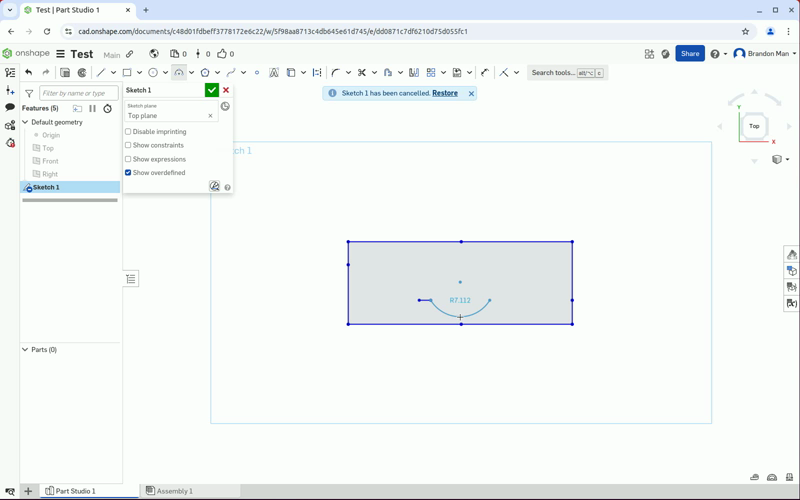
click(460, 316)
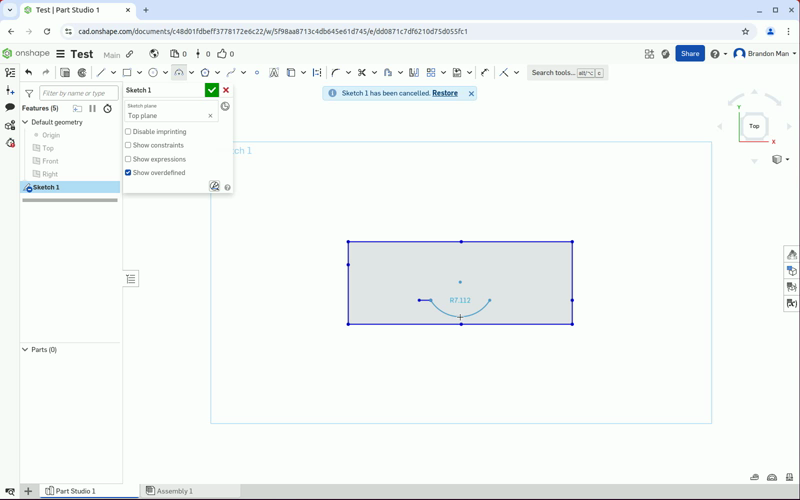
key_up(shift)
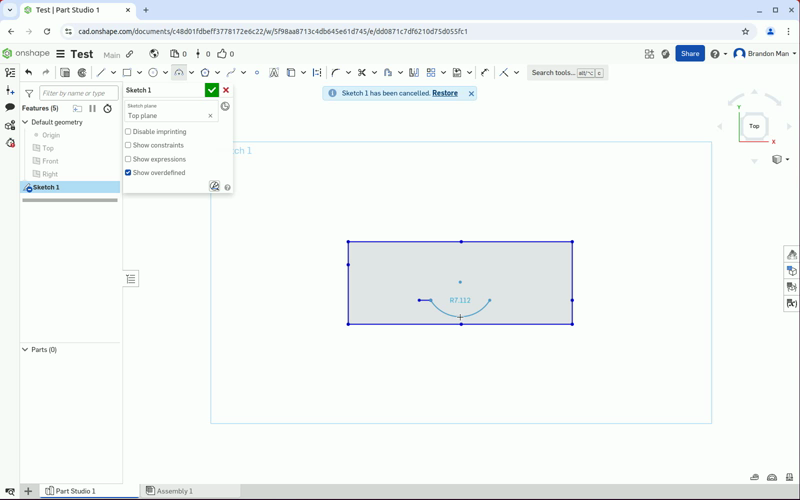
key(esc)
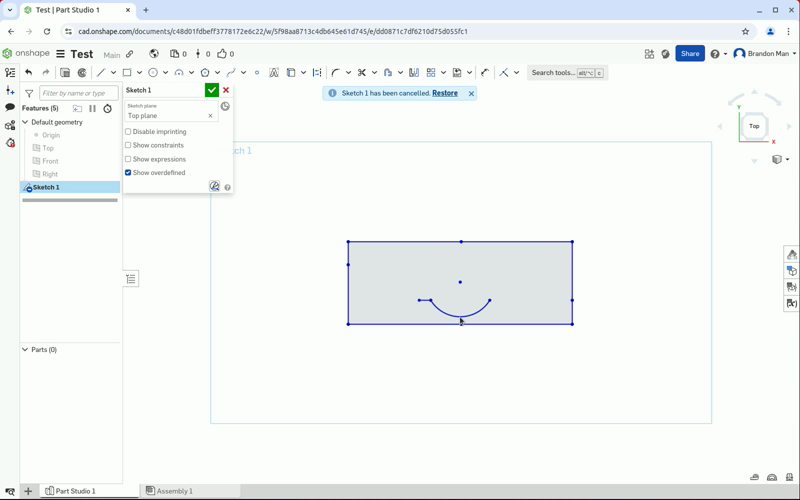
key(l)
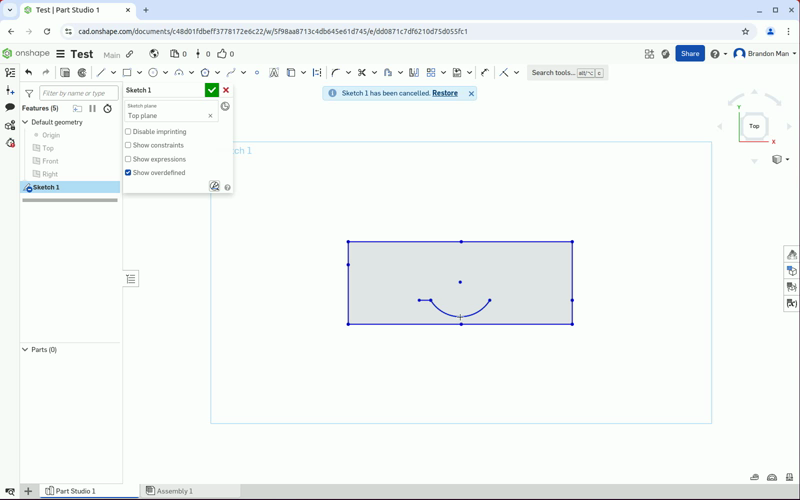
mouse_move(489, 300)
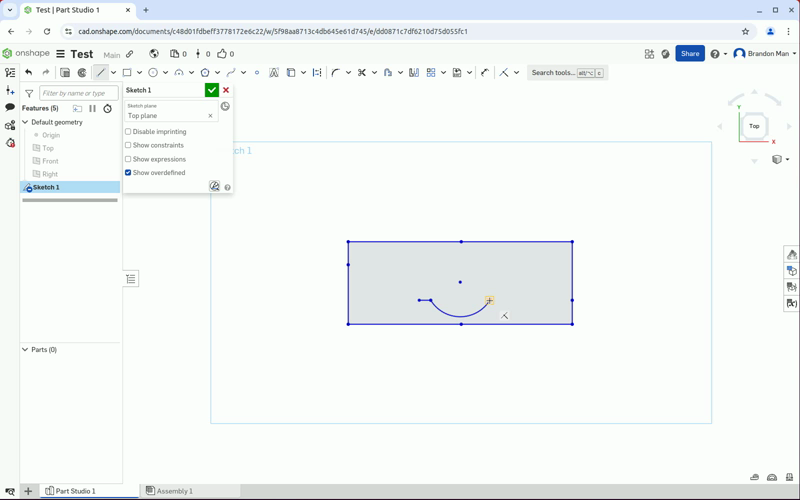
click(489, 300)
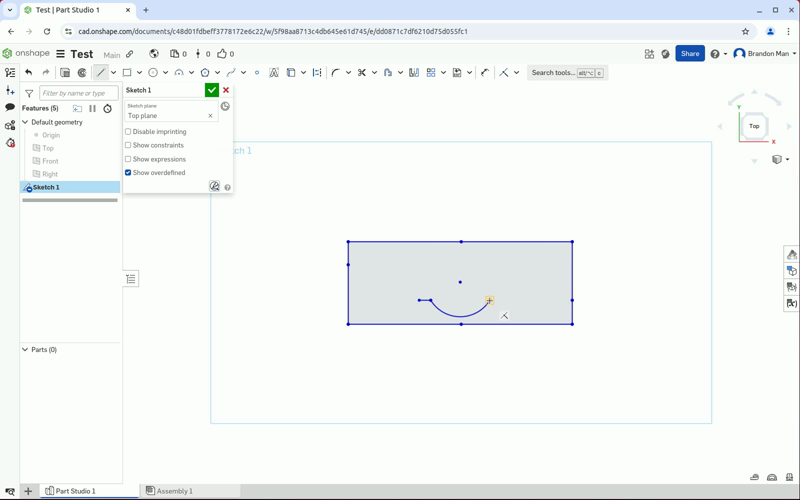
key_down(shift)
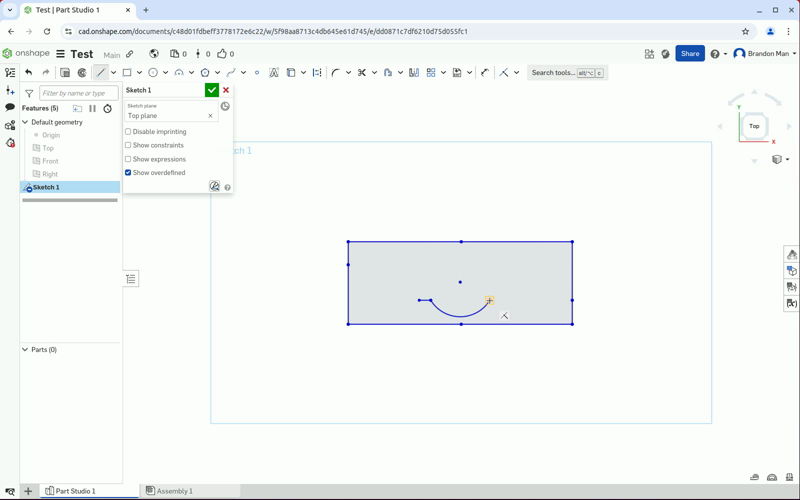
mouse_move(519, 300)
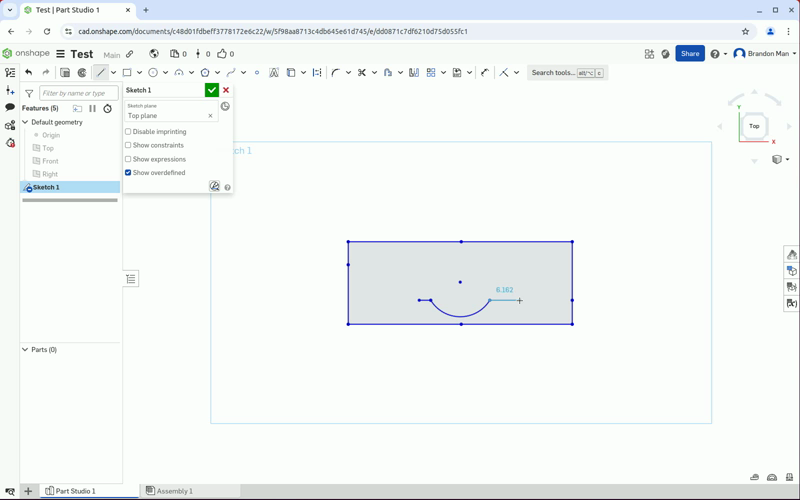
mouse_move(501, 300)
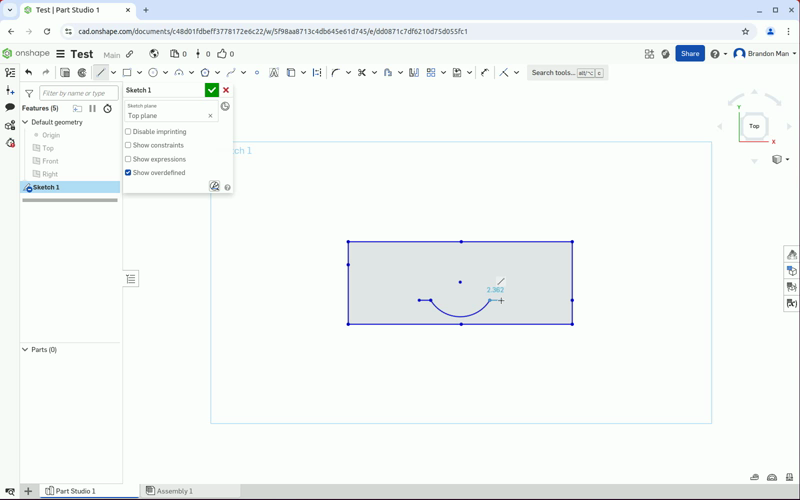
click(501, 300)
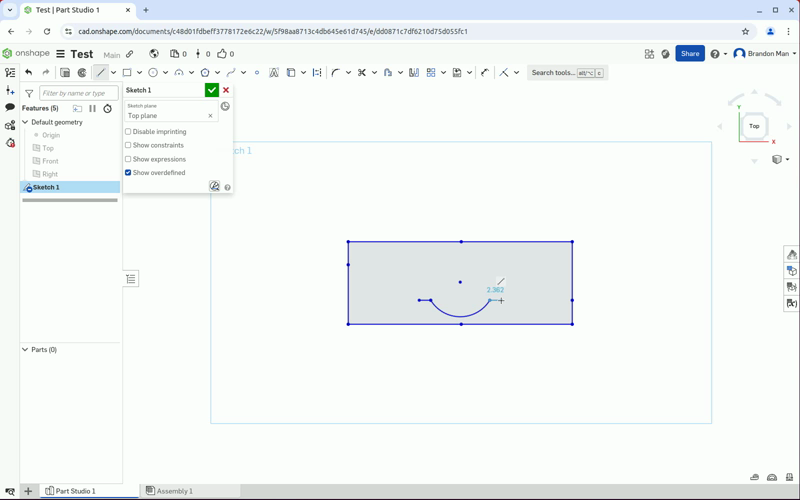
key_up(shift)
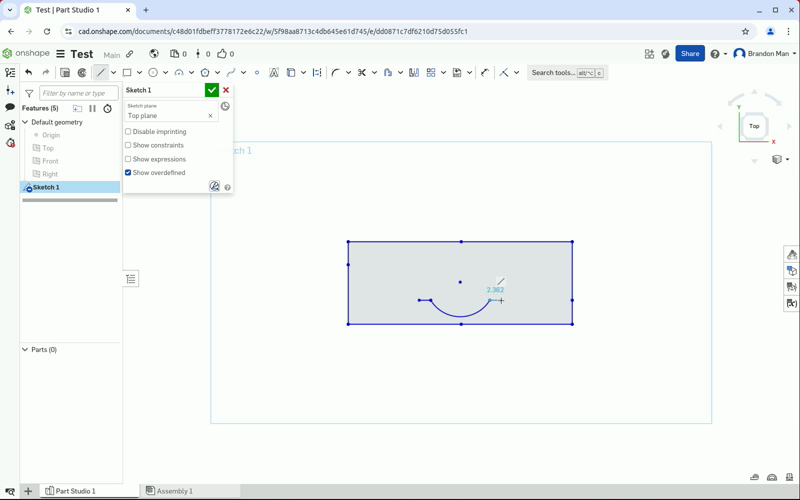
key(esc)
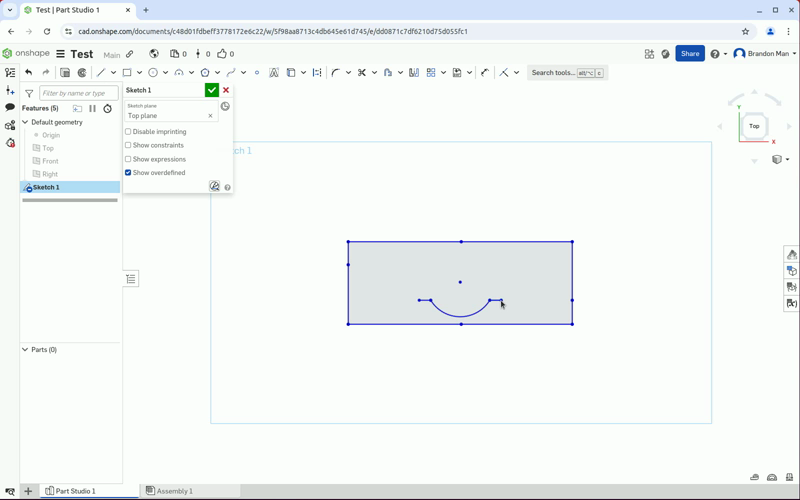
key(a)
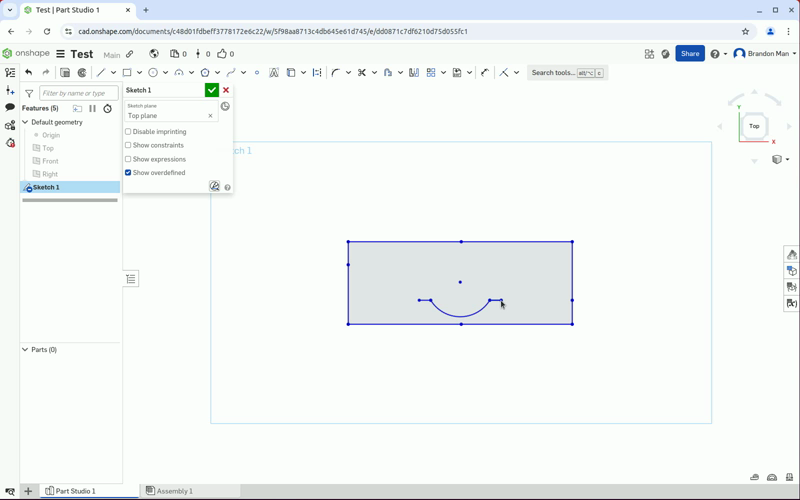
mouse_move(501, 300)
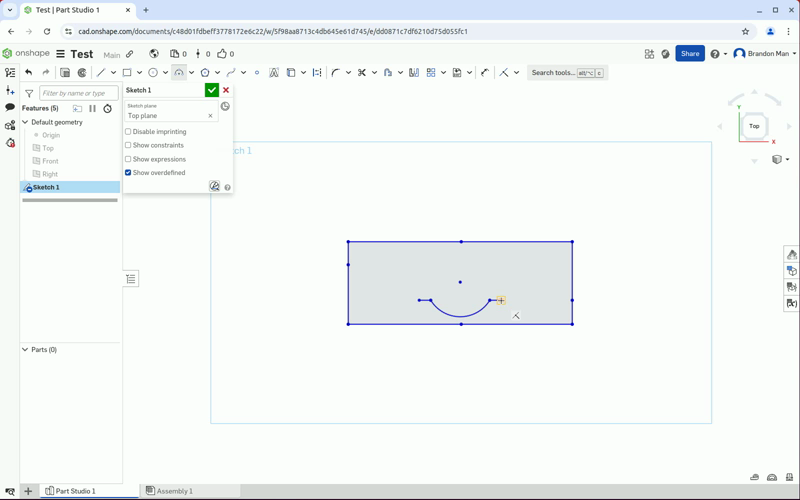
click(501, 300)
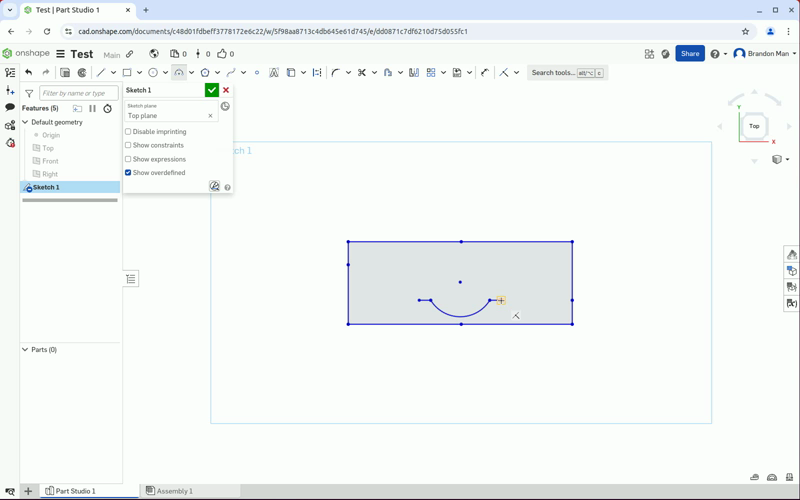
key_down(shift)
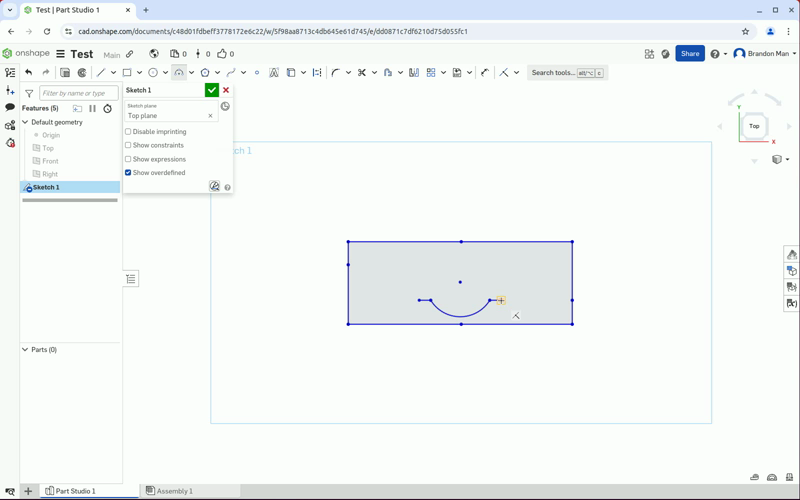
mouse_move(501, 264)
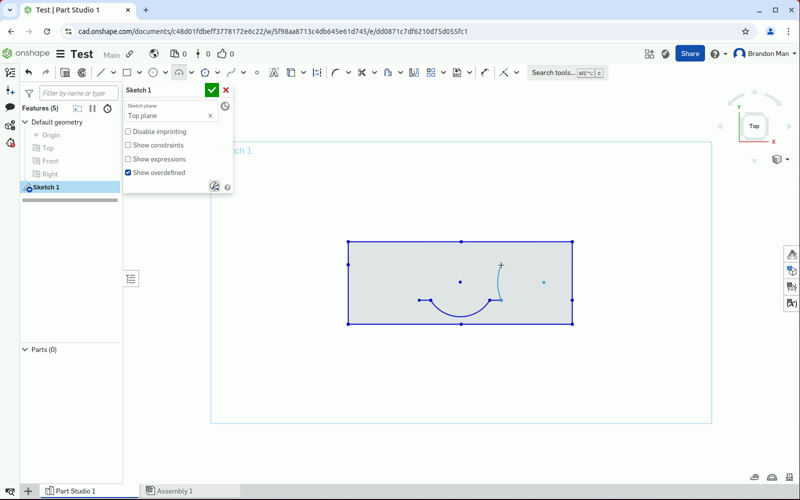
click(501, 264)
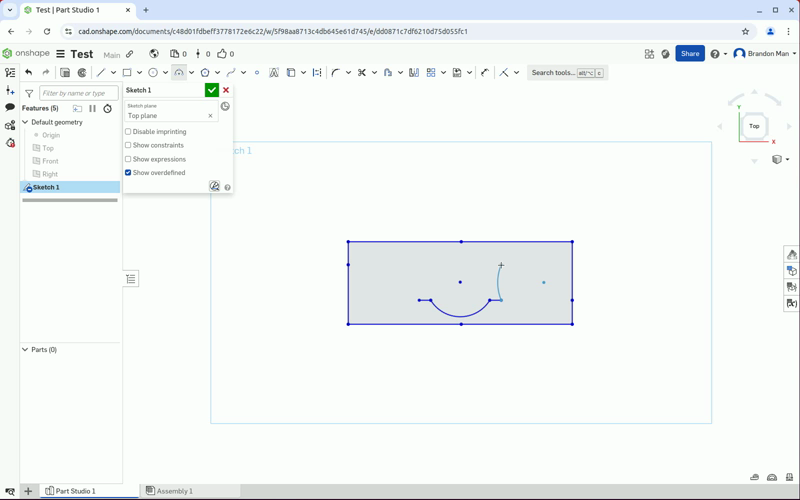
mouse_move(563, 282)
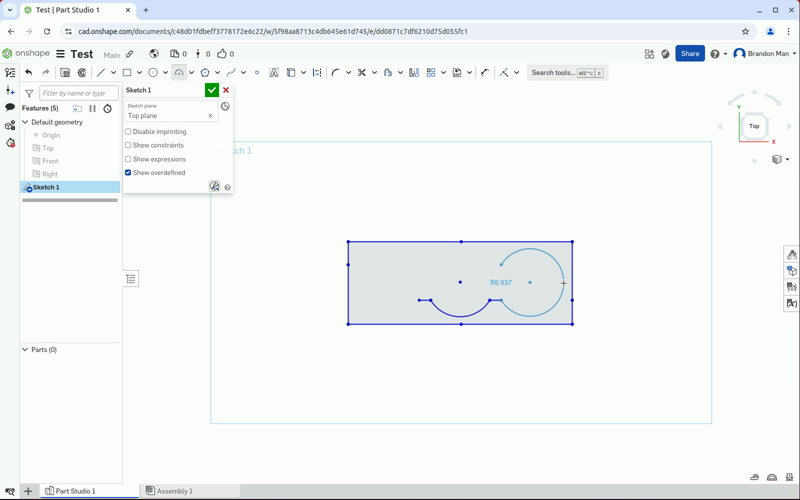
click(563, 282)
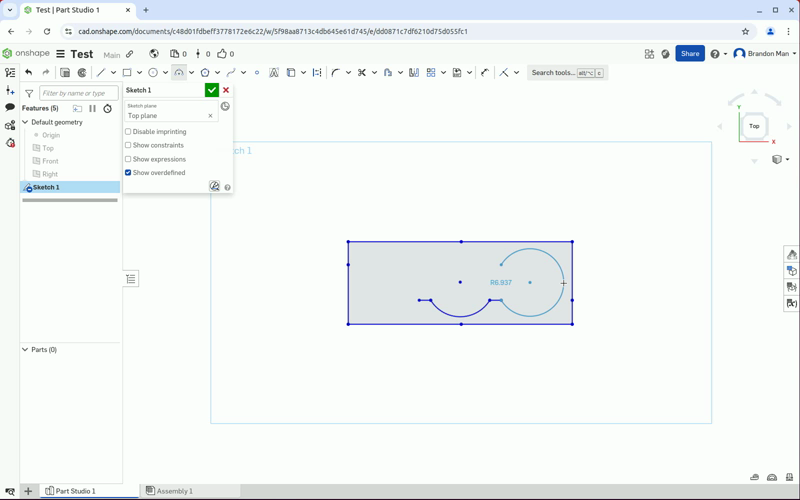
key_up(shift)
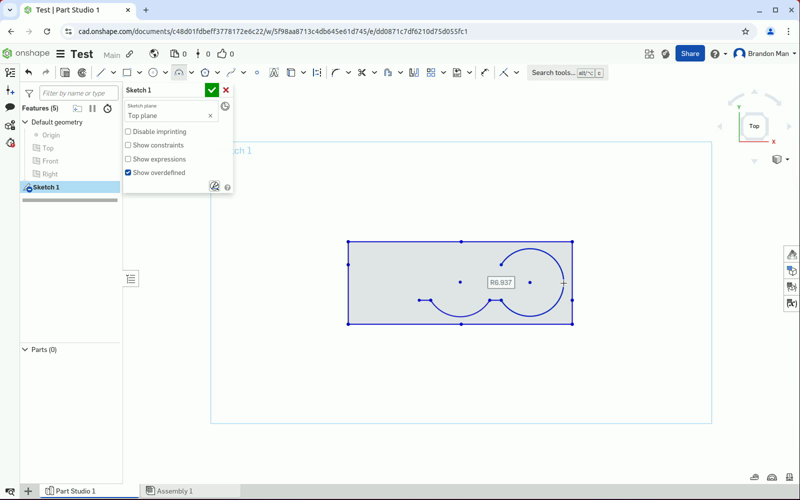
key(esc)
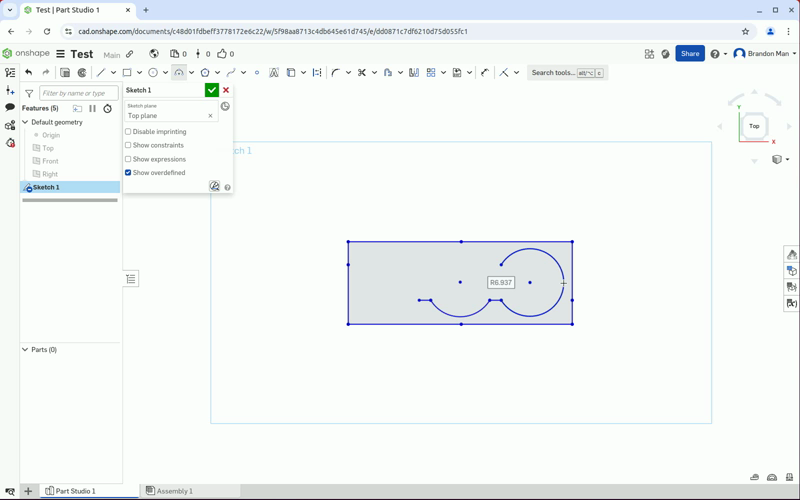
key(l)
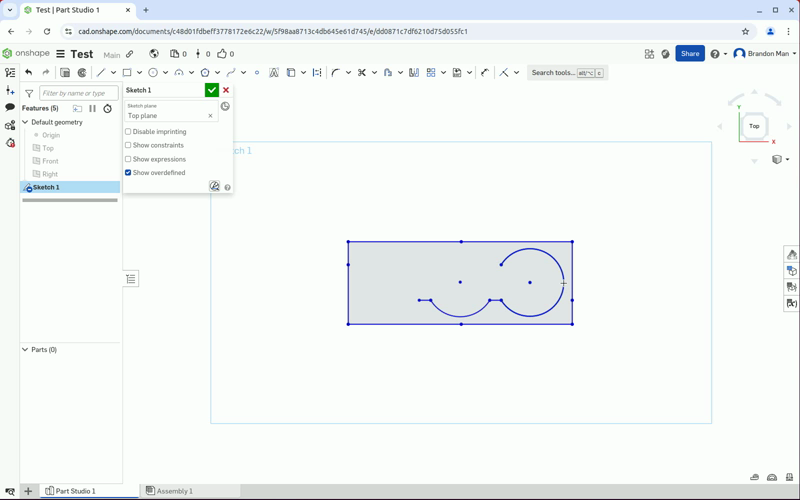
mouse_move(501, 264)
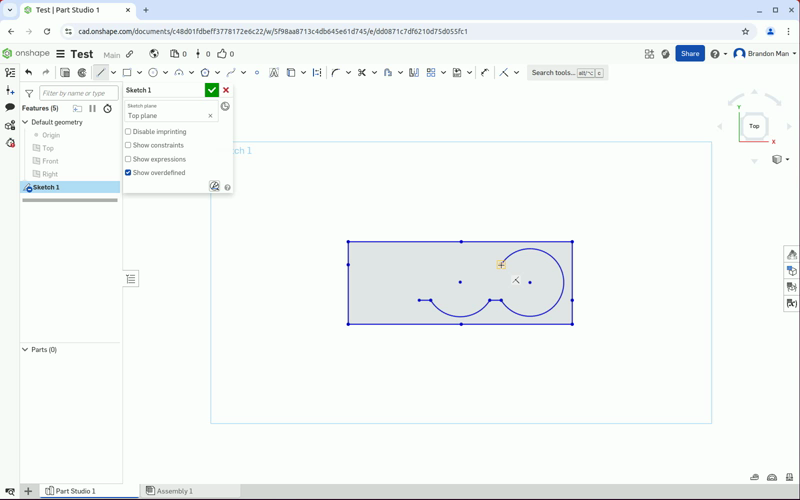
click(501, 264)
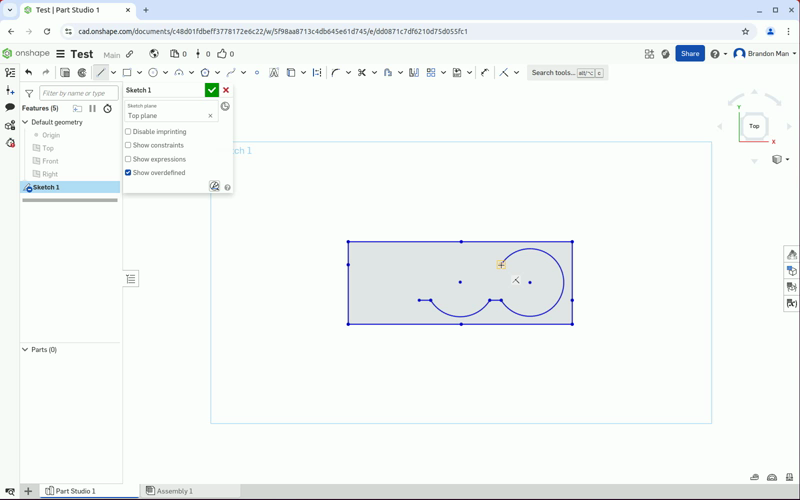
key_down(shift)
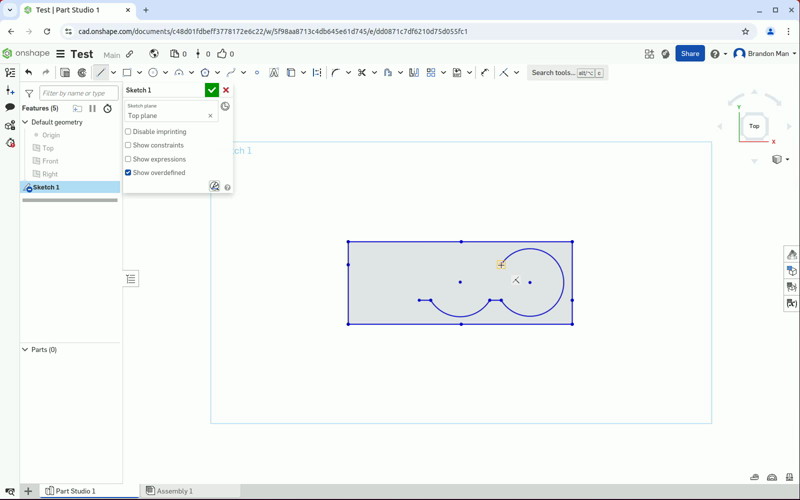
mouse_move(531, 264)
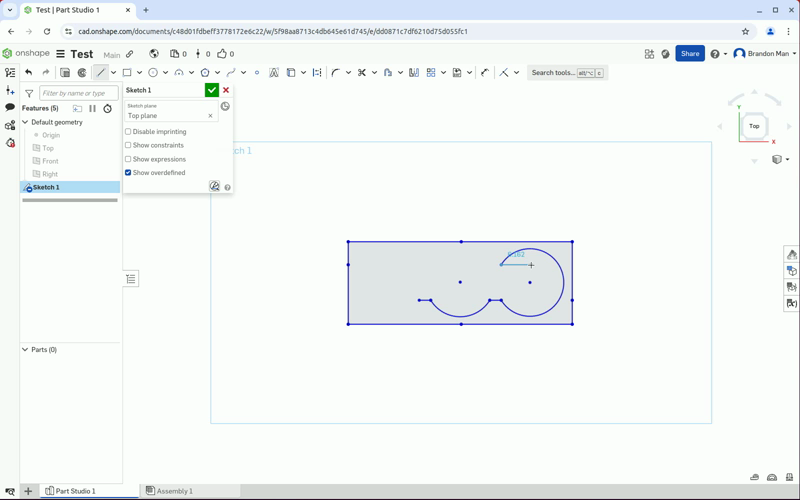
mouse_move(489, 264)
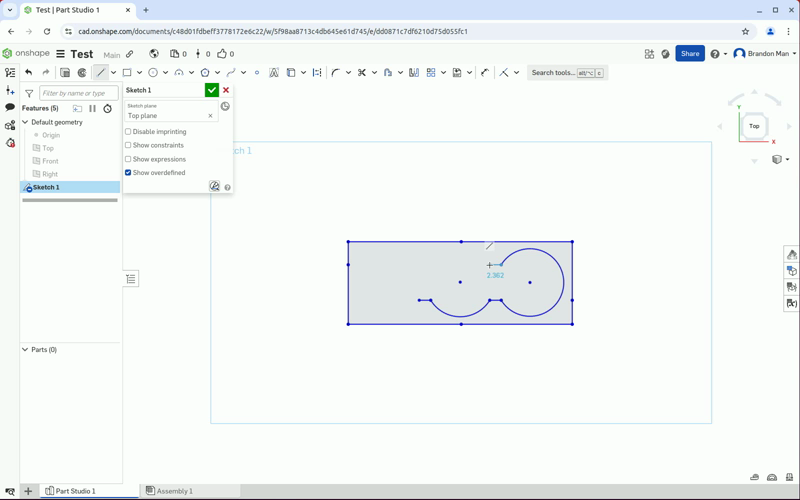
click(489, 264)
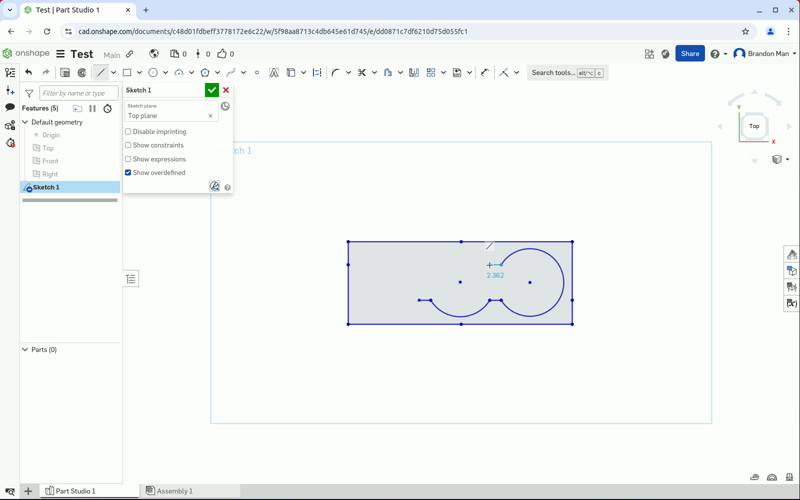
key_up(shift)
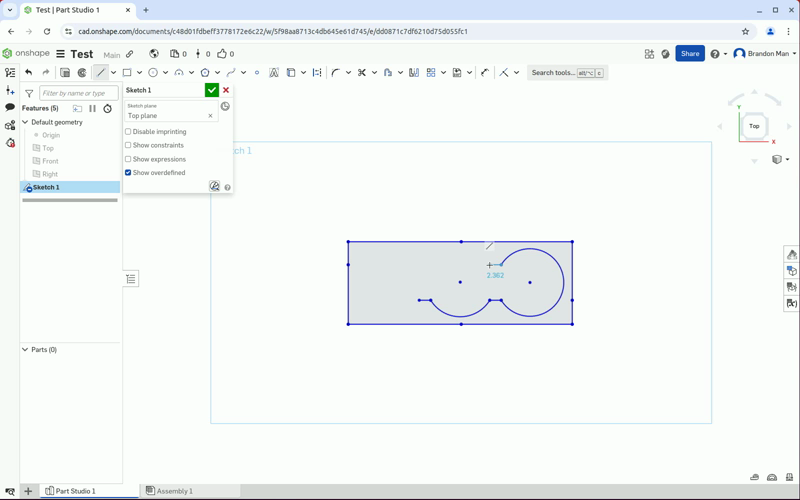
key(esc)
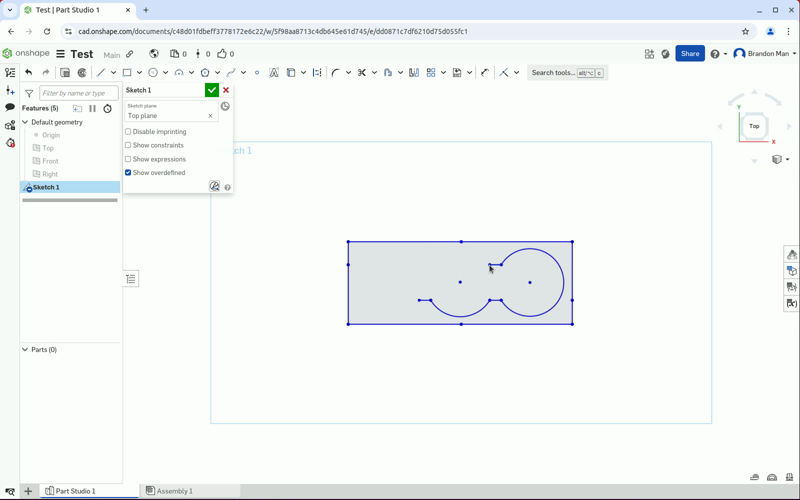
key(a)
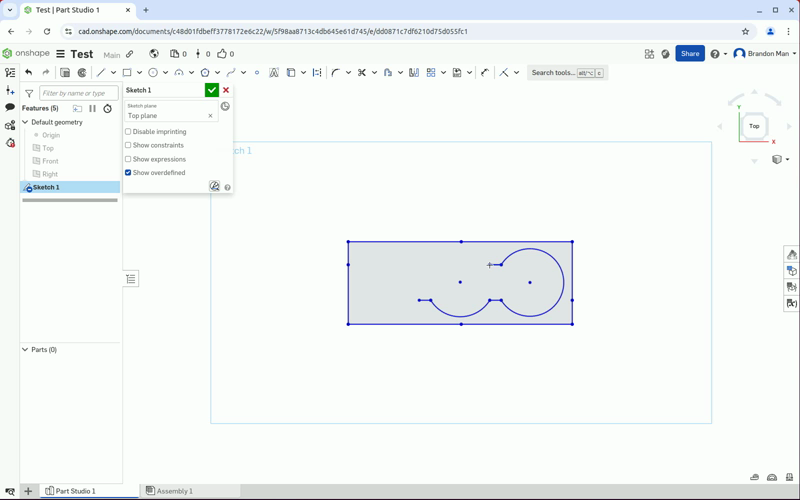
mouse_move(489, 264)
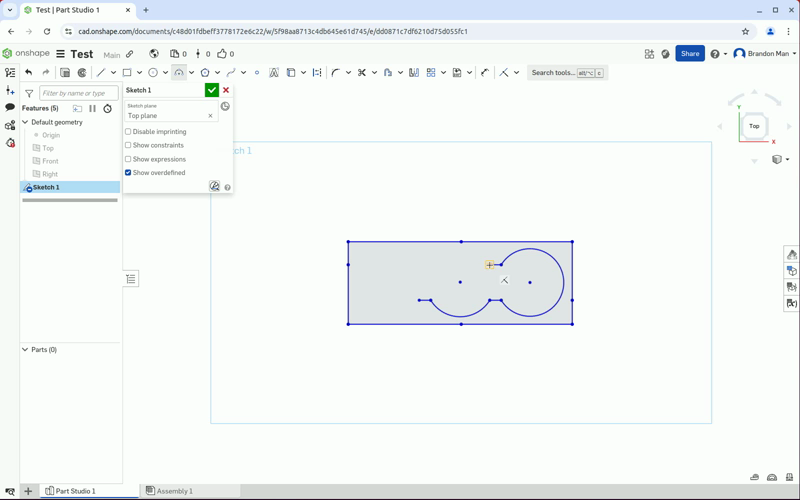
click(489, 264)
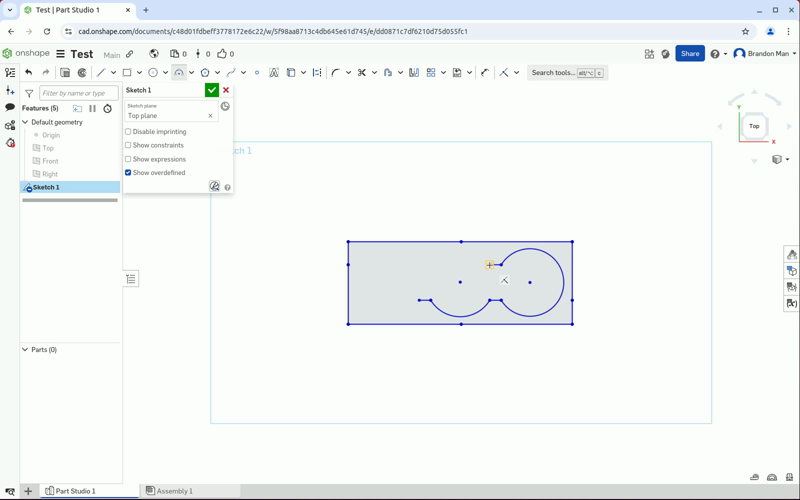
key_down(shift)
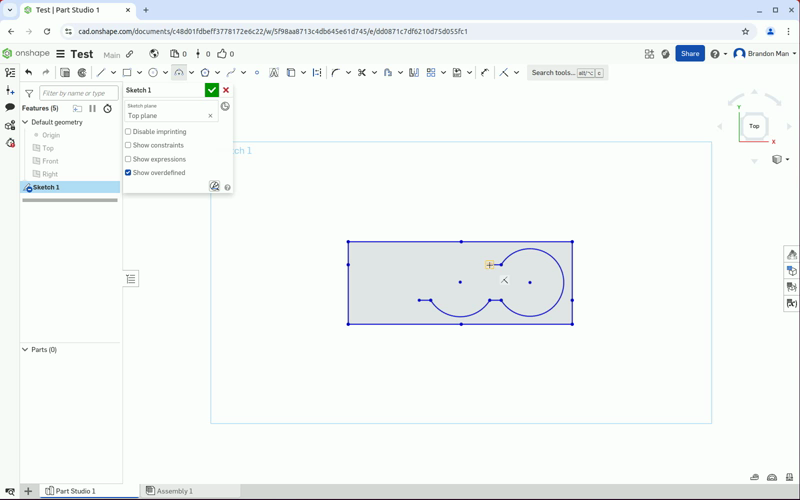
mouse_move(430, 264)
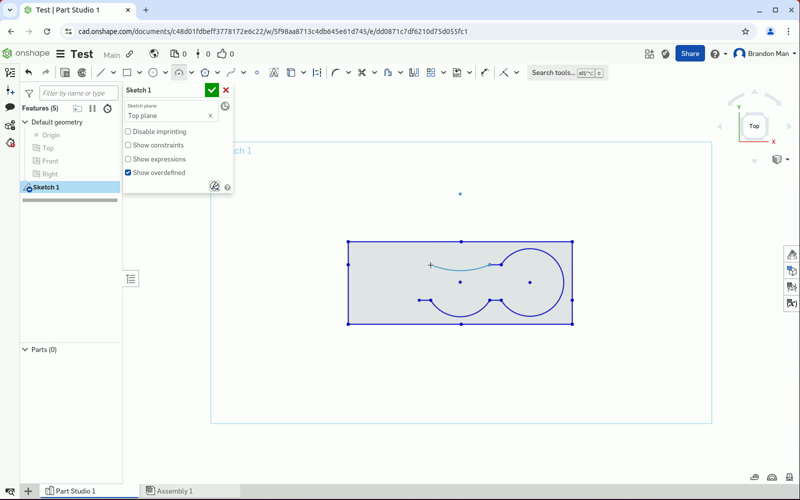
click(430, 264)
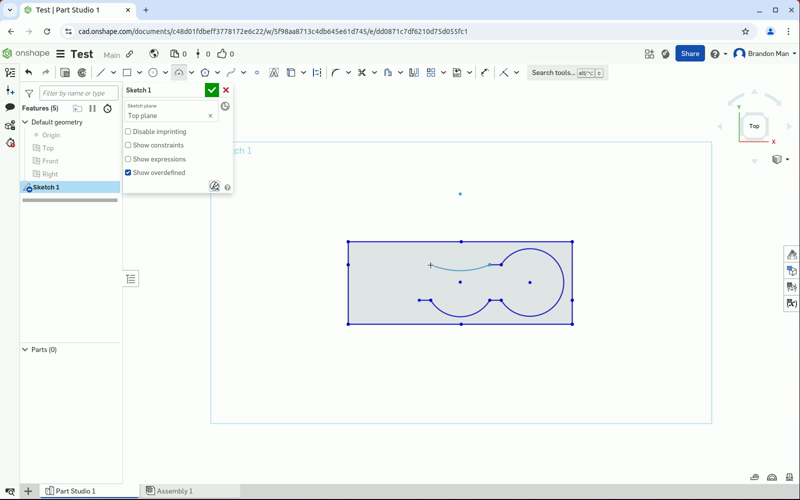
mouse_move(460, 248)
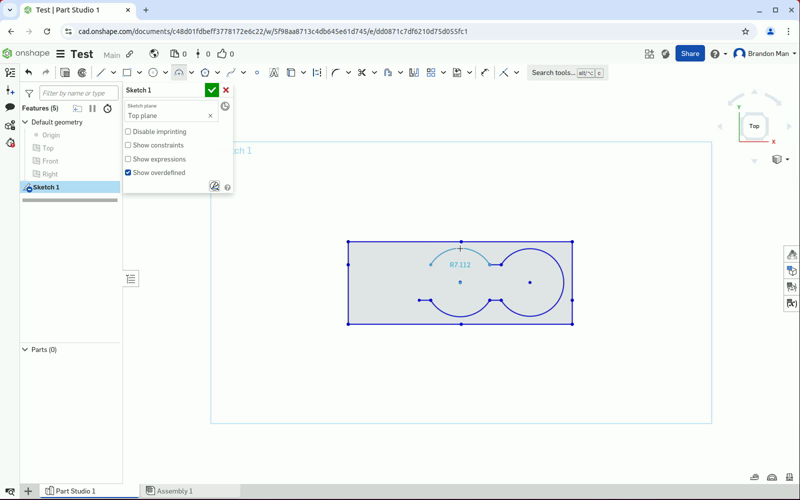
click(460, 248)
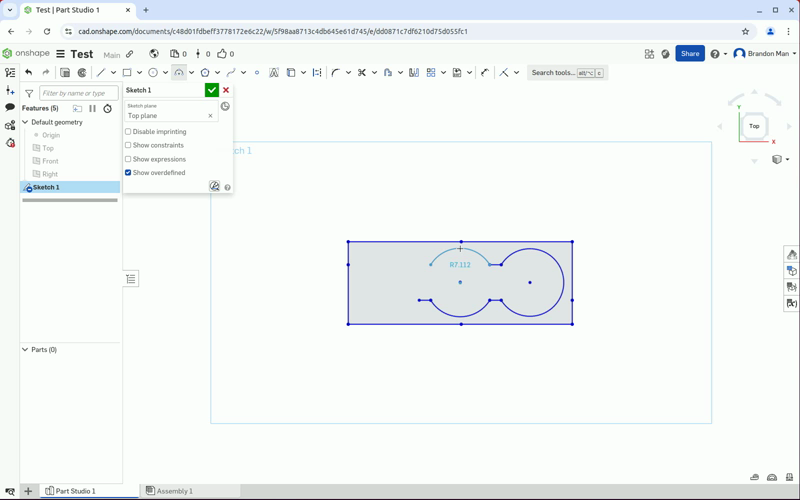
key_up(shift)
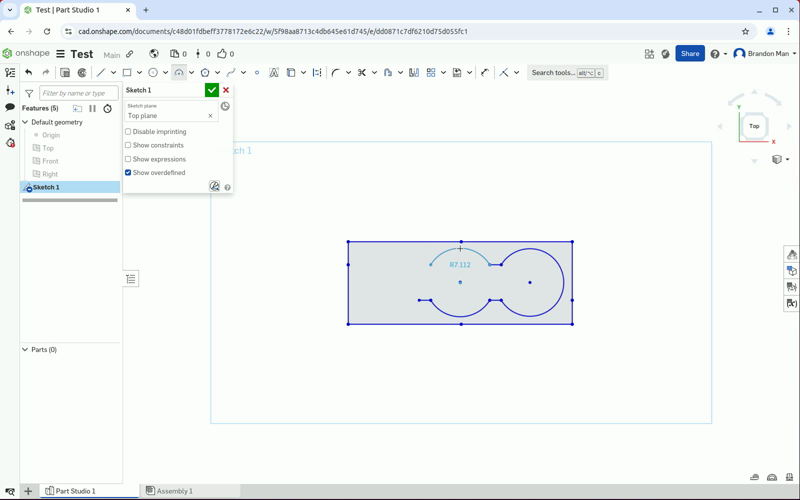
key(esc)
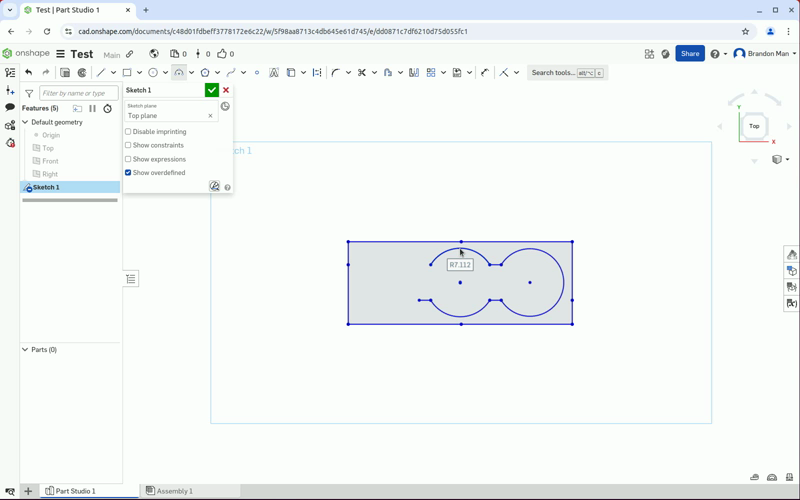
key(l)
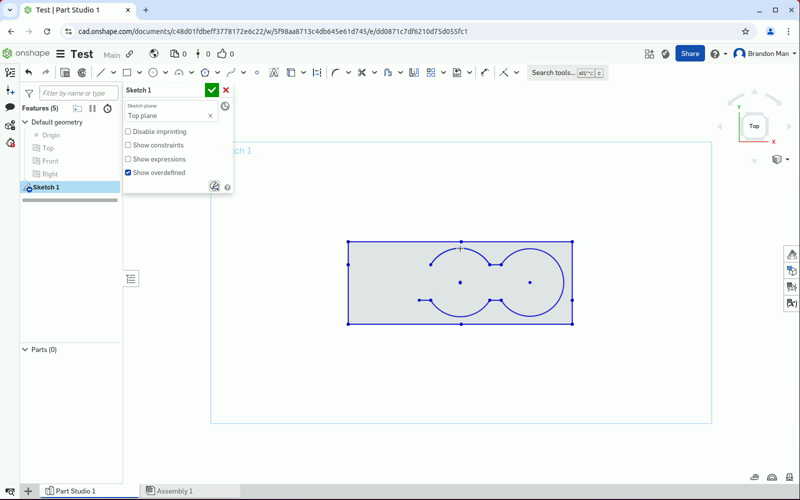
mouse_move(430, 264)
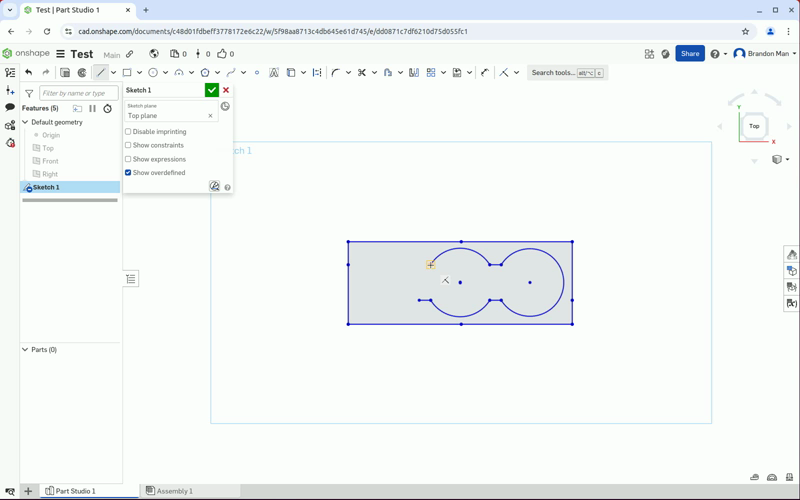
click(430, 264)
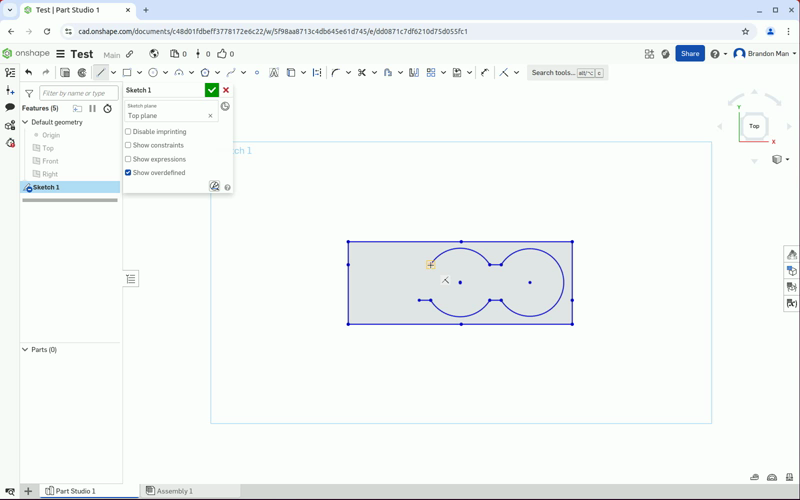
key_down(shift)
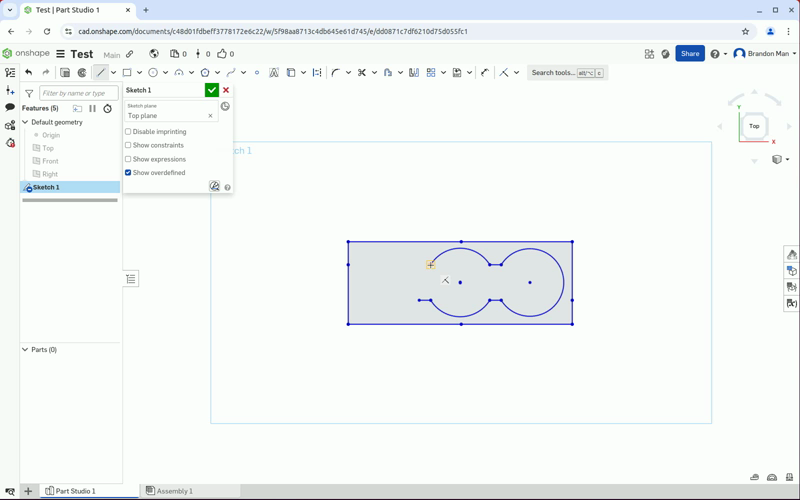
mouse_move(460, 264)
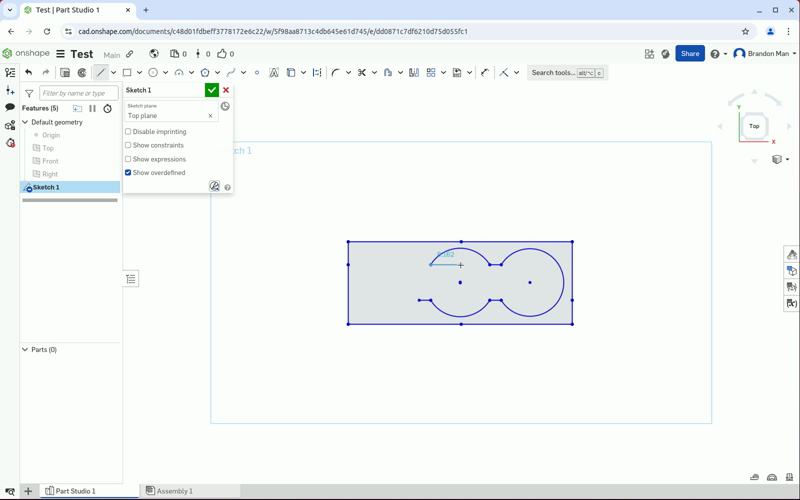
mouse_move(419, 264)
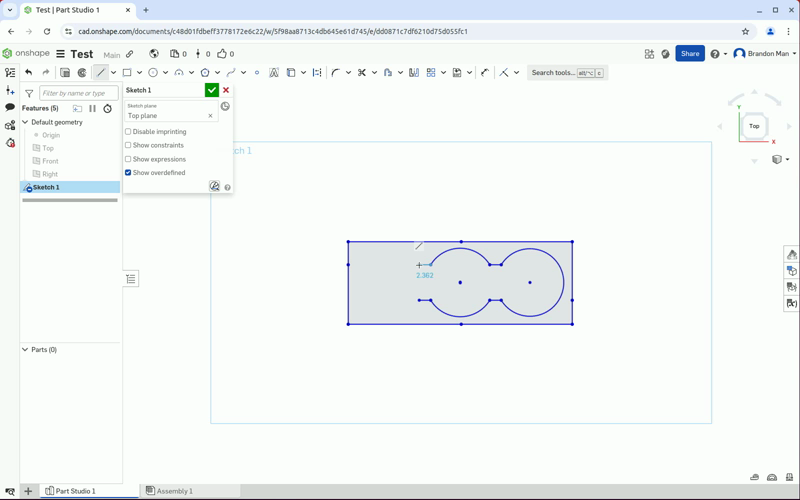
click(419, 264)
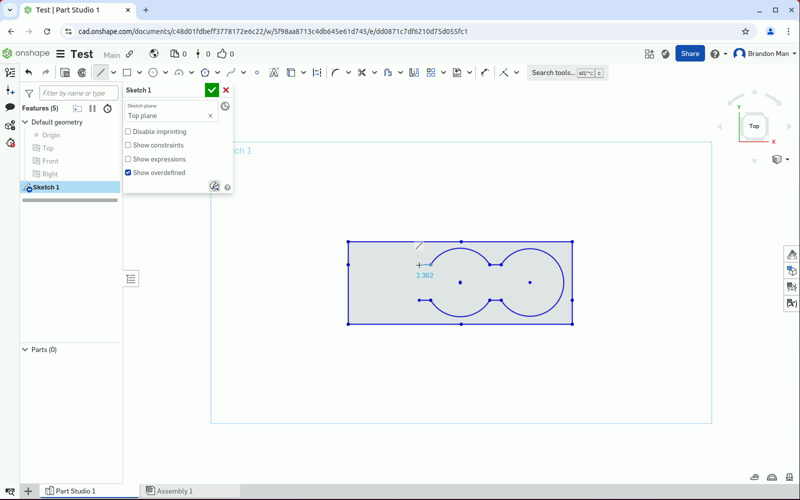
key_up(shift)
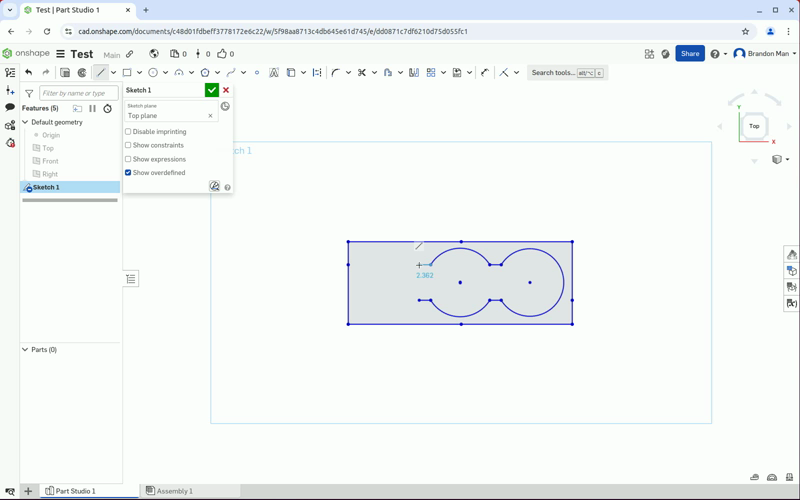
key(esc)
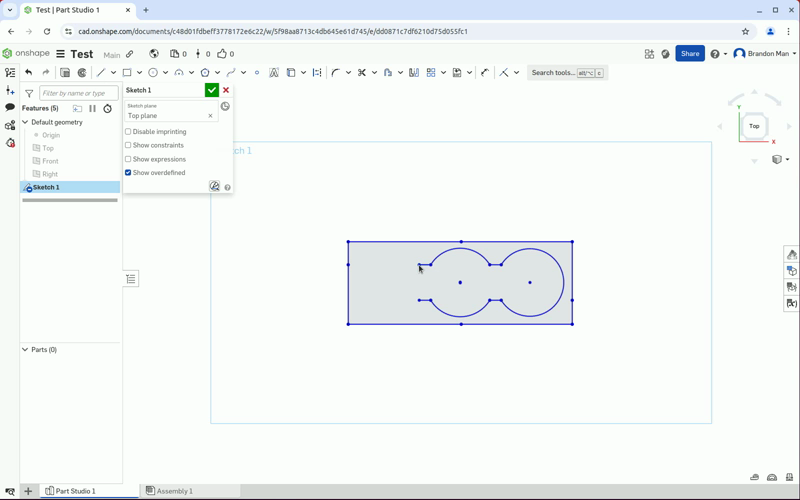
key(a)
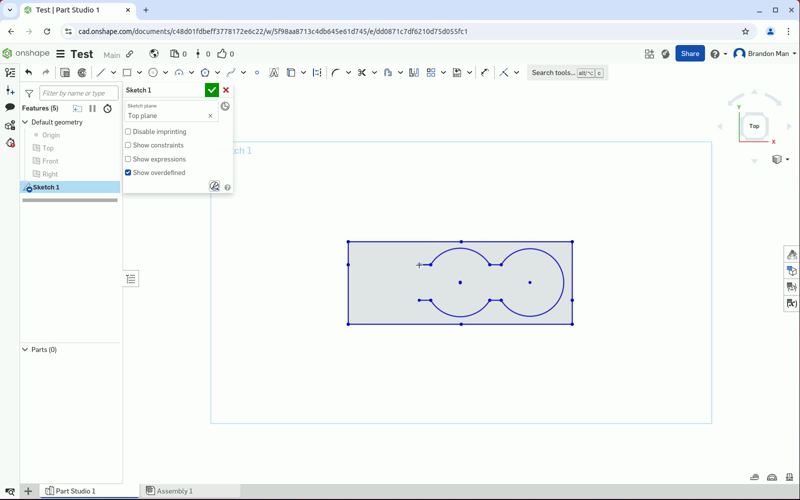
mouse_move(419, 264)
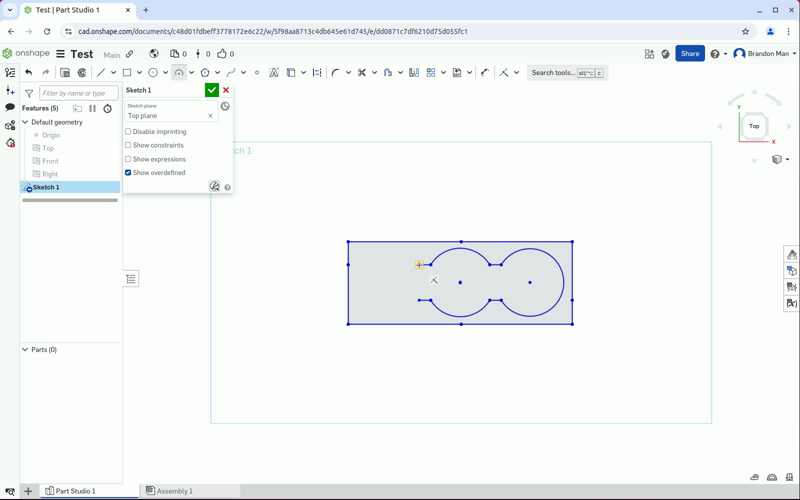
click(419, 264)
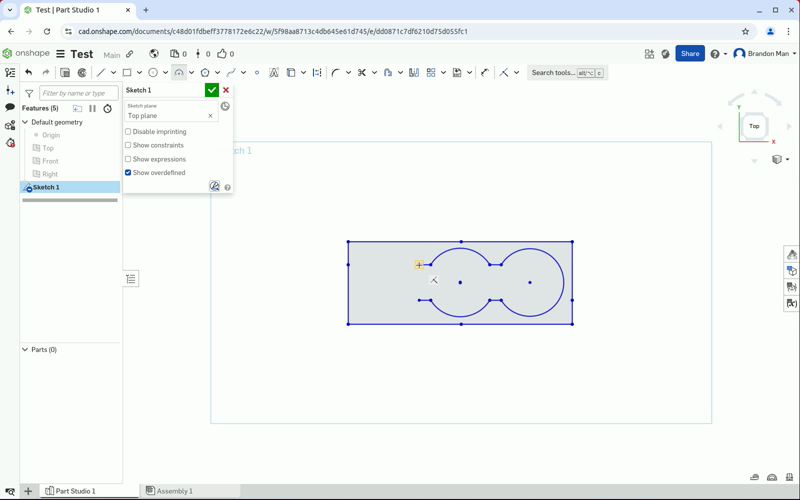
mouse_move(419, 300)
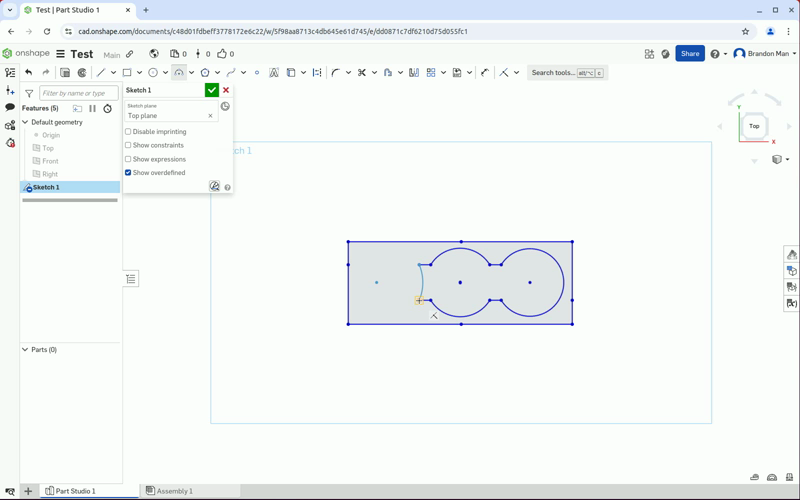
click(419, 300)
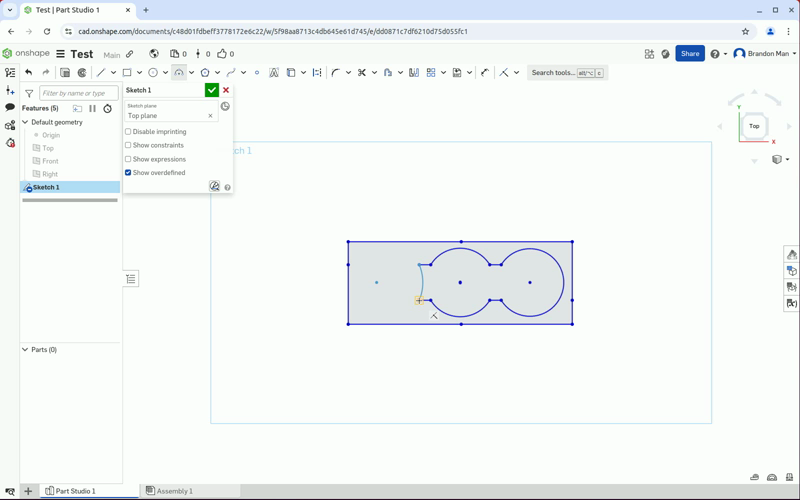
key_down(shift)
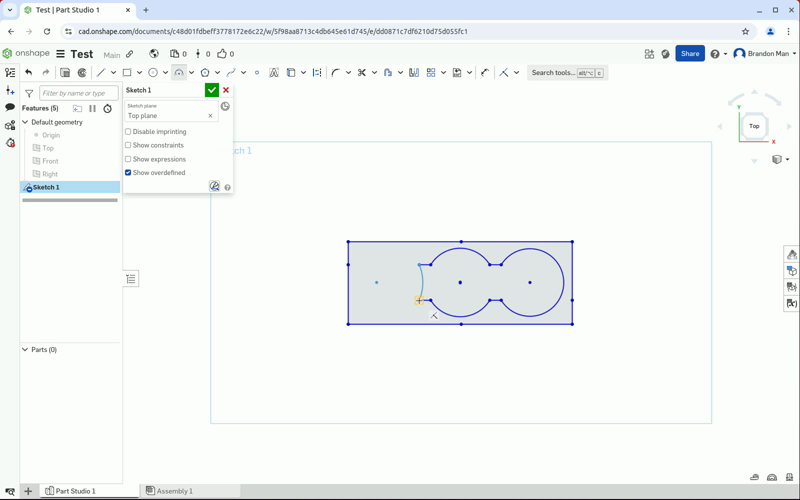
mouse_move(356, 282)
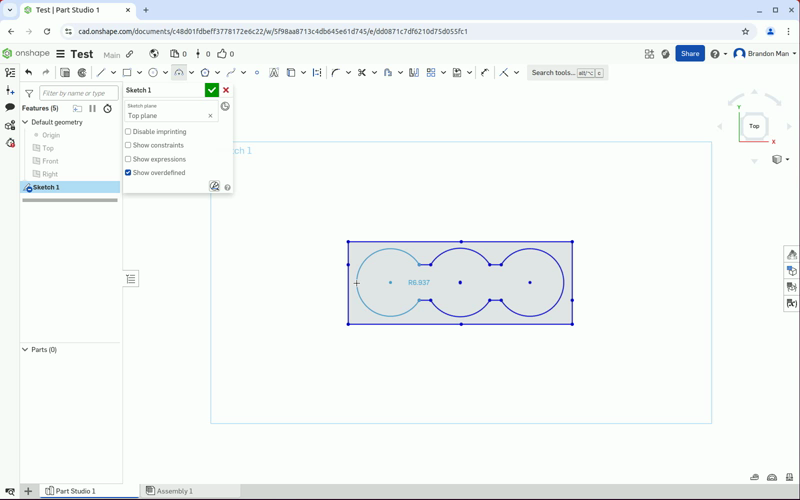
click(356, 282)
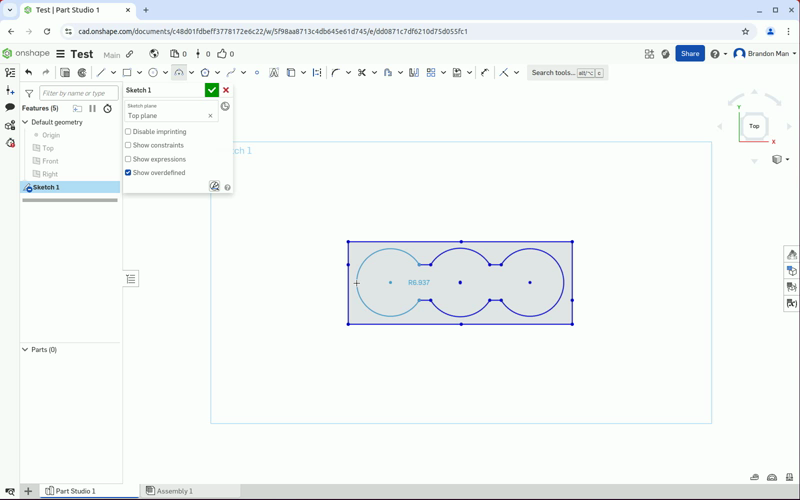
key_up(shift)
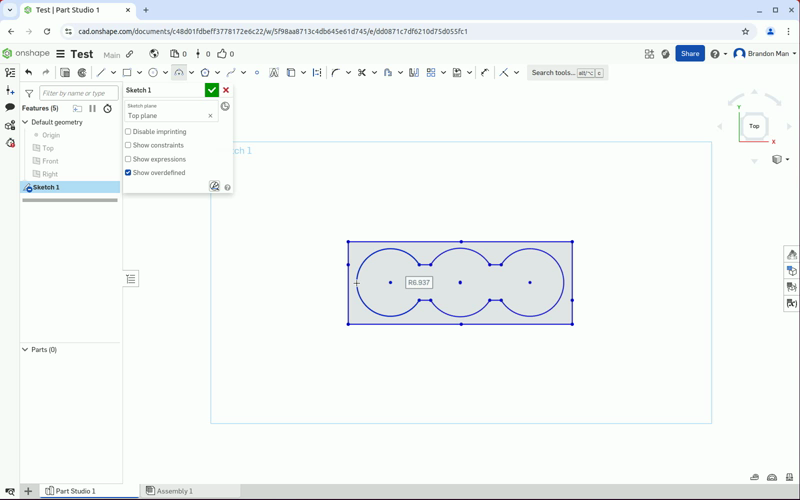
key(esc)
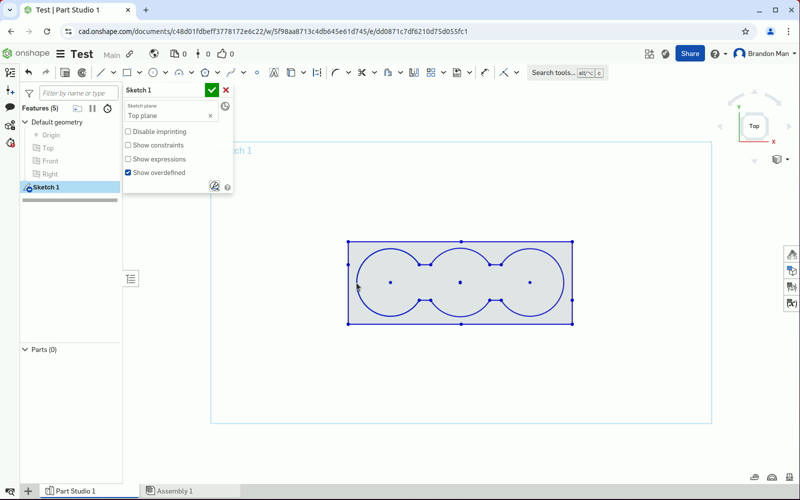
mouse_move(363, 311)
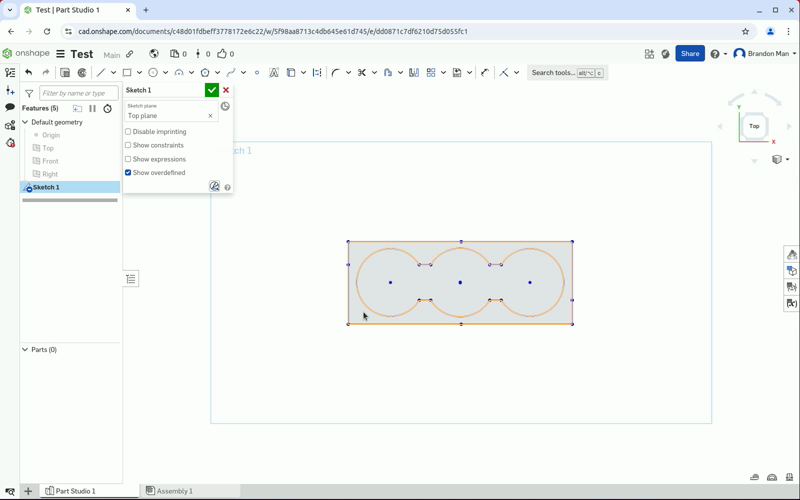
click(363, 311)
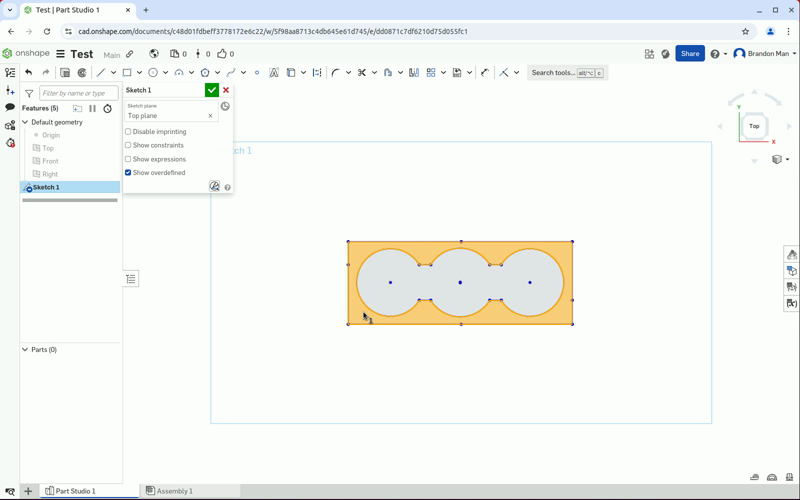
mouse_move(73, 352)
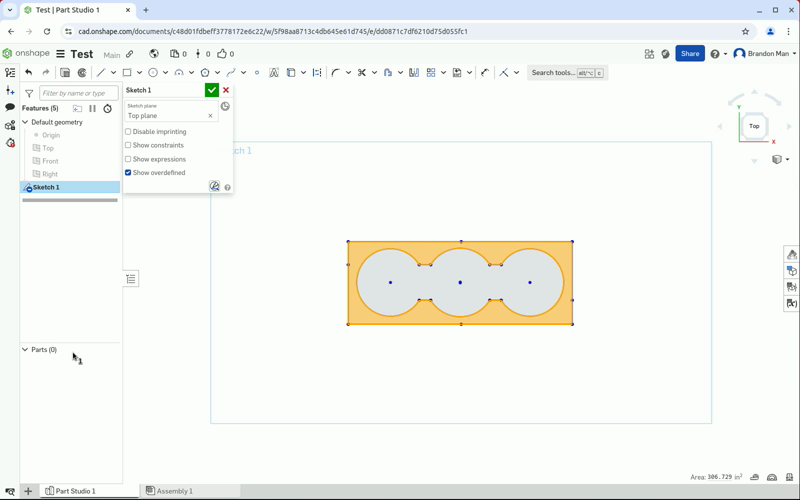
key(shift+y)
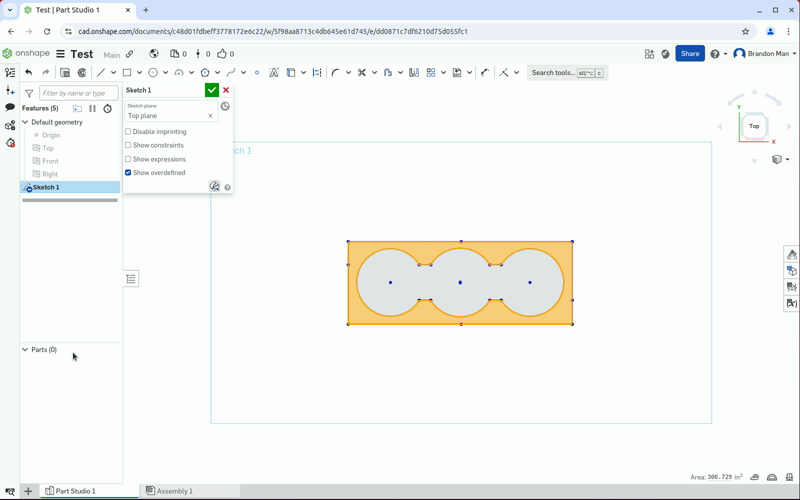
key(shift+e)
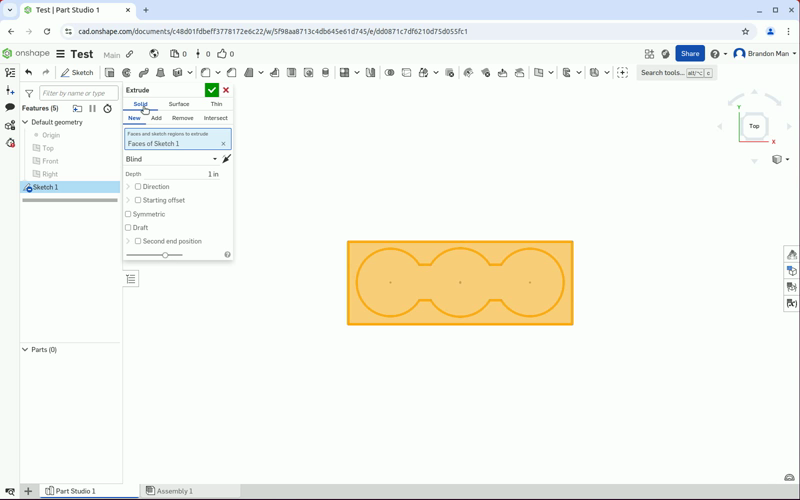
mouse_move(143, 106)
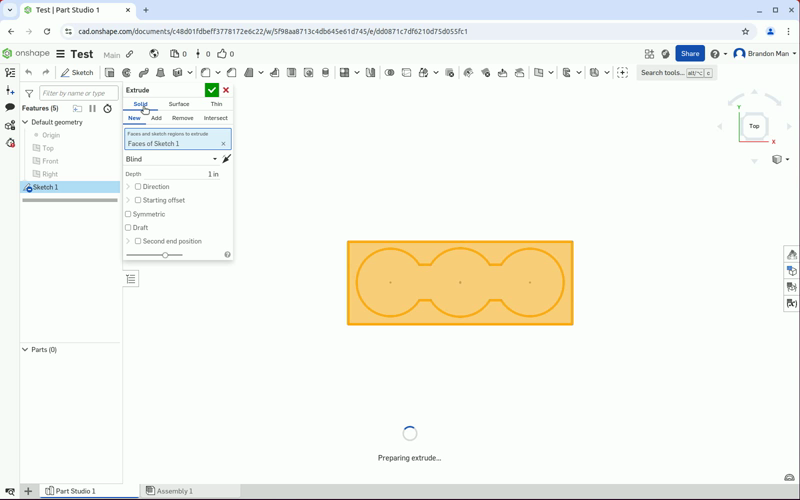
click(143, 106)
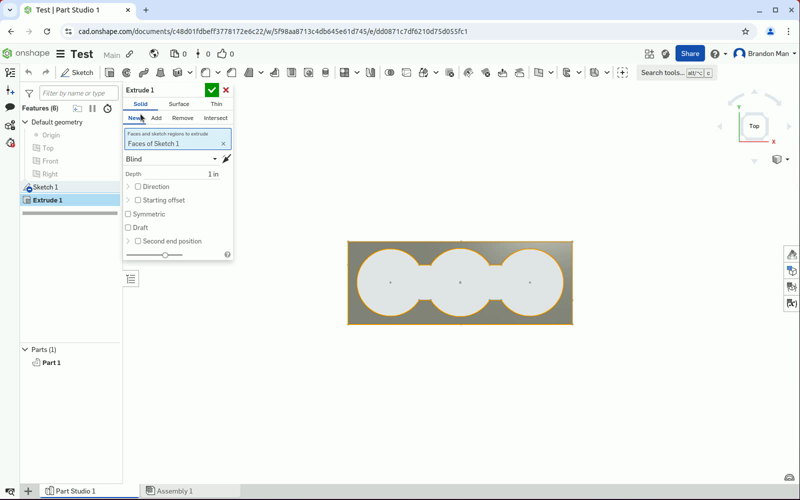
mouse_move(137, 120)
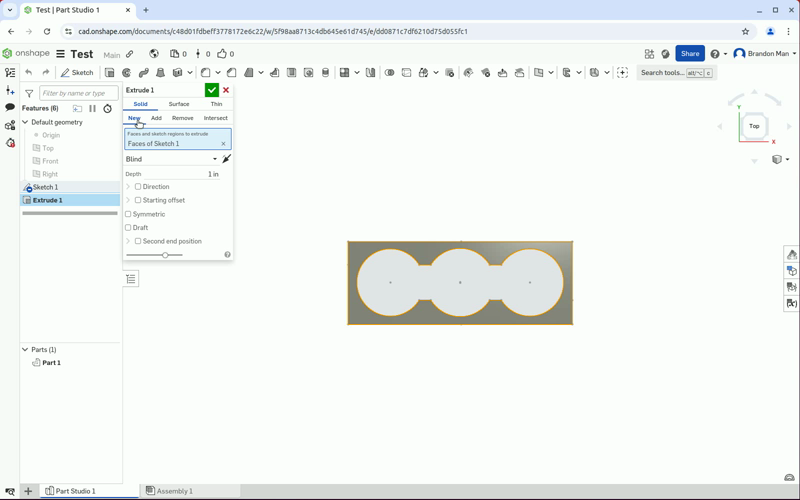
click(137, 120)
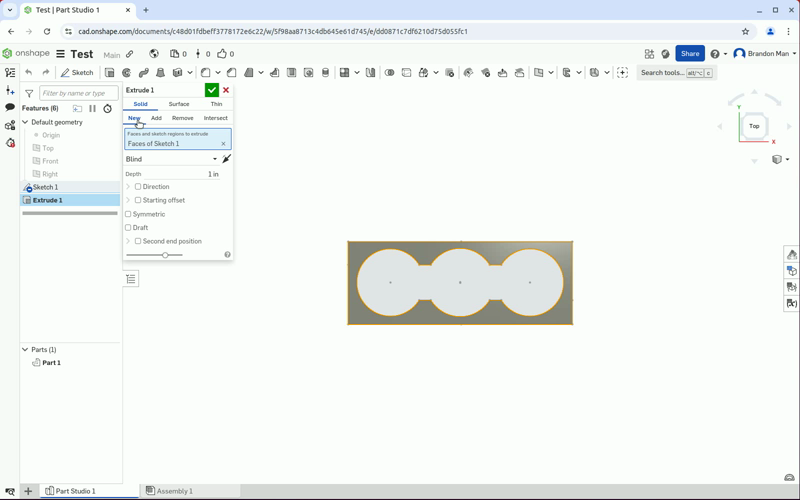
key(tab, 4)
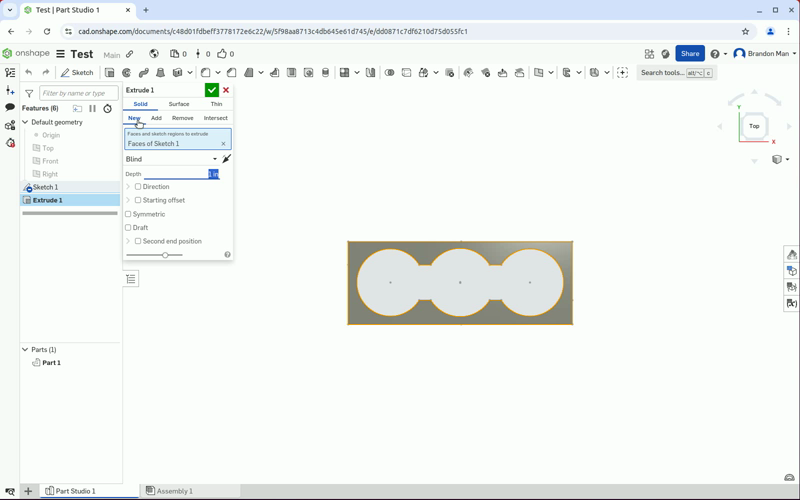
text(1.444)
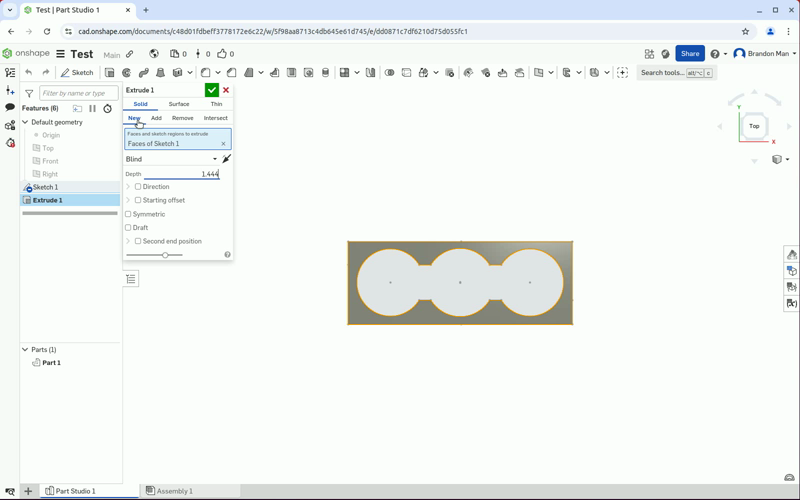
key(enter)
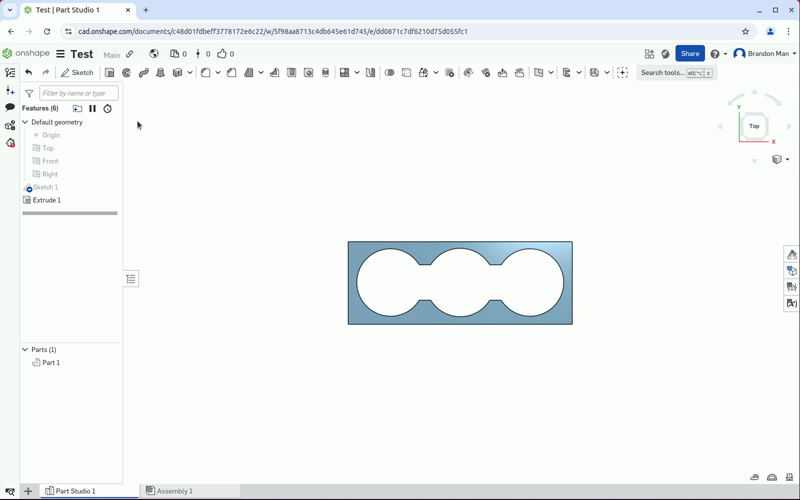
key(shift+h)
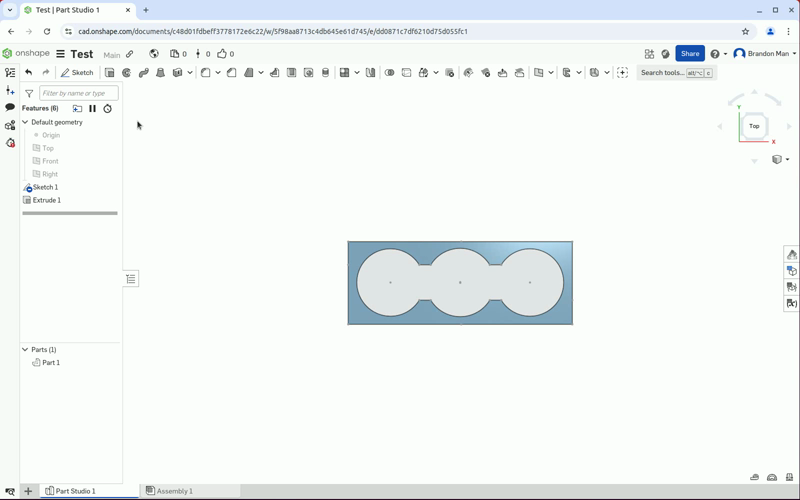
key(shift+h)
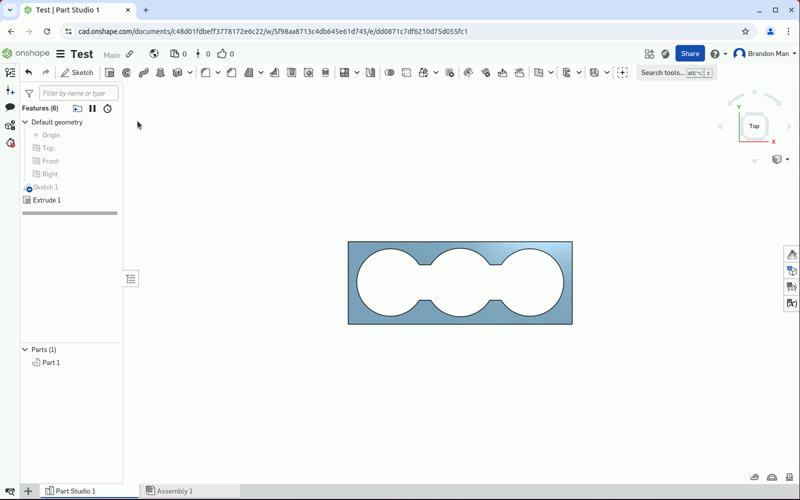
mouse_move(73, 189)
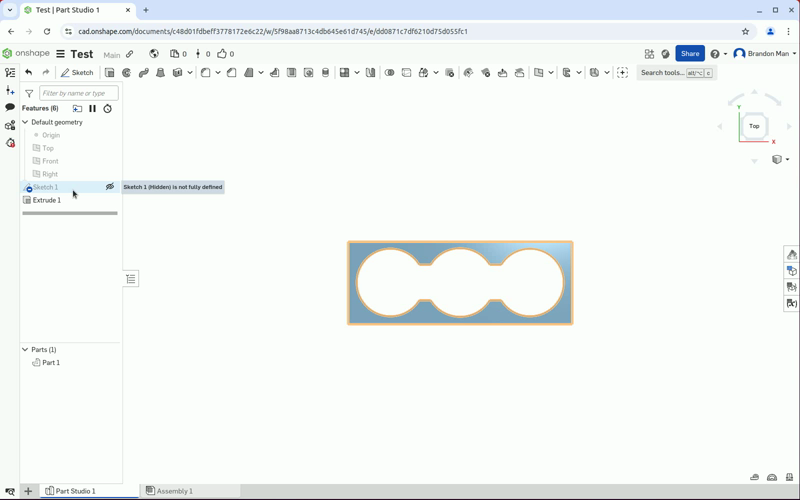
click(73, 189)
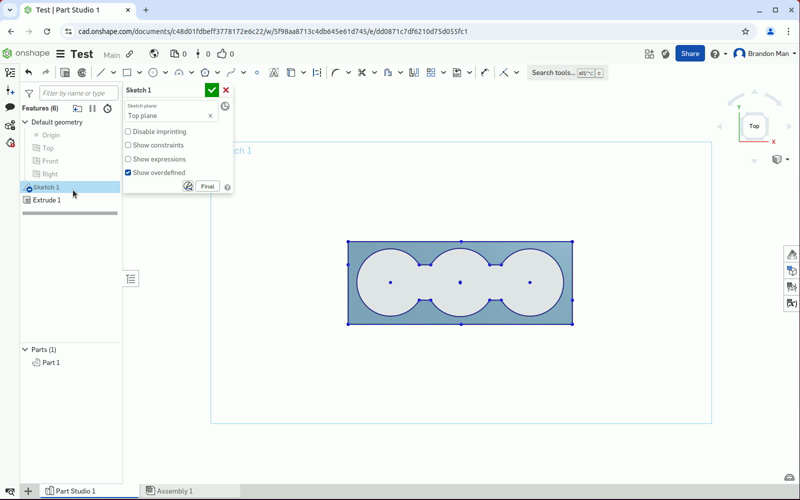
mouse_move(229, 92)
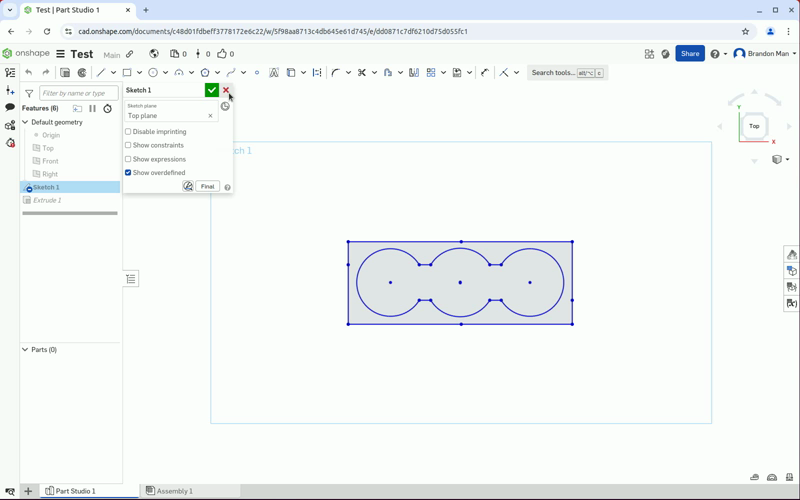
click(229, 92)
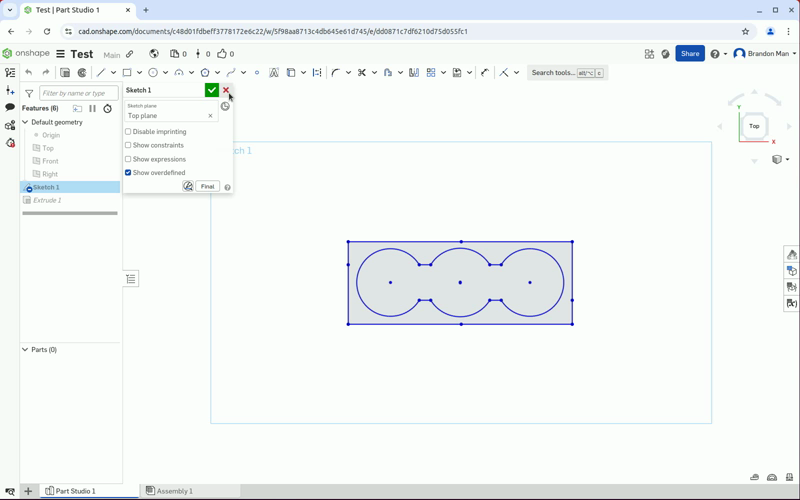
key(shift+s)
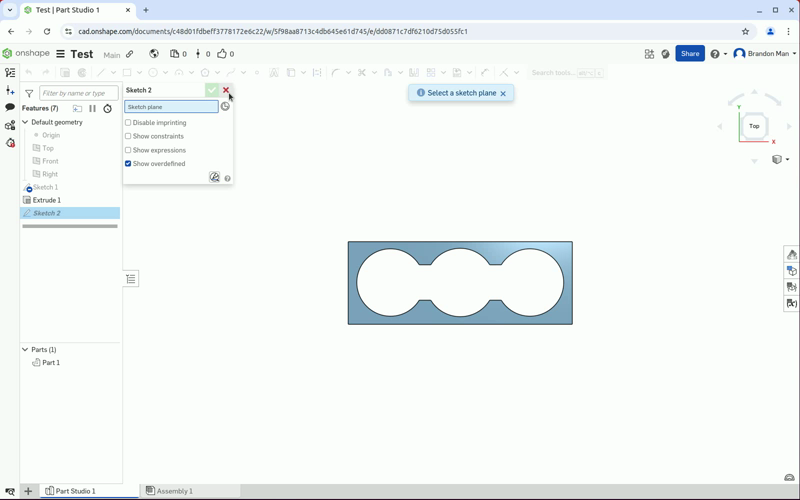
mouse_move(73, 150)
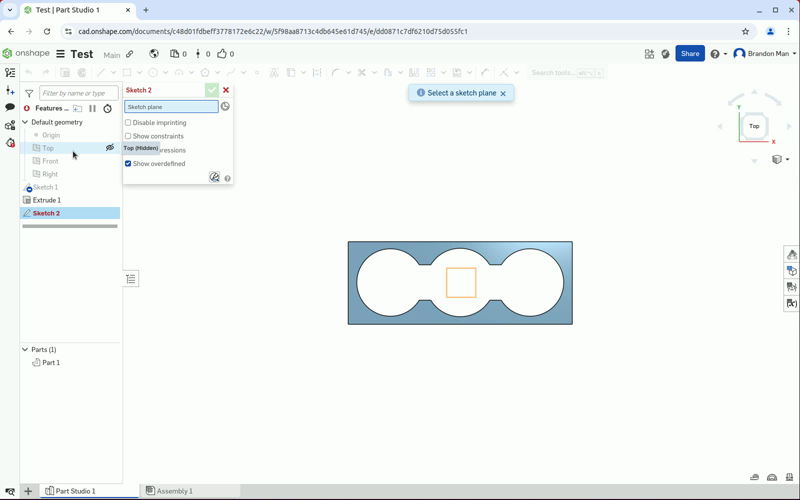
click(73, 150)
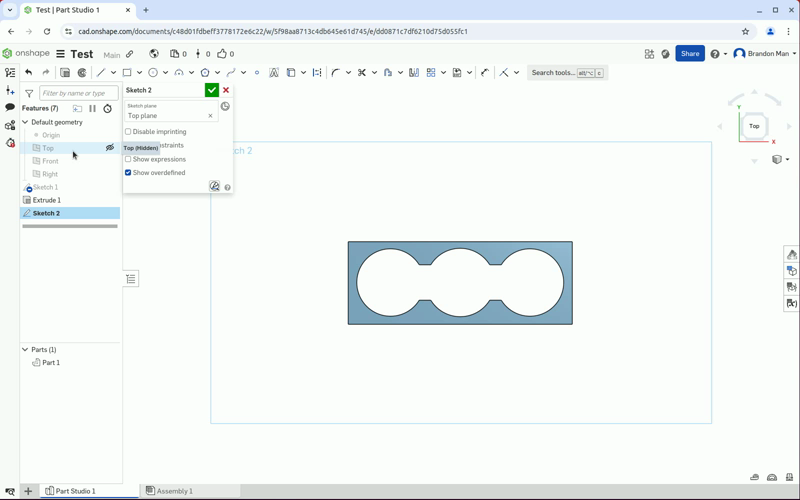
mouse_move(73, 352)
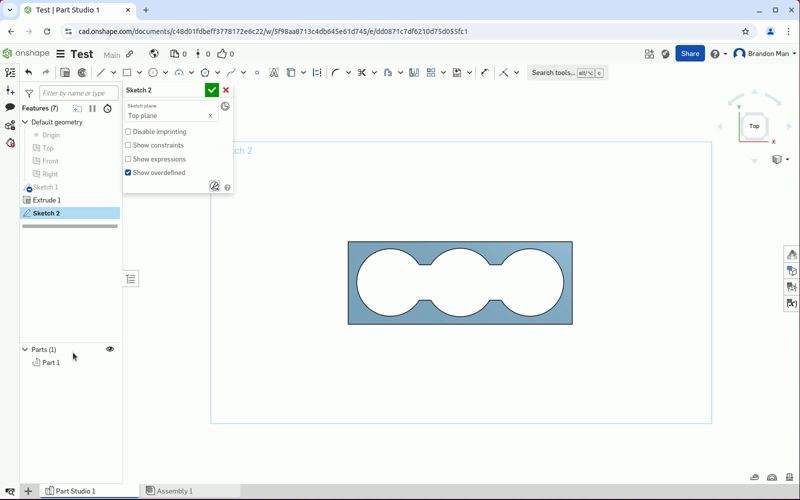
key(y)
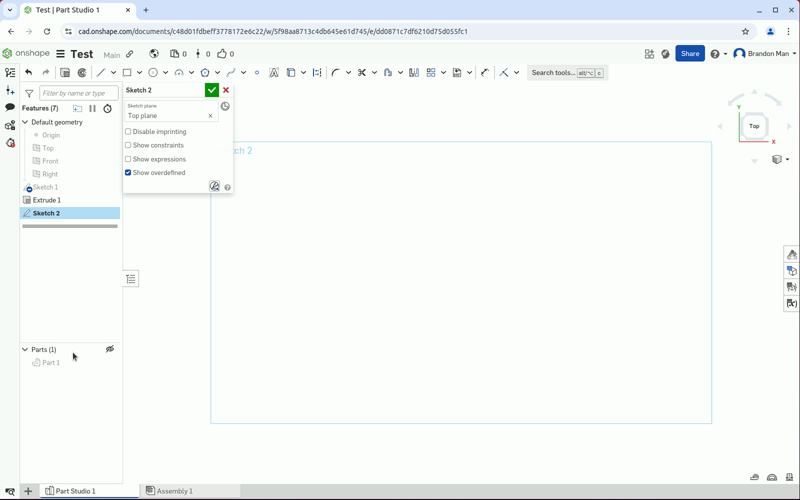
key(l)
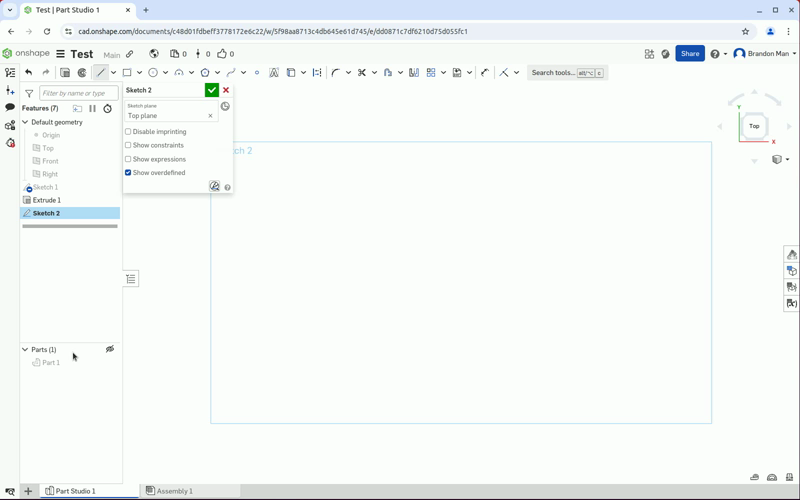
key_down(shift)
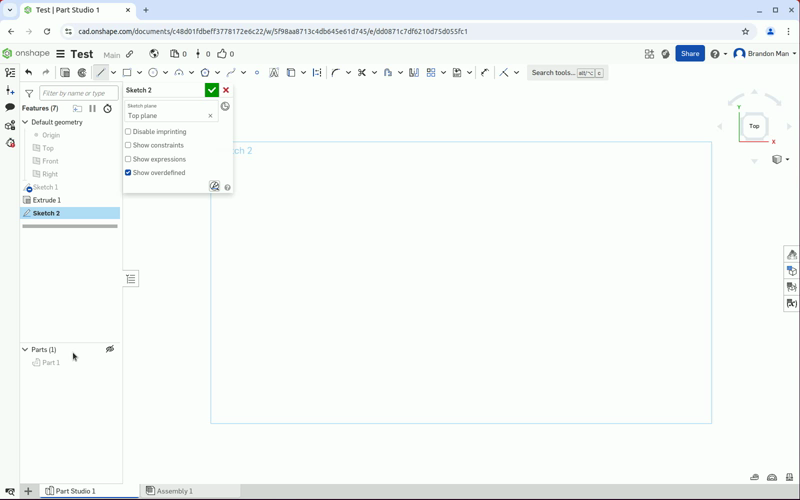
mouse_move(418, 300)
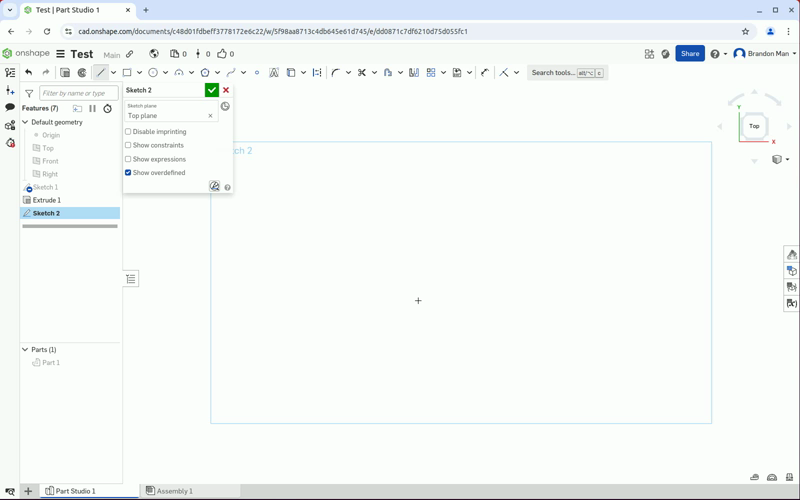
click(418, 300)
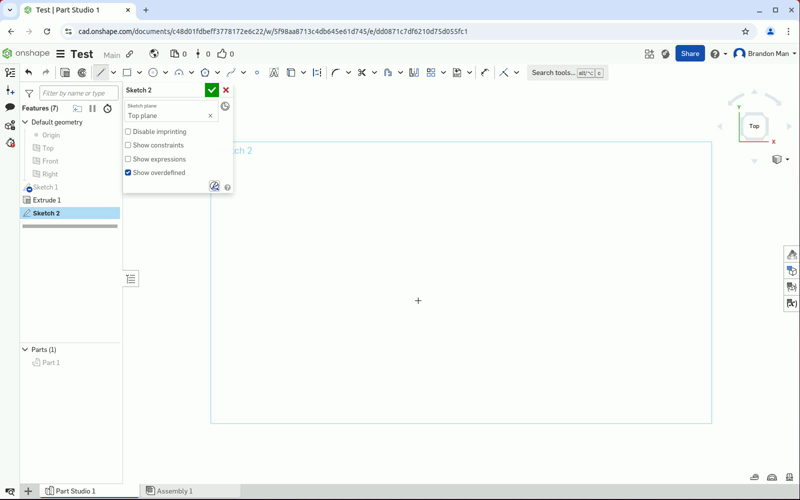
key_up(shift)
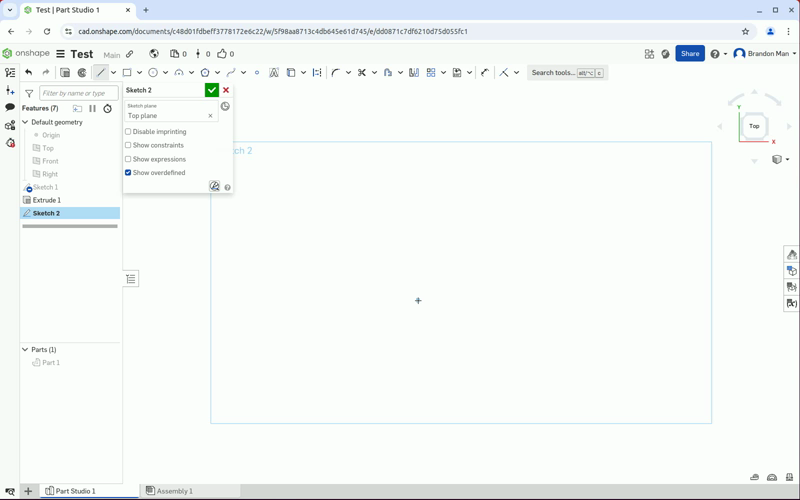
key_down(shift)
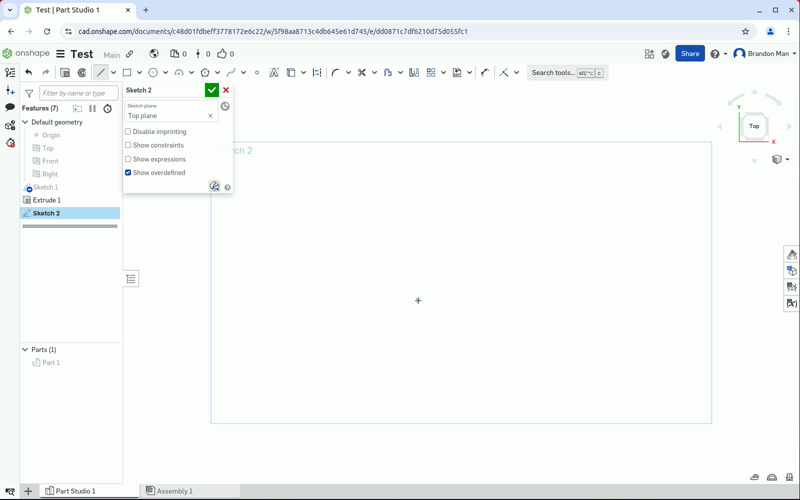
mouse_move(448, 300)
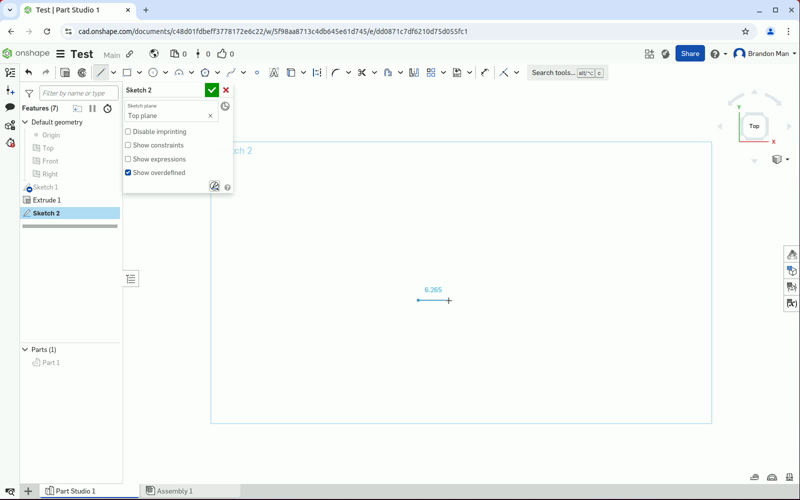
mouse_move(432, 300)
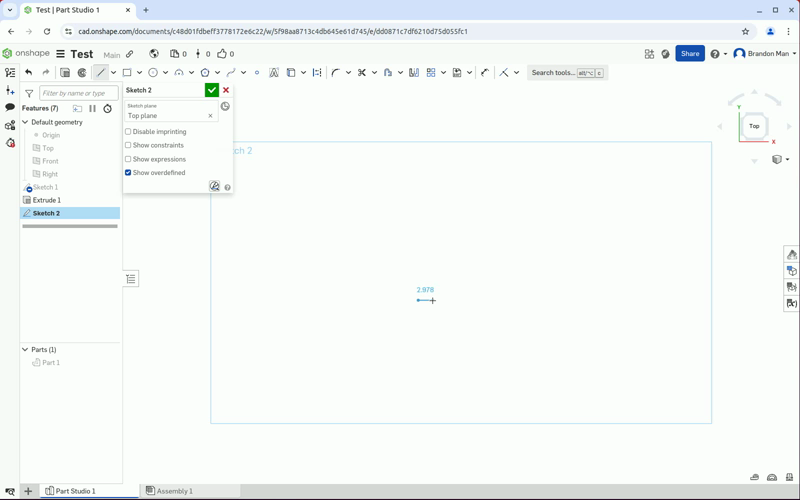
click(432, 300)
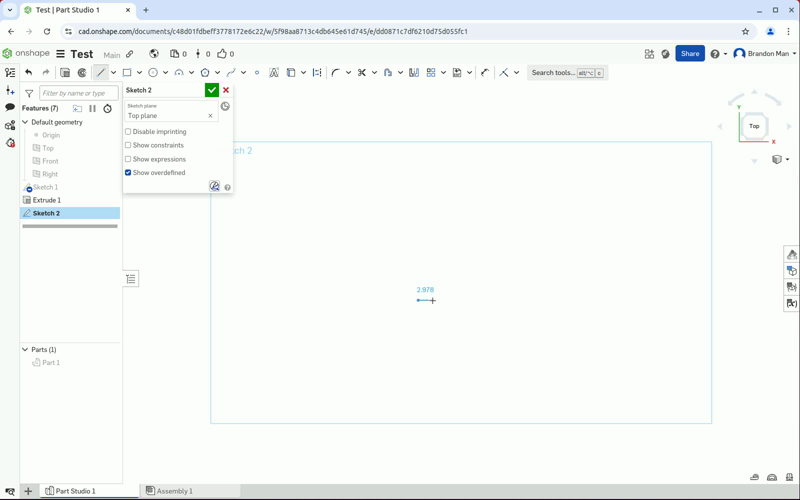
key_up(shift)
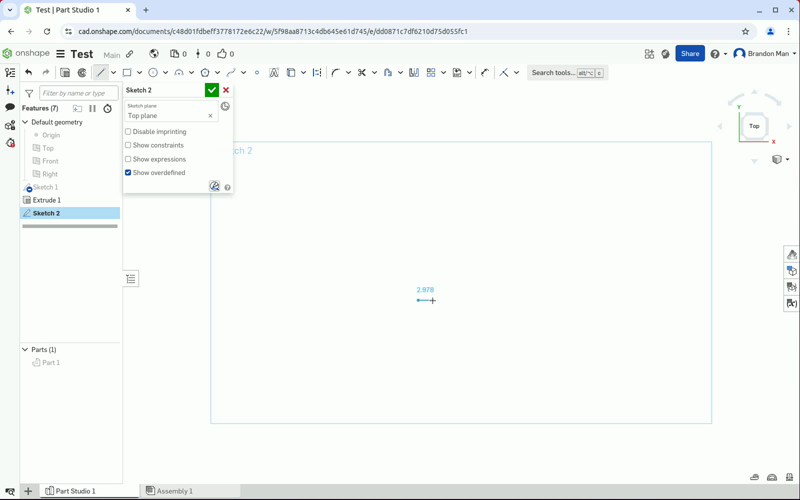
key(esc)
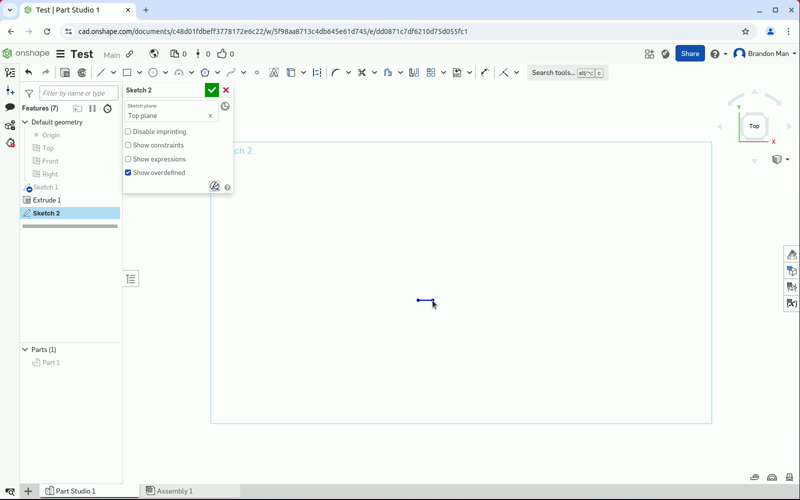
key(a)
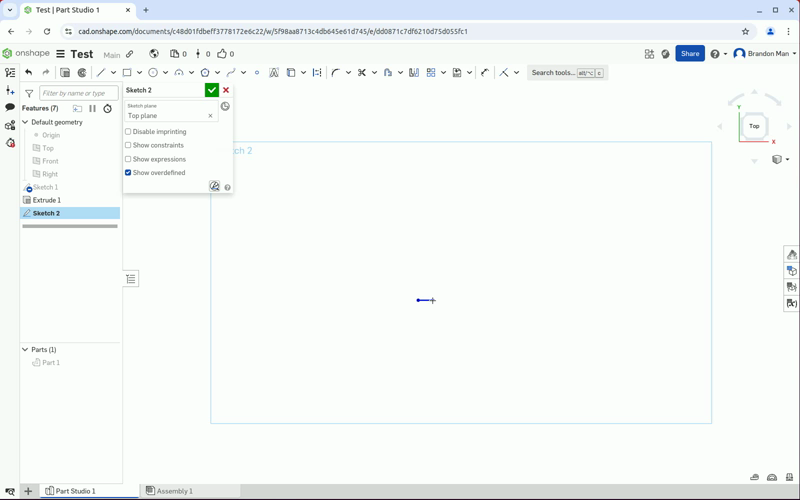
mouse_move(432, 300)
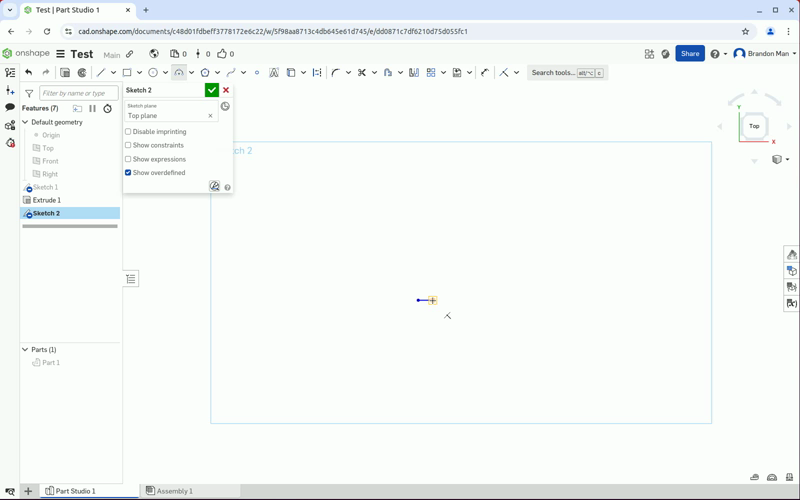
click(432, 300)
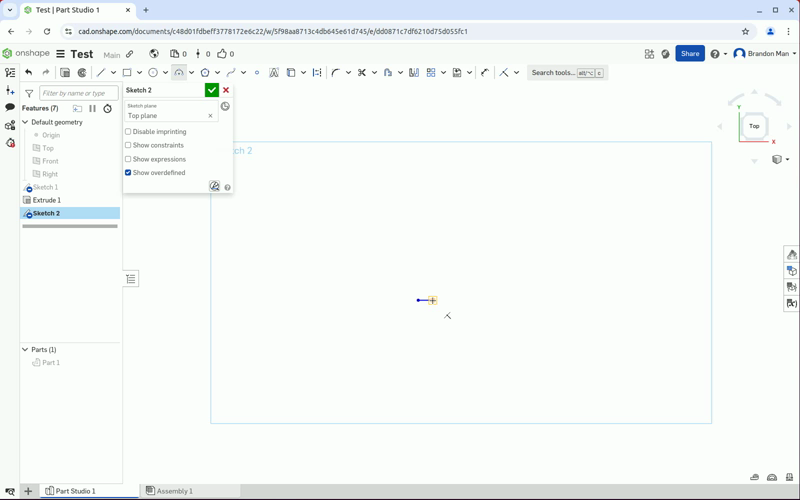
key_down(shift)
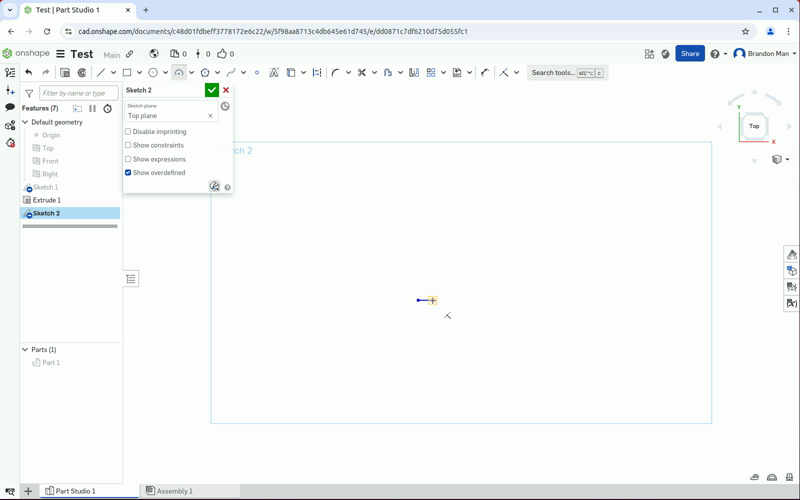
mouse_move(432, 264)
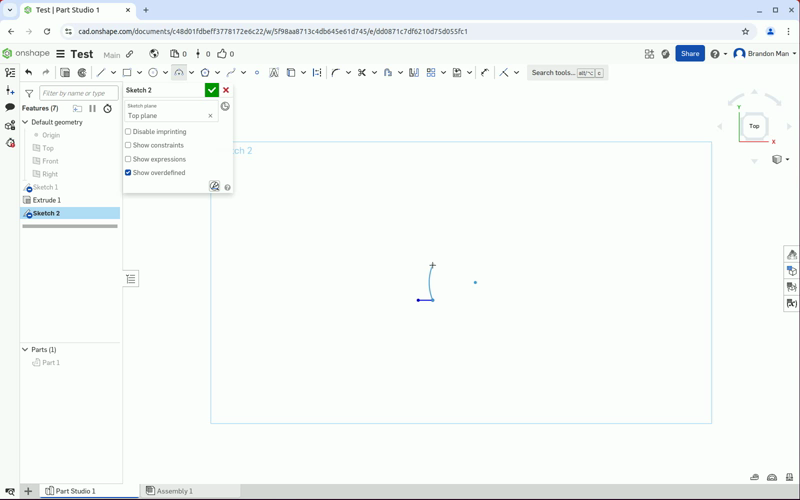
click(432, 264)
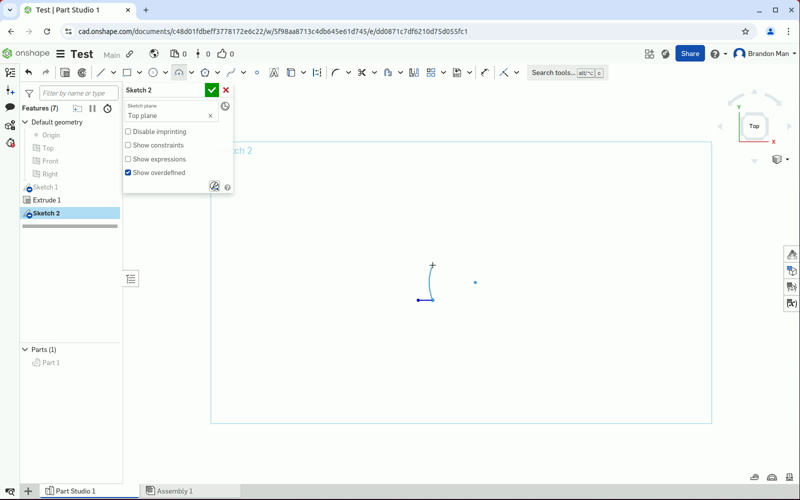
mouse_move(427, 282)
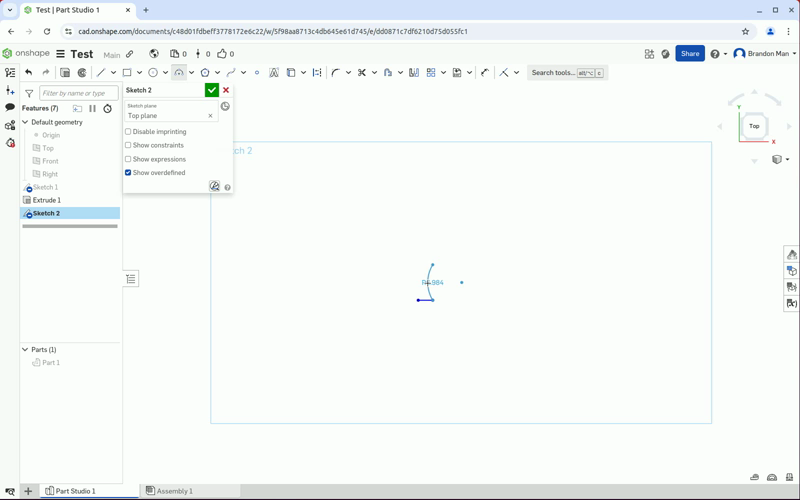
click(427, 282)
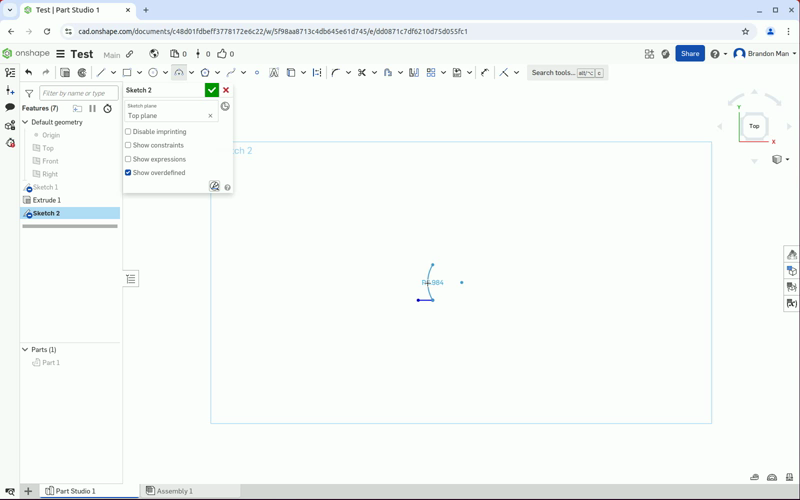
key_up(shift)
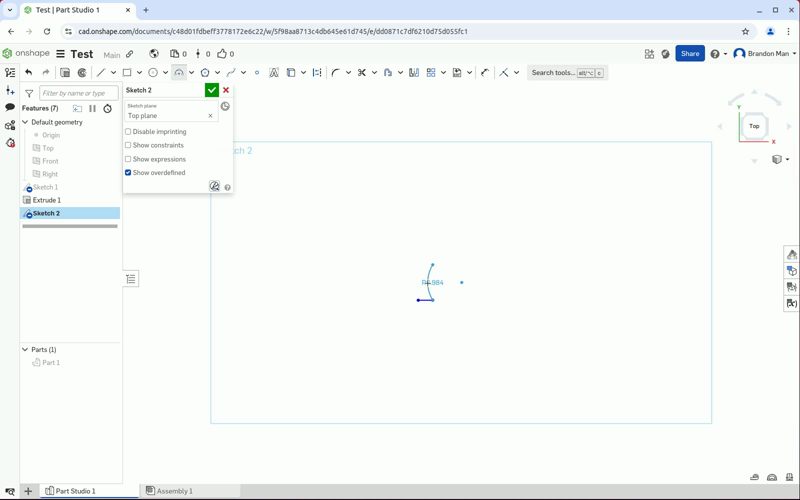
key(esc)
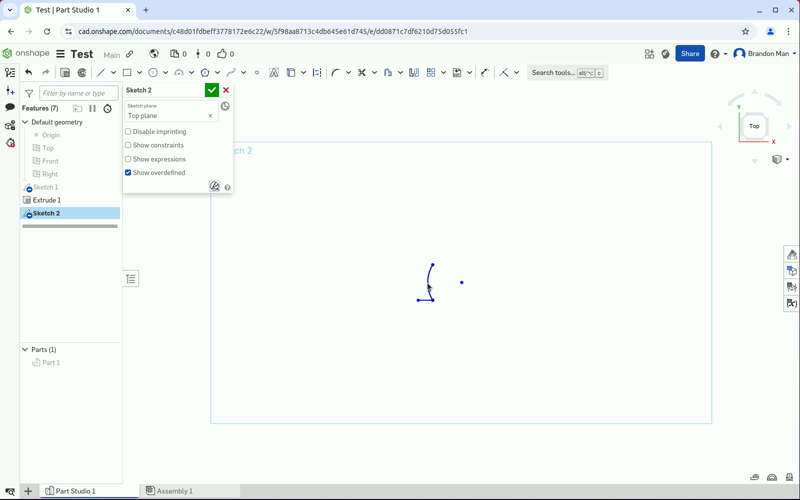
key(l)
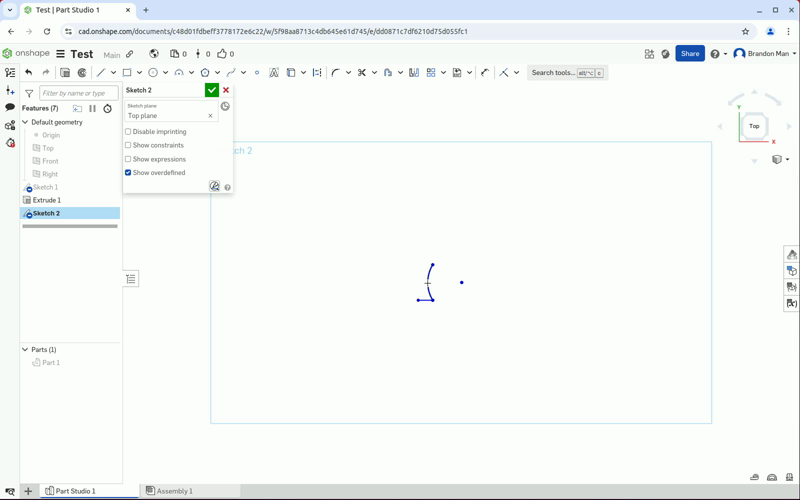
mouse_move(432, 264)
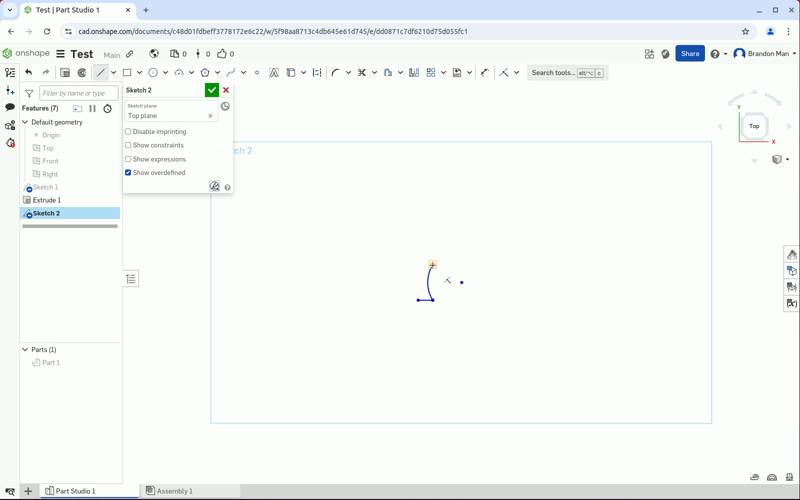
click(432, 264)
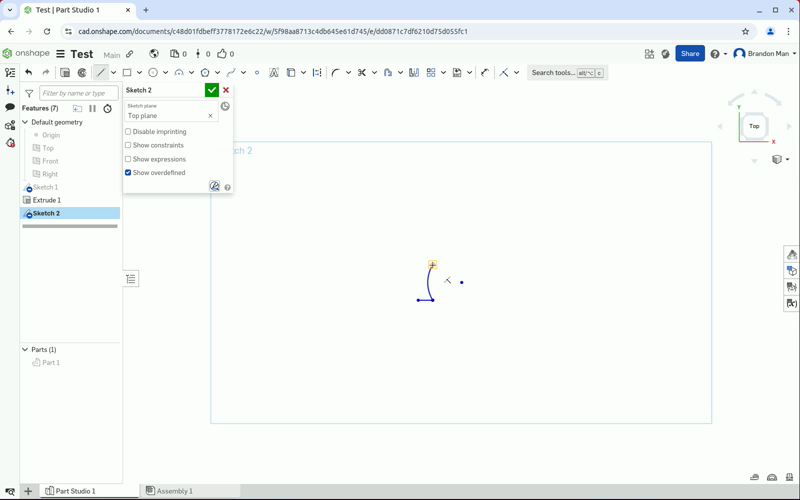
key_down(shift)
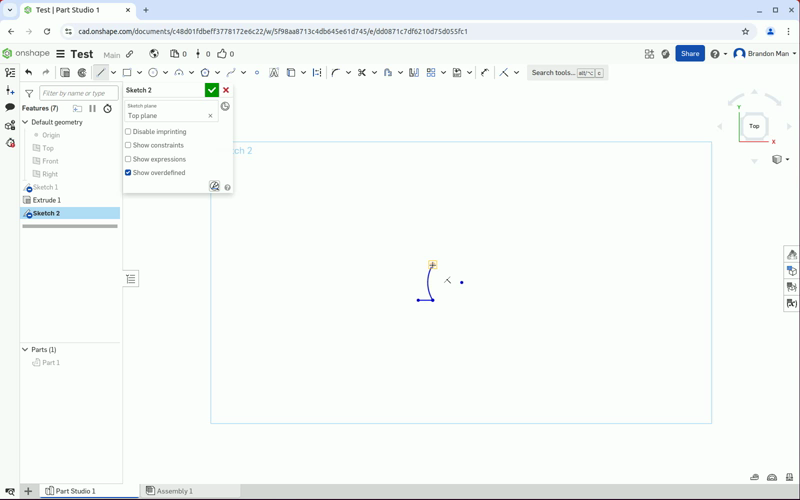
mouse_move(462, 264)
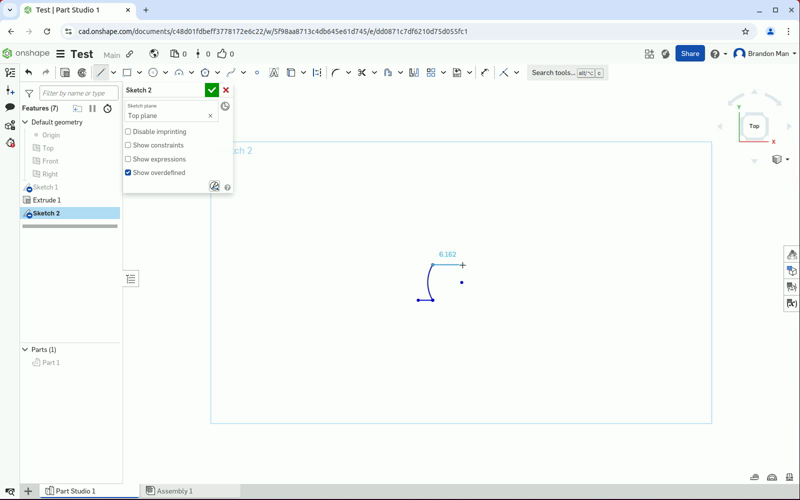
mouse_move(418, 264)
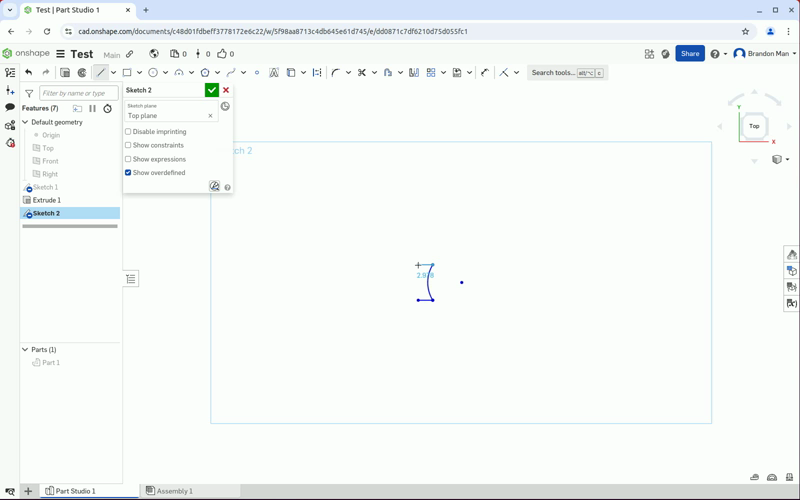
click(418, 264)
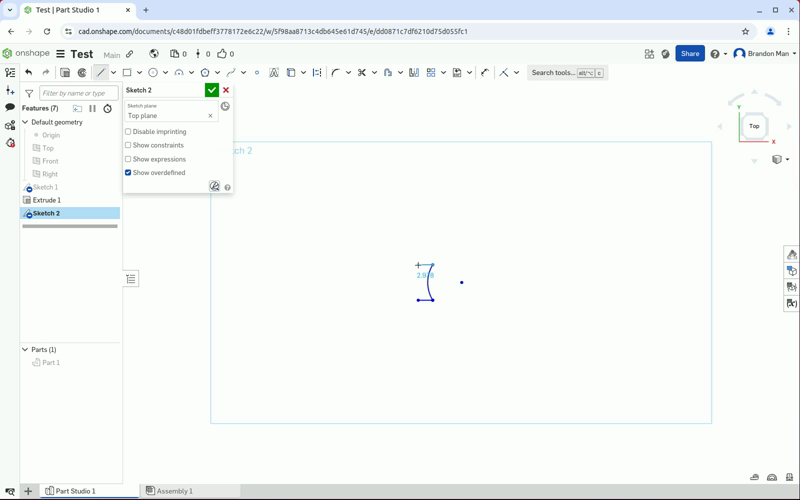
key_up(shift)
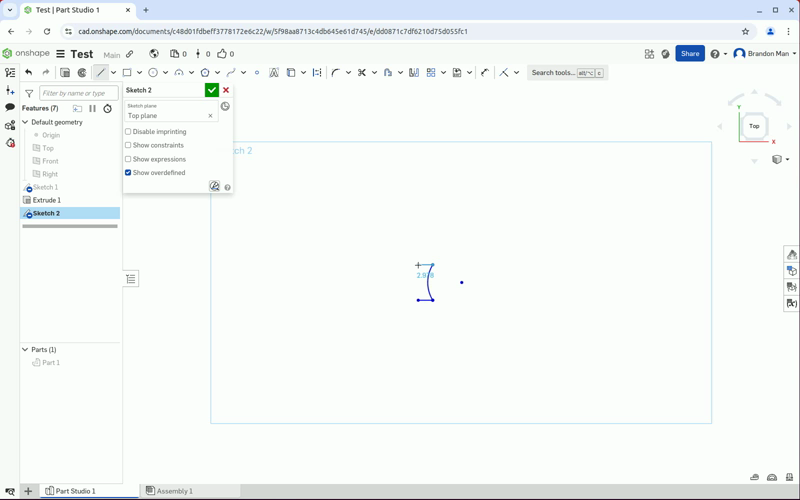
key(esc)
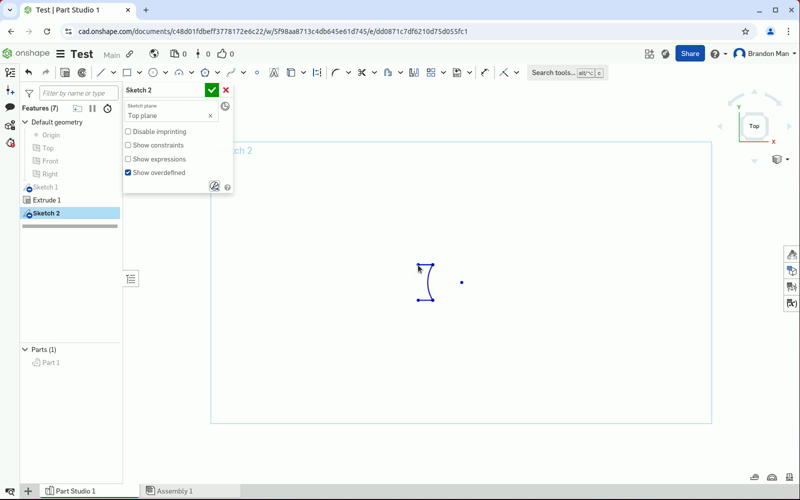
key(a)
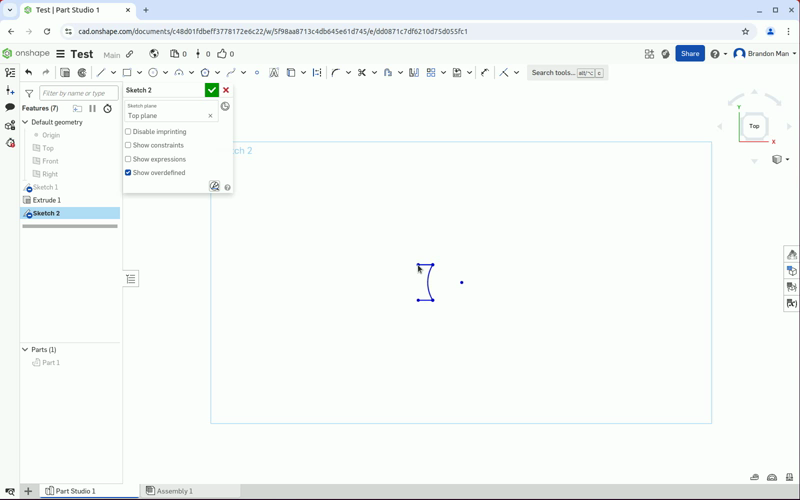
mouse_move(418, 264)
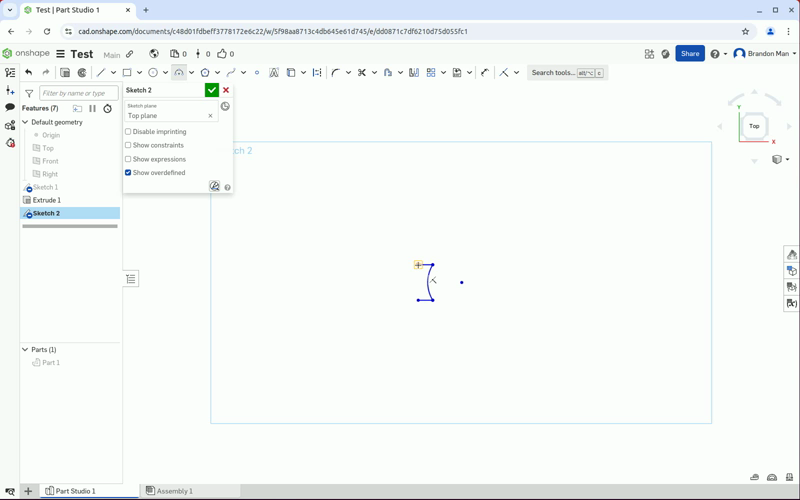
click(418, 264)
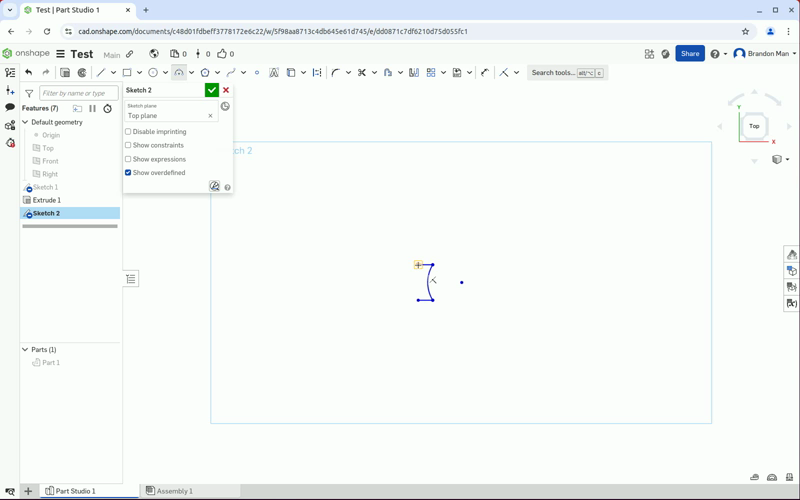
mouse_move(418, 300)
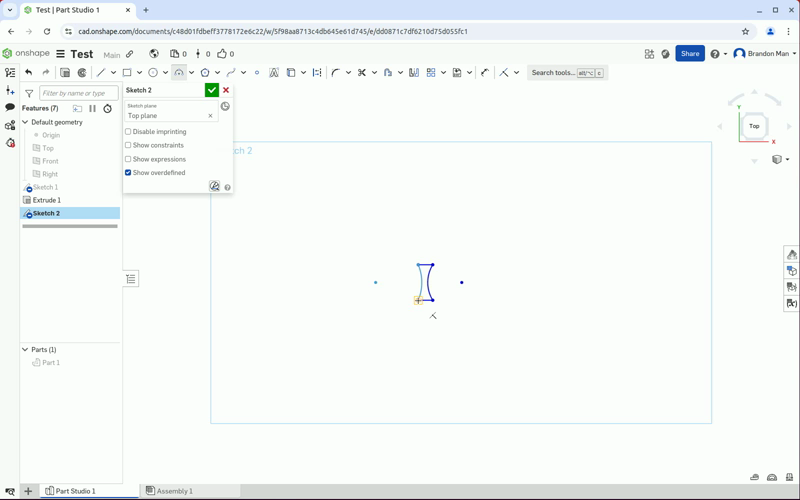
click(418, 300)
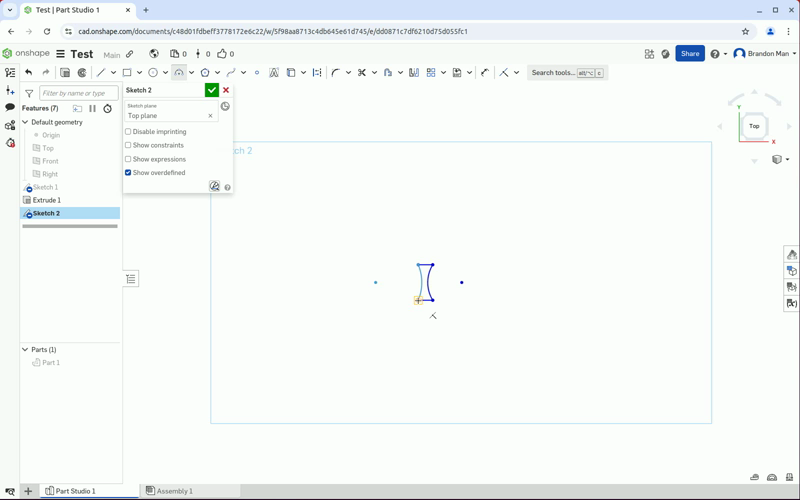
key_down(shift)
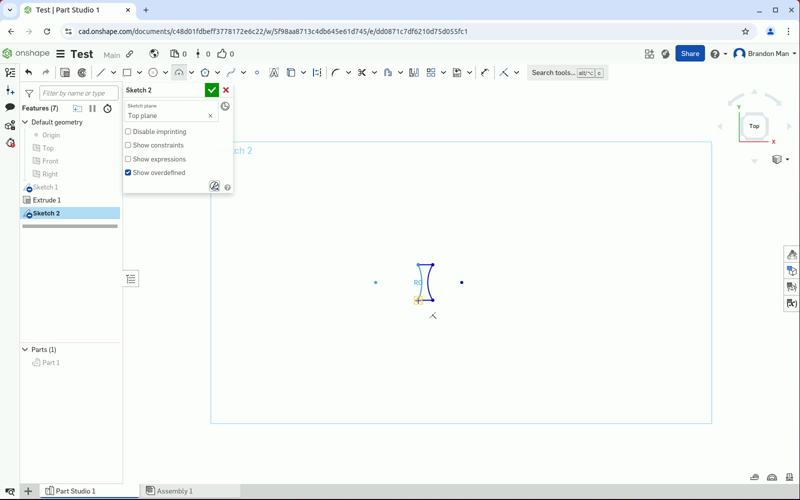
mouse_move(423, 282)
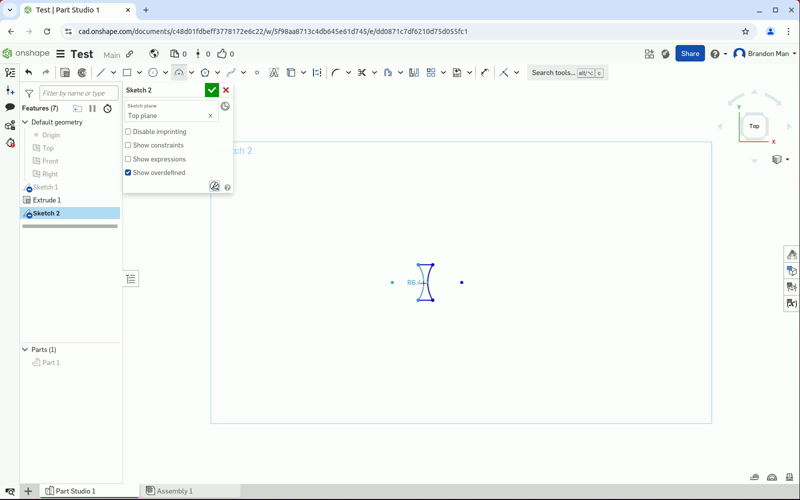
scroll(6)
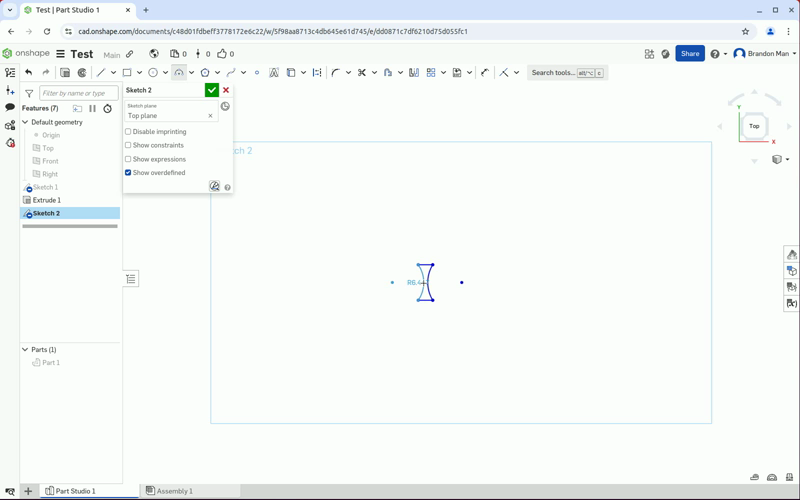
scroll(6)
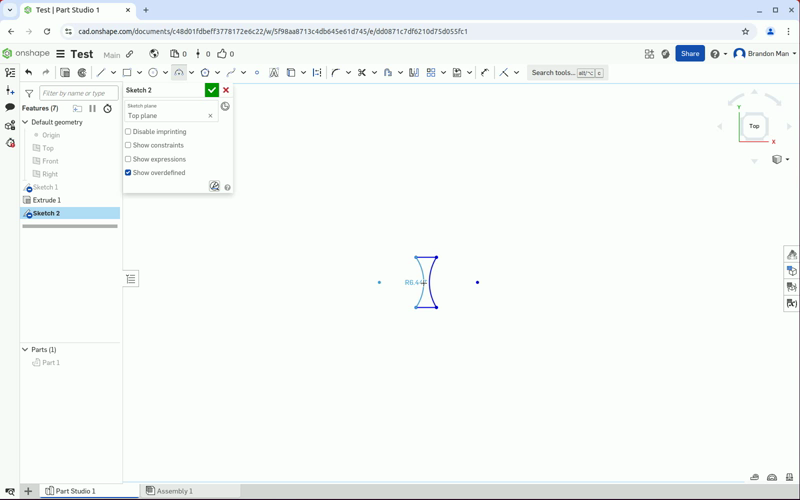
scroll(6)
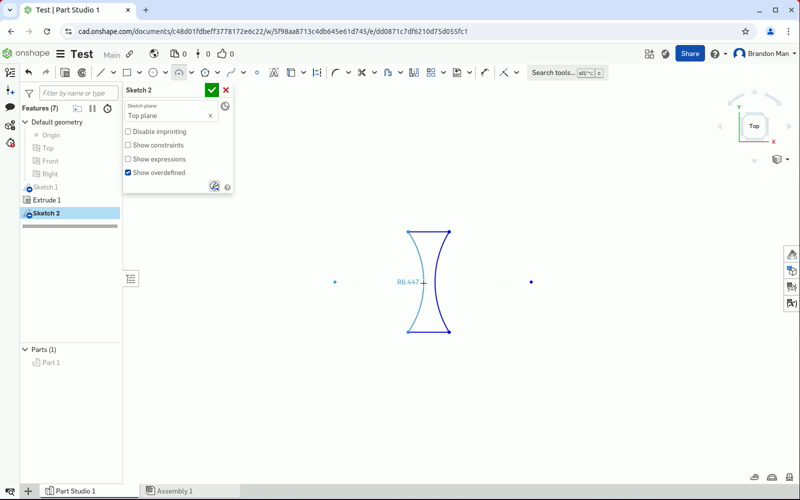
scroll(6)
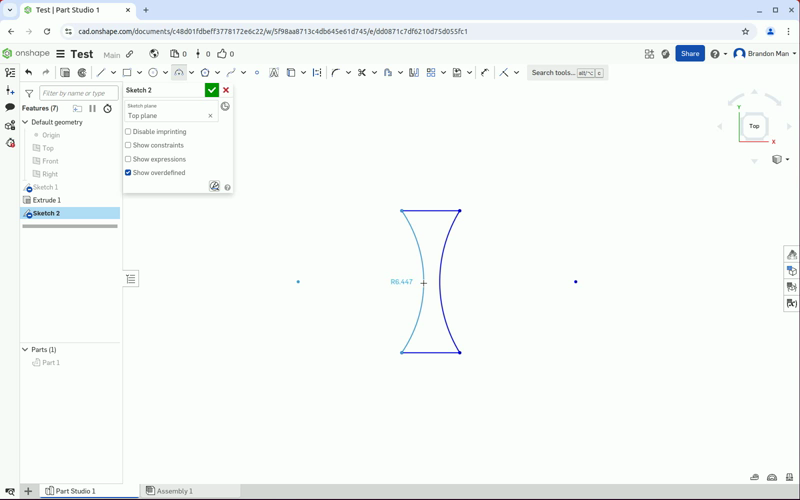
scroll(6)
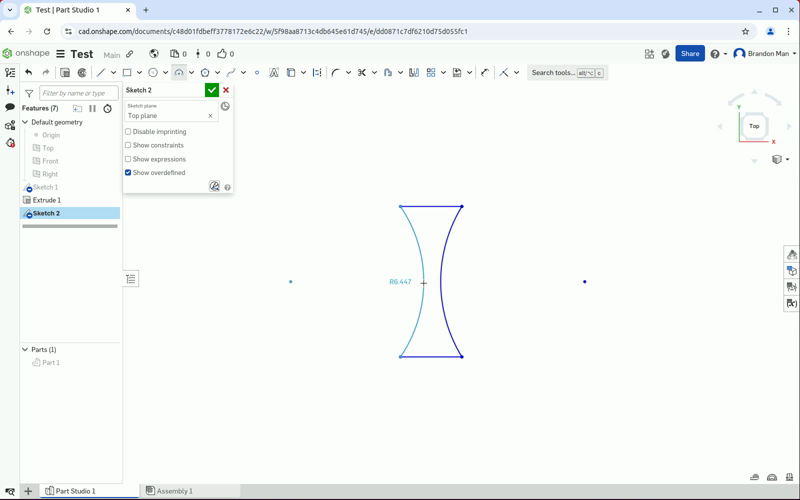
scroll(6)
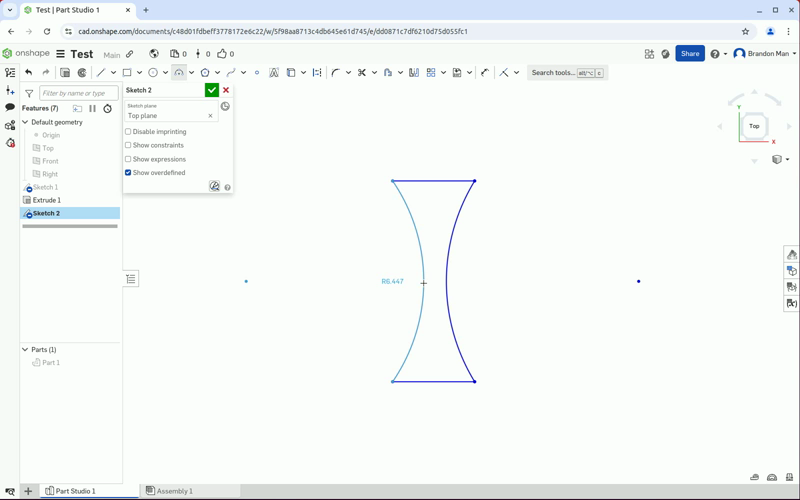
scroll(6)
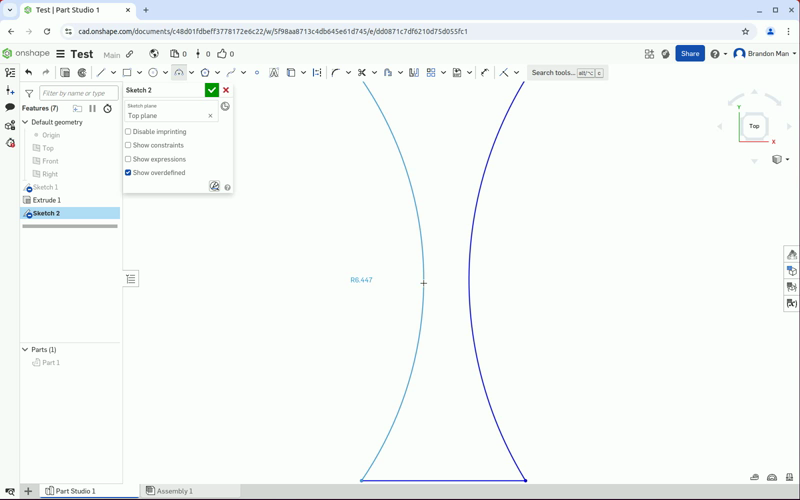
click(423, 282)
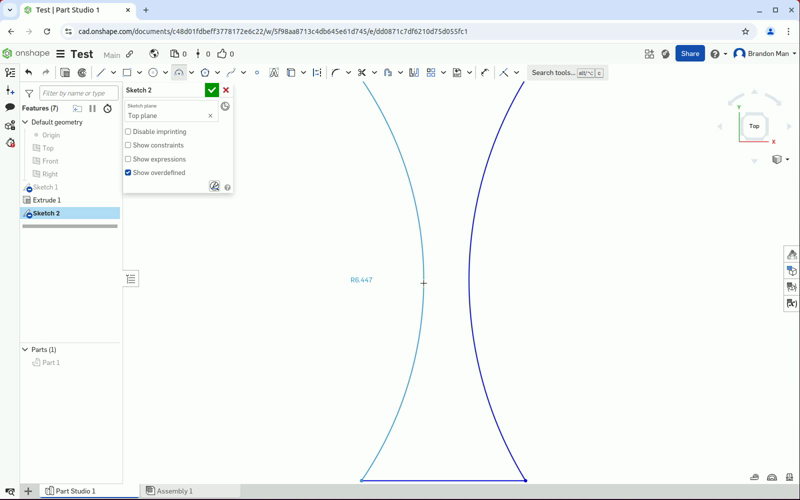
scroll(-6)
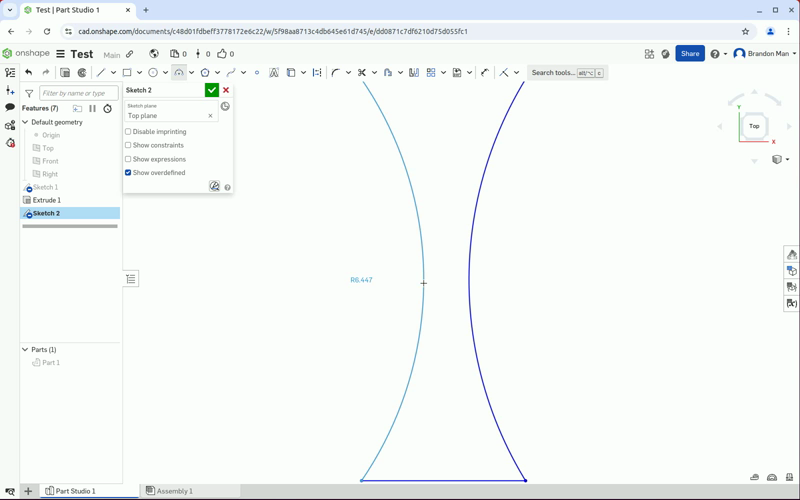
scroll(-6)
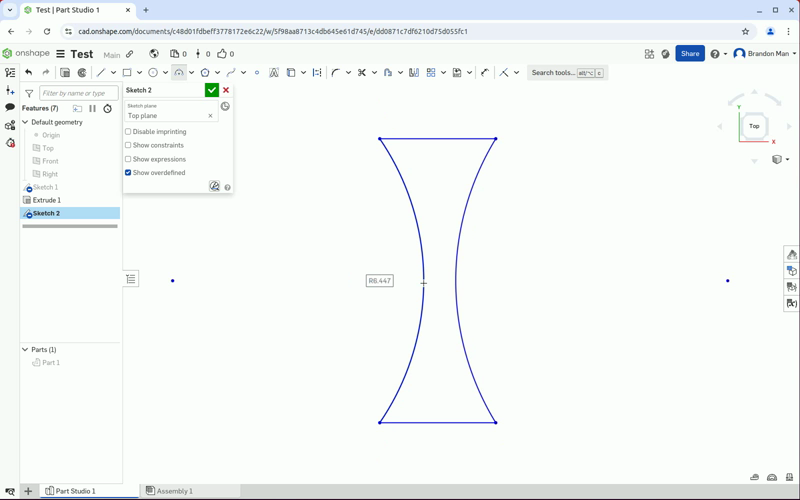
scroll(-6)
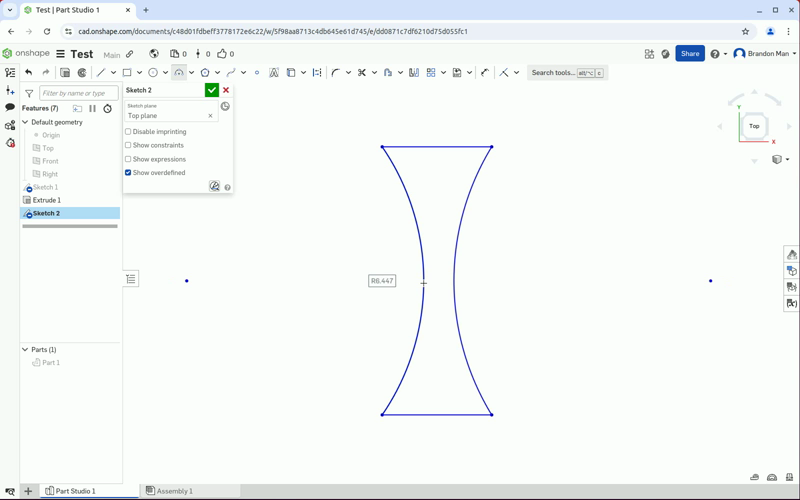
scroll(-6)
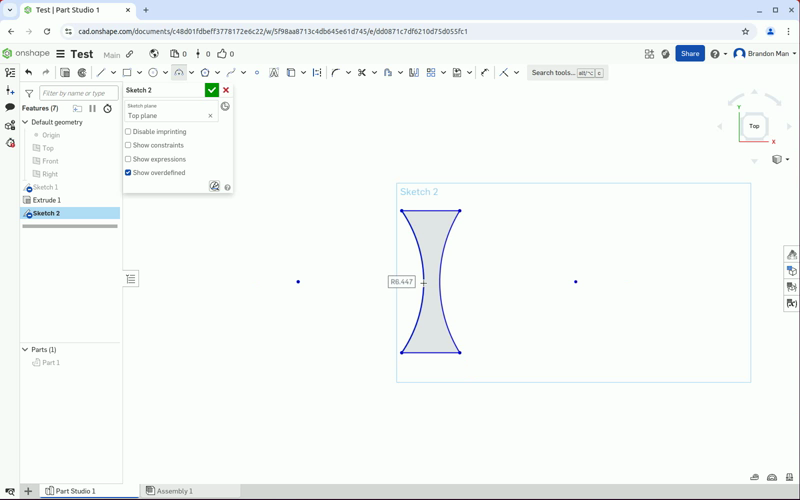
scroll(-6)
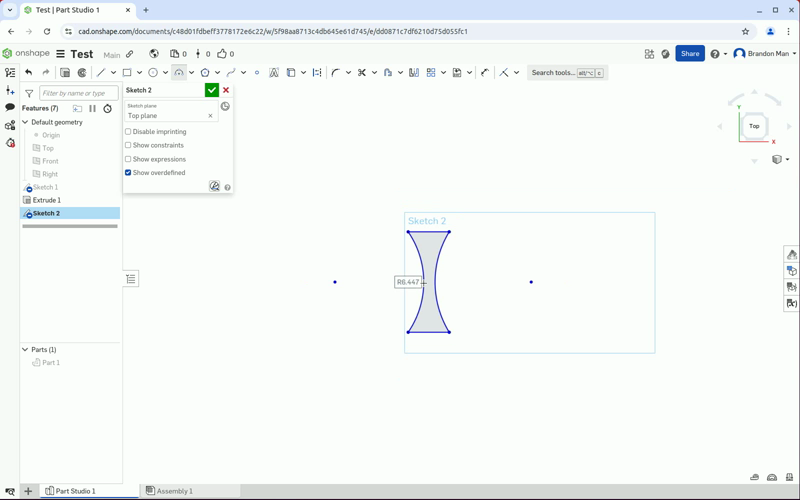
scroll(-6)
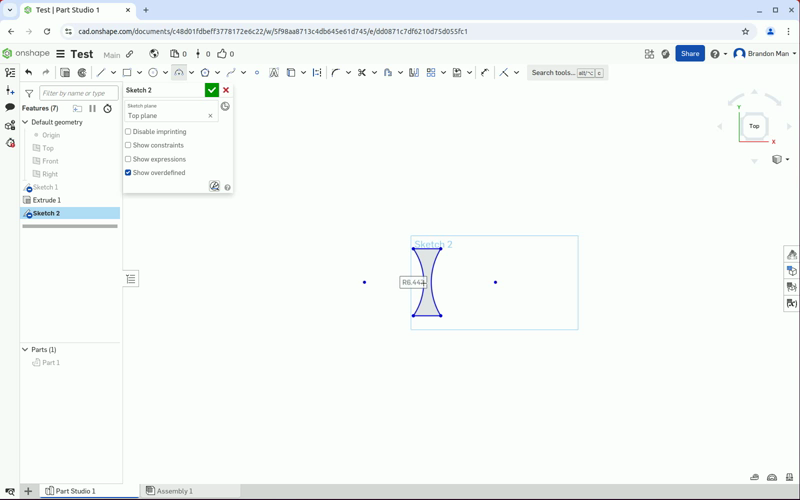
scroll(-6)
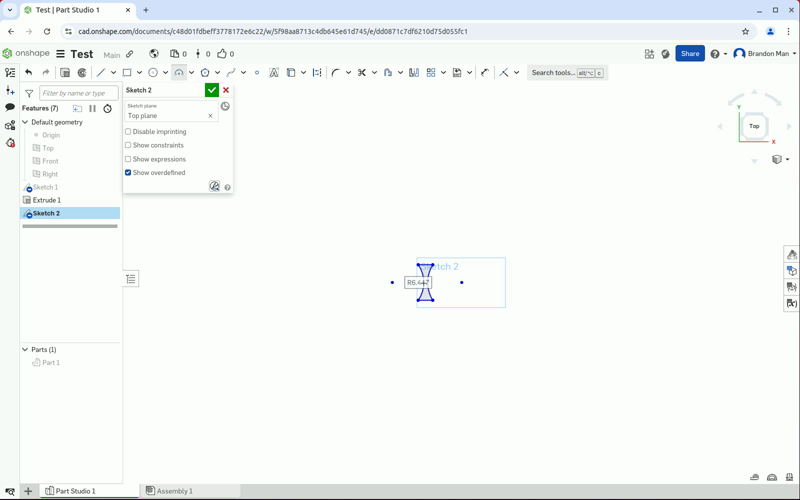
key_up(shift)
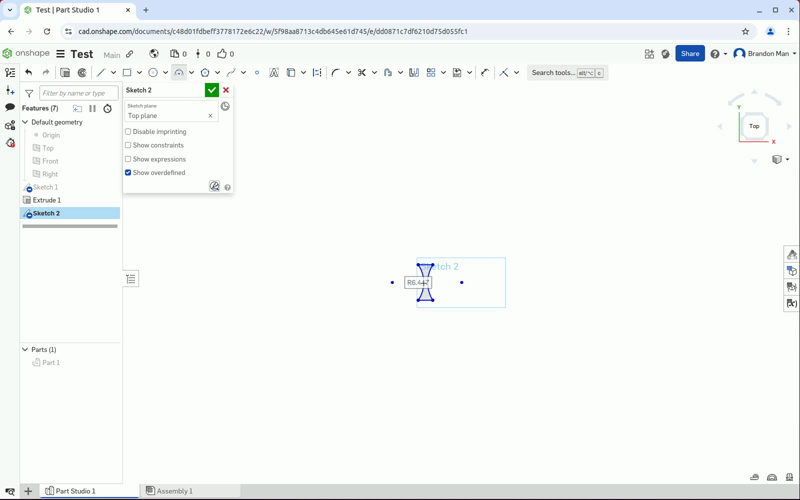
key(esc)
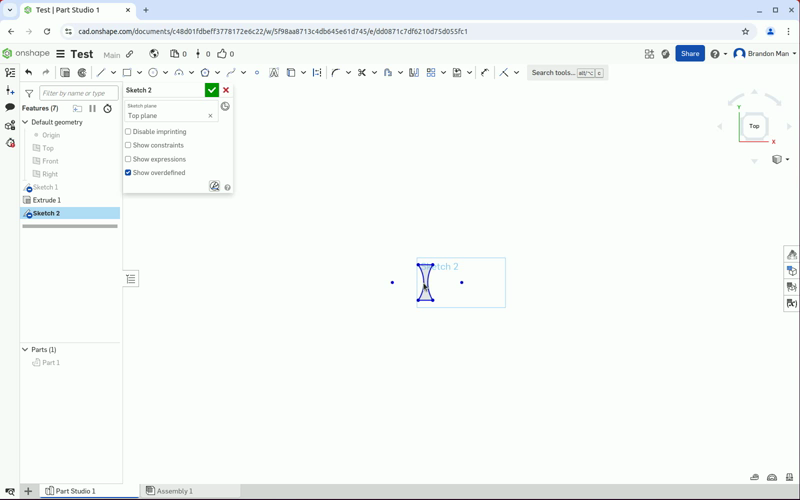
mouse_move(425, 281)
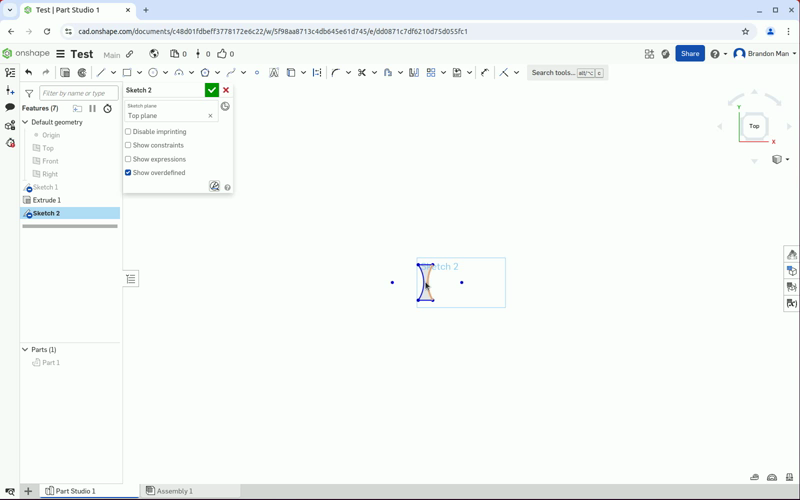
scroll(6)
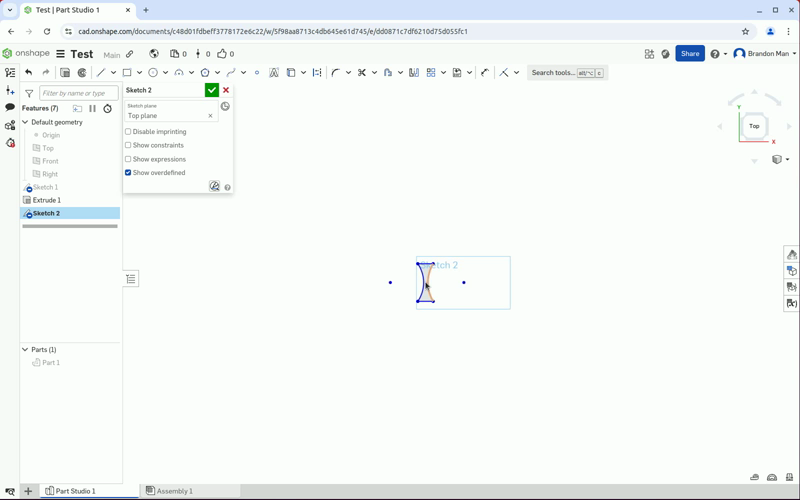
scroll(6)
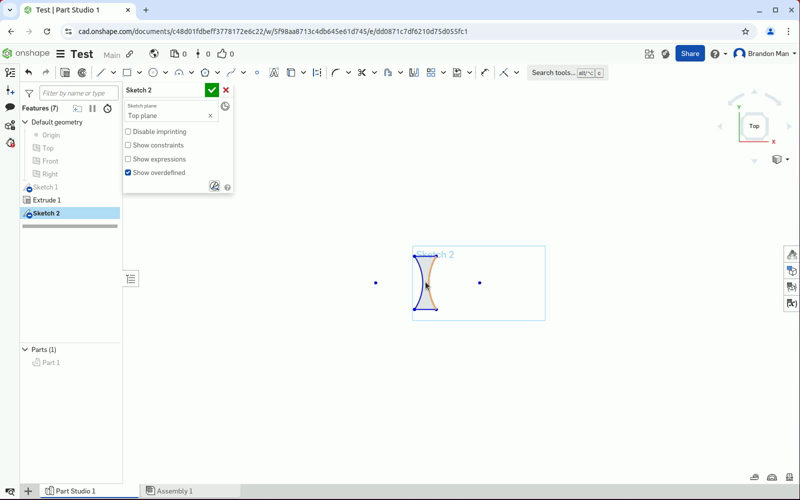
scroll(6)
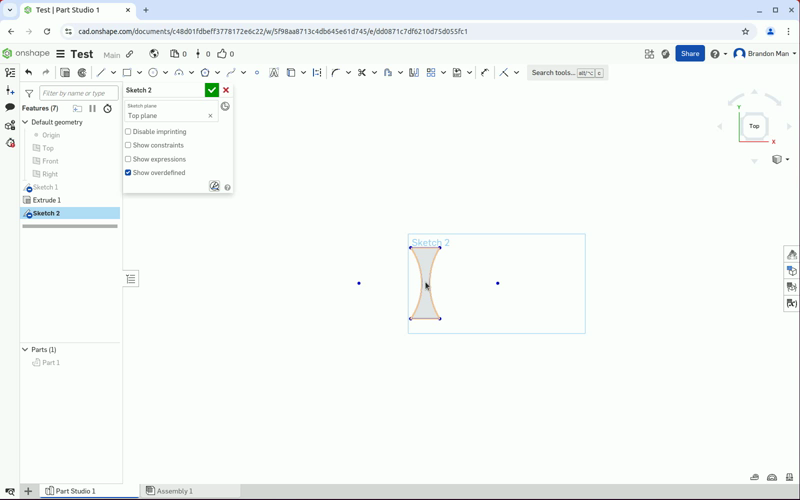
scroll(6)
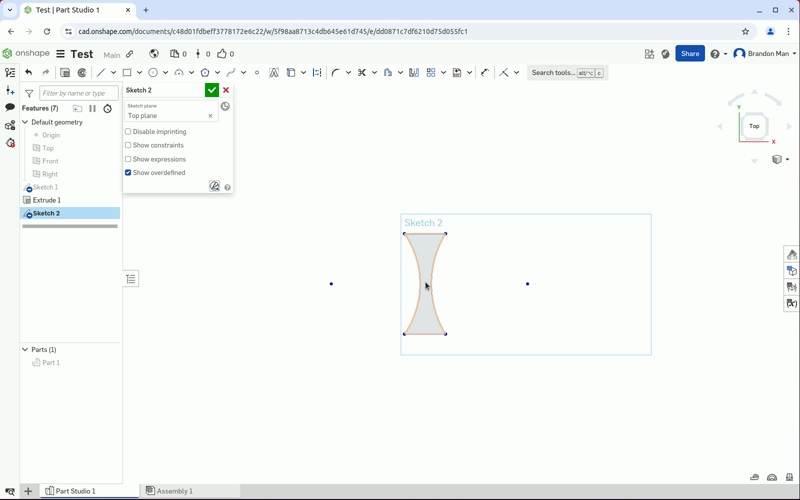
scroll(6)
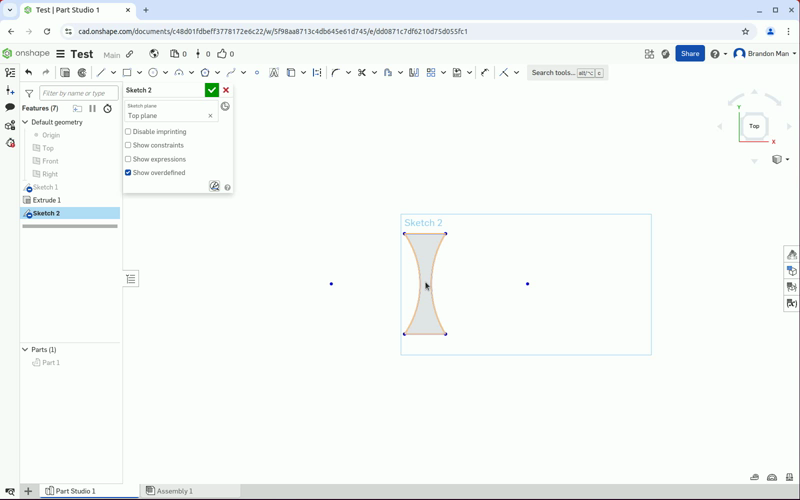
scroll(6)
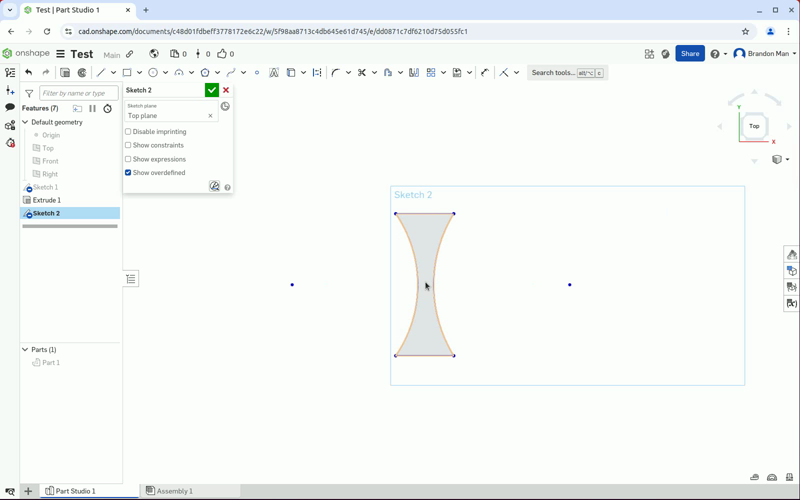
scroll(6)
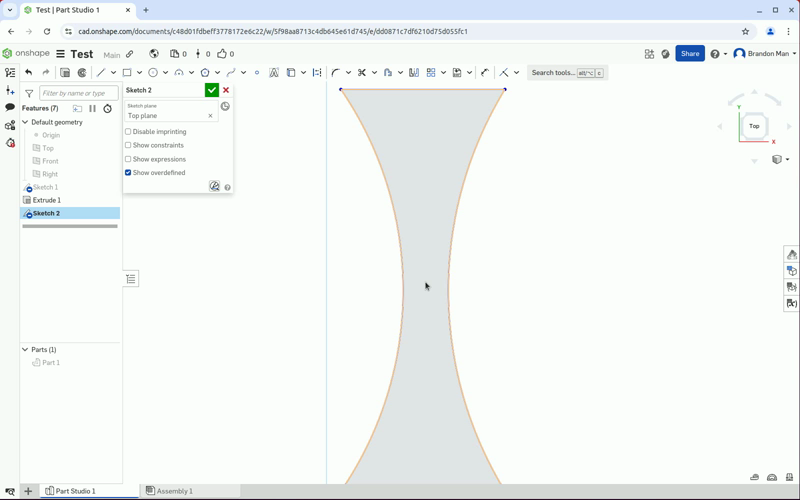
click(425, 281)
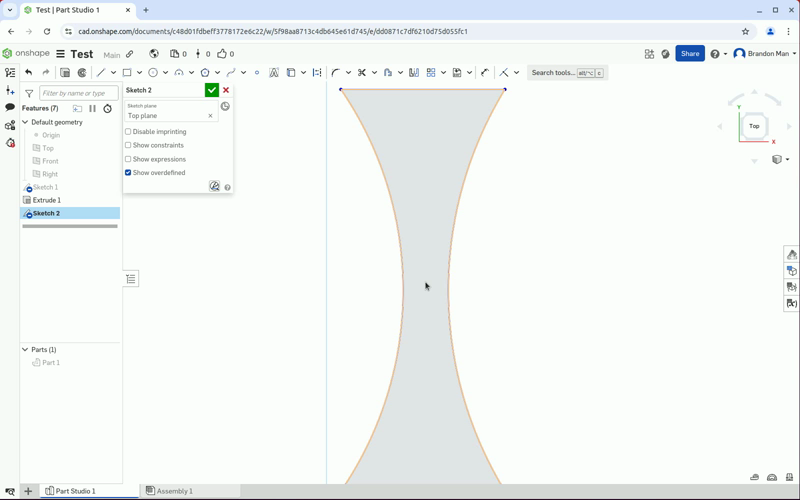
scroll(-6)
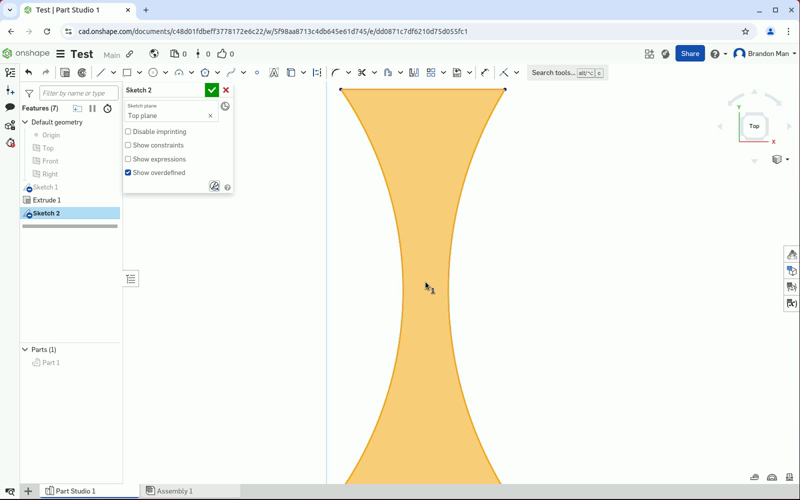
scroll(-6)
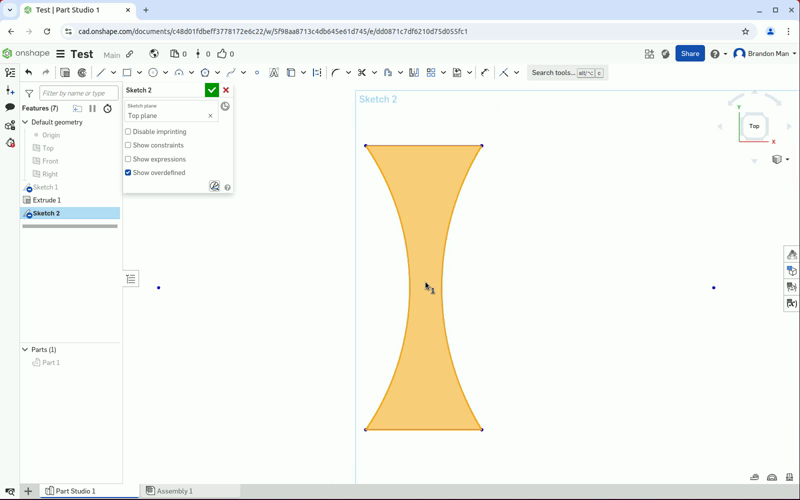
scroll(-6)
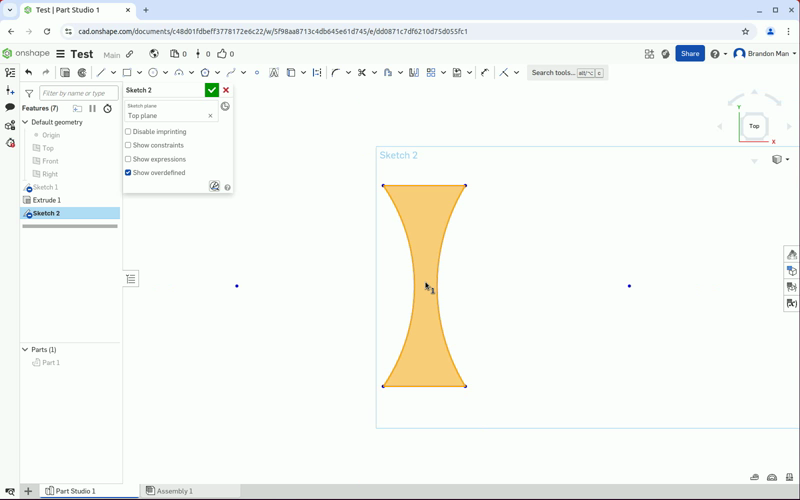
scroll(-6)
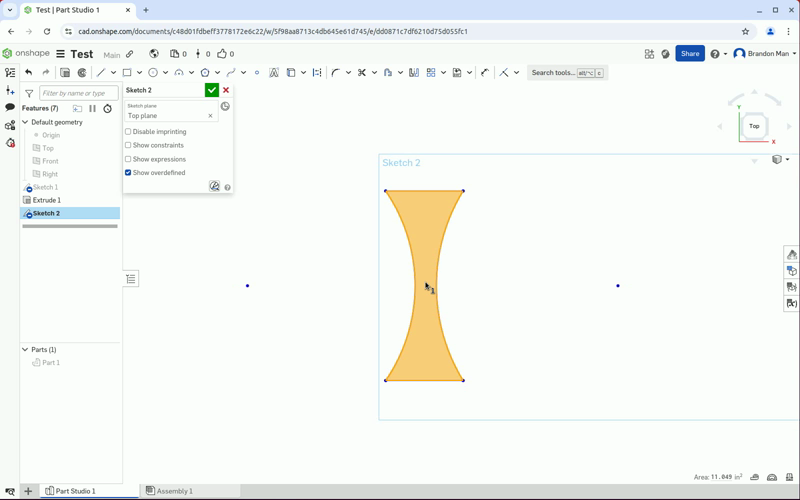
scroll(-6)
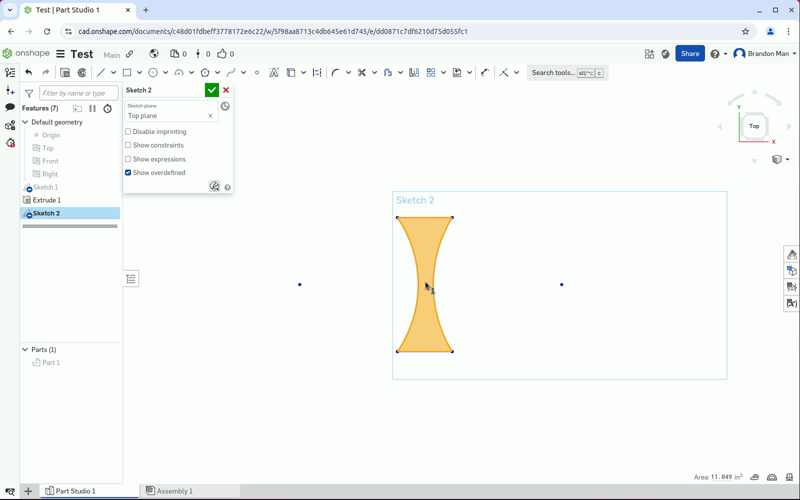
scroll(-6)
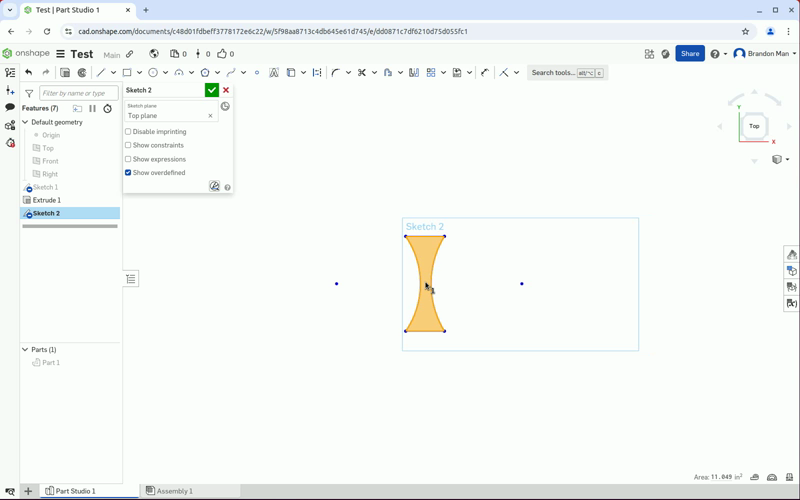
scroll(-6)
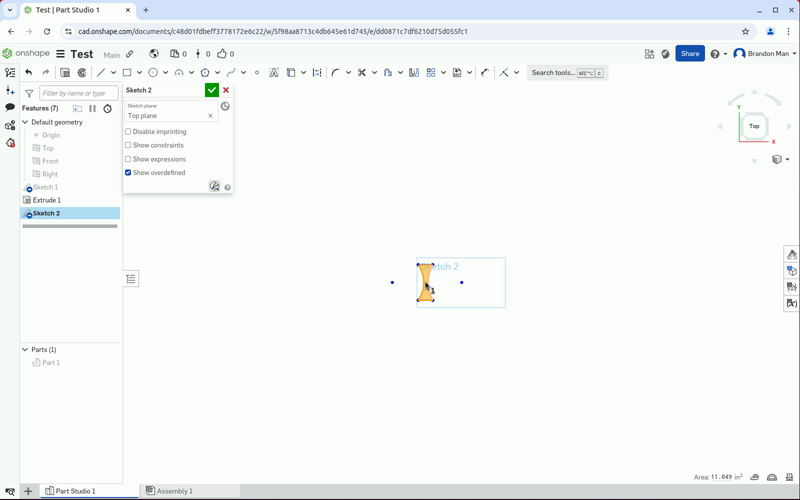
mouse_move(73, 352)
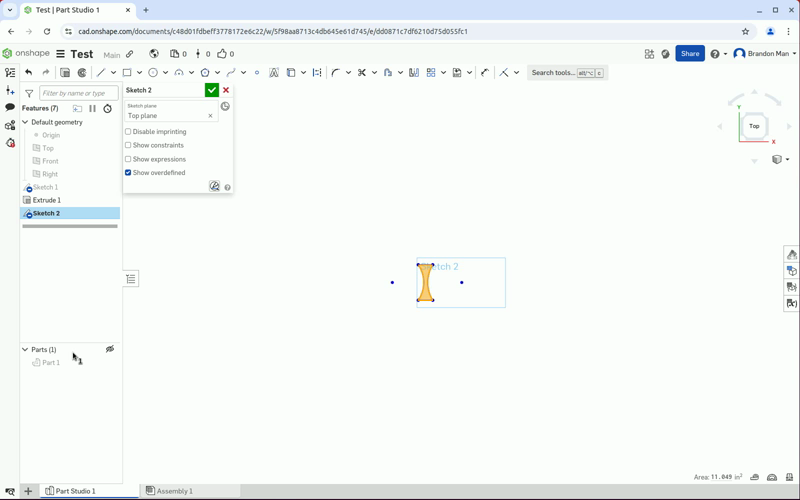
key(shift+y)
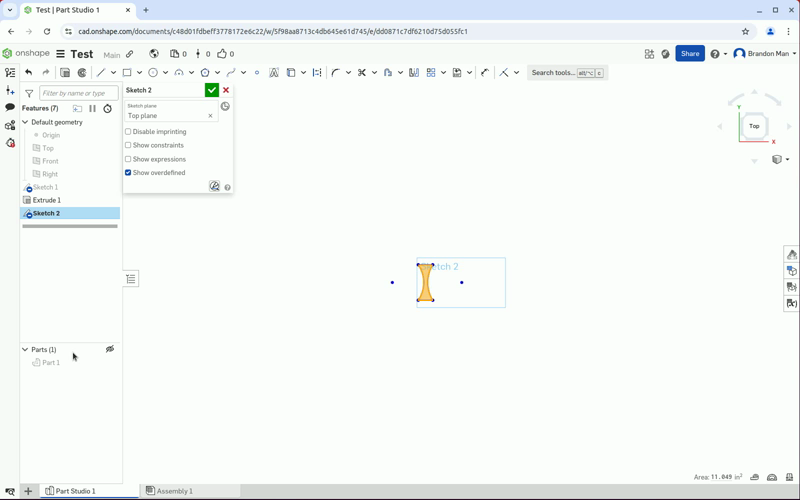
key(shift+e)
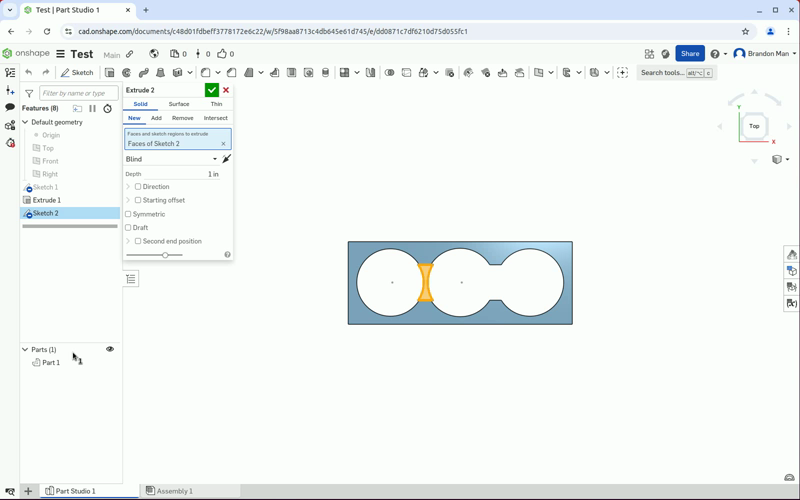
mouse_move(143, 106)
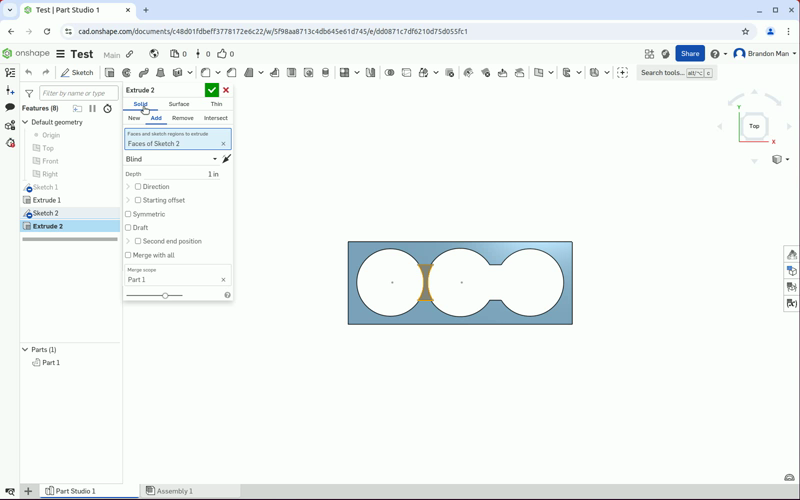
click(143, 106)
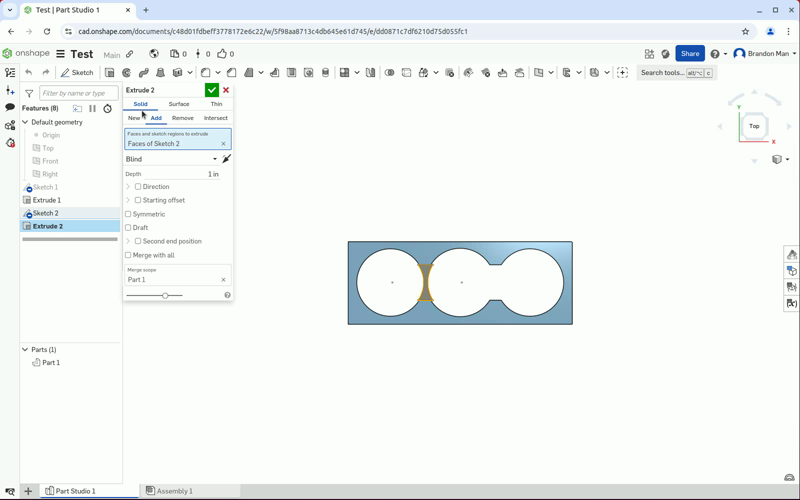
mouse_move(137, 120)
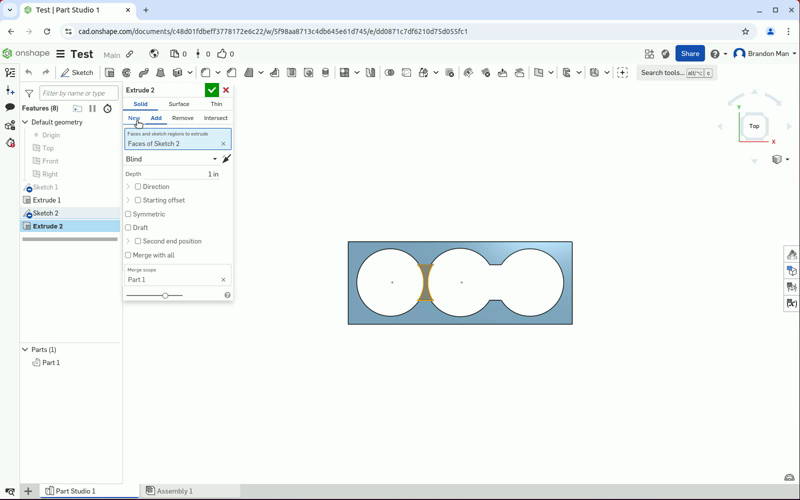
click(137, 120)
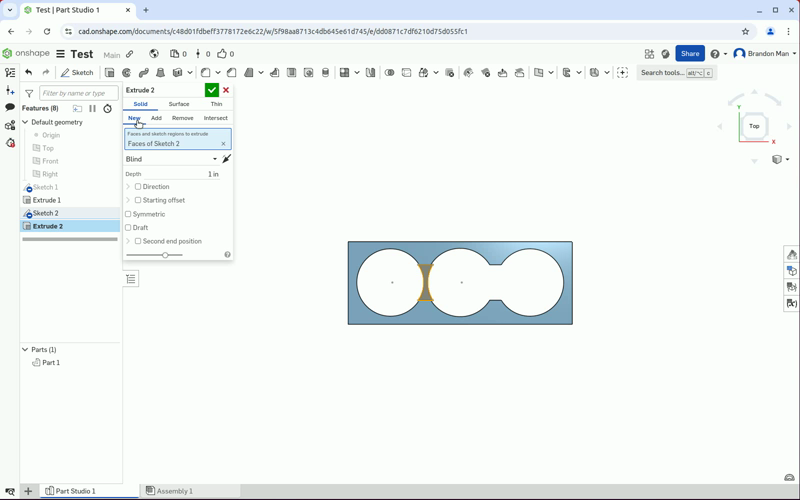
key(tab, 4)
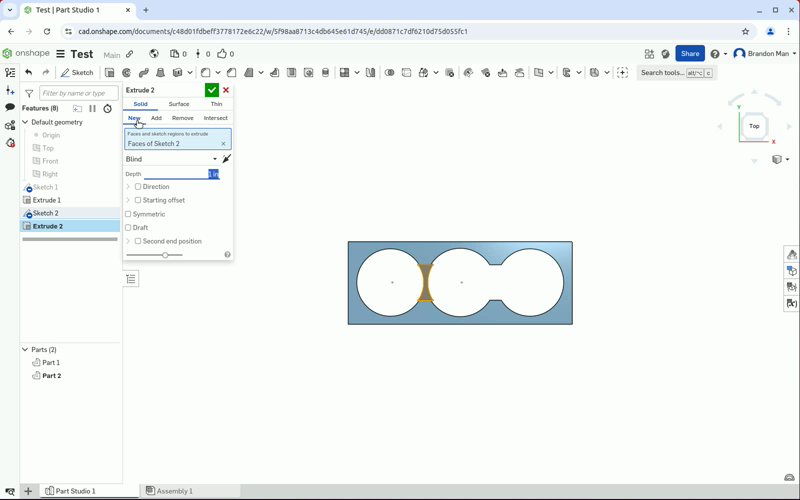
text(1.444)
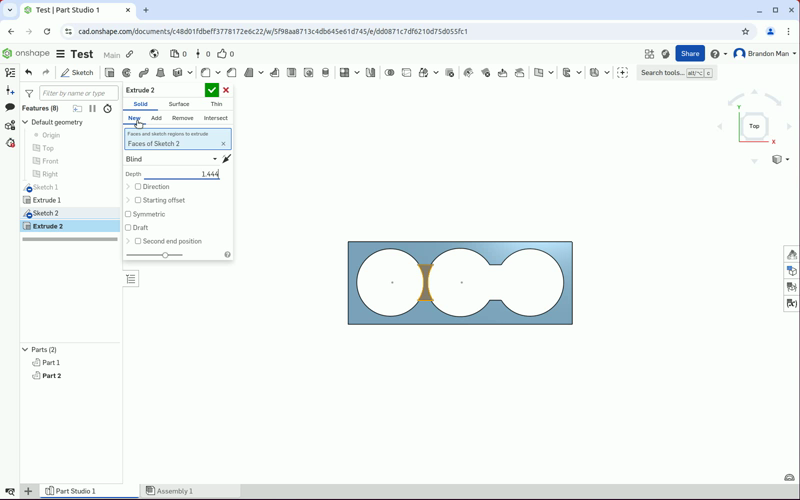
key(enter)
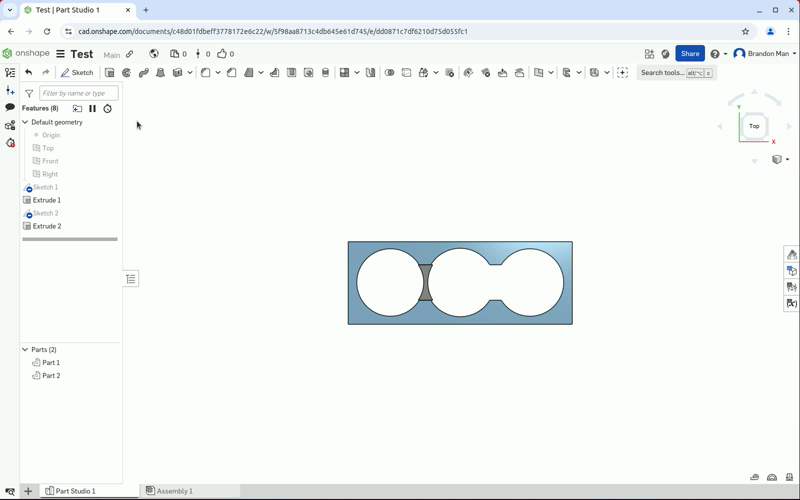
key(shift+h)
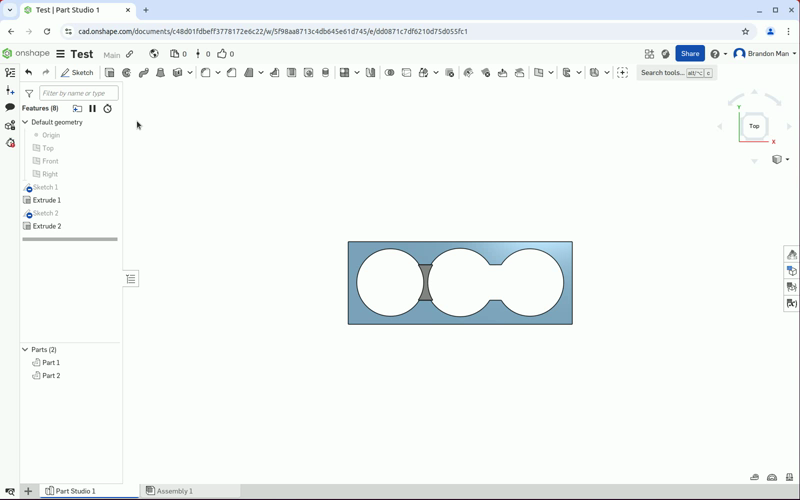
key(shift+h)
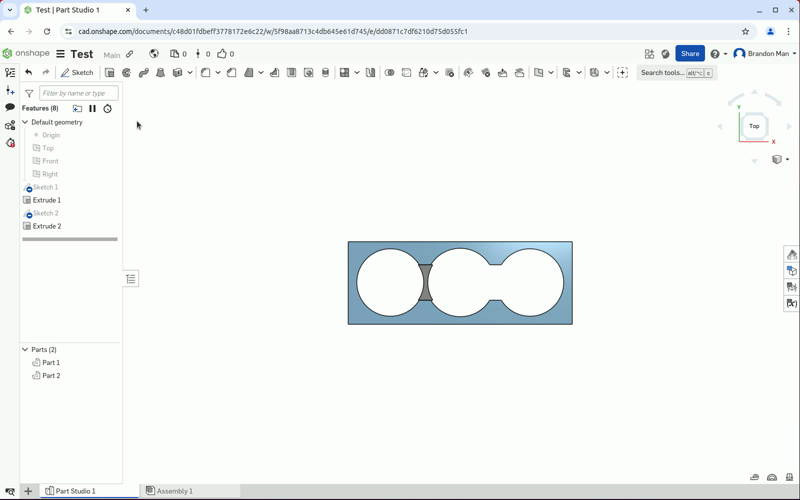
mouse_move(73, 189)
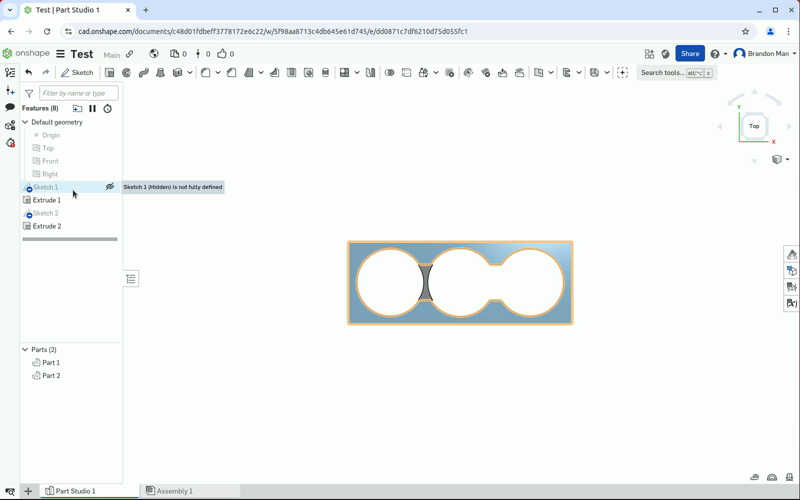
click(73, 189)
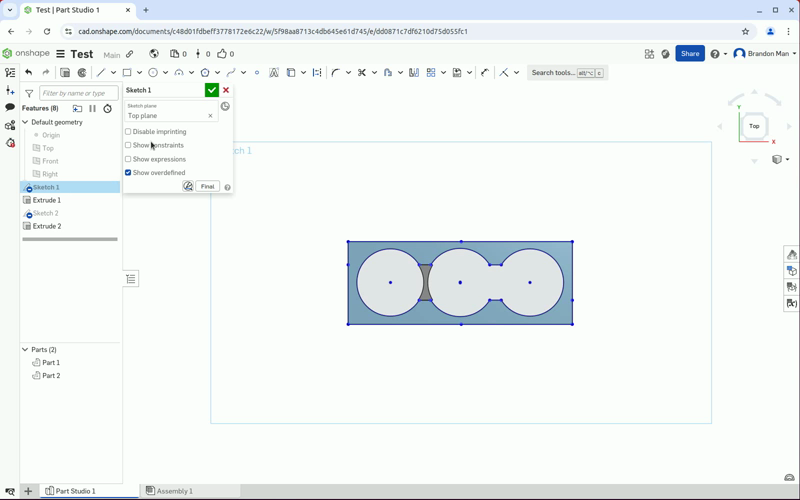
mouse_move(229, 92)
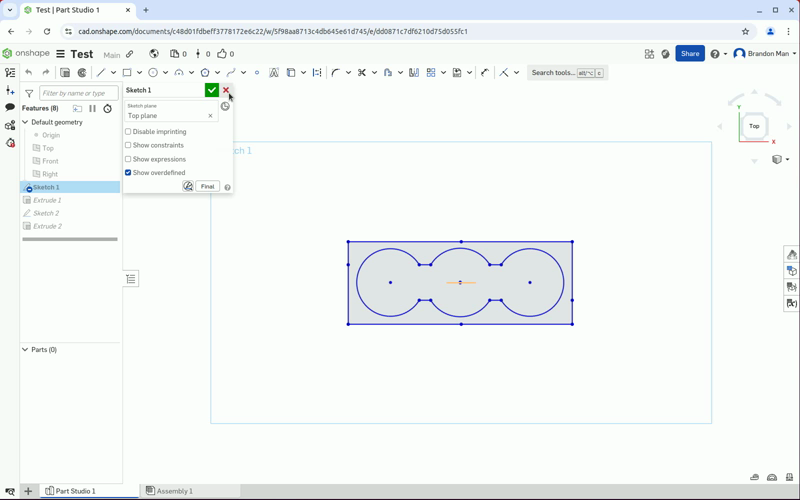
click(229, 92)
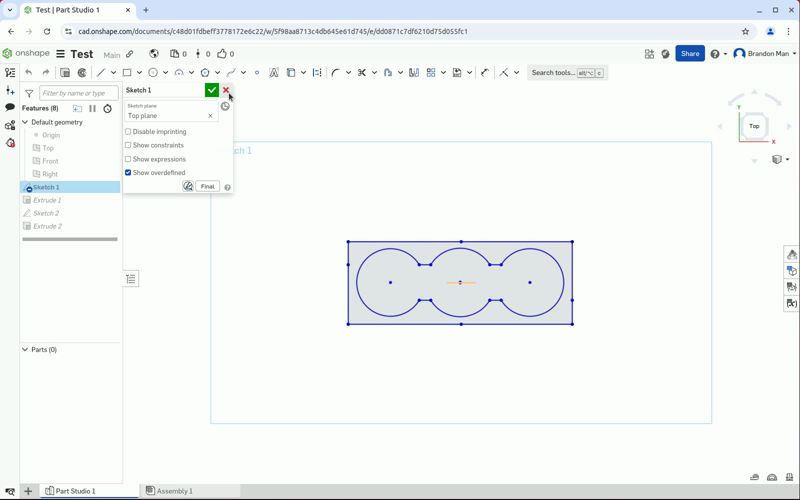
key(shift+s)
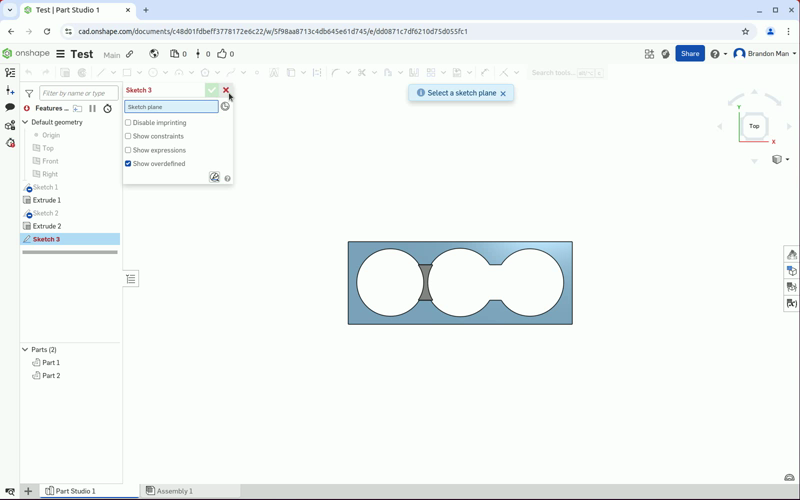
mouse_move(73, 150)
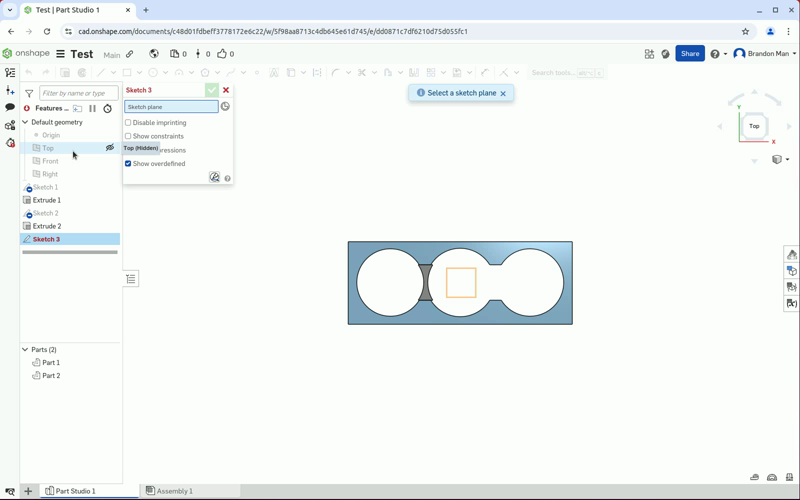
click(73, 150)
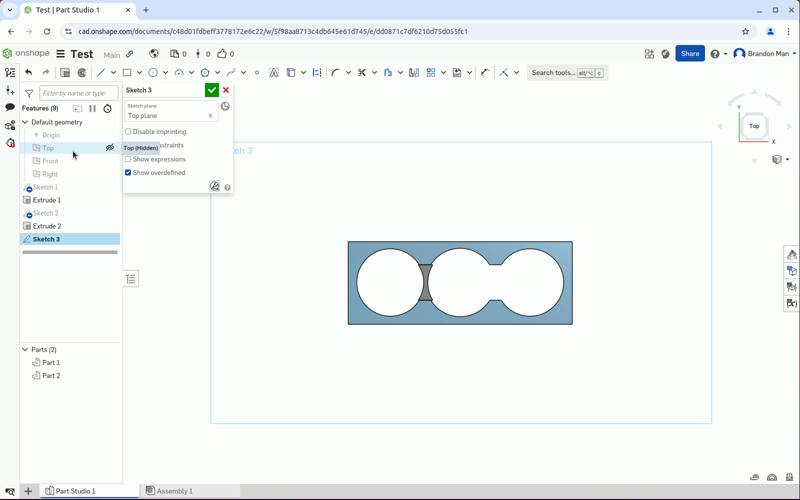
mouse_move(73, 352)
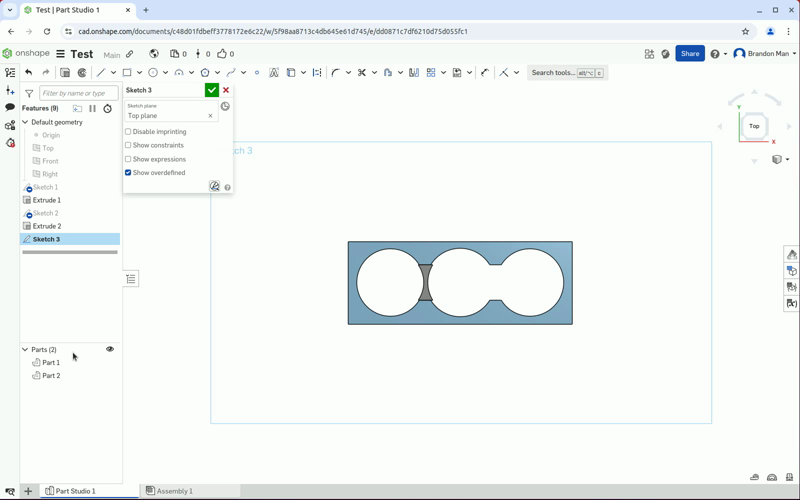
key(y)
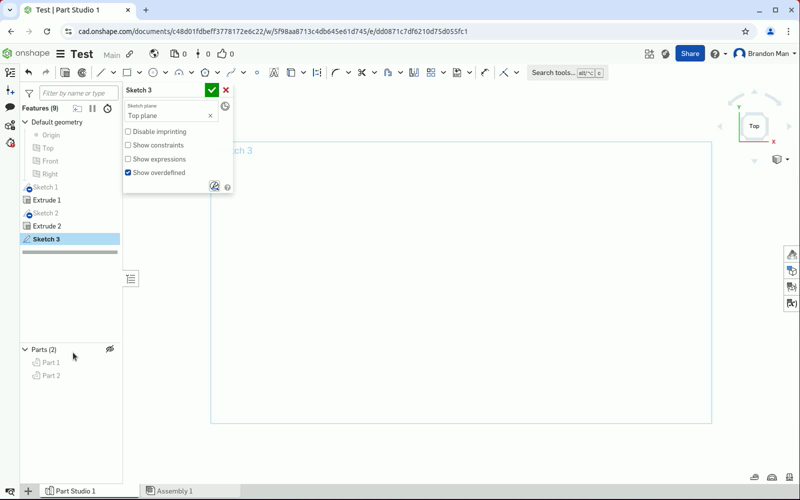
key(l)
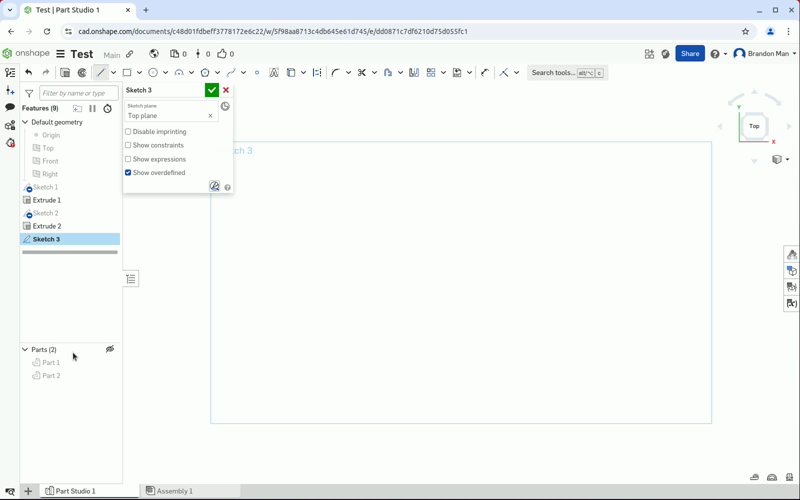
key_down(shift)
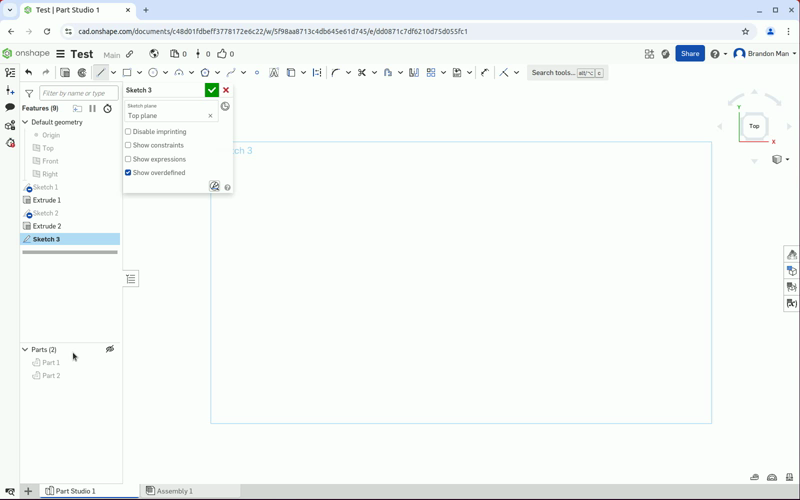
mouse_move(418, 300)
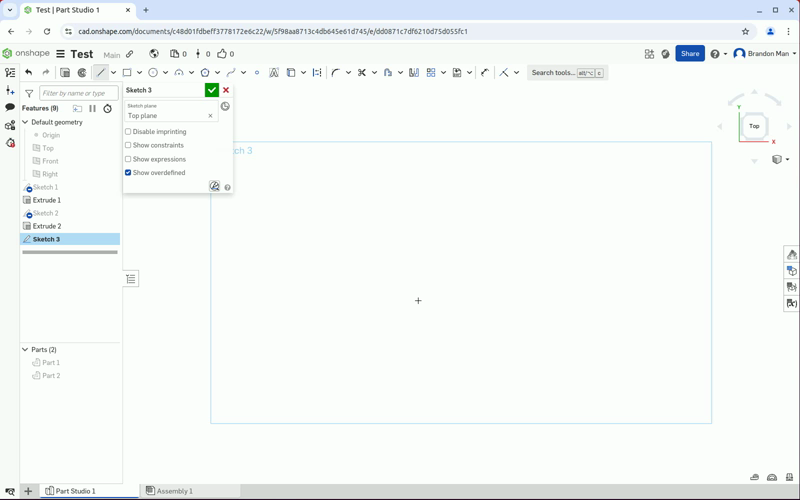
click(418, 300)
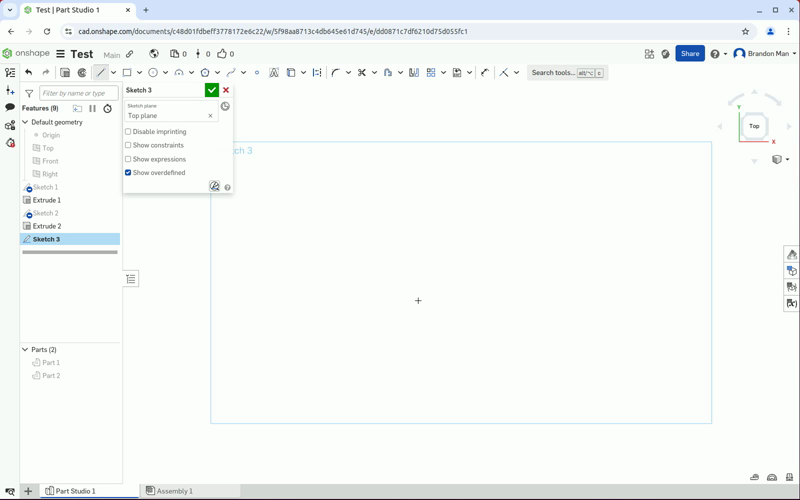
key_up(shift)
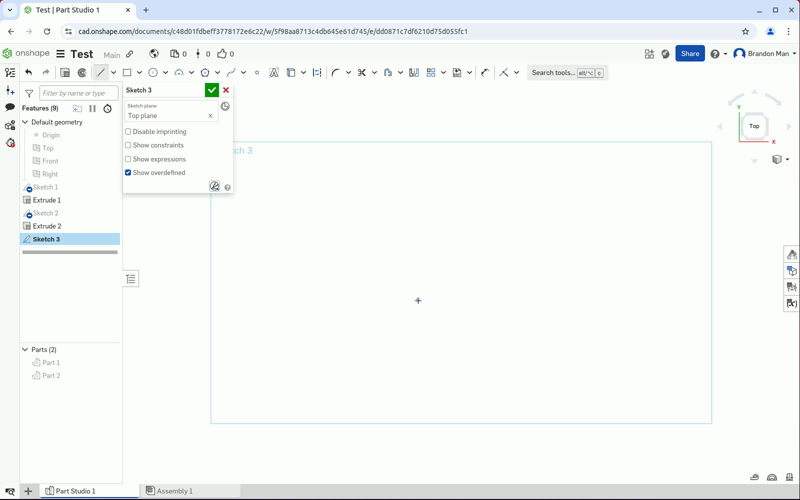
key_down(shift)
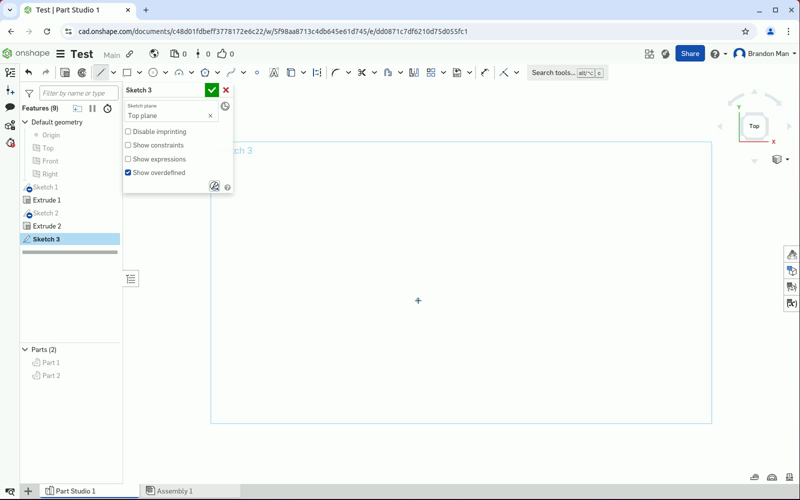
mouse_move(448, 300)
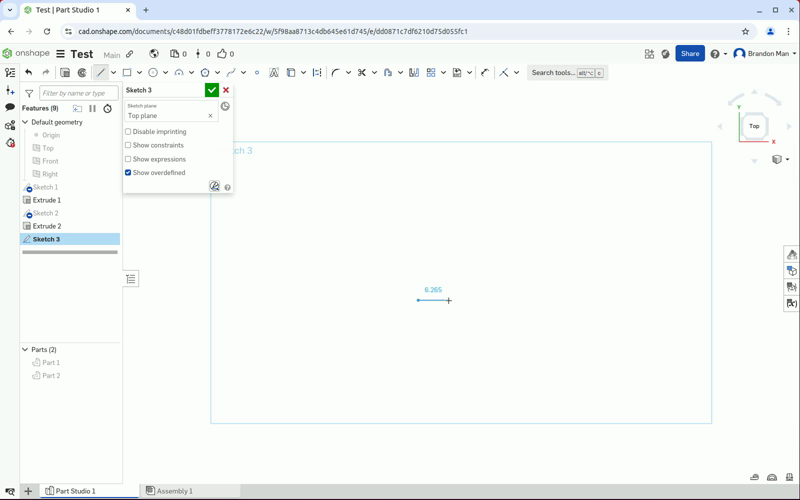
mouse_move(432, 300)
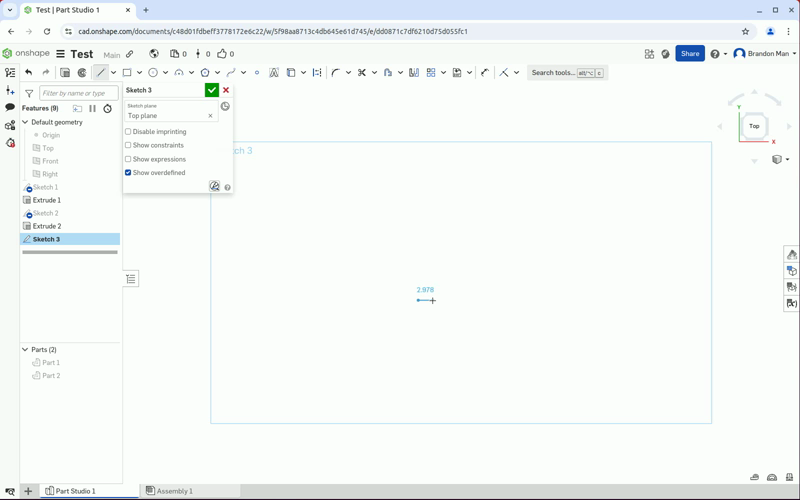
click(432, 300)
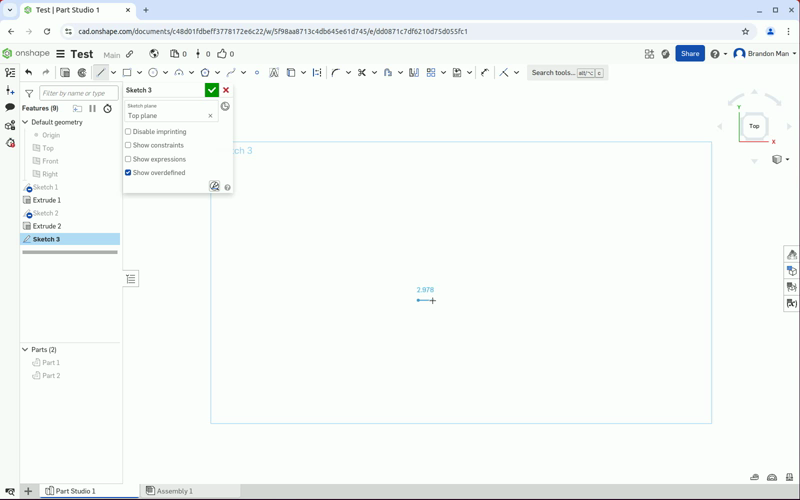
key_up(shift)
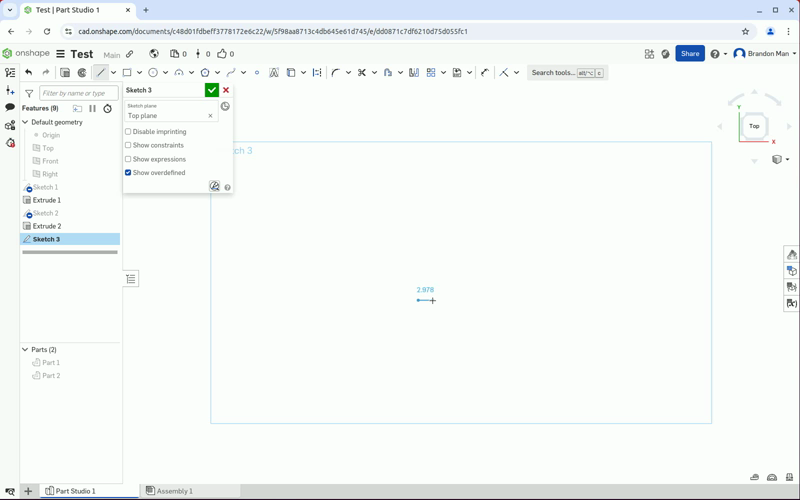
key(esc)
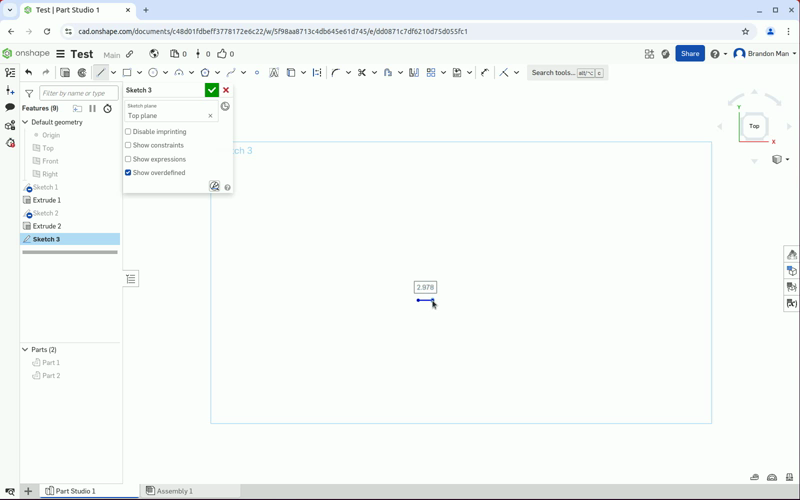
key(a)
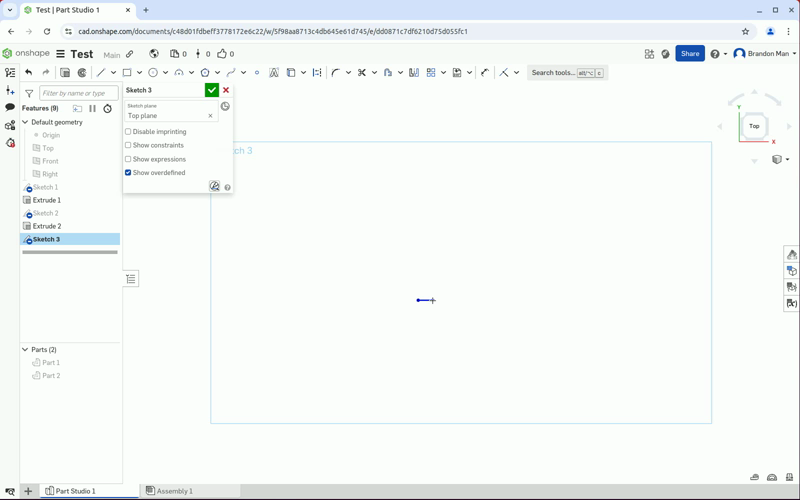
mouse_move(432, 300)
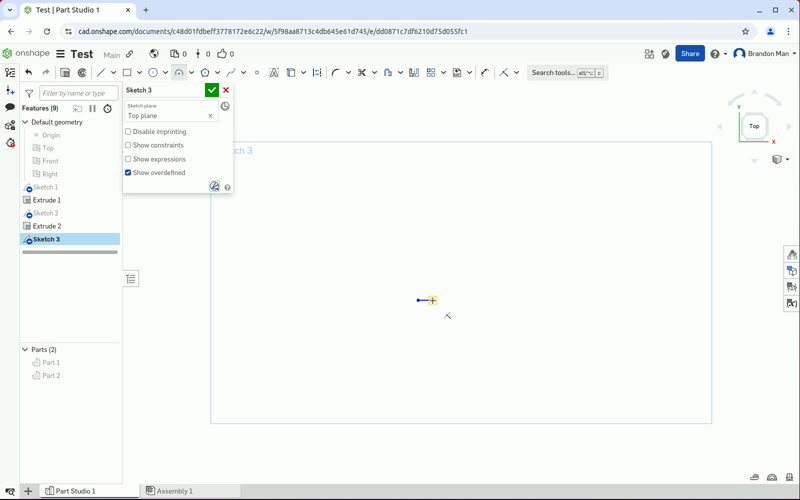
click(432, 300)
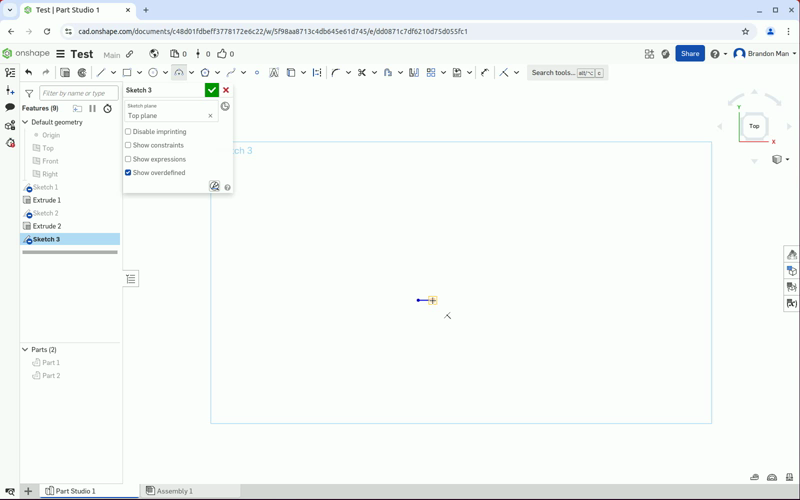
key_down(shift)
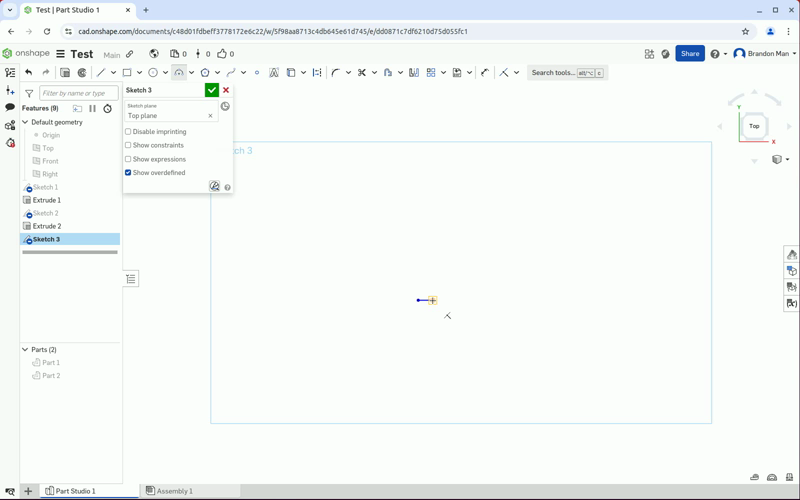
mouse_move(432, 264)
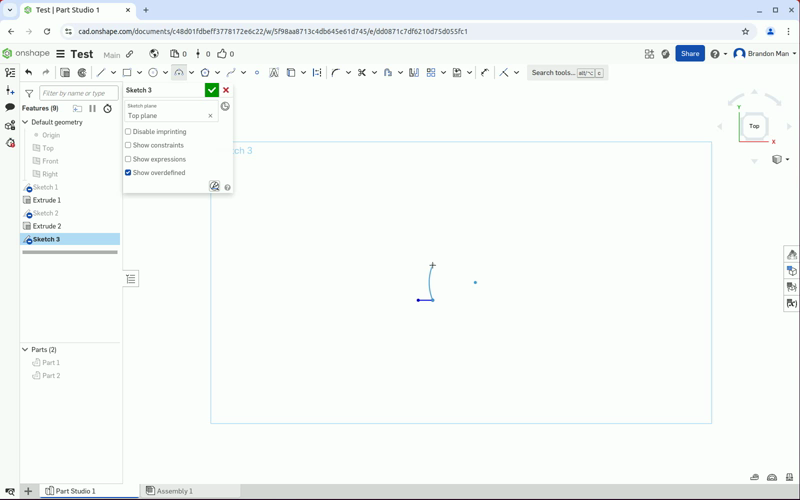
click(432, 264)
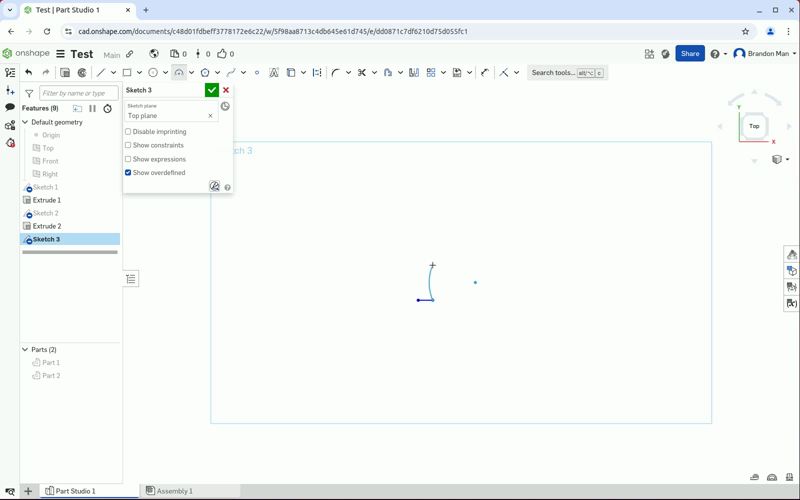
mouse_move(427, 282)
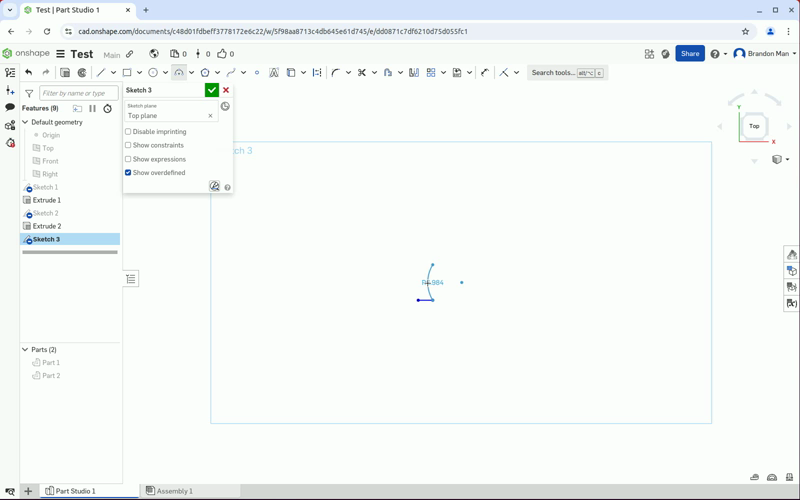
click(427, 282)
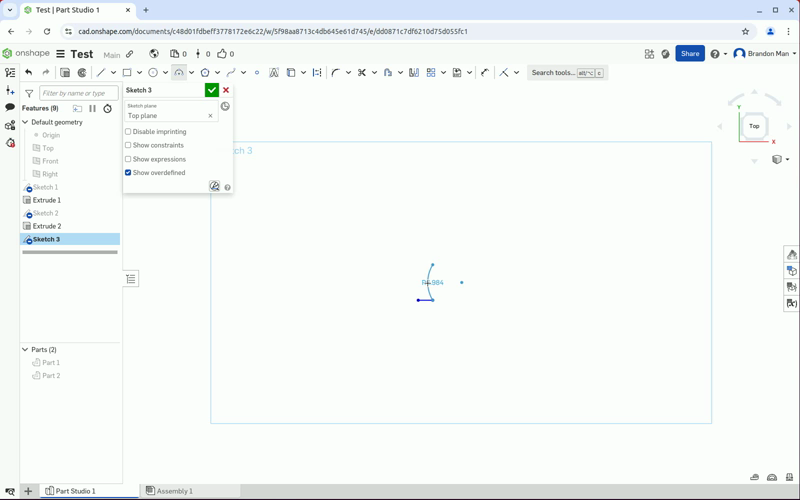
key_up(shift)
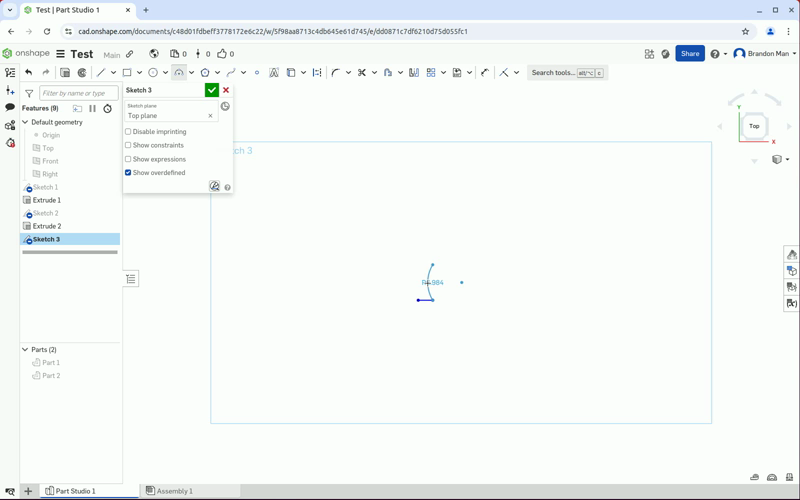
key(esc)
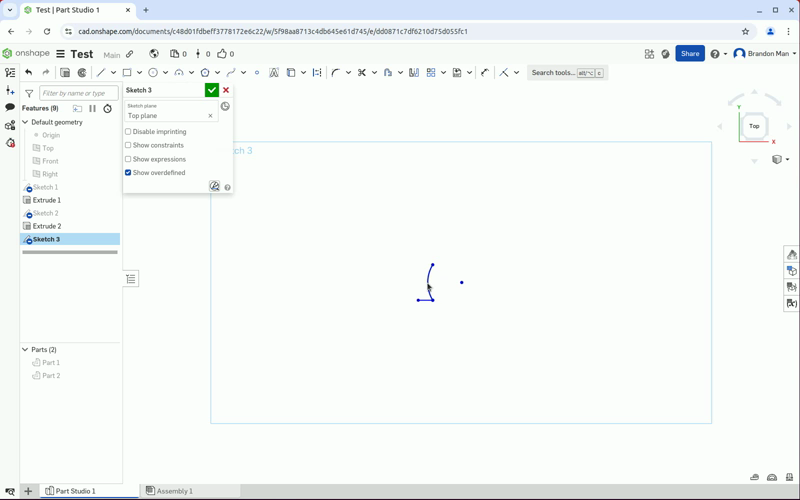
key(l)
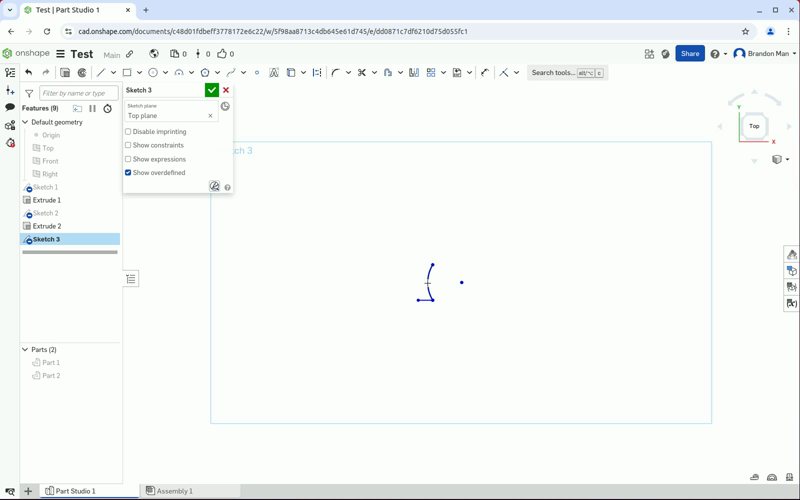
mouse_move(432, 264)
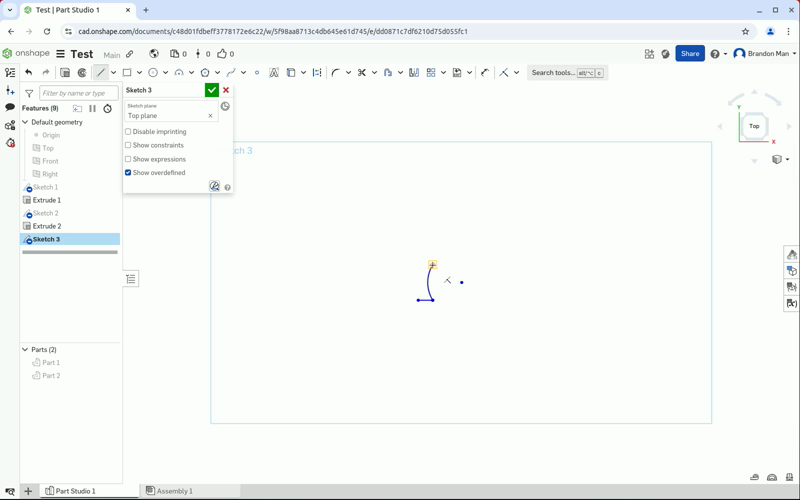
click(432, 264)
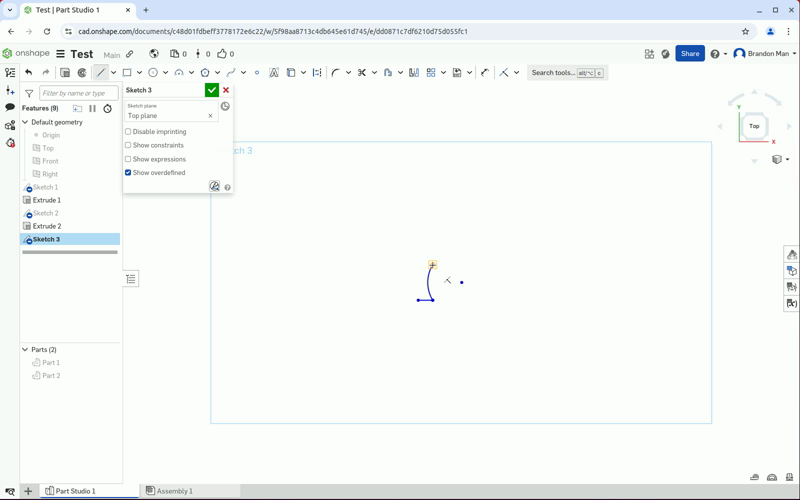
key_down(shift)
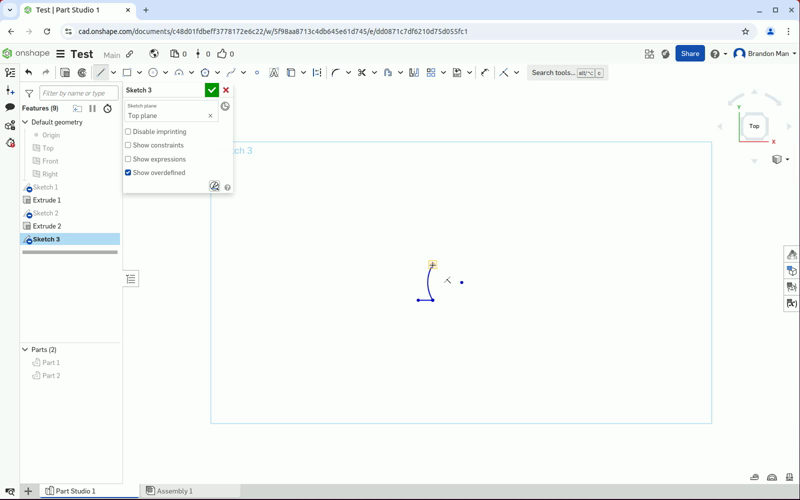
mouse_move(462, 264)
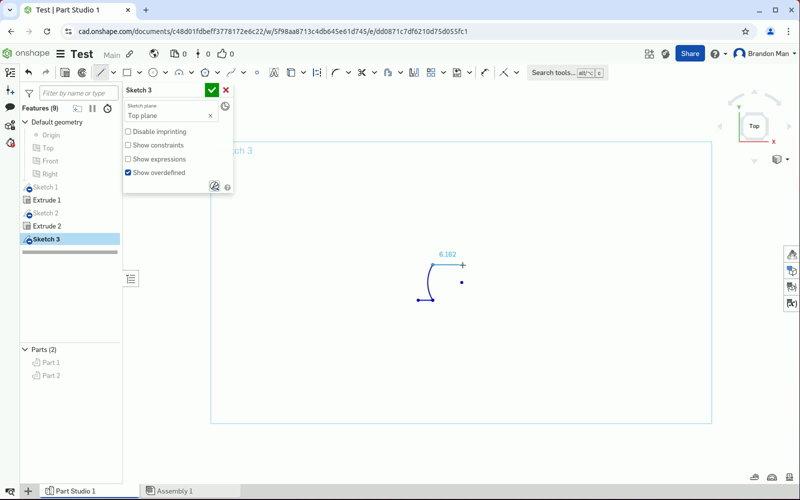
mouse_move(418, 264)
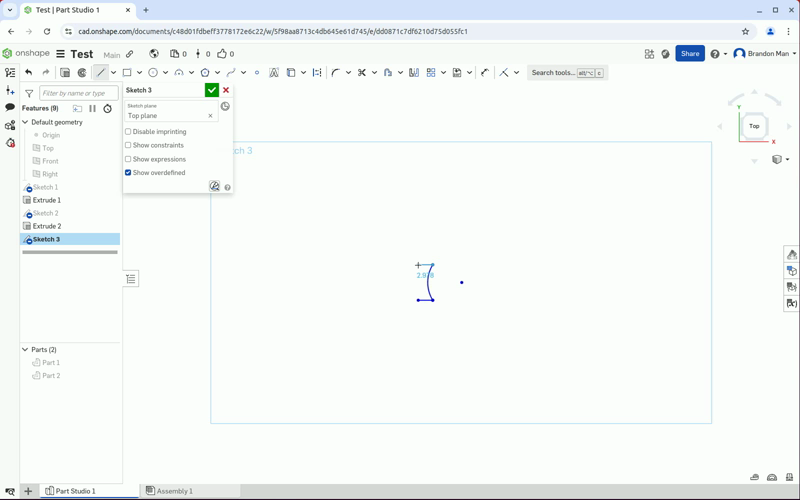
click(418, 264)
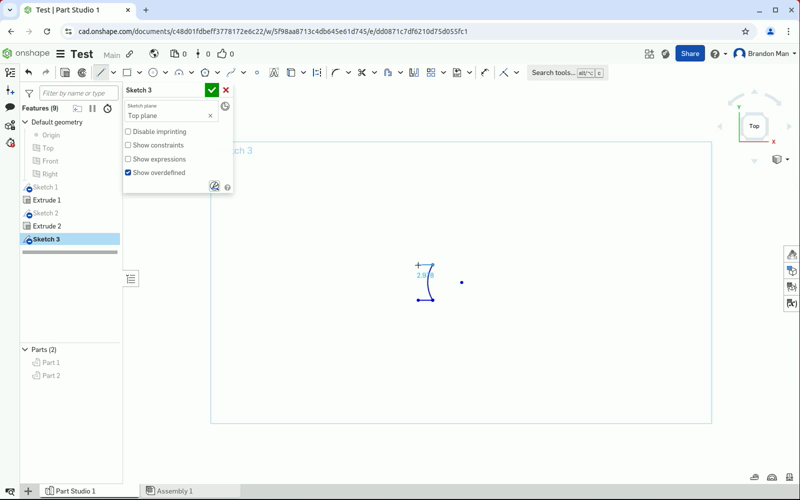
key_up(shift)
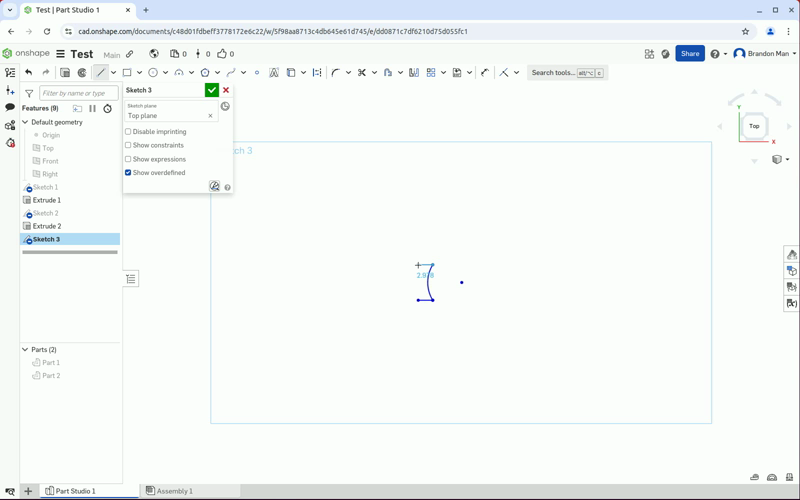
key(esc)
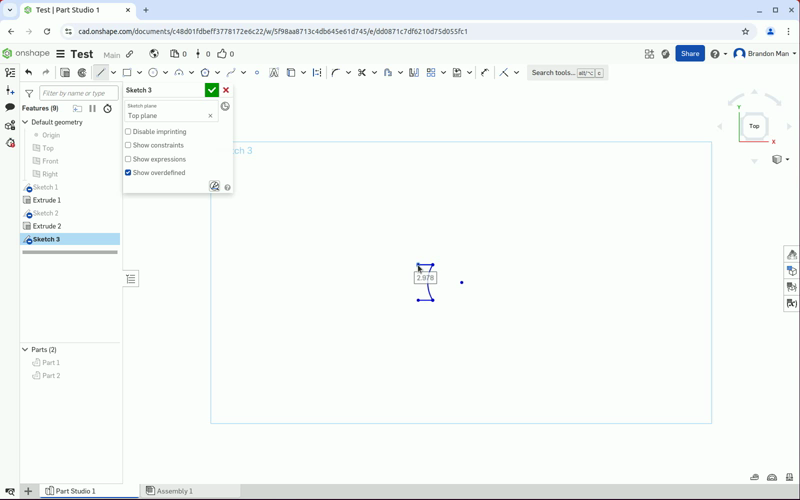
key(a)
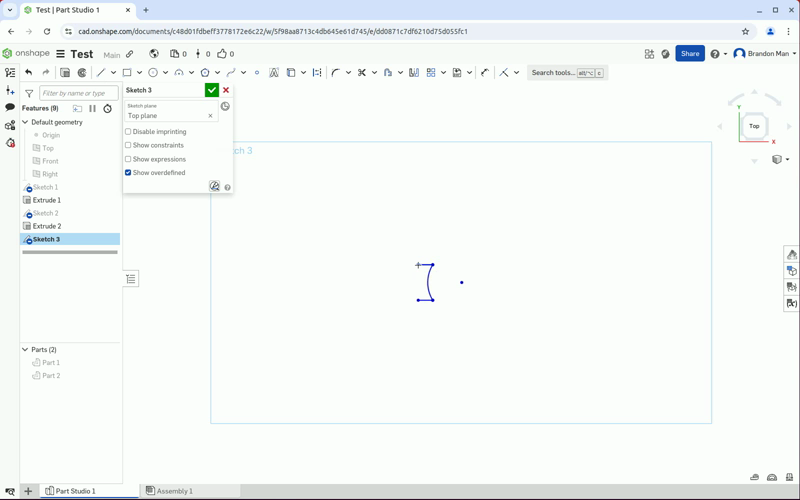
mouse_move(418, 264)
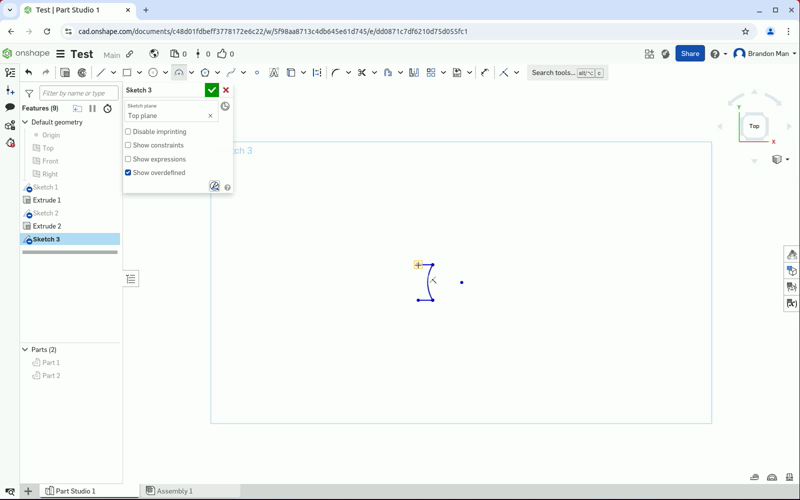
click(418, 264)
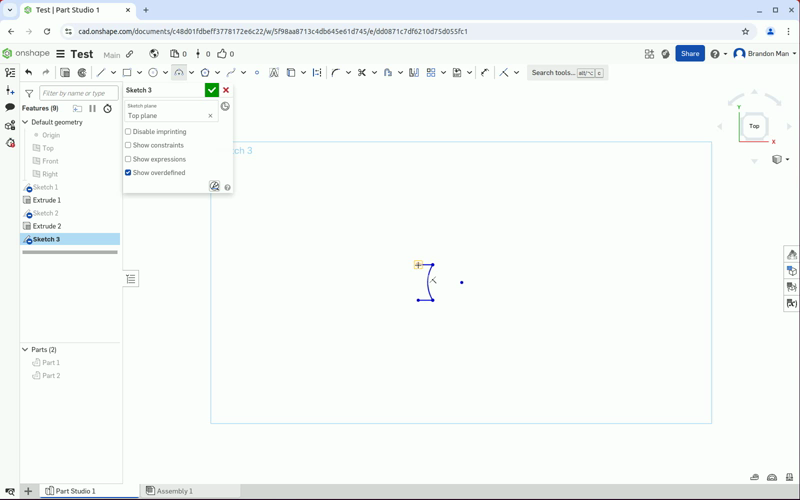
mouse_move(418, 300)
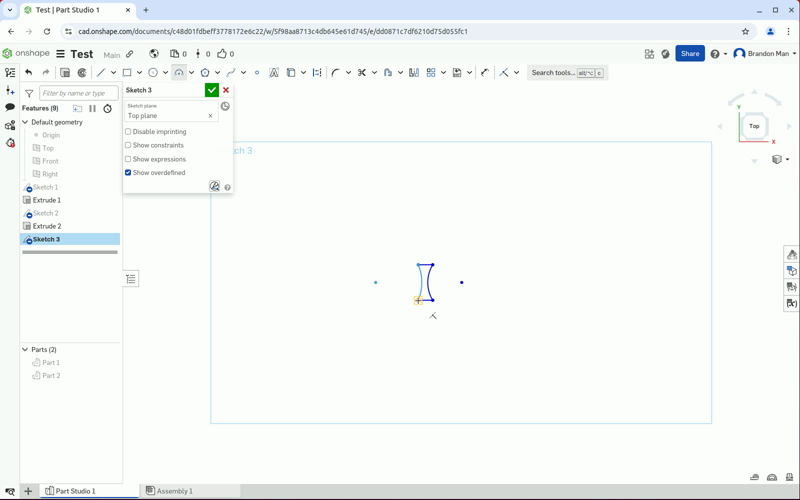
click(418, 300)
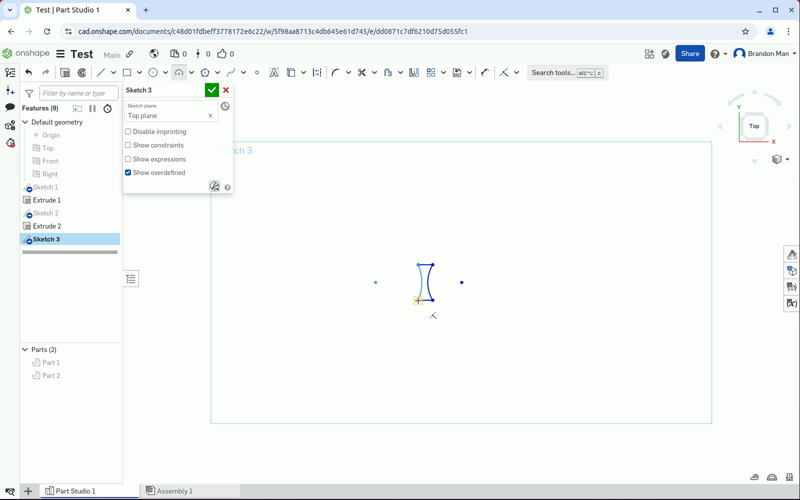
key_down(shift)
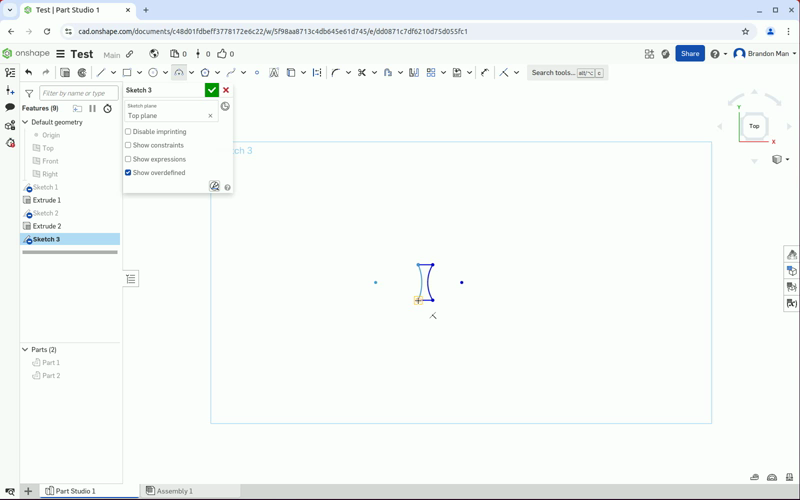
mouse_move(423, 282)
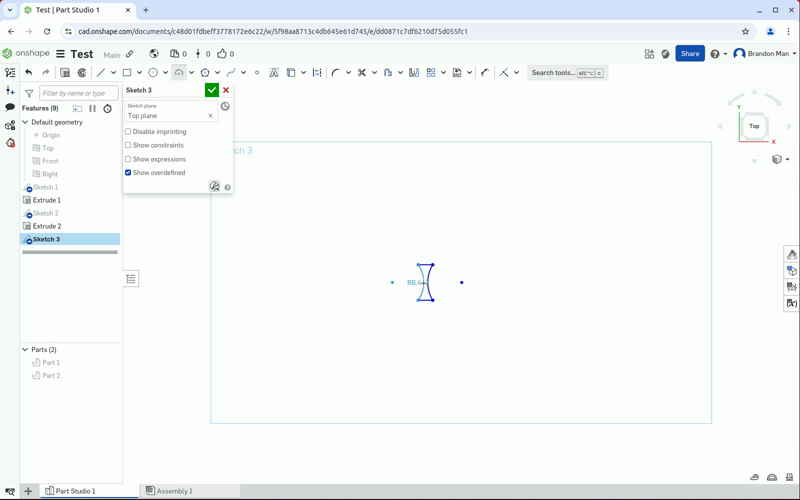
scroll(6)
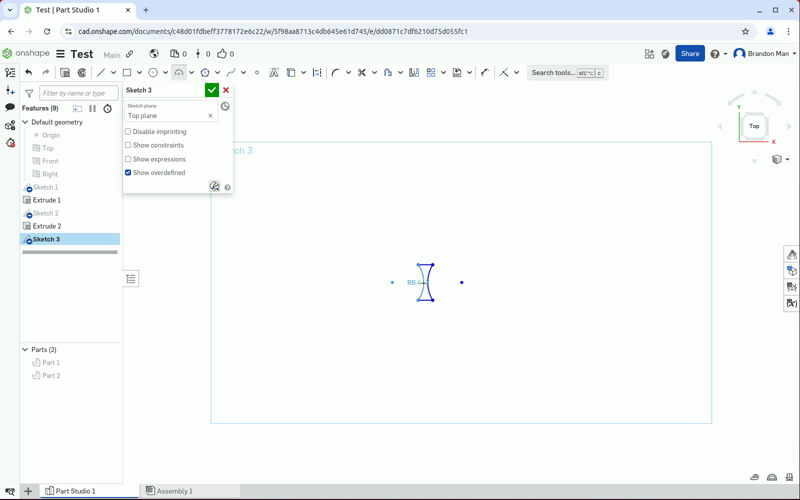
scroll(6)
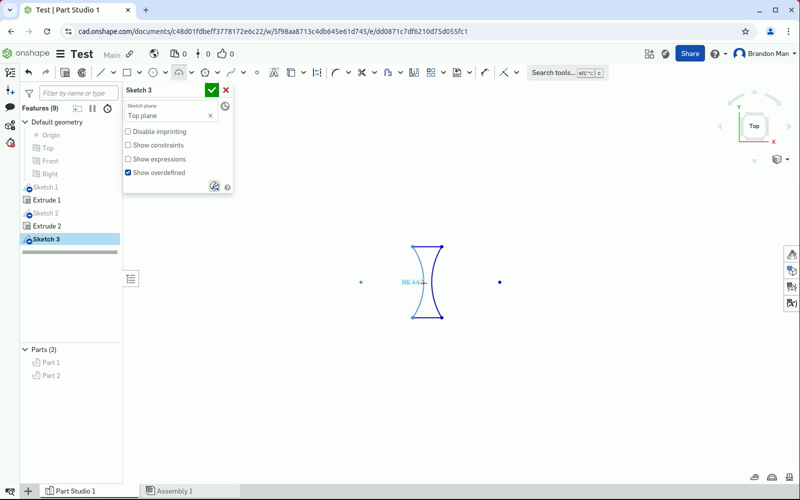
scroll(6)
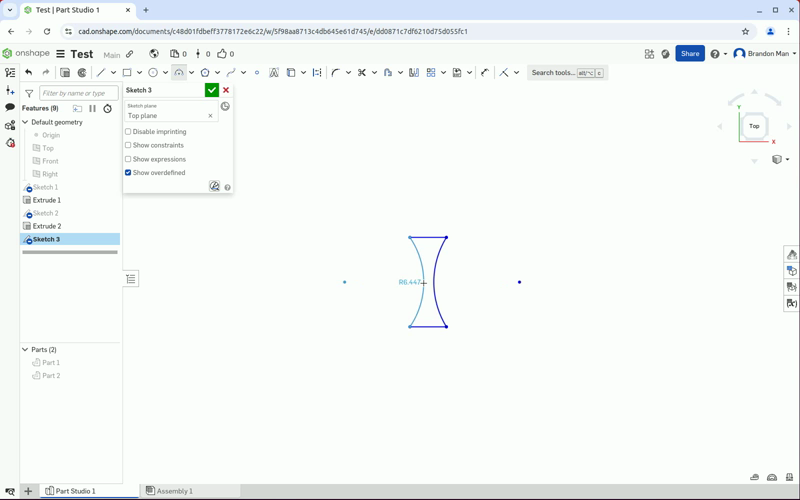
scroll(6)
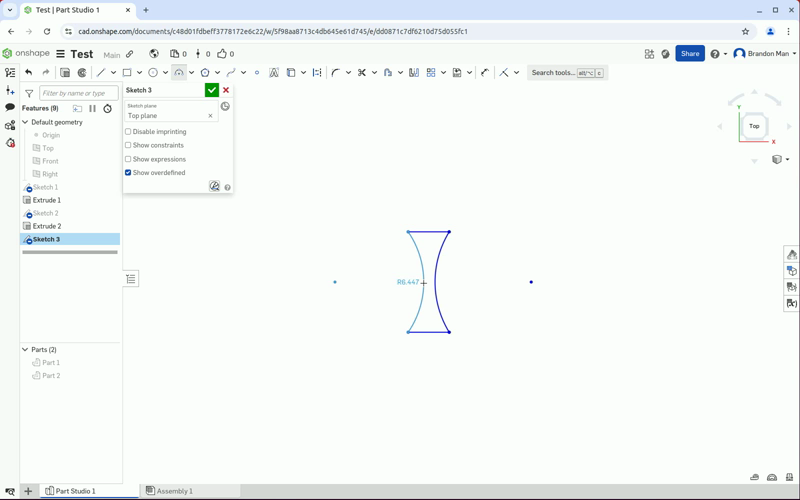
scroll(6)
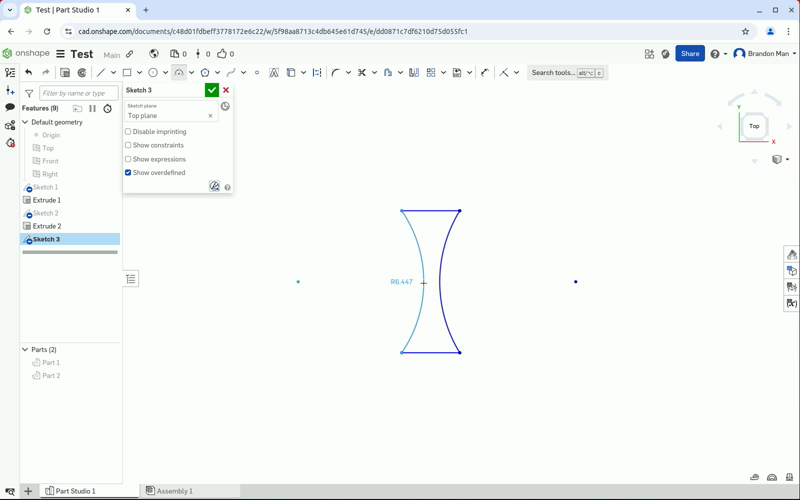
scroll(6)
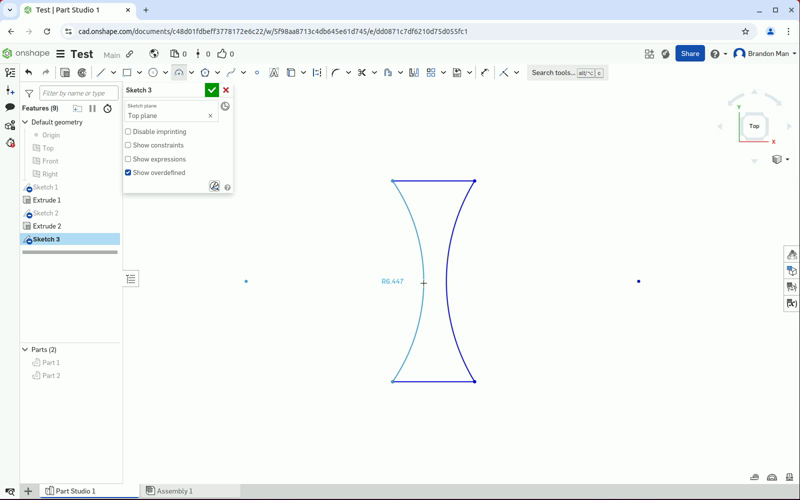
scroll(6)
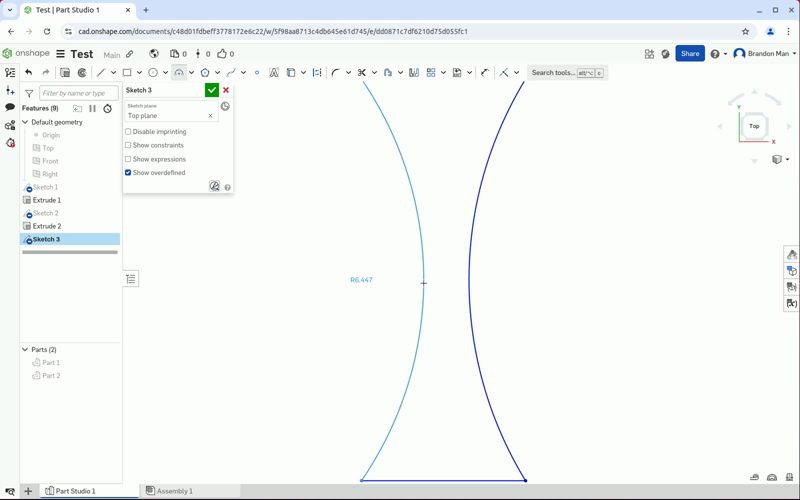
click(423, 282)
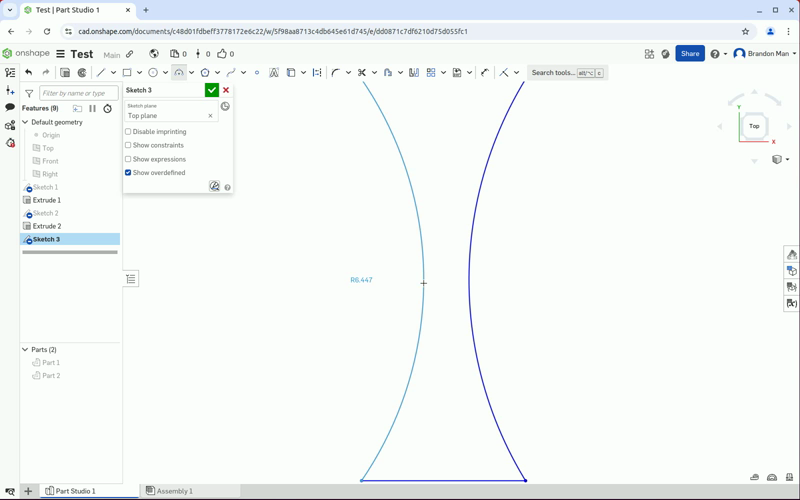
scroll(-6)
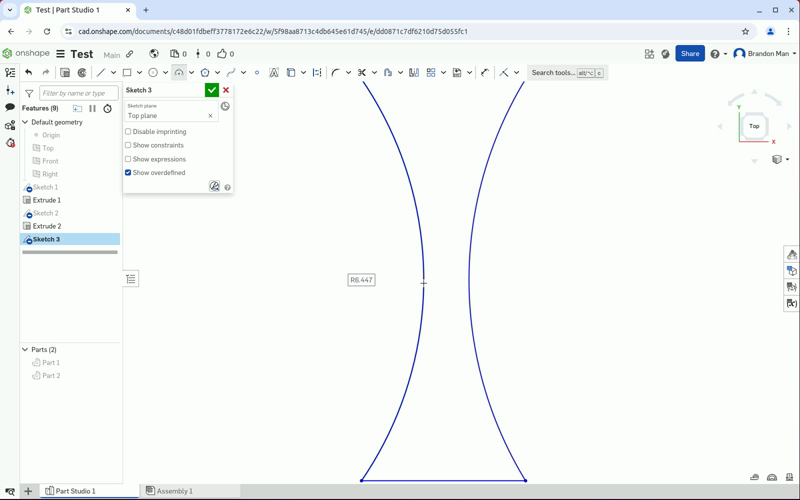
scroll(-6)
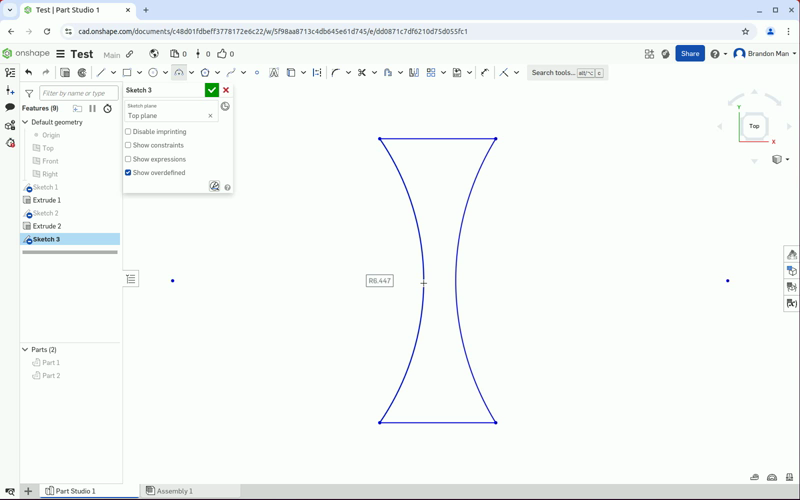
scroll(-6)
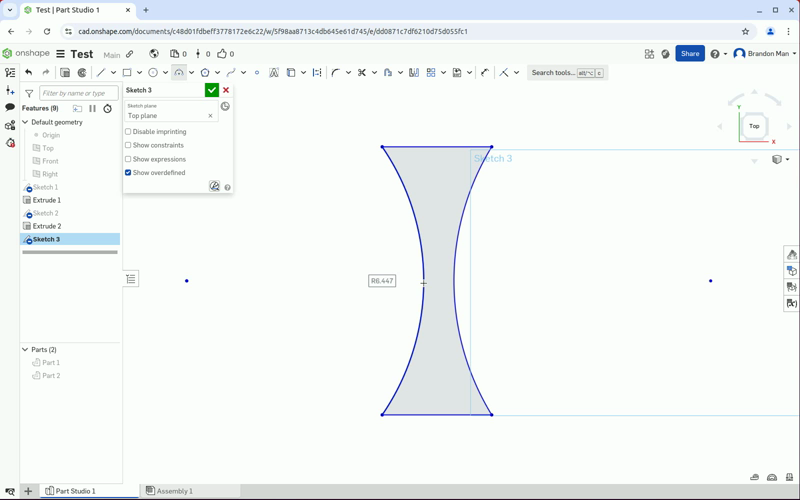
scroll(-6)
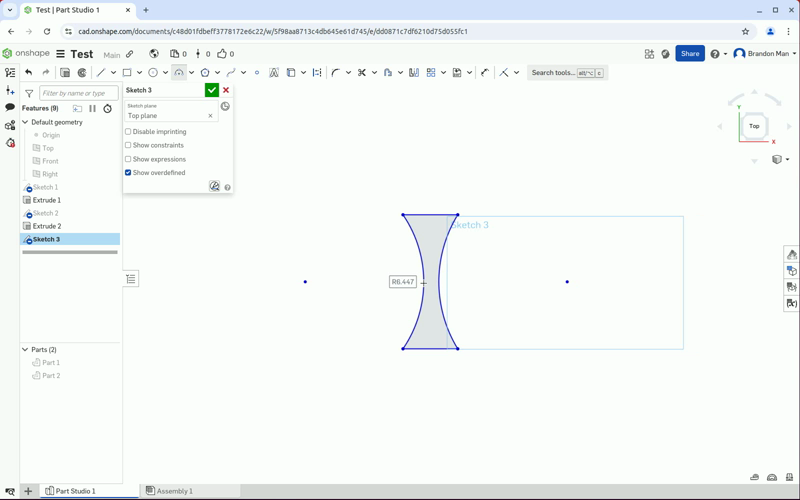
scroll(-6)
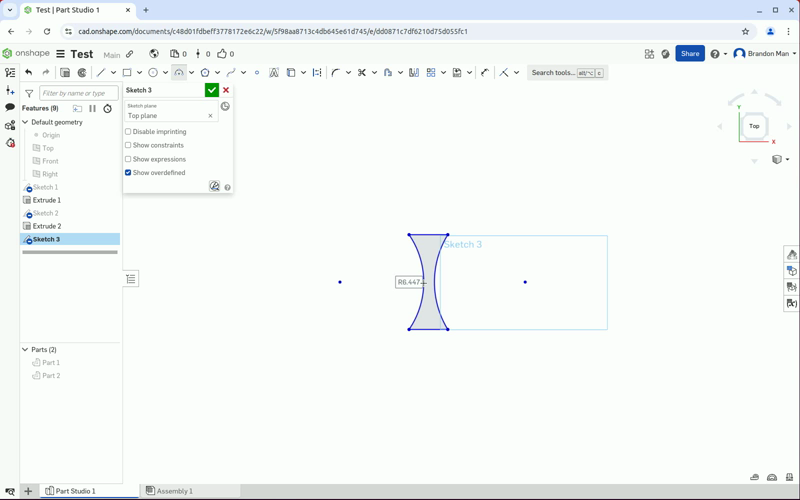
scroll(-6)
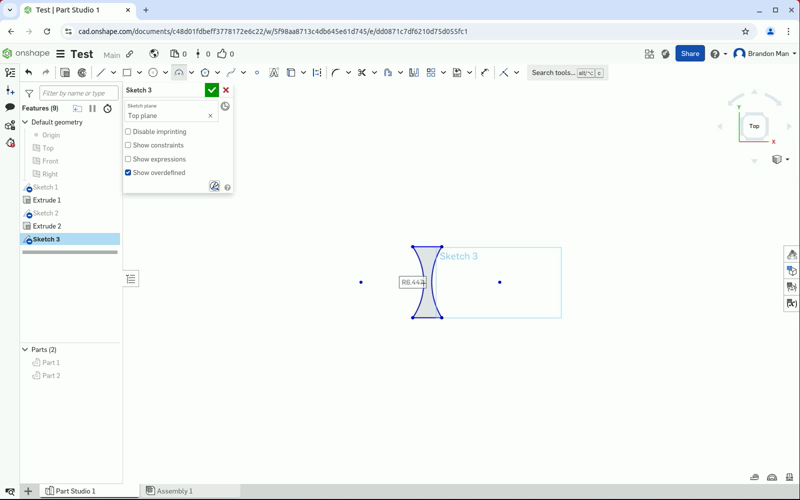
scroll(-6)
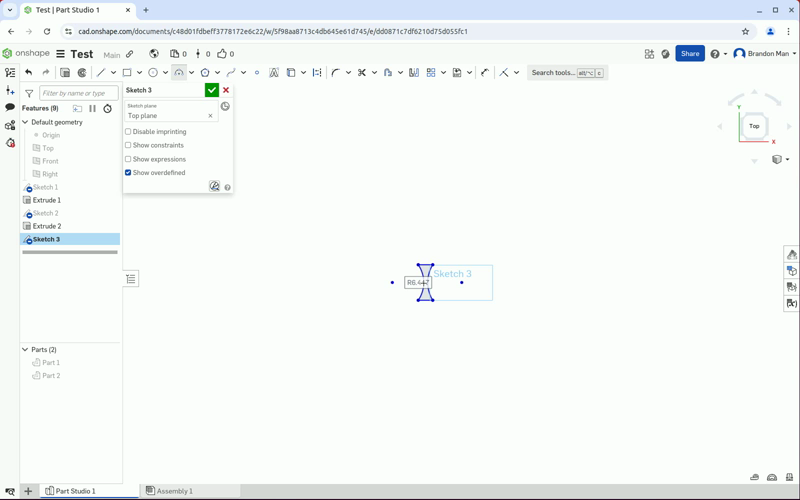
key_up(shift)
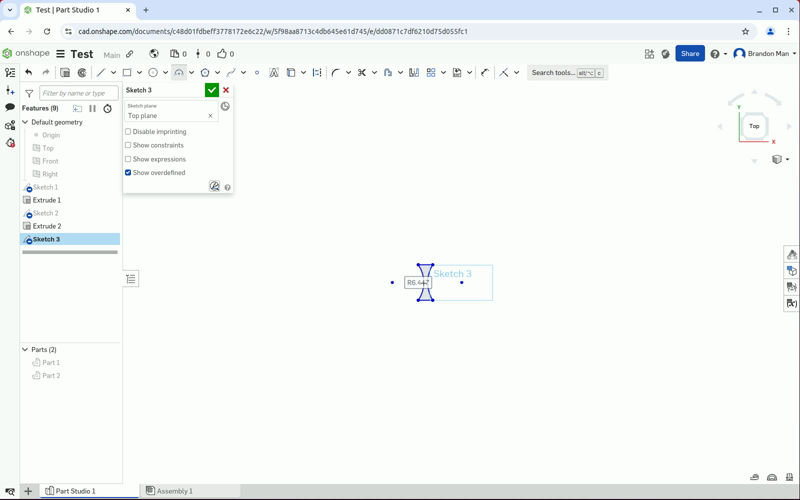
key(esc)
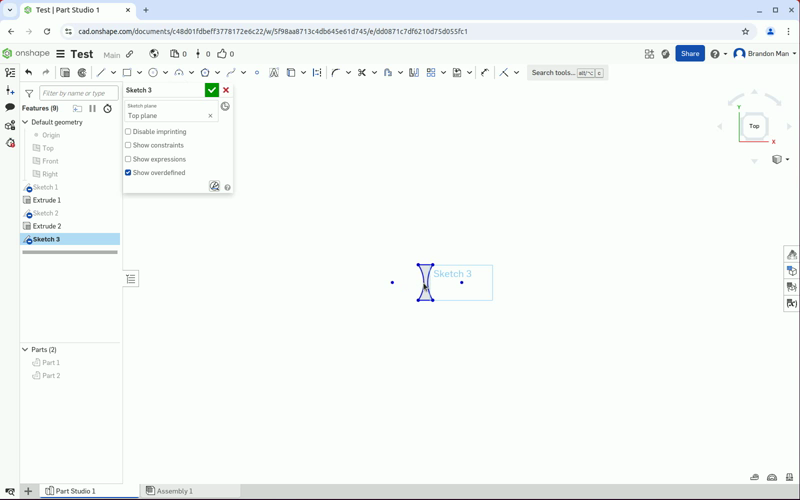
mouse_move(420, 266)
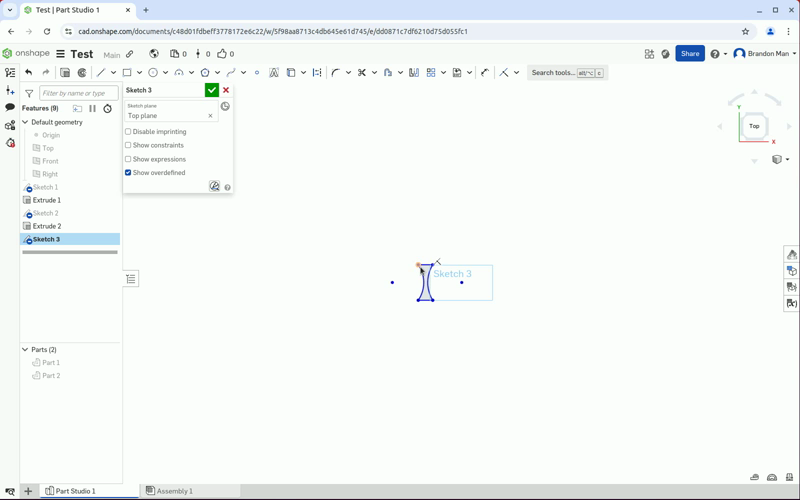
scroll(6)
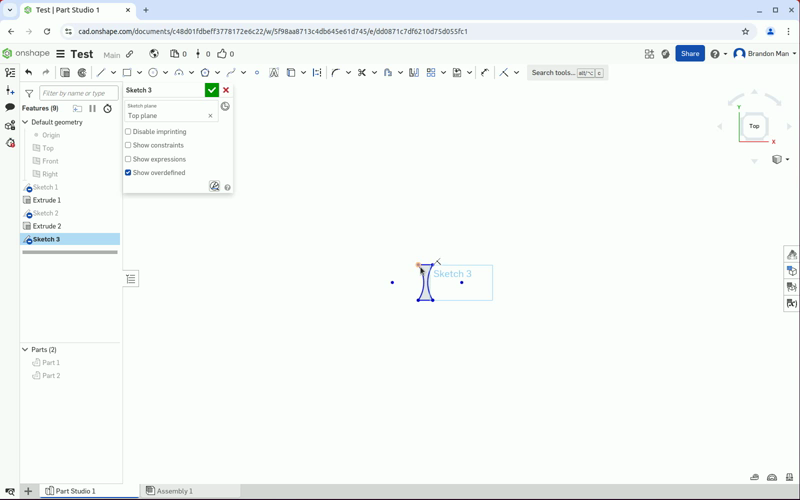
scroll(6)
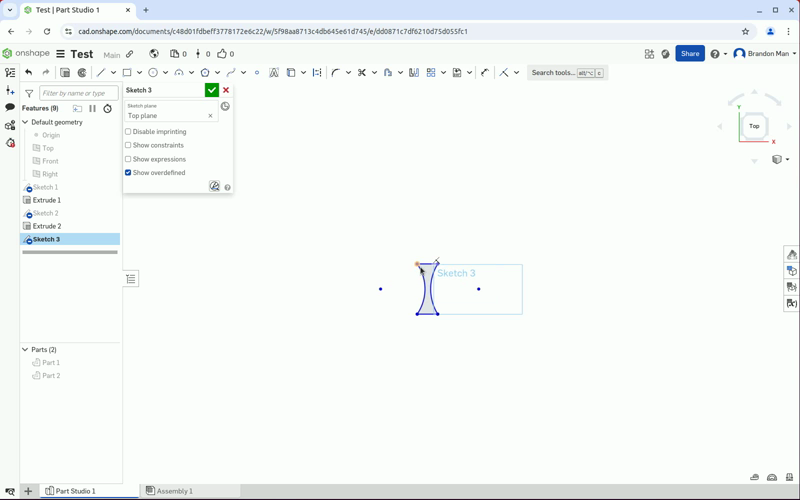
scroll(6)
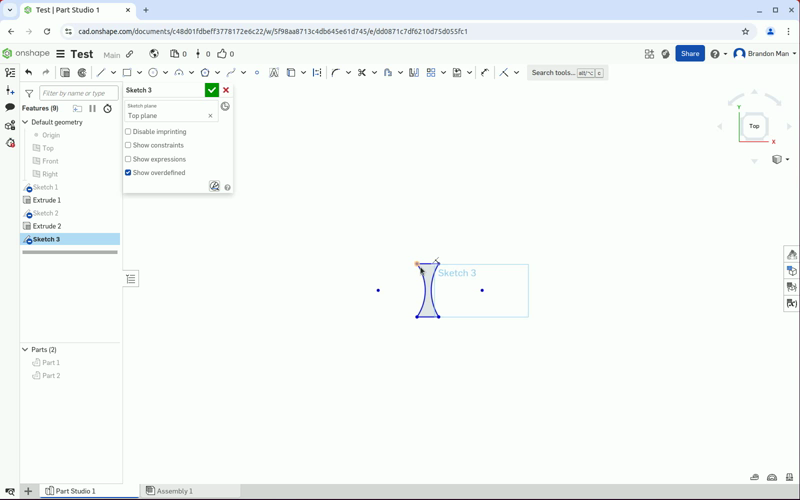
scroll(6)
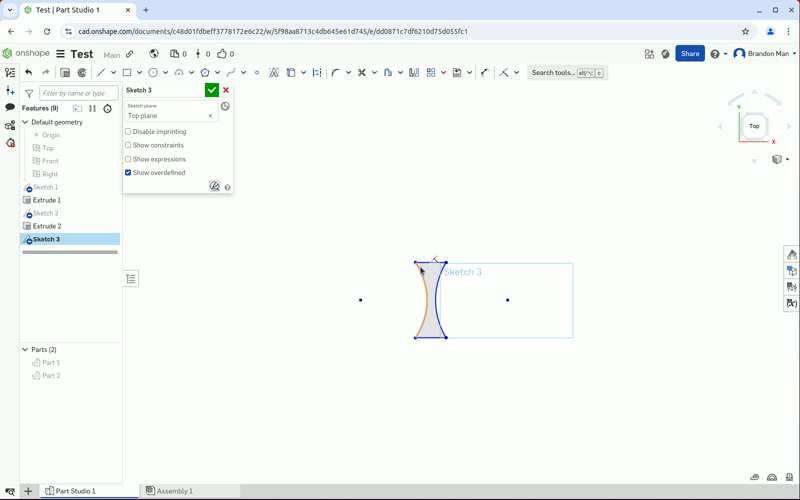
scroll(6)
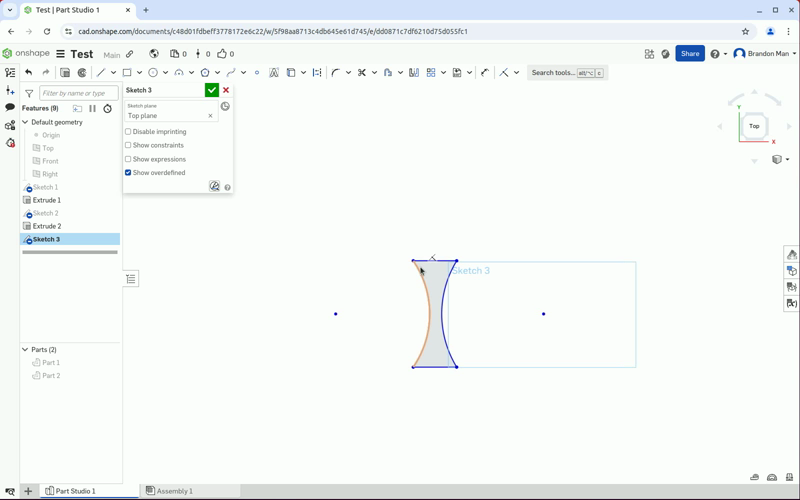
scroll(6)
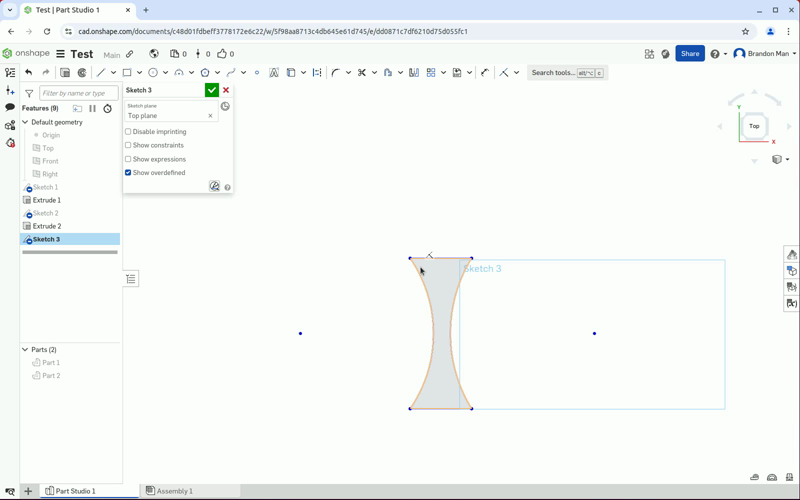
scroll(6)
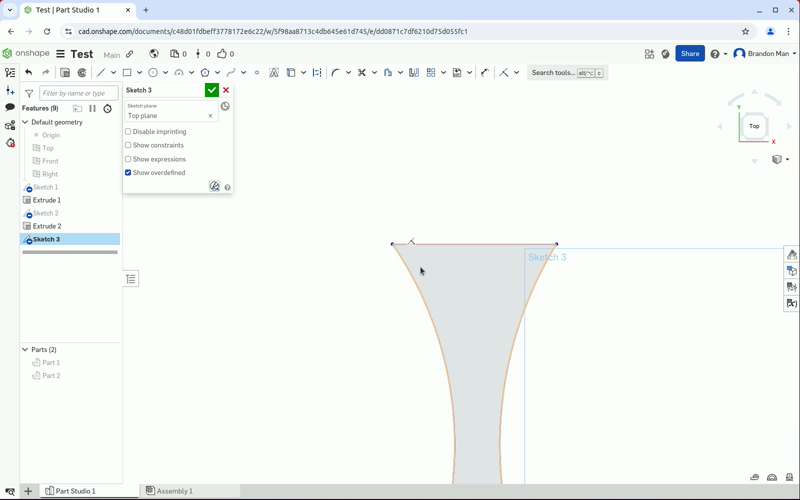
click(420, 266)
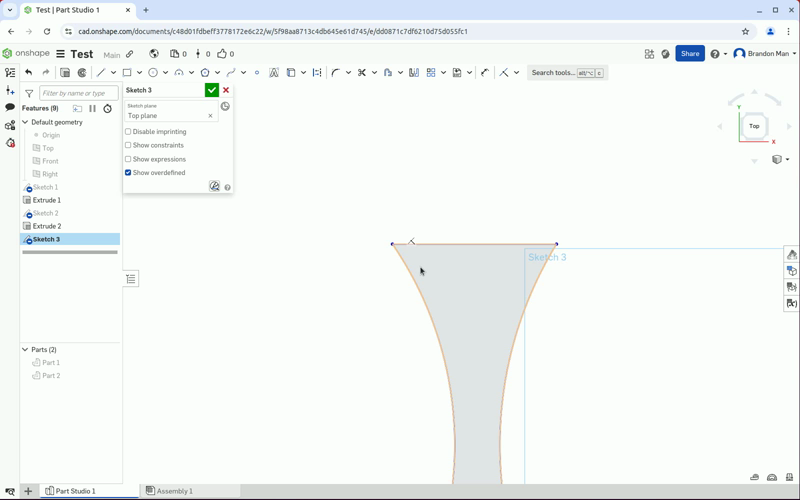
scroll(-6)
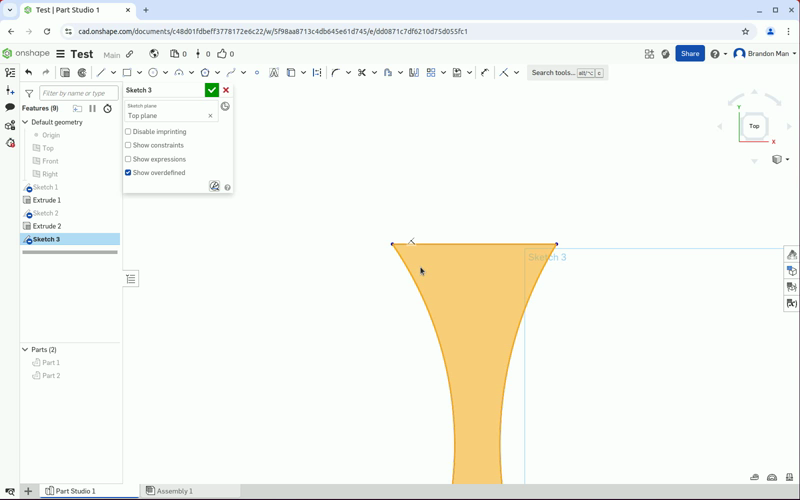
scroll(-6)
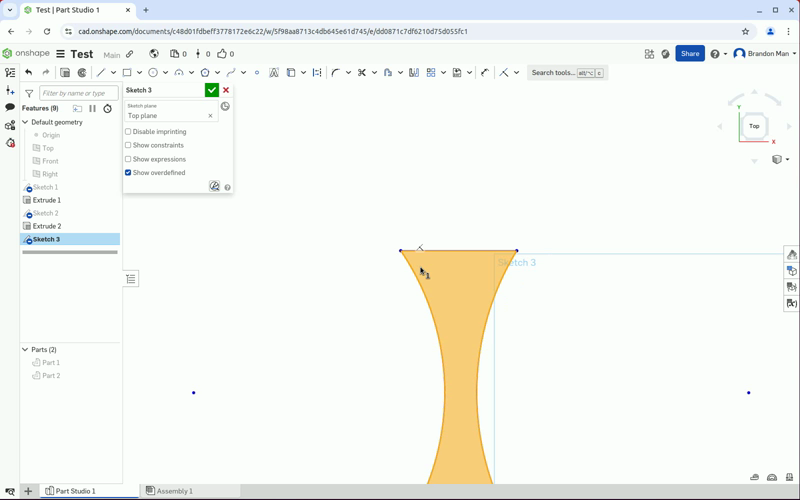
scroll(-6)
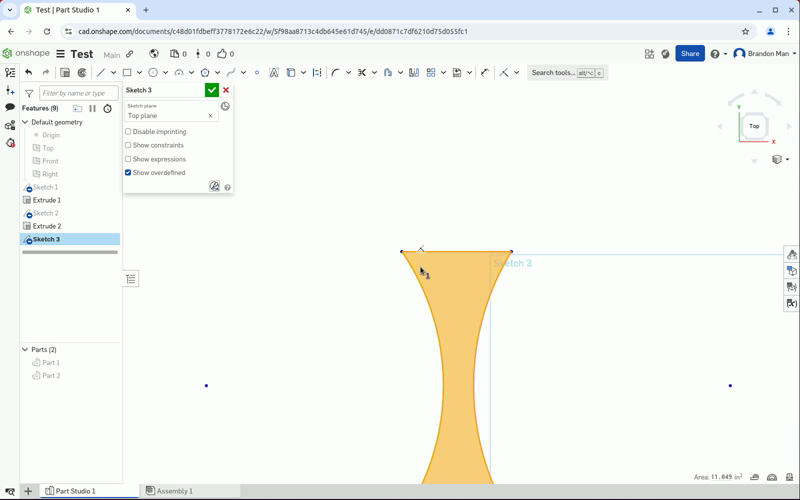
scroll(-6)
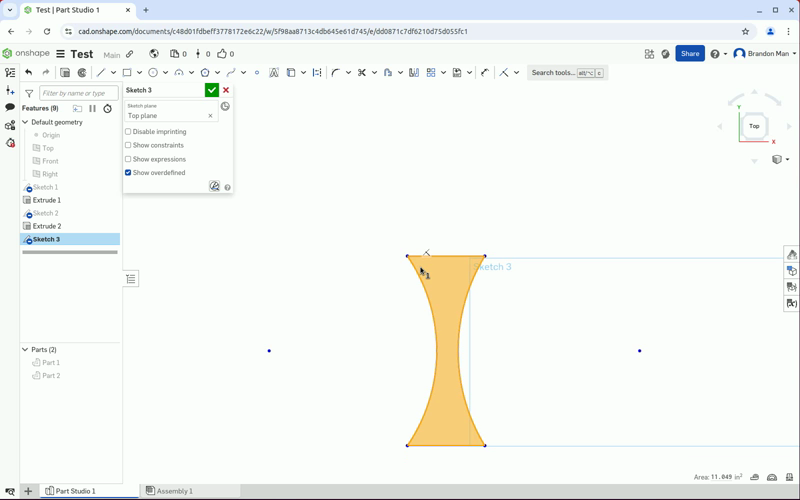
scroll(-6)
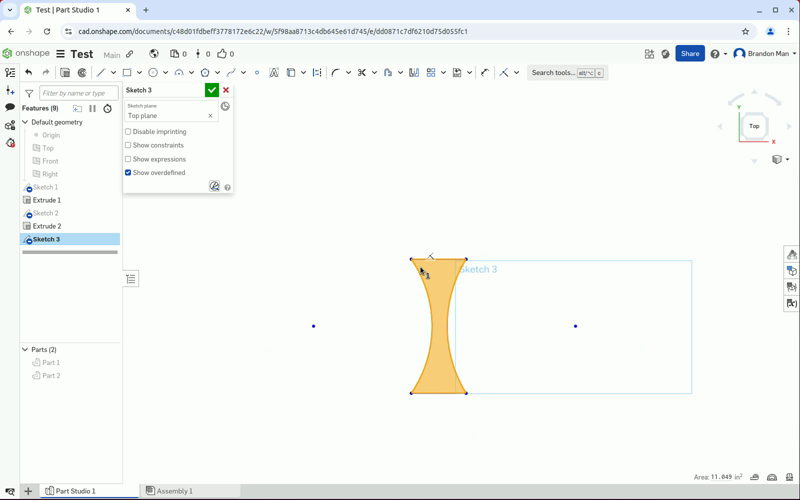
scroll(-6)
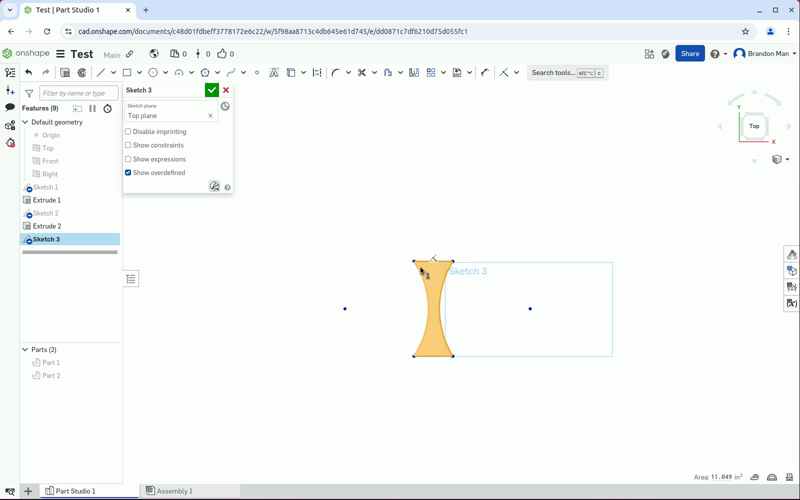
scroll(-6)
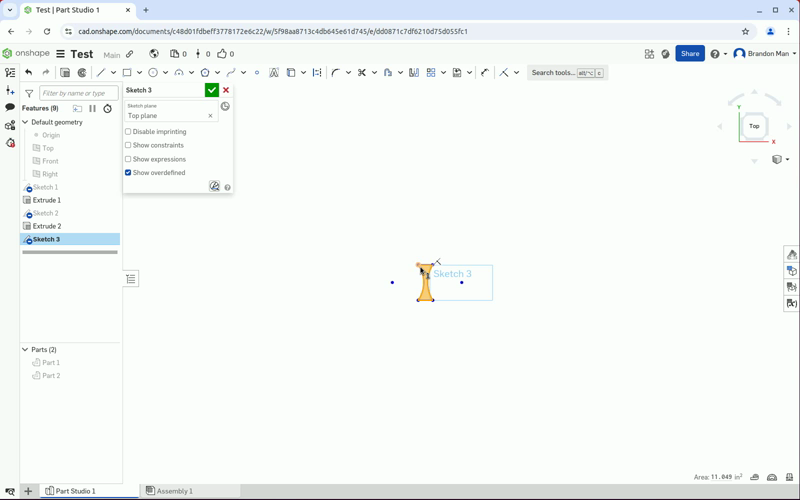
mouse_move(73, 352)
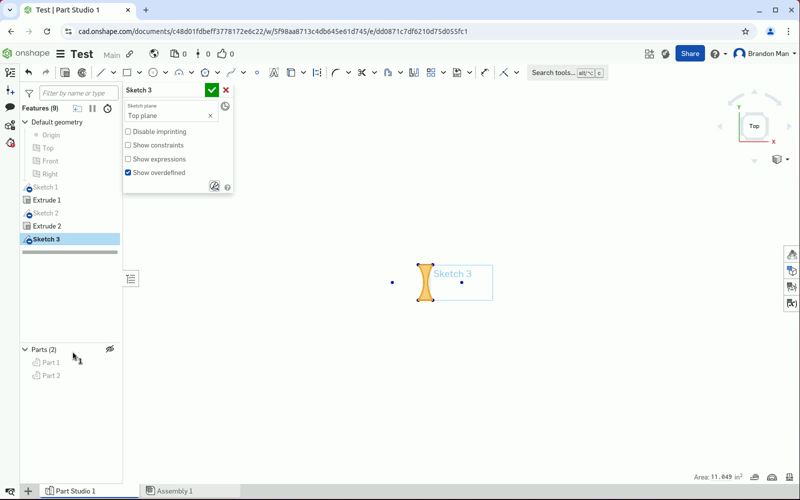
key(shift+y)
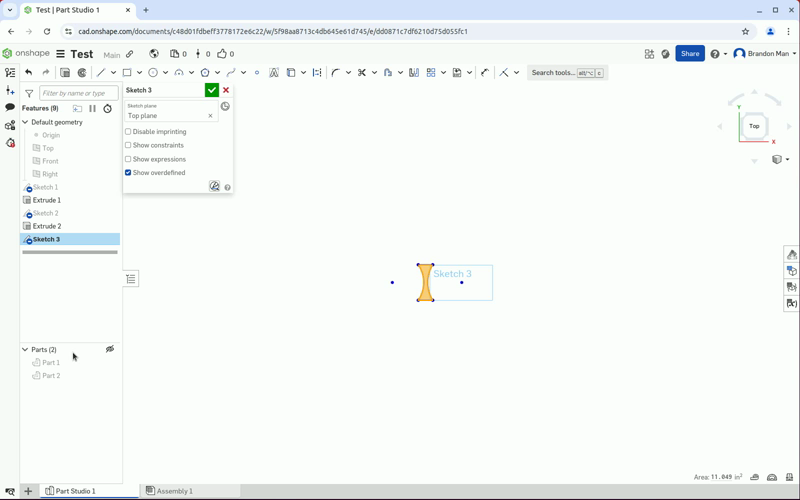
key(shift+e)
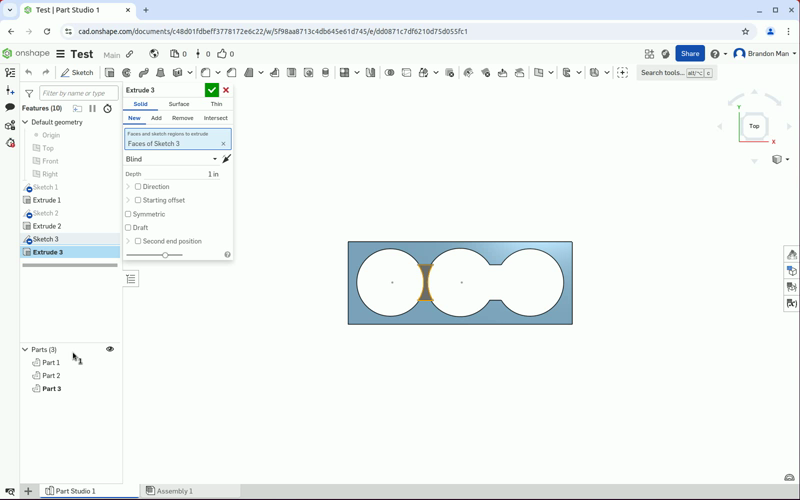
mouse_move(143, 106)
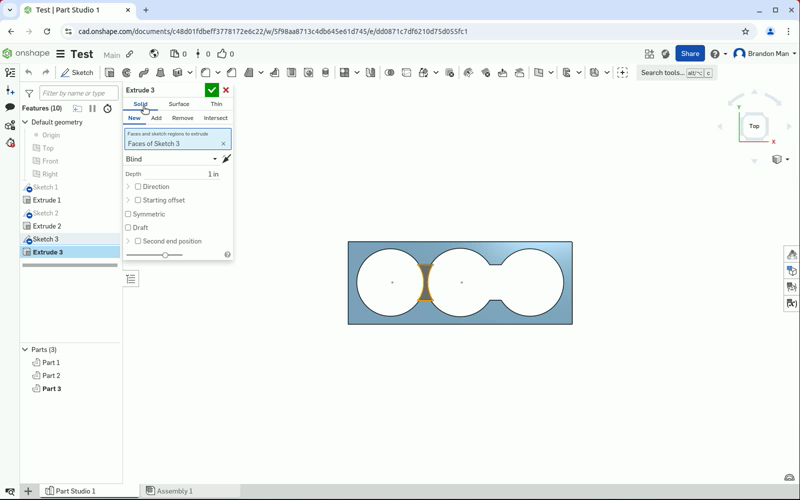
click(143, 106)
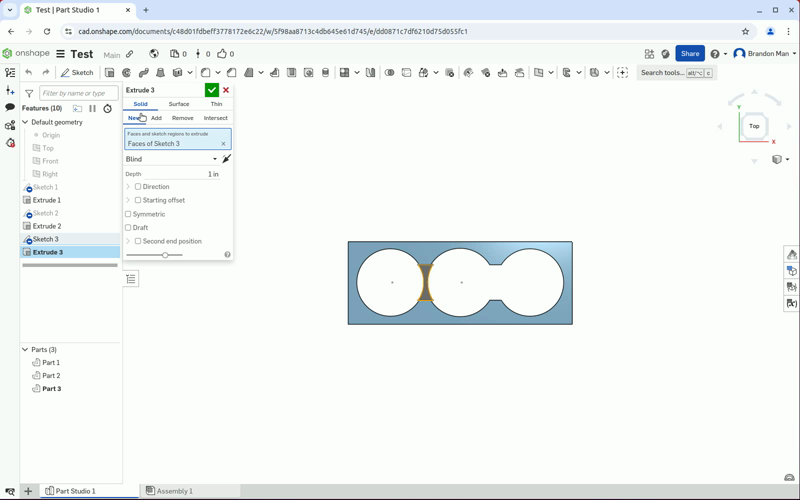
mouse_move(137, 120)
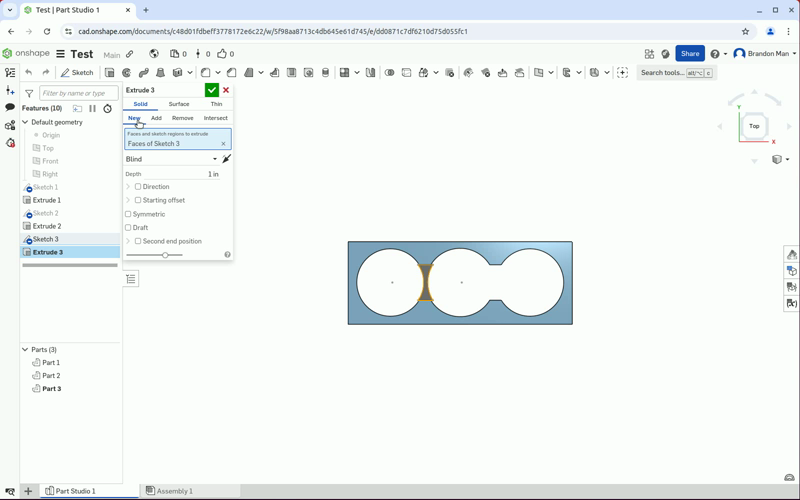
click(137, 120)
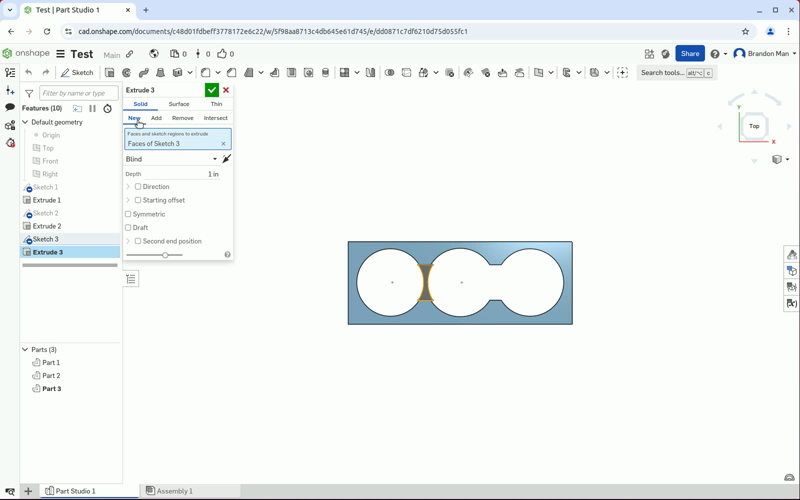
key(tab, 4)
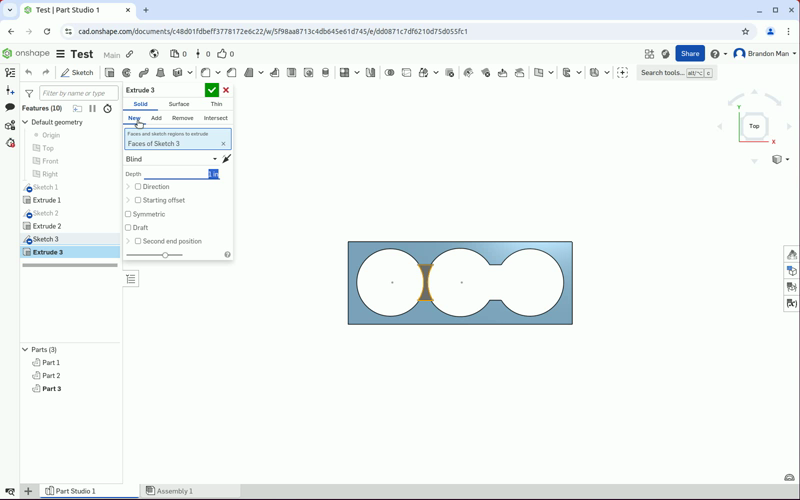
text(1.444)
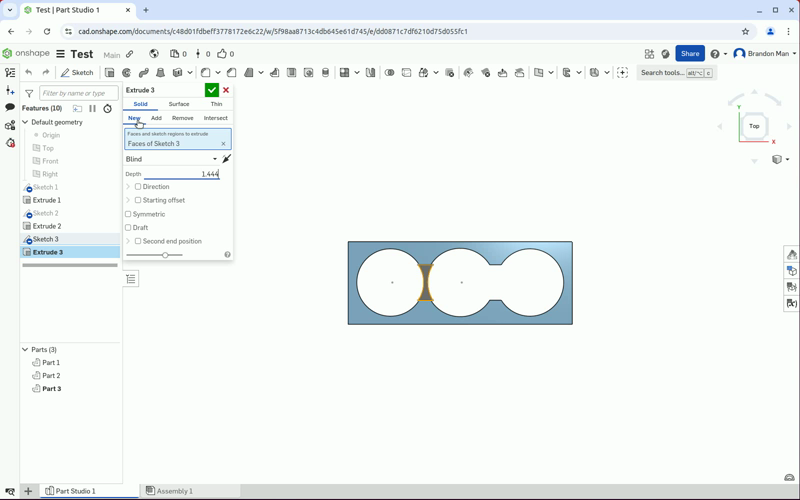
key(enter)
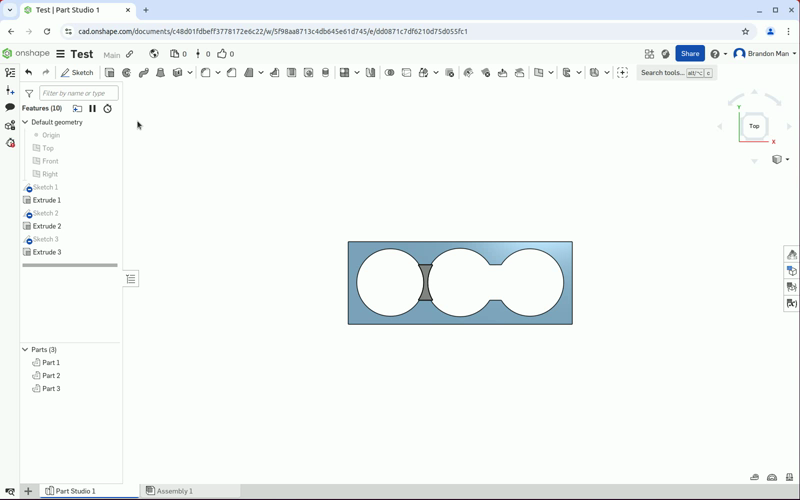
key(shift+h)
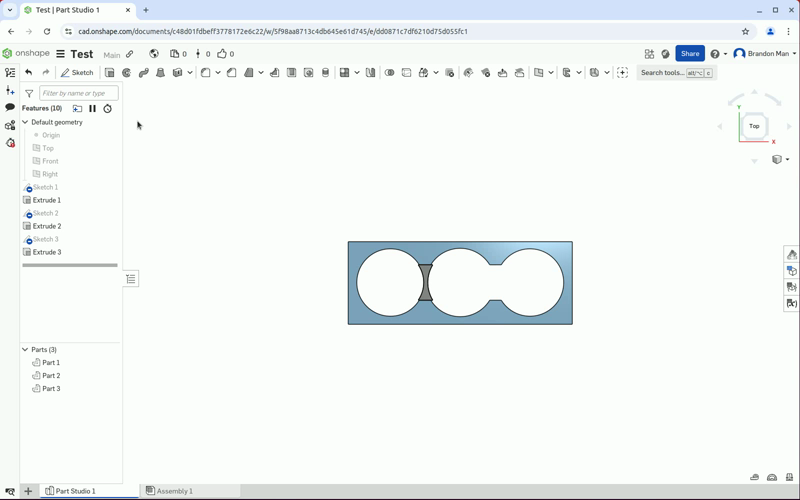
key(shift+h)
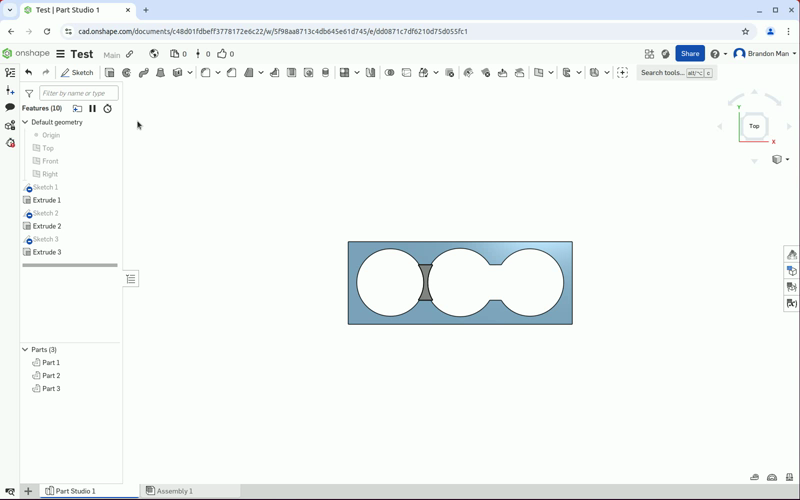
mouse_move(73, 189)
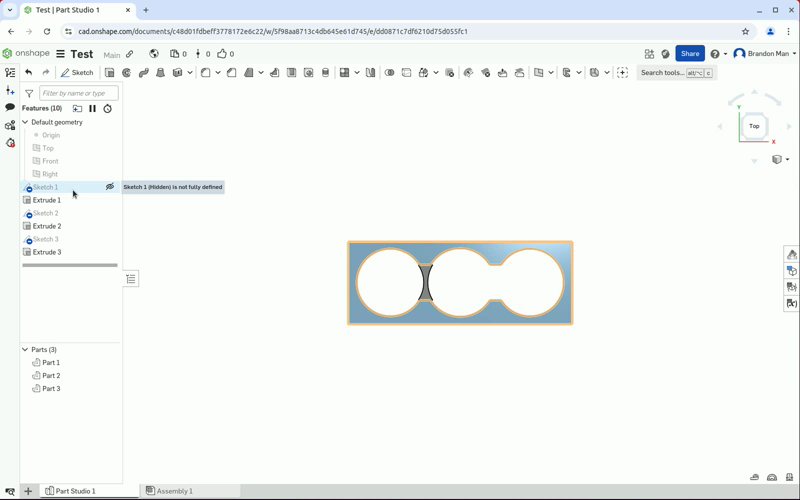
click(73, 189)
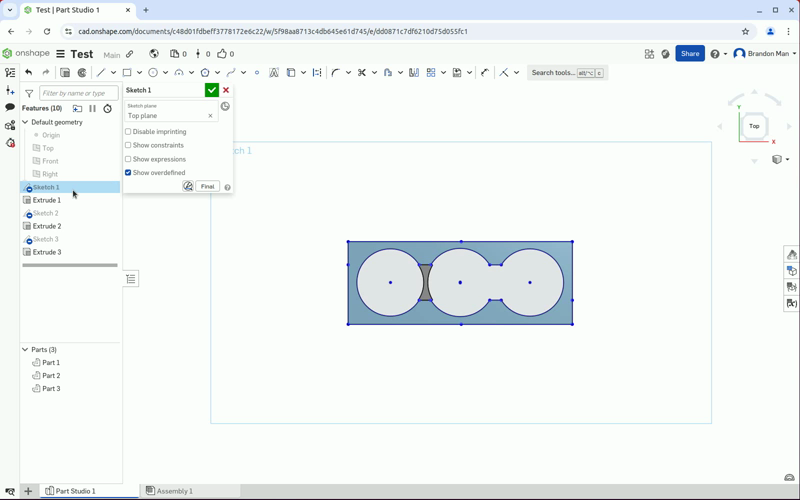
mouse_move(229, 92)
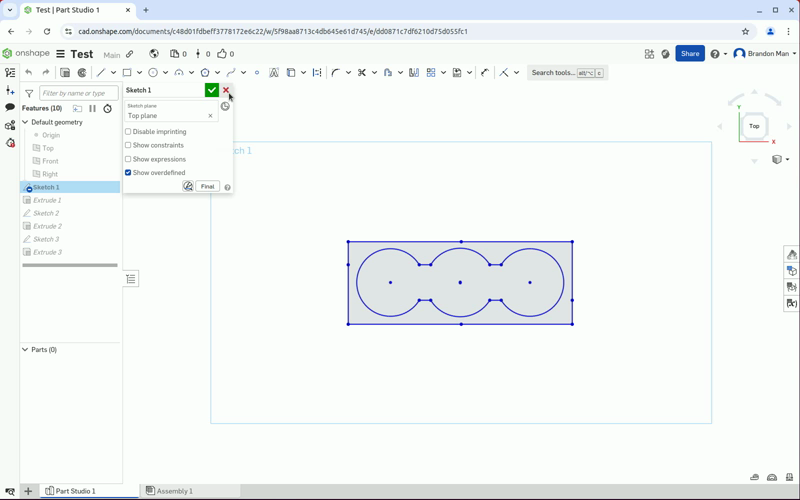
click(229, 92)
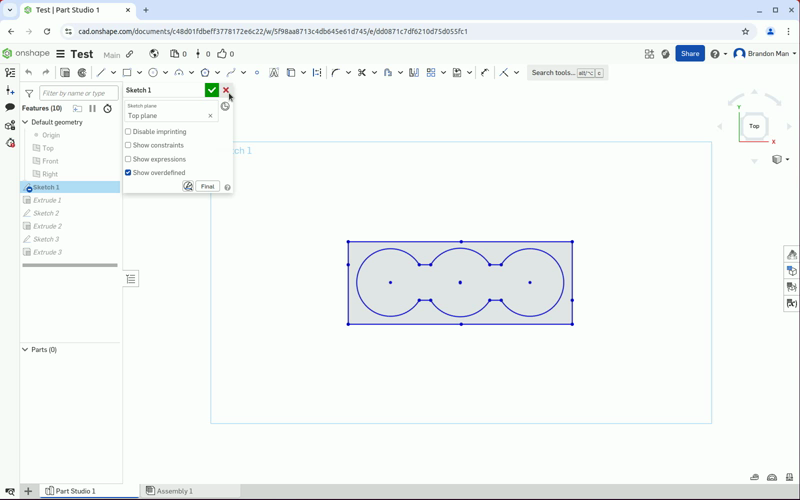
key(shift+s)
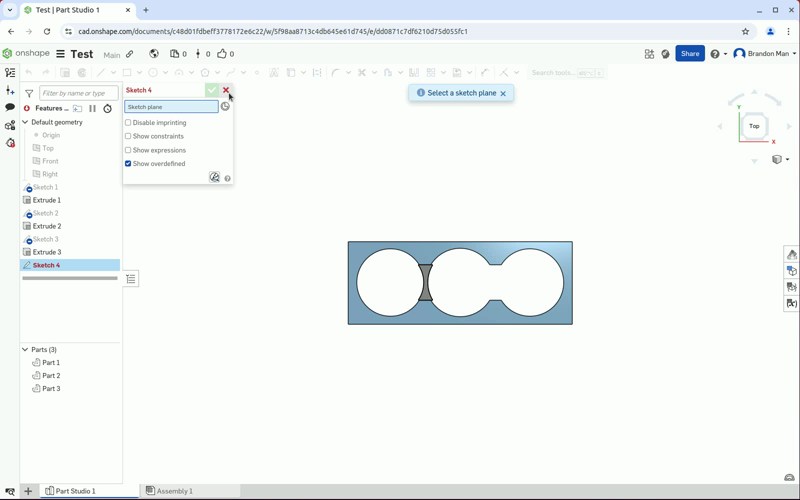
mouse_move(73, 150)
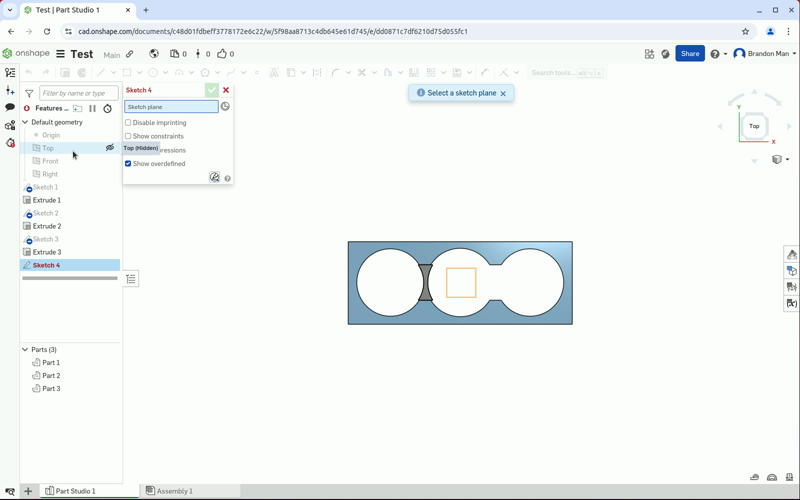
click(73, 150)
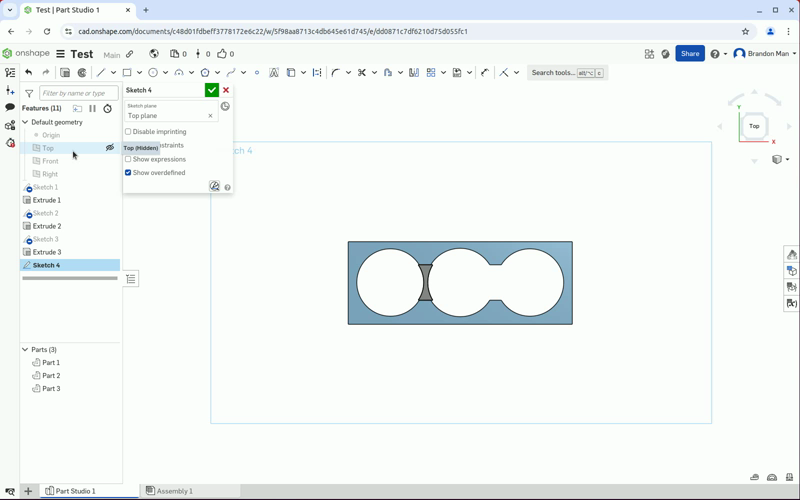
mouse_move(73, 352)
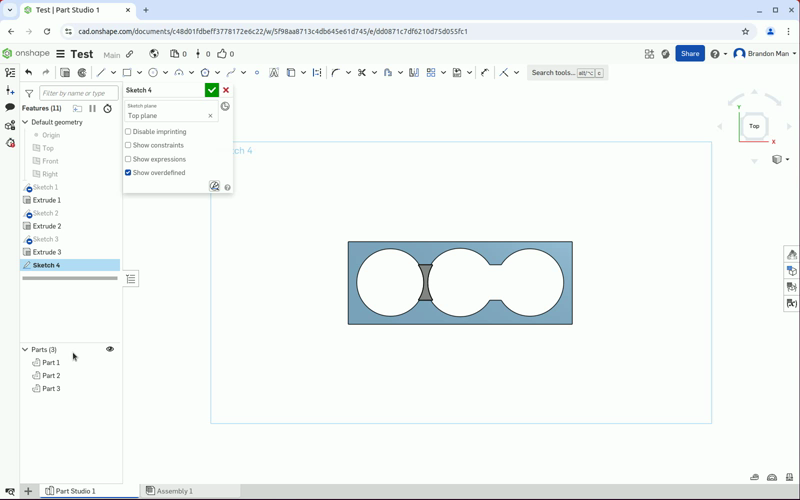
key(y)
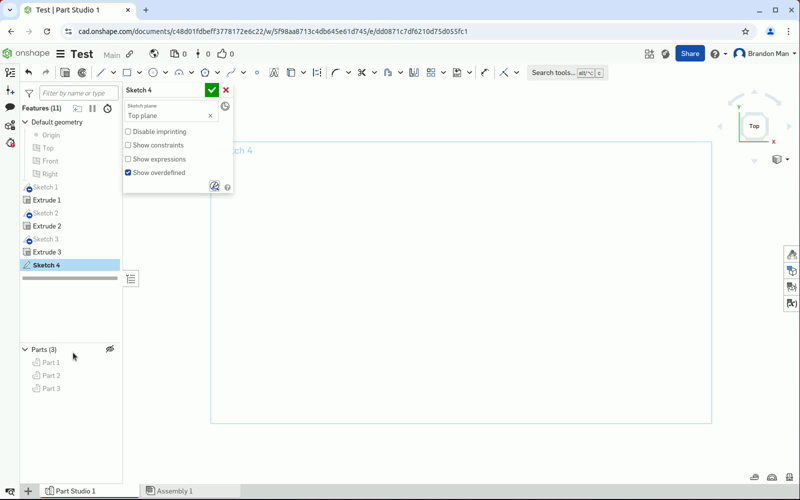
key(l)
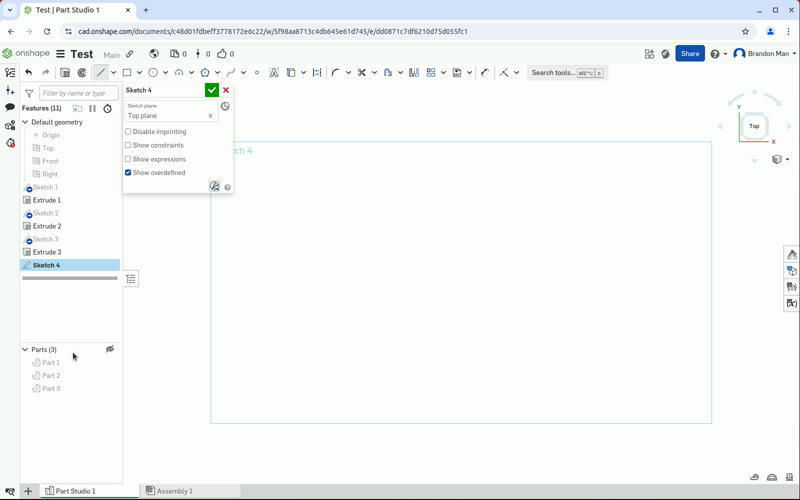
key_down(shift)
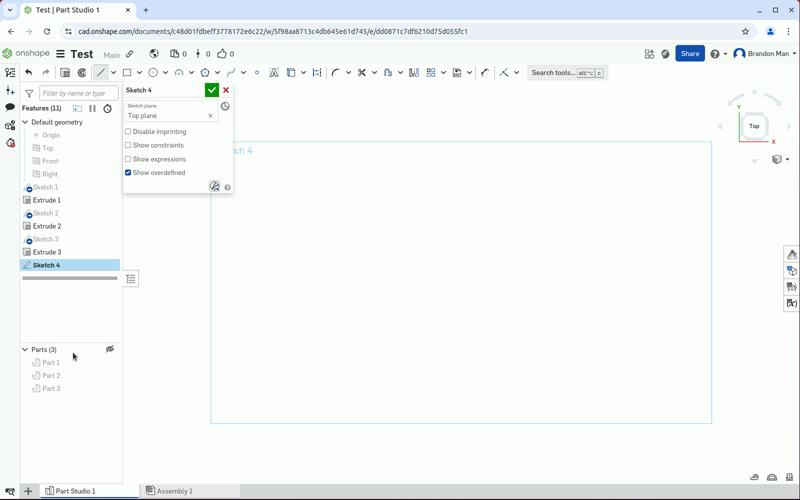
mouse_move(489, 300)
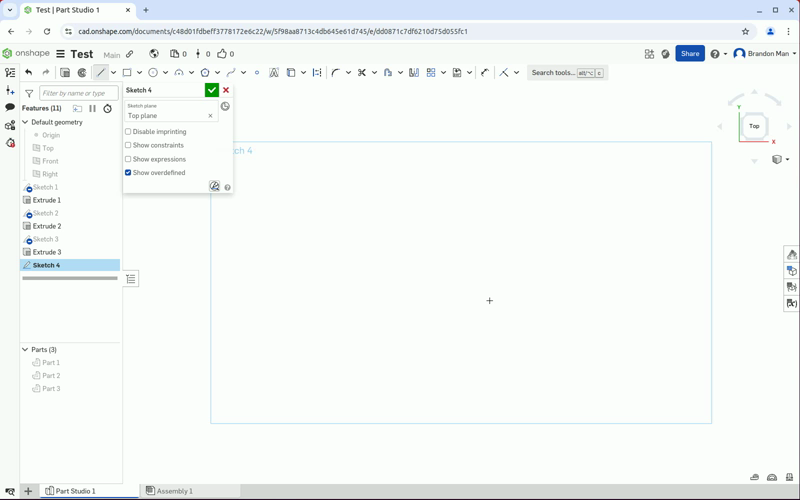
click(489, 300)
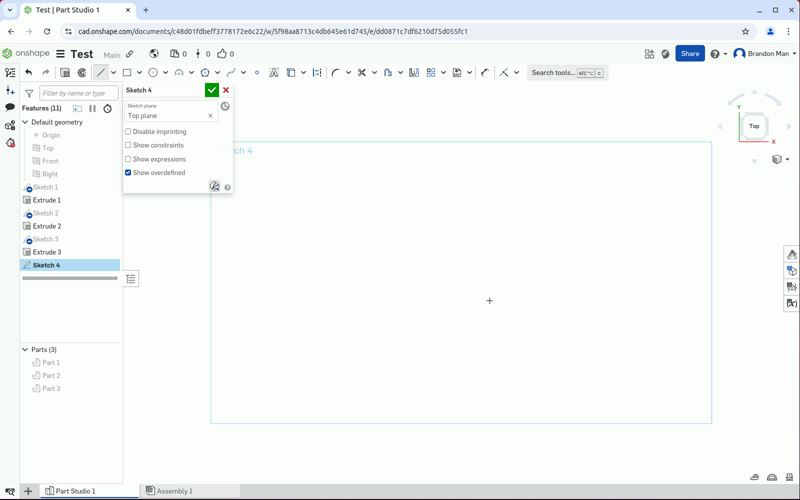
key_up(shift)
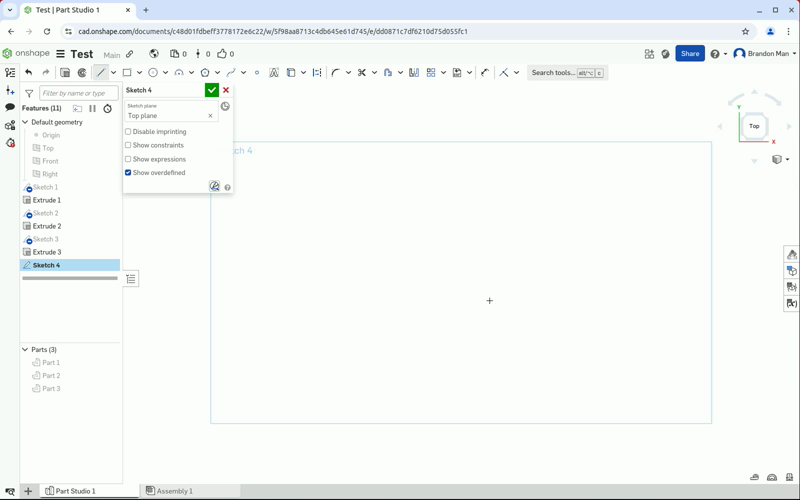
key_down(shift)
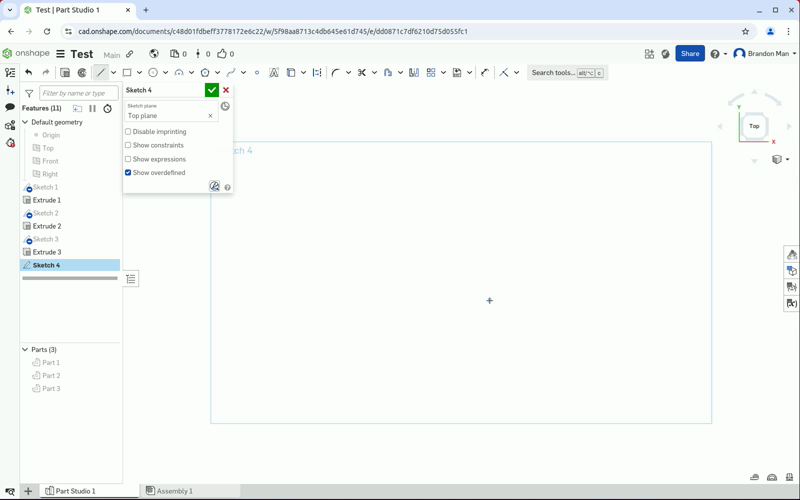
mouse_move(519, 300)
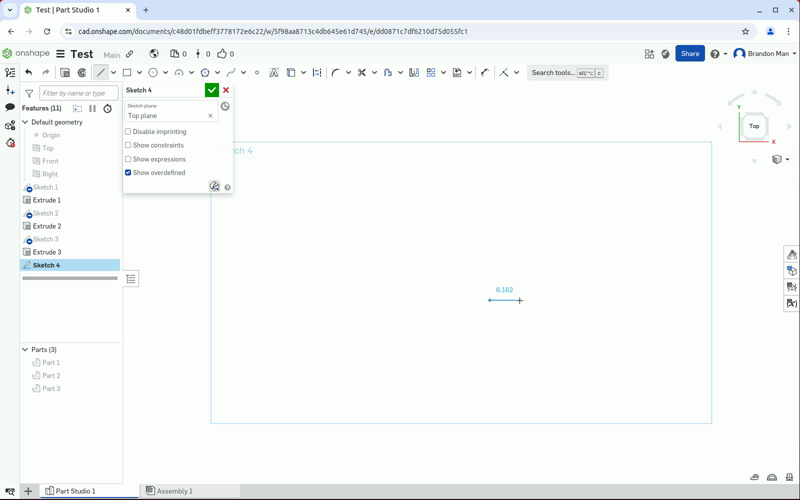
mouse_move(504, 300)
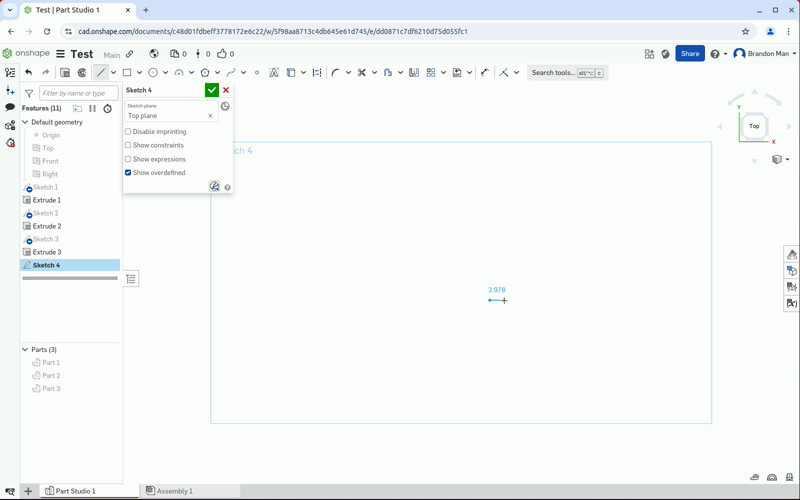
click(504, 300)
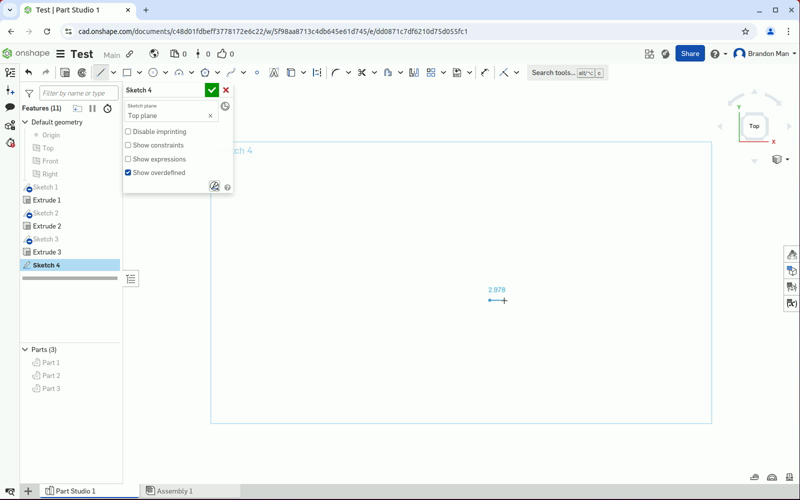
key_up(shift)
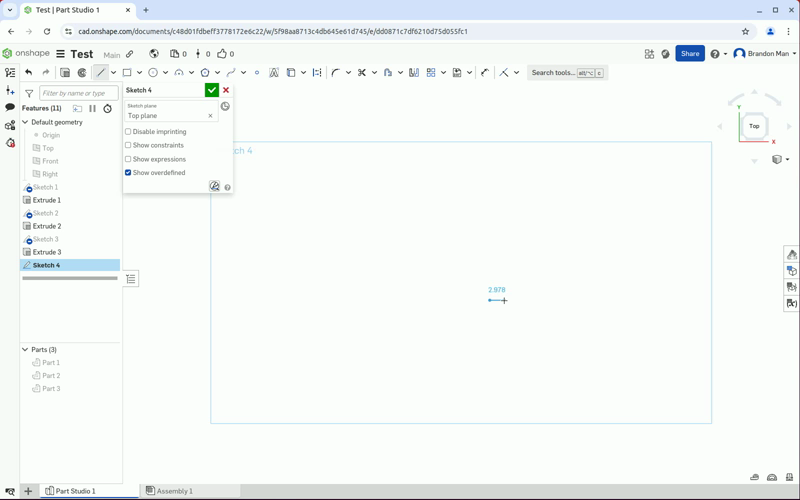
key(esc)
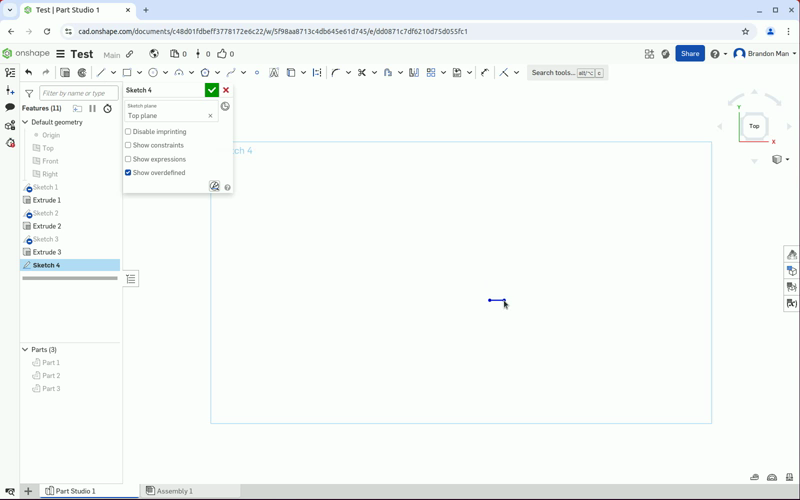
key(a)
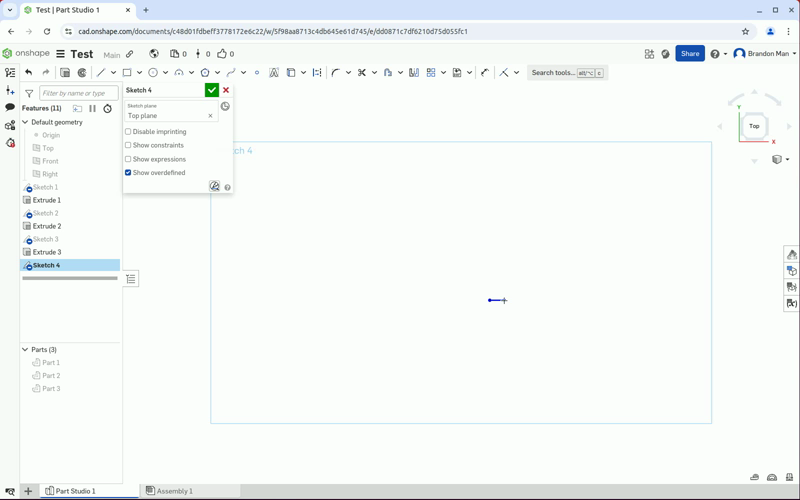
mouse_move(504, 300)
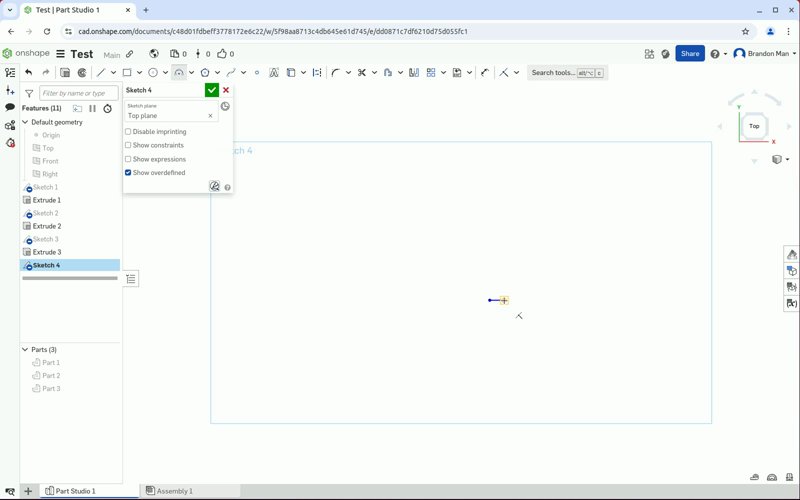
click(504, 300)
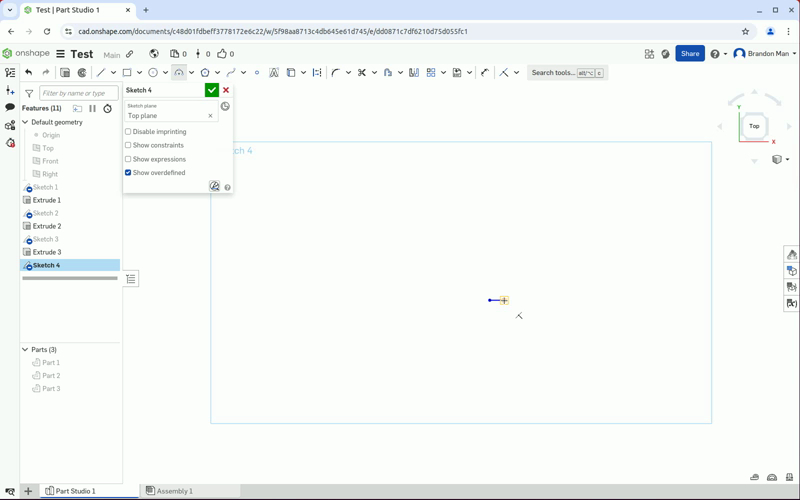
key_down(shift)
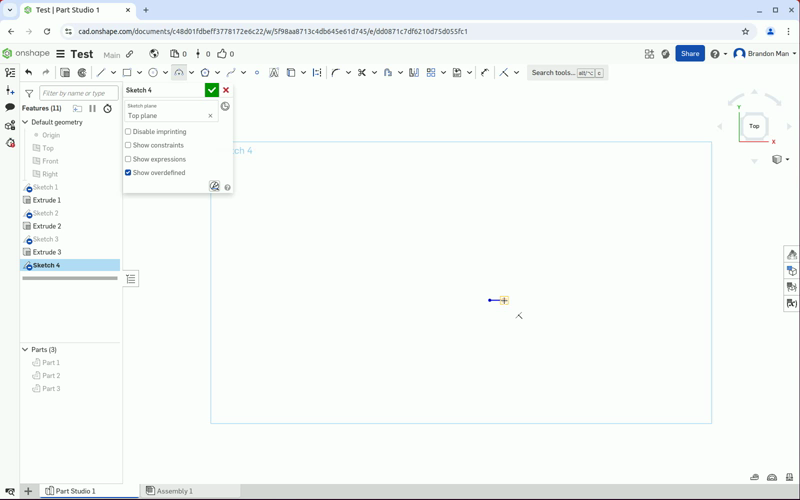
mouse_move(504, 264)
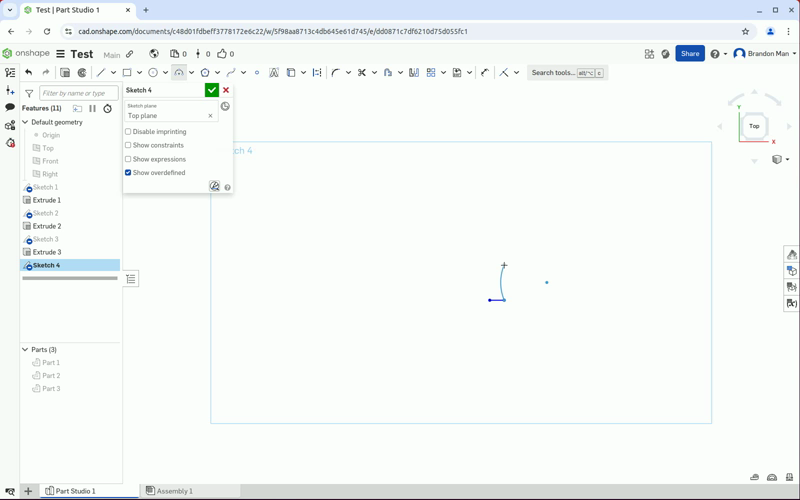
click(504, 264)
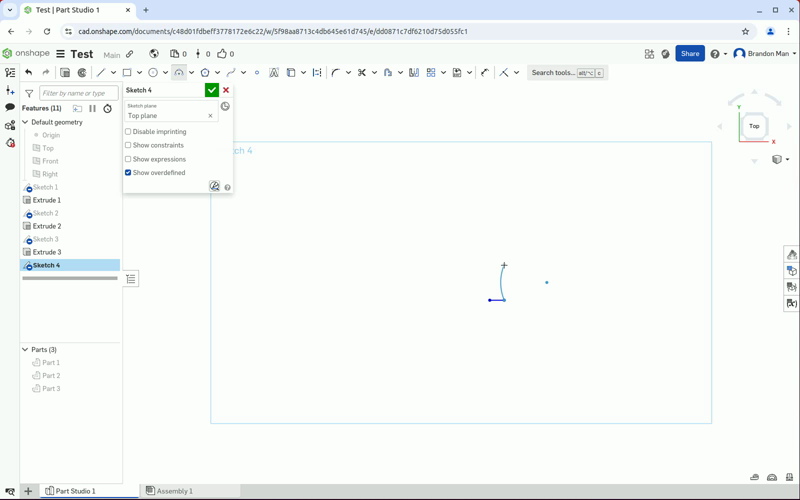
mouse_move(498, 282)
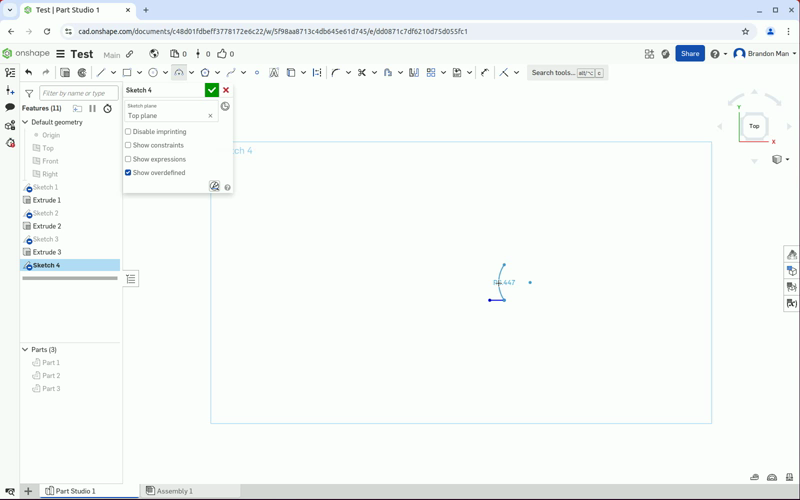
click(498, 282)
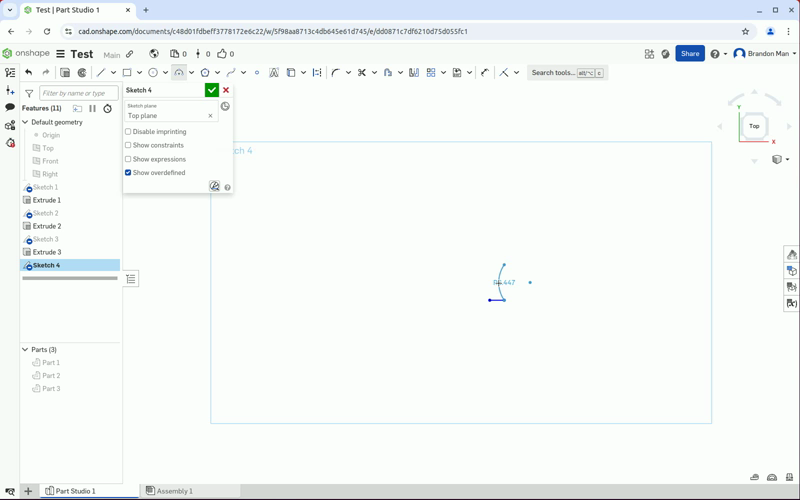
key_up(shift)
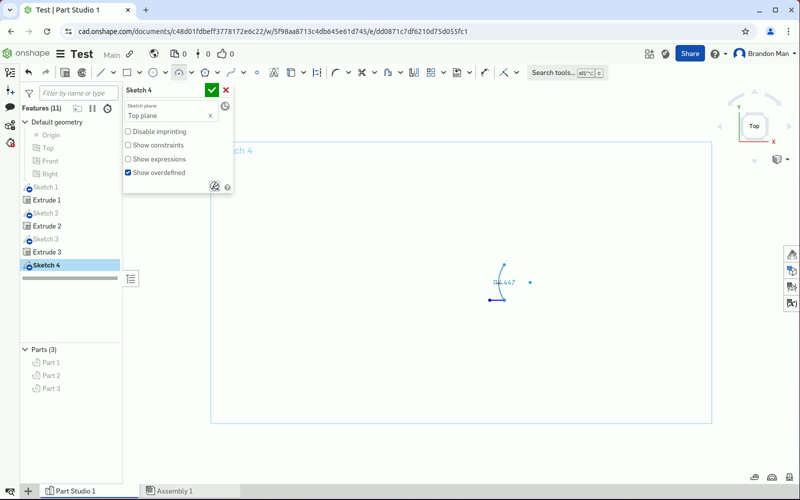
key(esc)
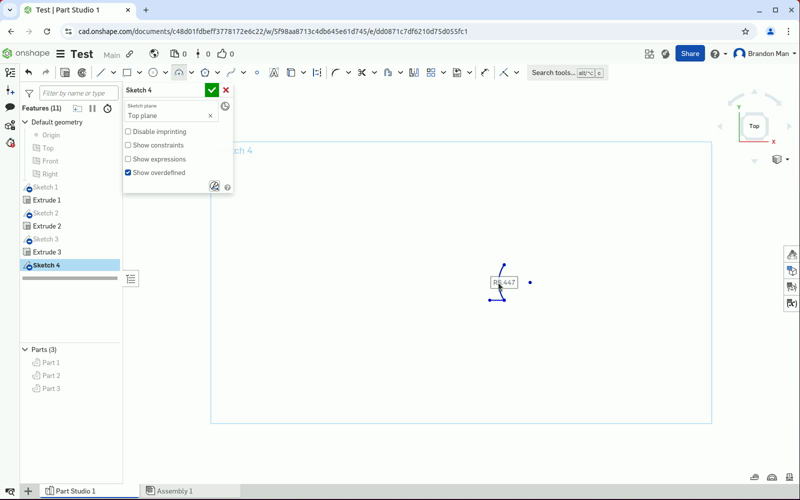
key(l)
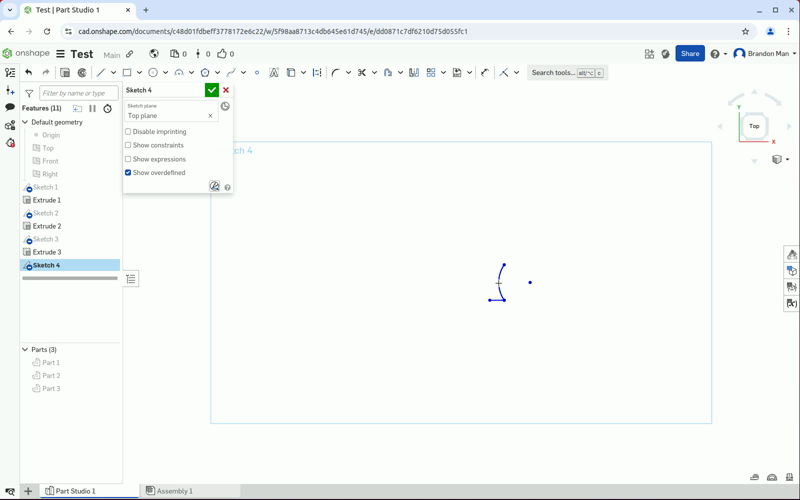
mouse_move(504, 264)
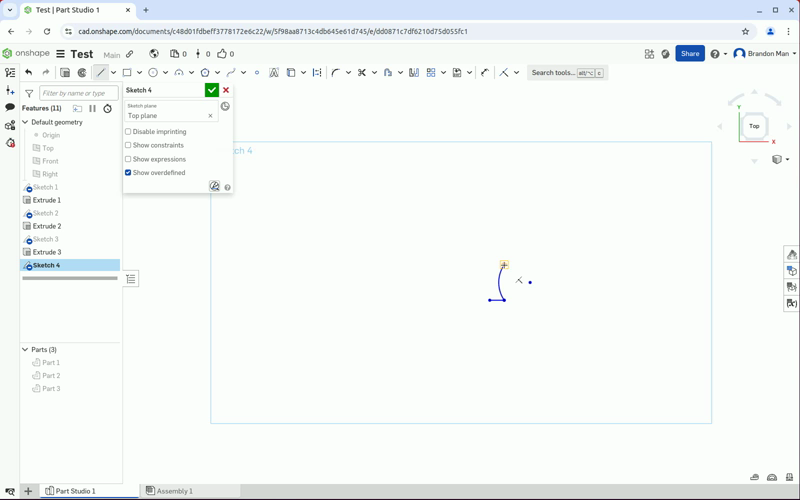
click(504, 264)
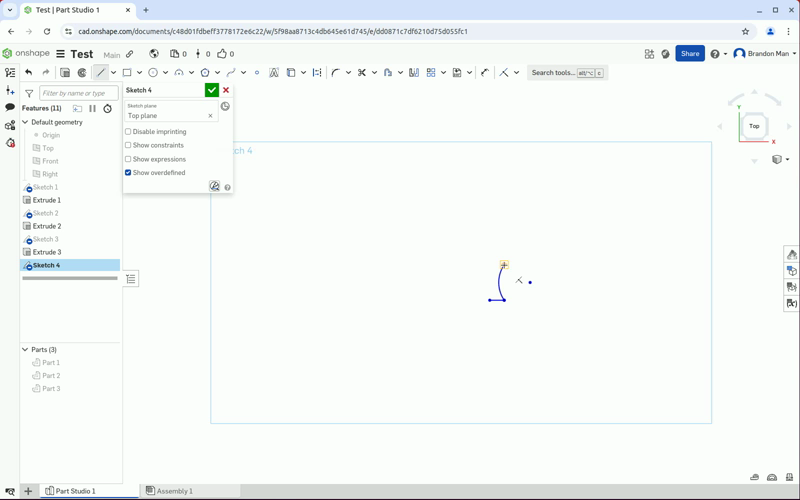
key_down(shift)
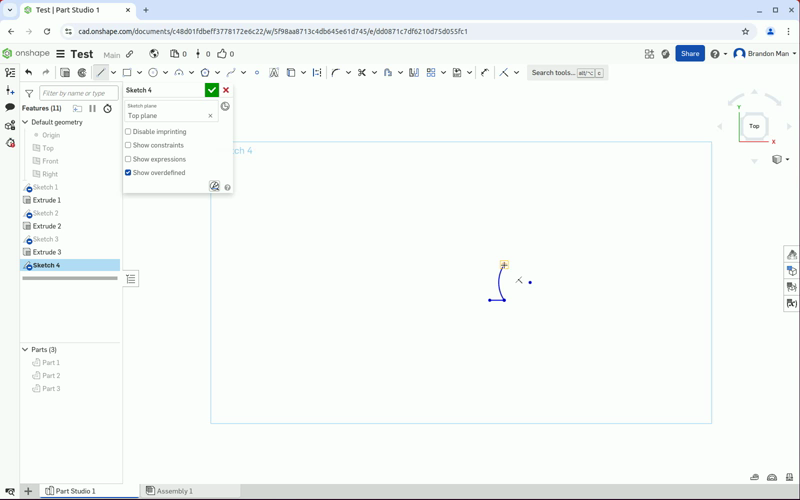
mouse_move(534, 264)
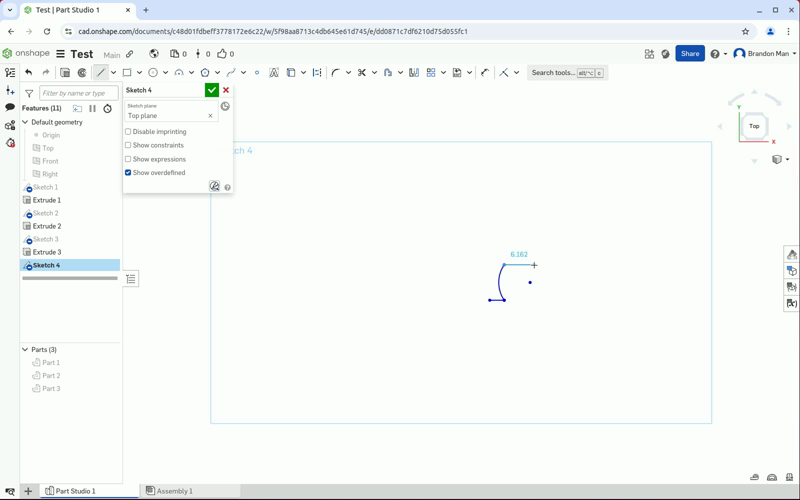
mouse_move(489, 264)
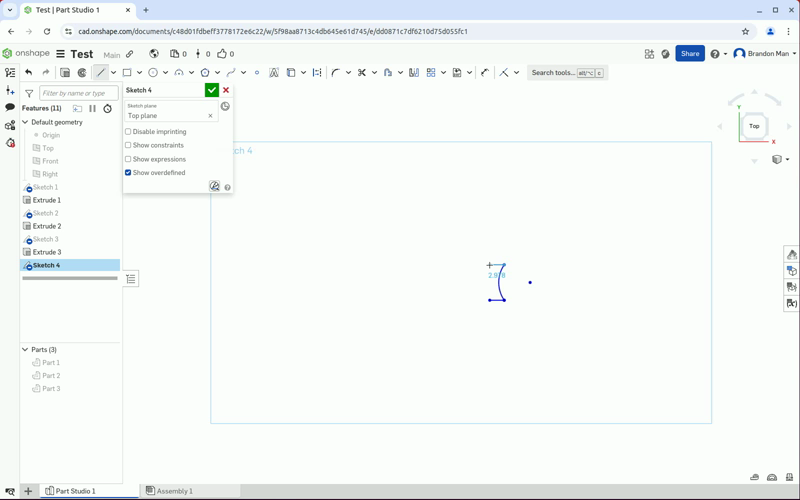
click(489, 264)
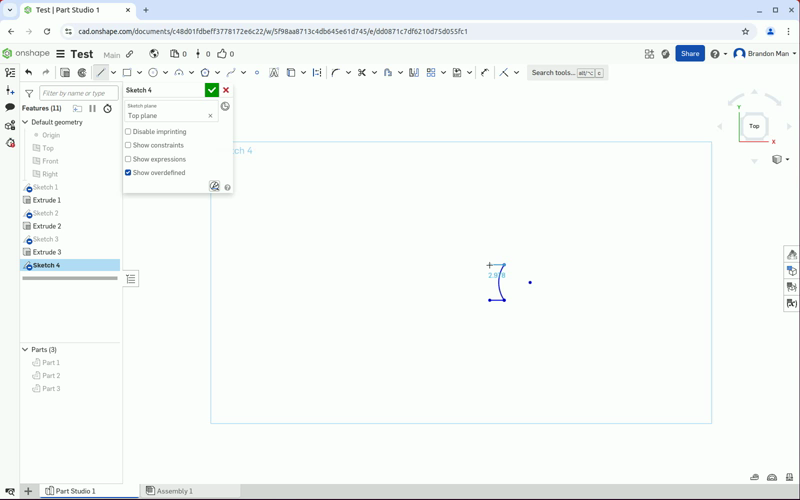
key_up(shift)
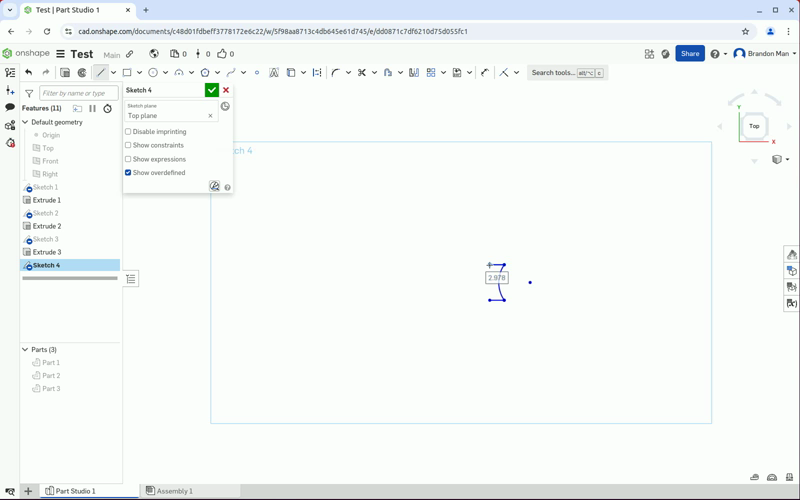
key(esc)
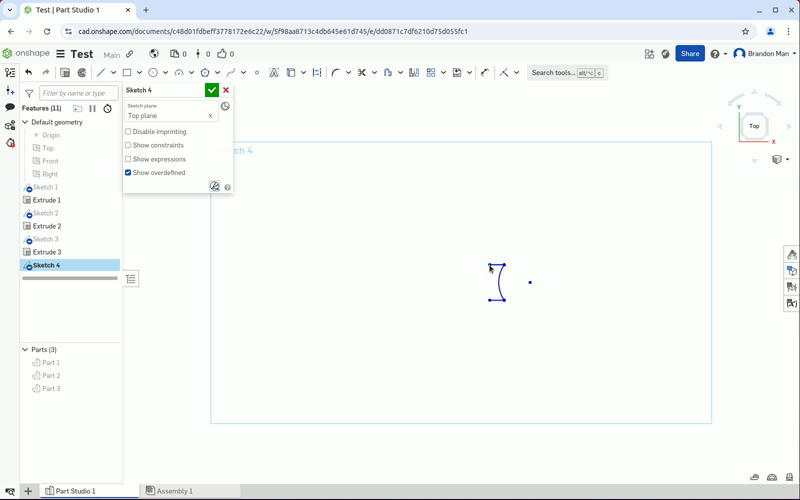
key(a)
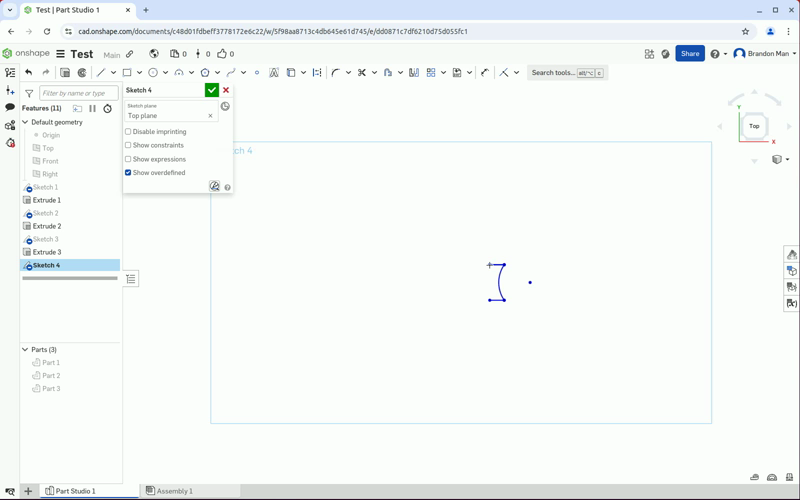
mouse_move(489, 264)
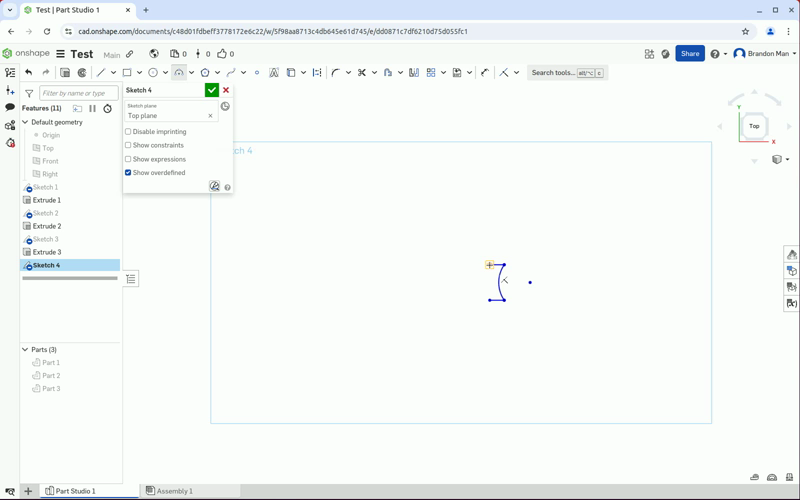
click(489, 264)
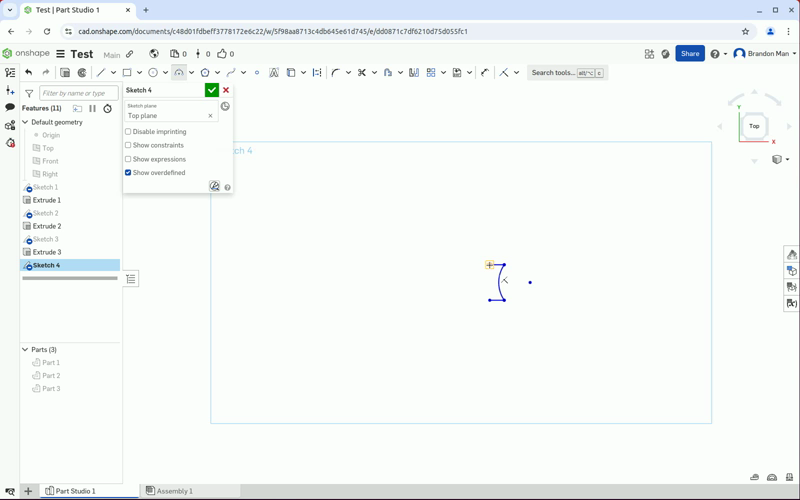
mouse_move(489, 300)
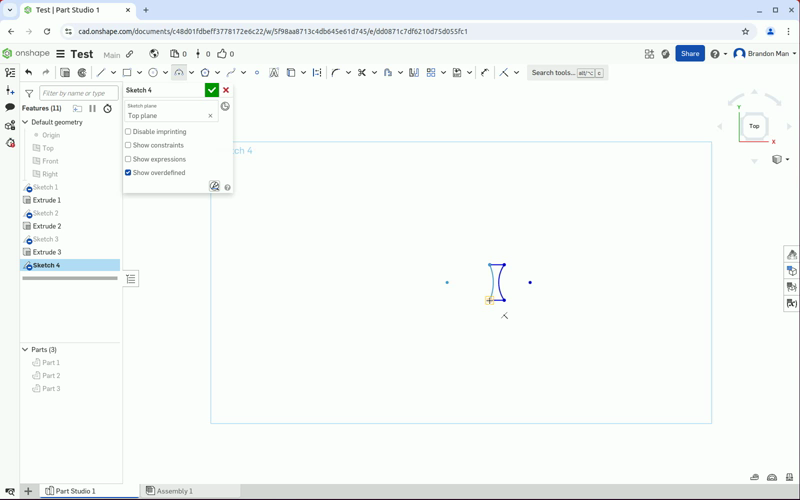
click(489, 300)
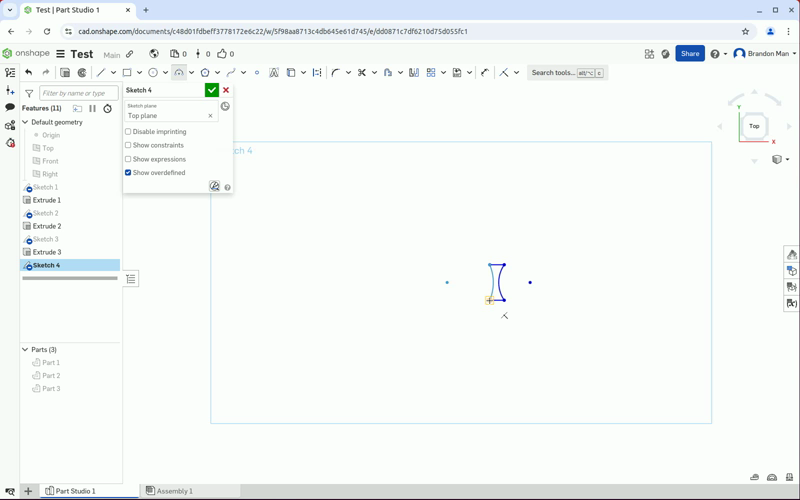
key_down(shift)
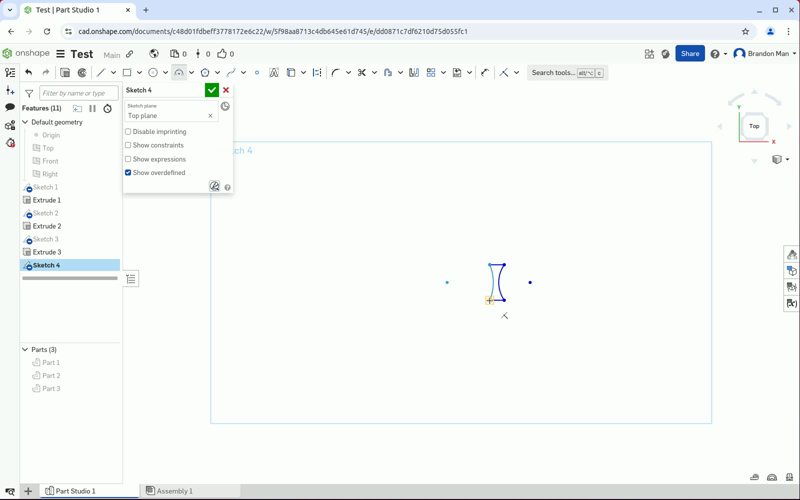
mouse_move(495, 282)
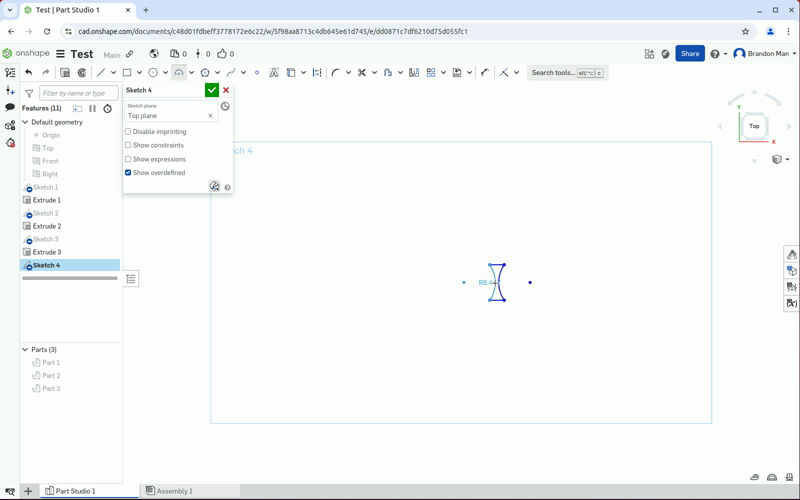
scroll(6)
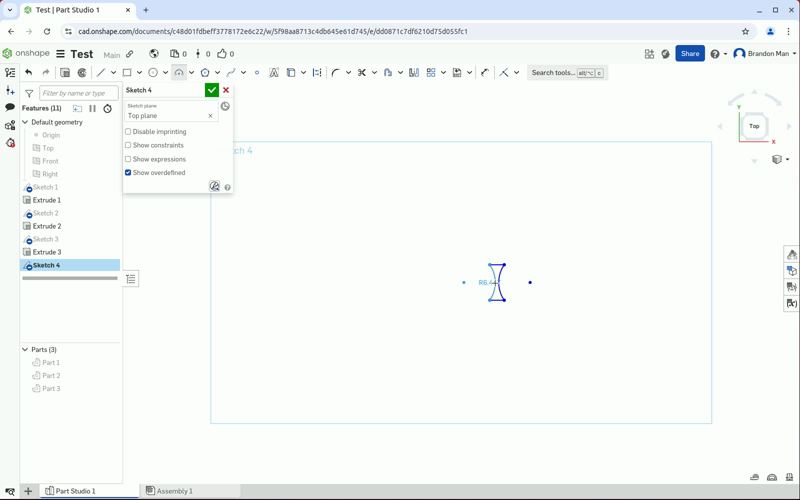
scroll(6)
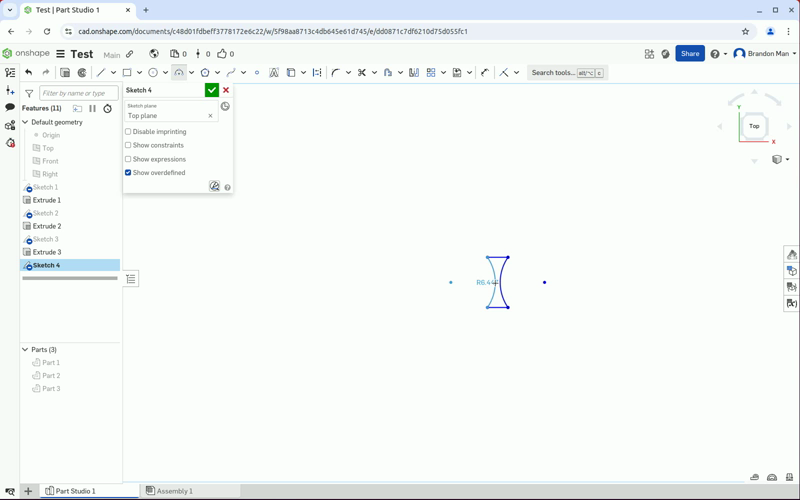
scroll(6)
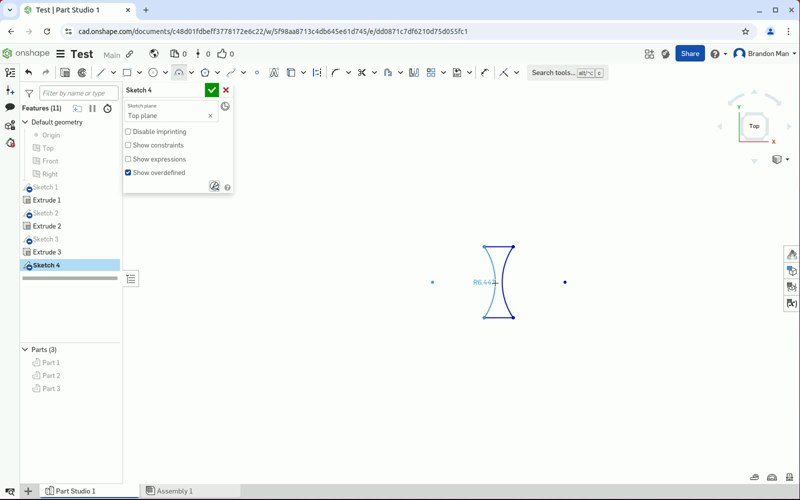
scroll(6)
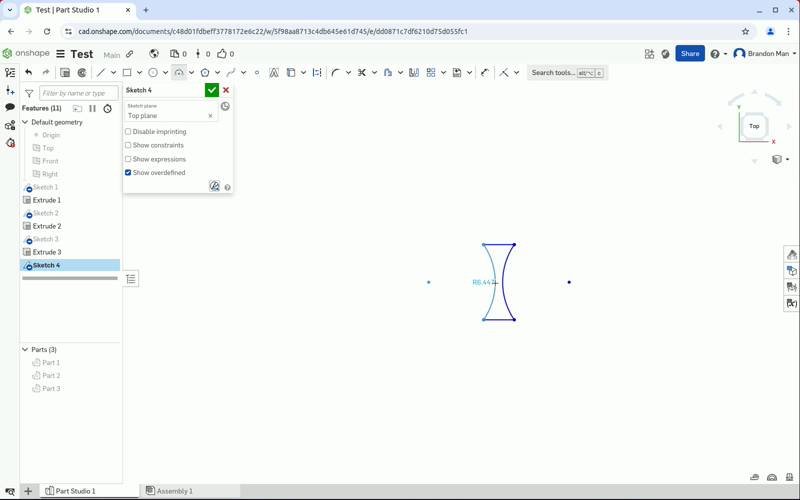
scroll(6)
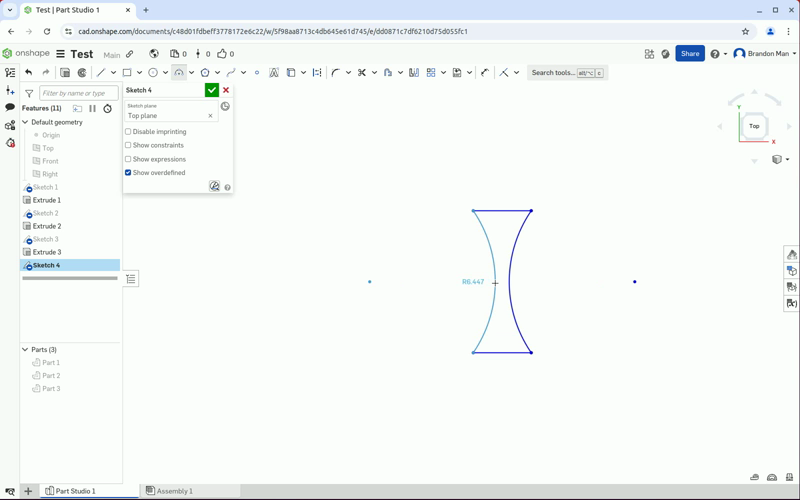
scroll(6)
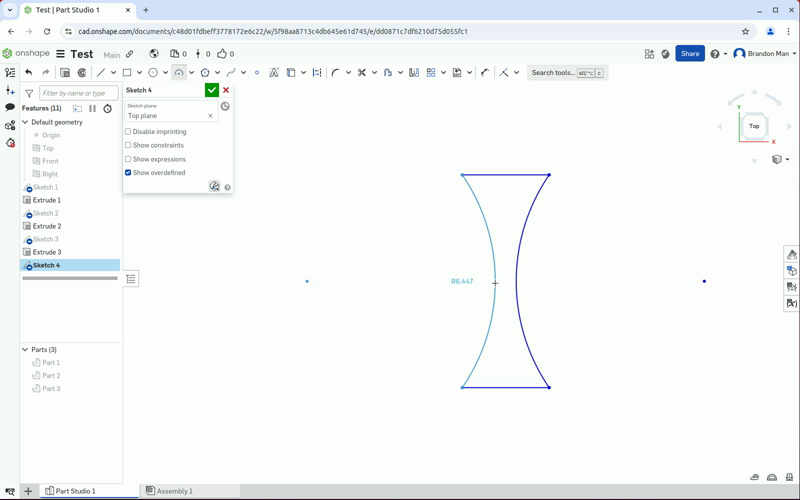
scroll(6)
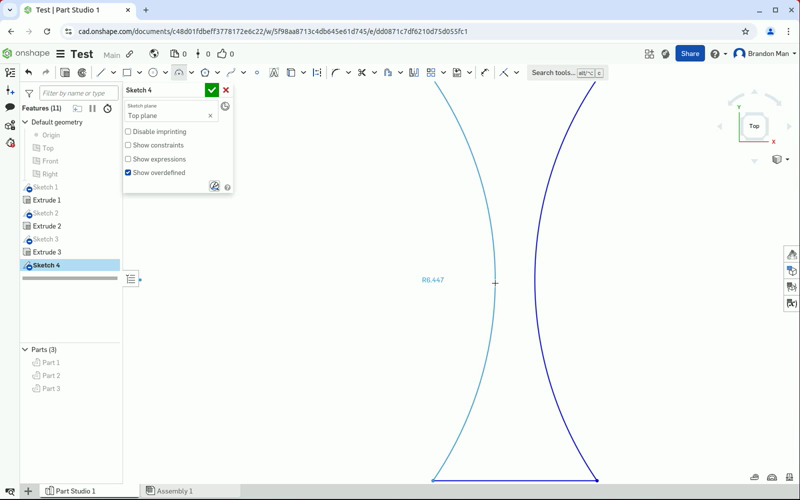
click(495, 282)
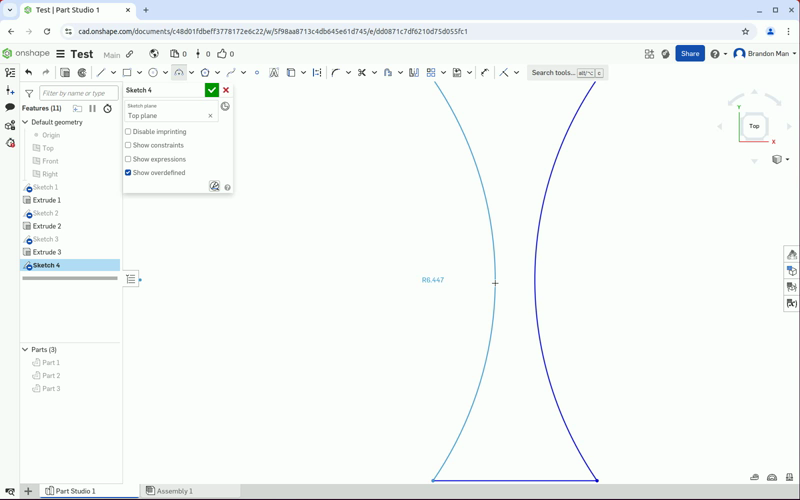
scroll(-6)
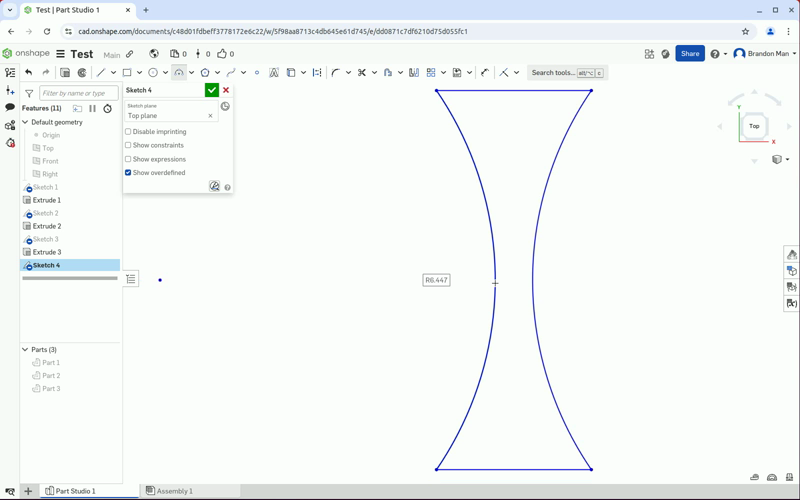
scroll(-6)
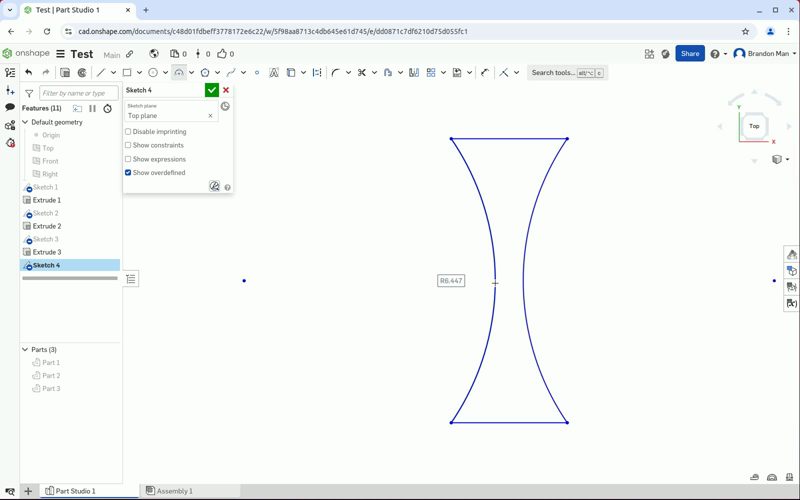
scroll(-6)
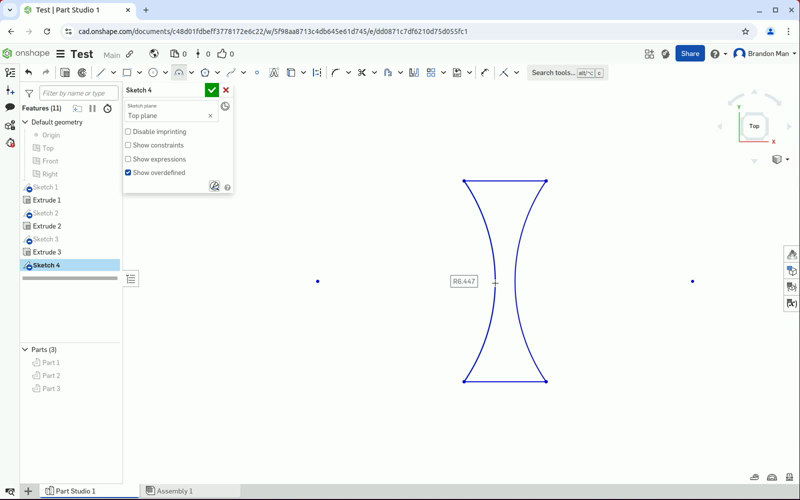
scroll(-6)
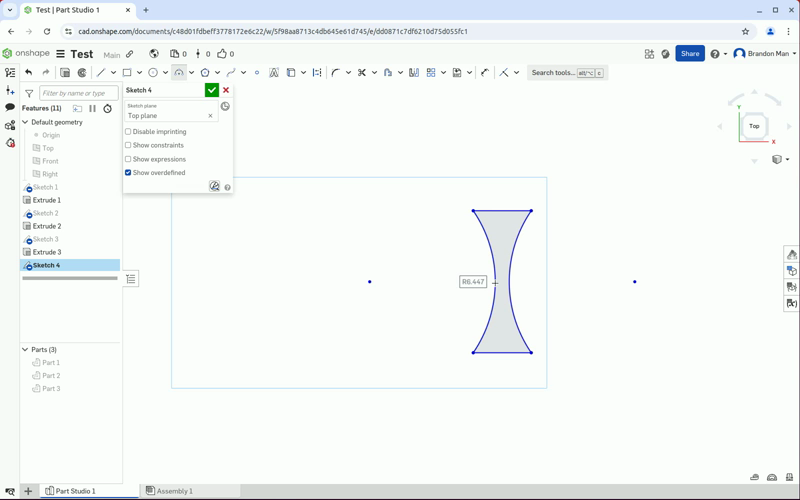
scroll(-6)
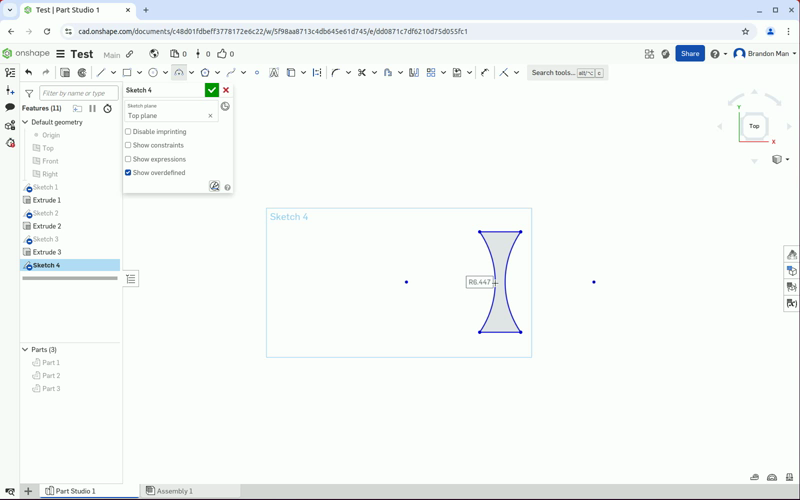
scroll(-6)
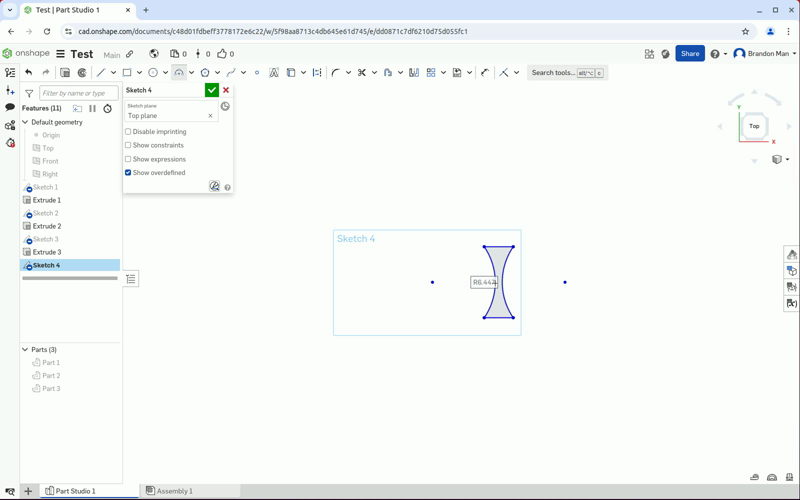
scroll(-6)
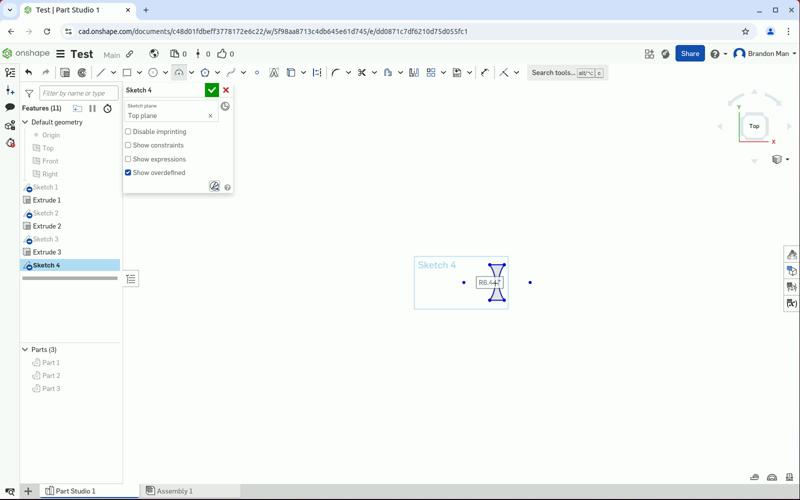
key_up(shift)
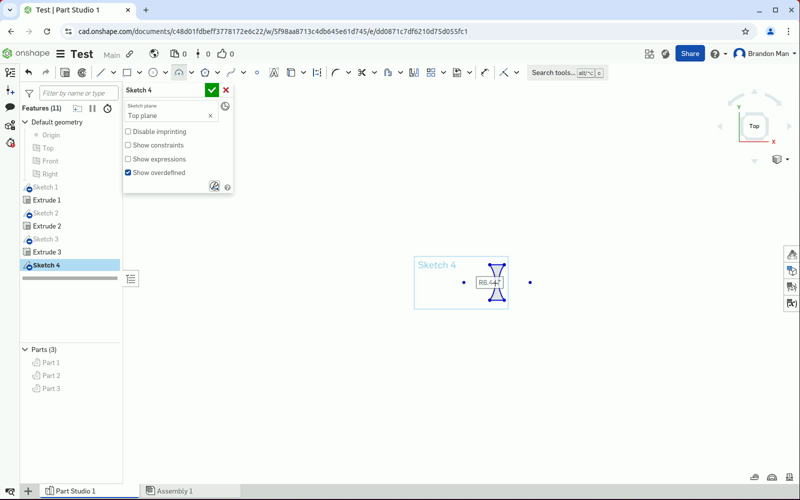
key(esc)
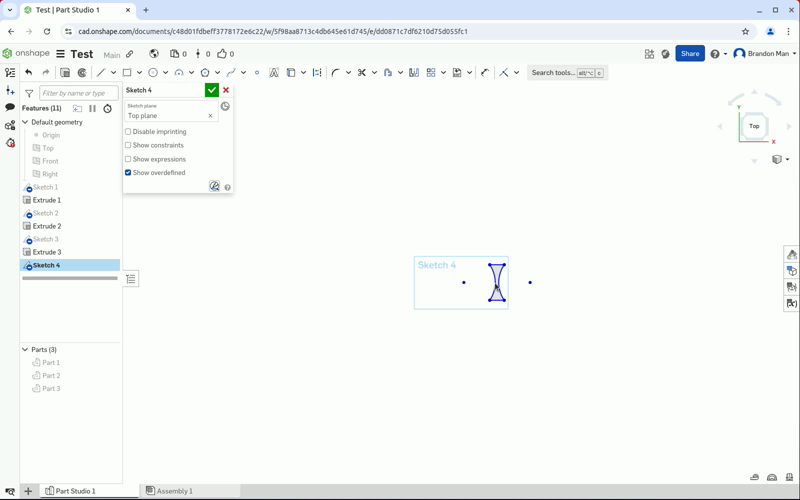
mouse_move(493, 269)
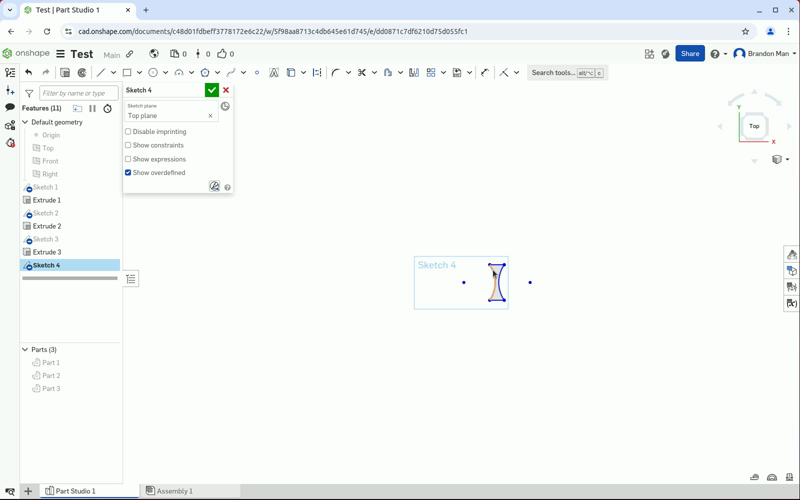
scroll(6)
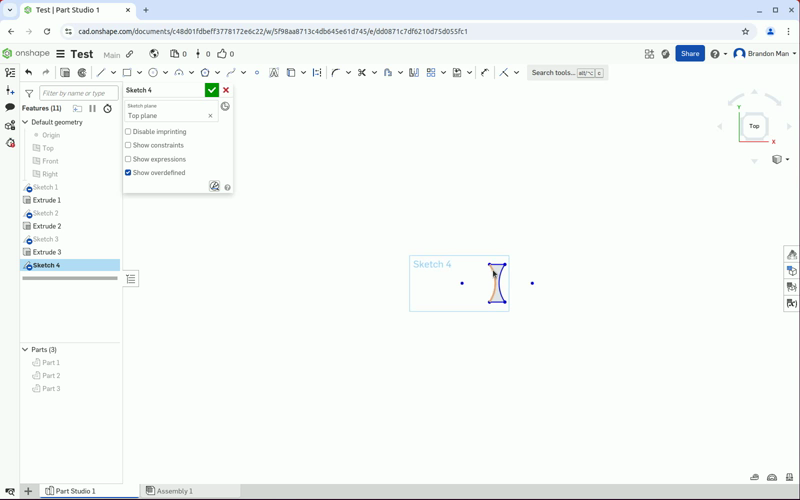
scroll(6)
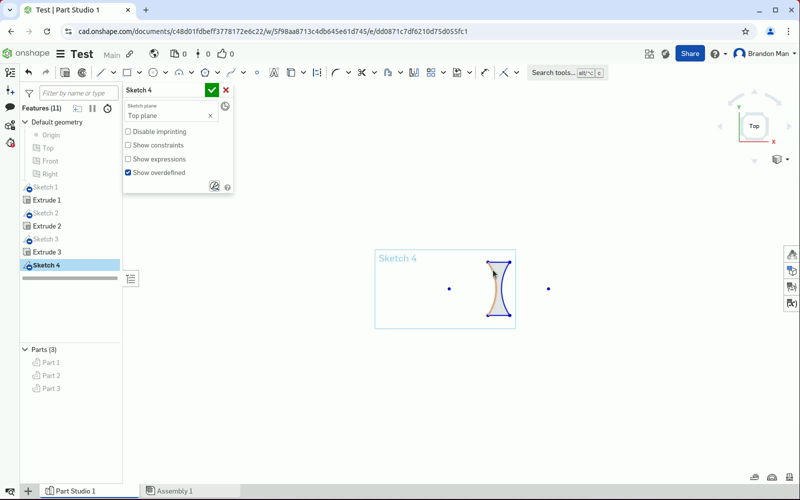
scroll(6)
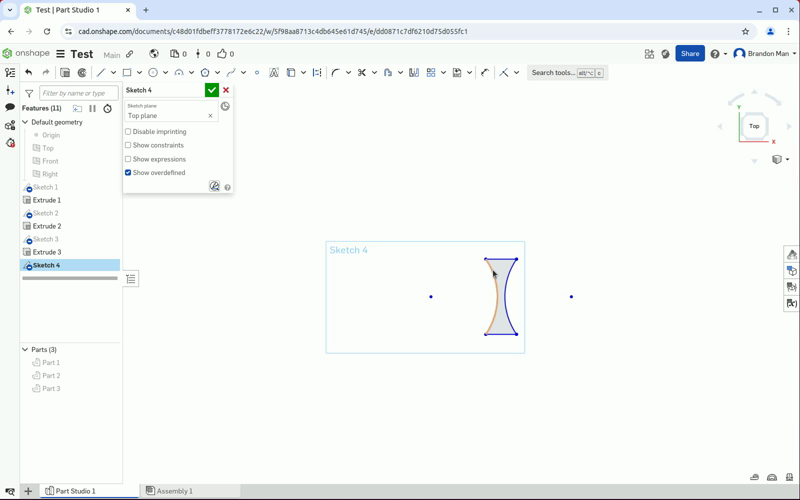
scroll(6)
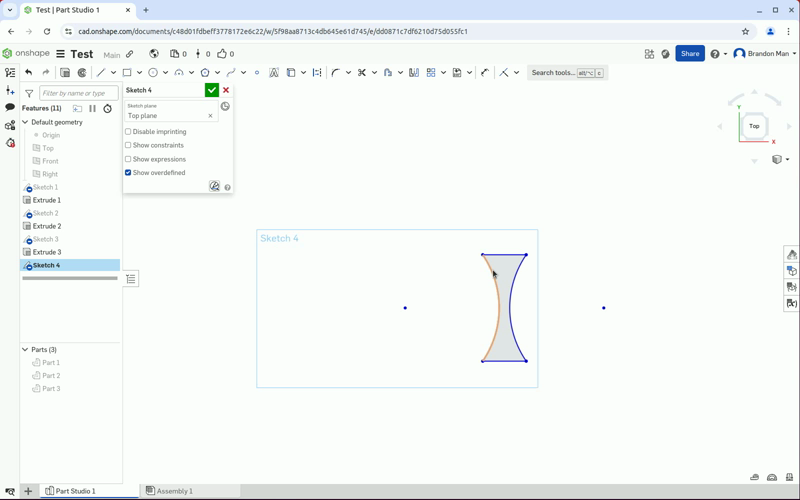
scroll(6)
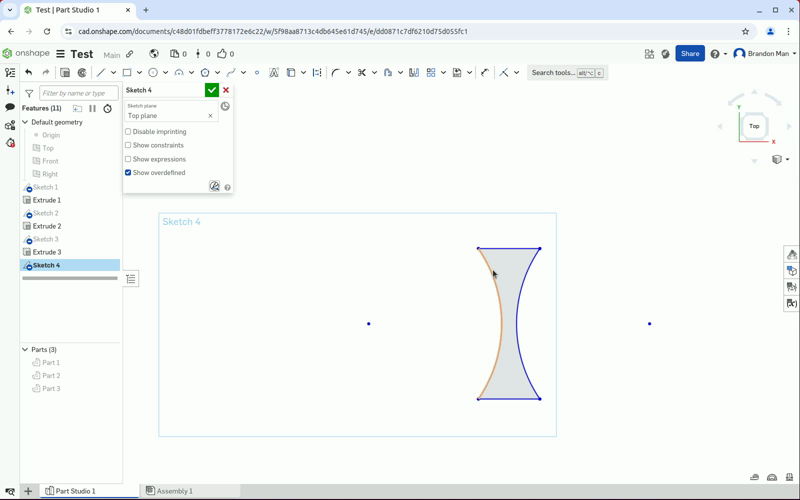
scroll(6)
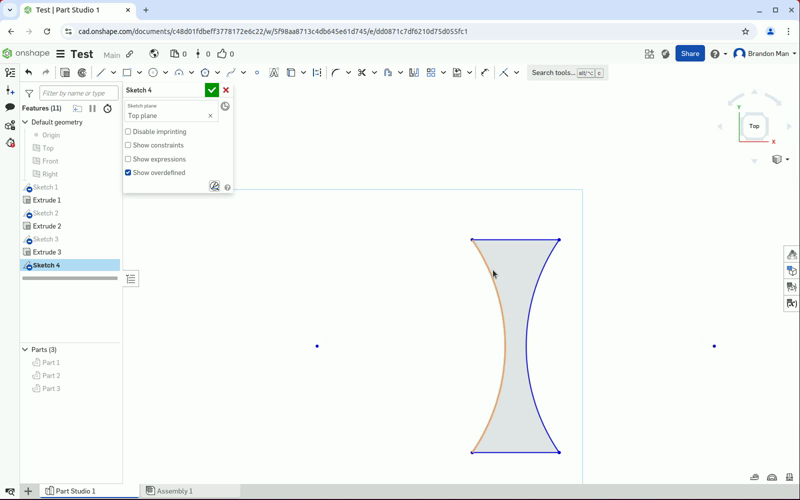
scroll(6)
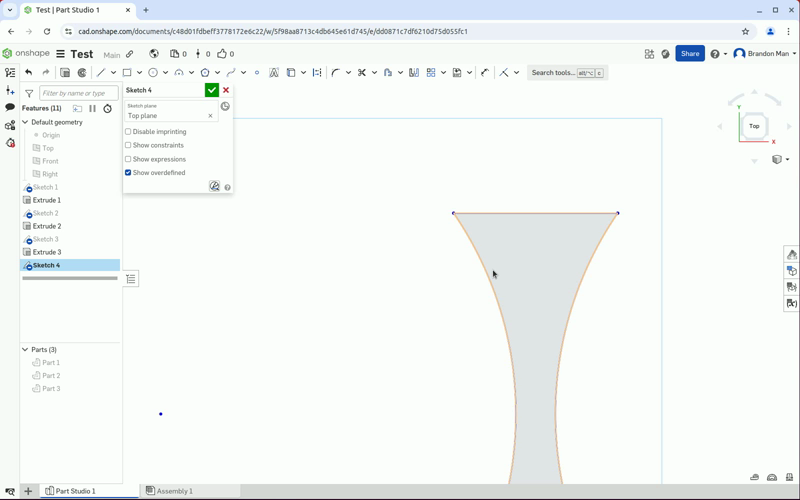
click(493, 269)
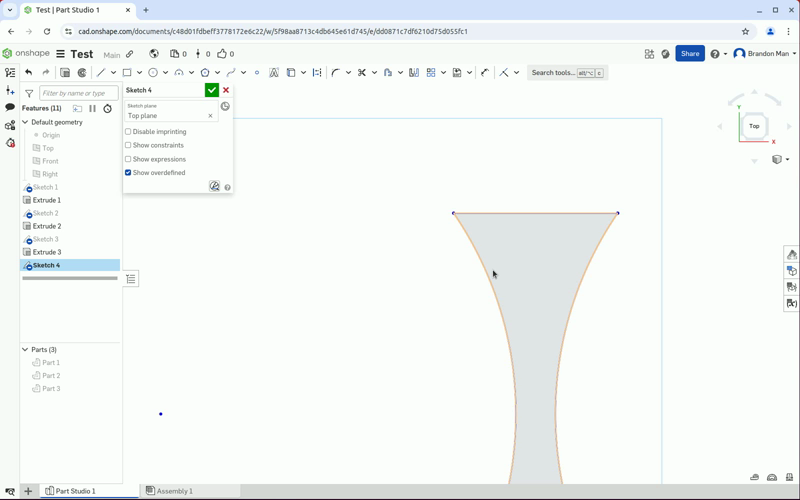
scroll(-6)
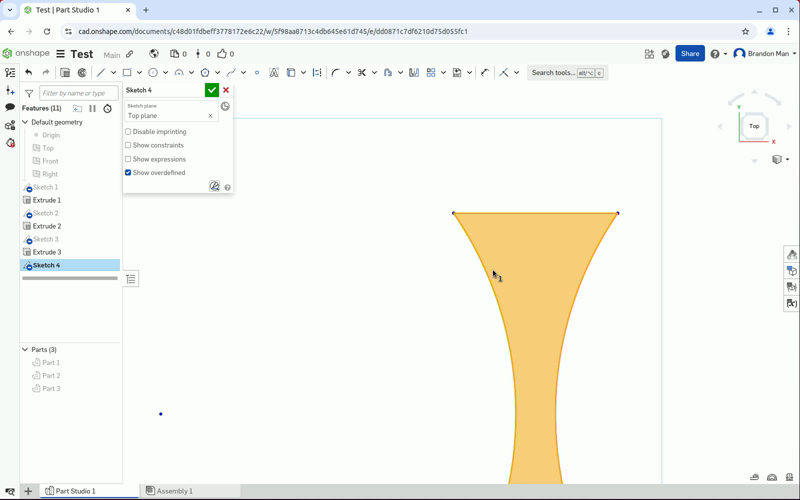
scroll(-6)
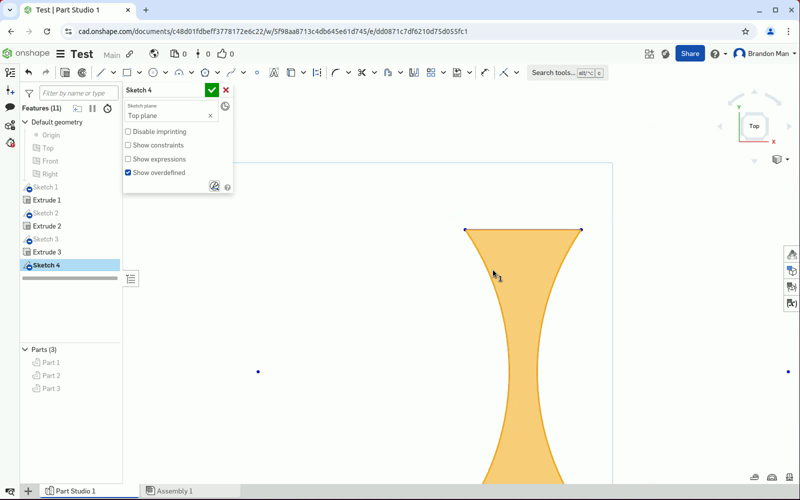
scroll(-6)
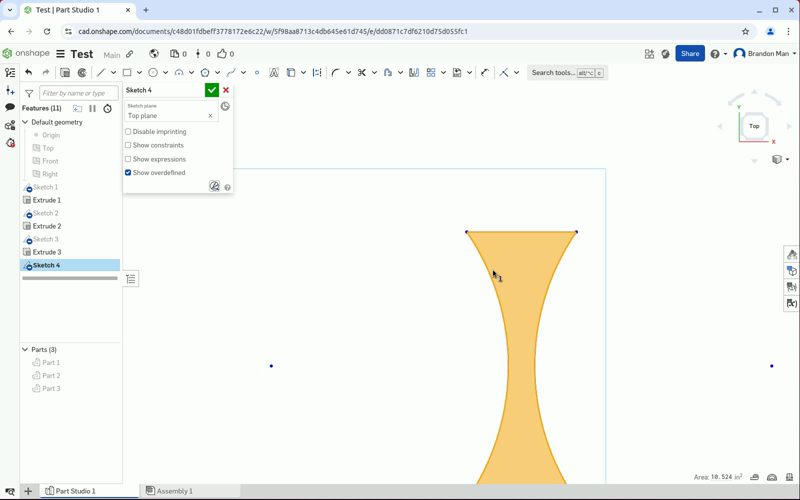
scroll(-6)
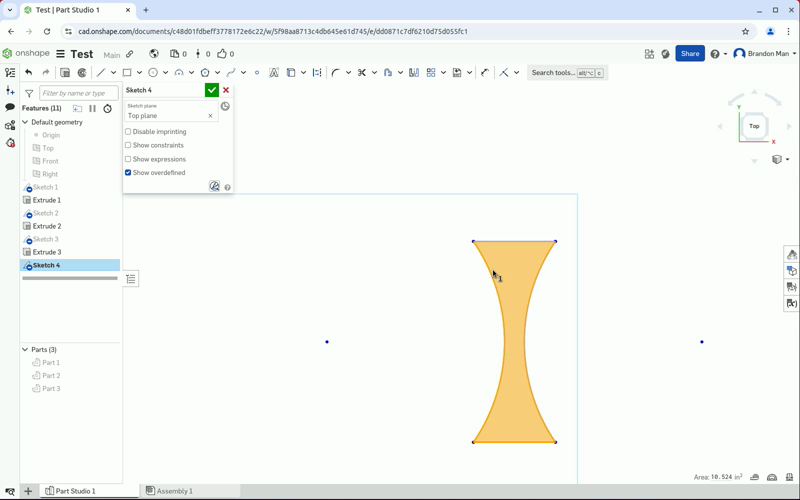
scroll(-6)
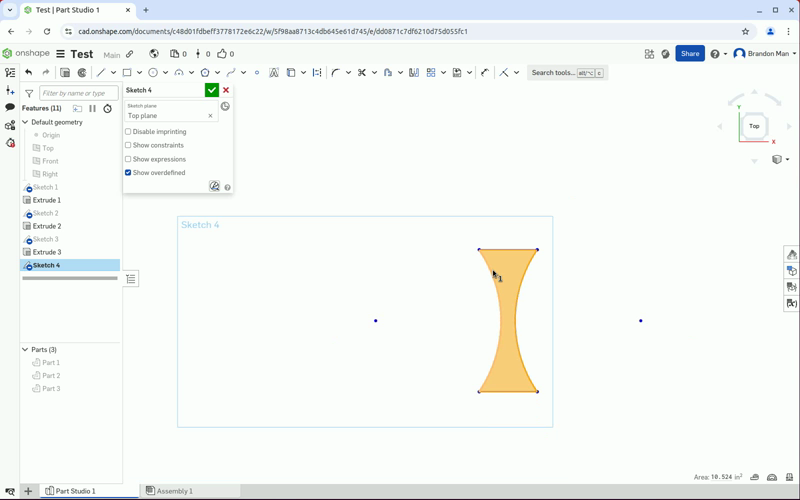
scroll(-6)
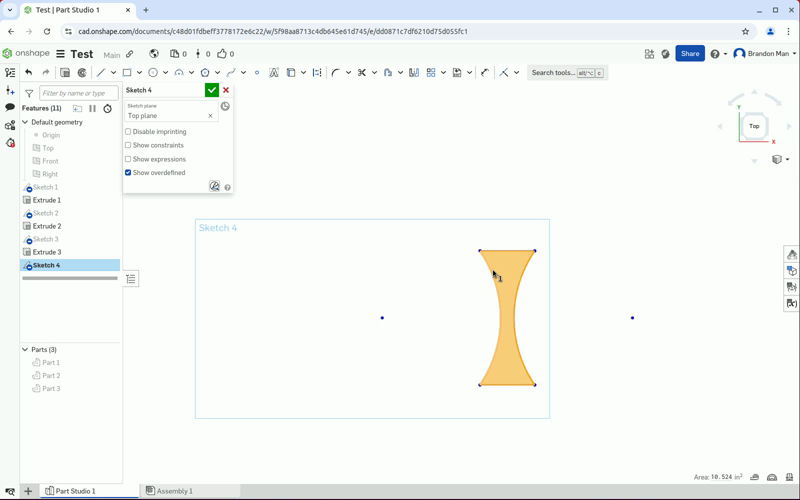
scroll(-6)
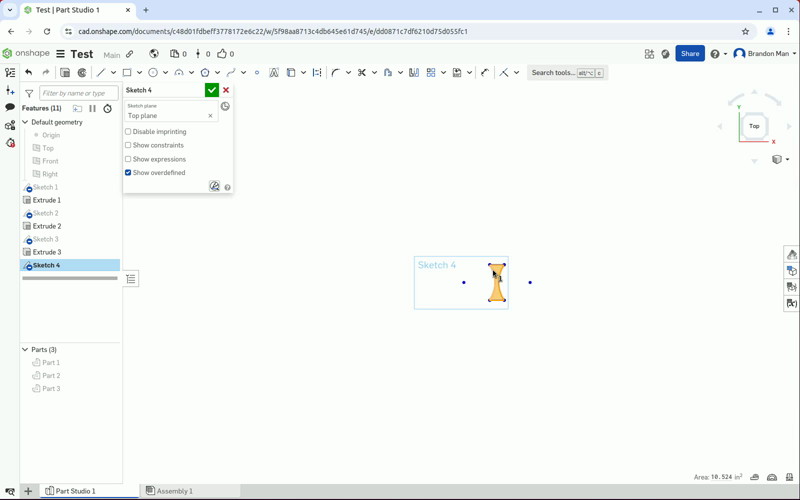
mouse_move(73, 352)
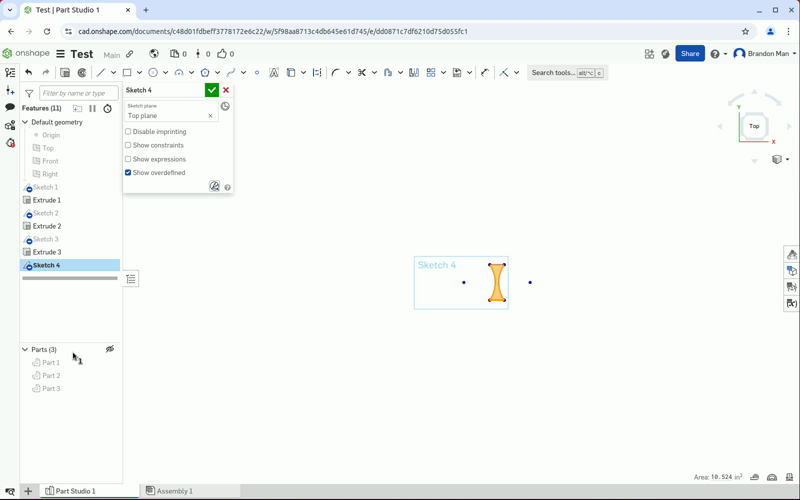
key(shift+y)
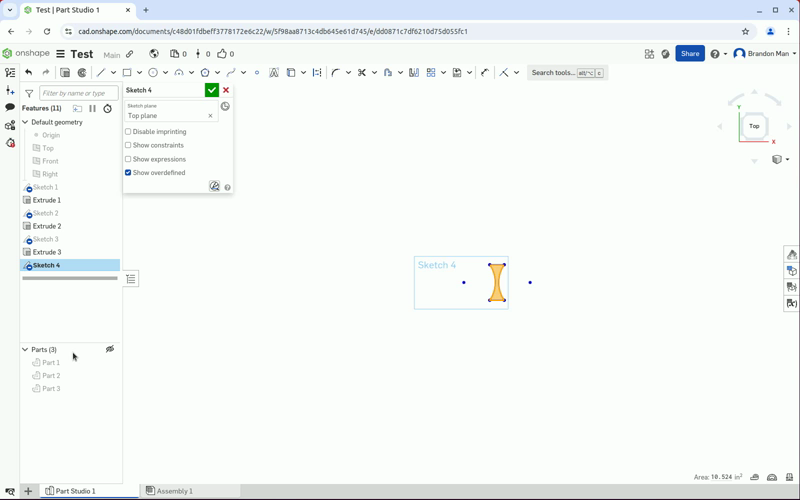
key(shift+e)
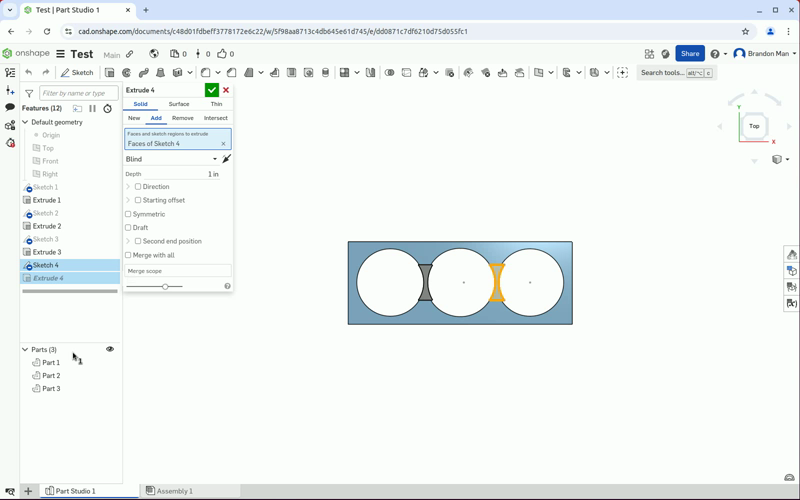
mouse_move(143, 106)
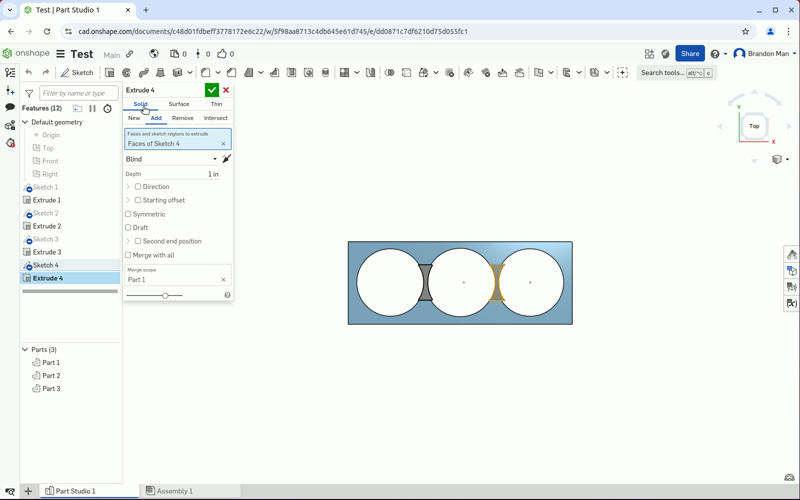
click(143, 106)
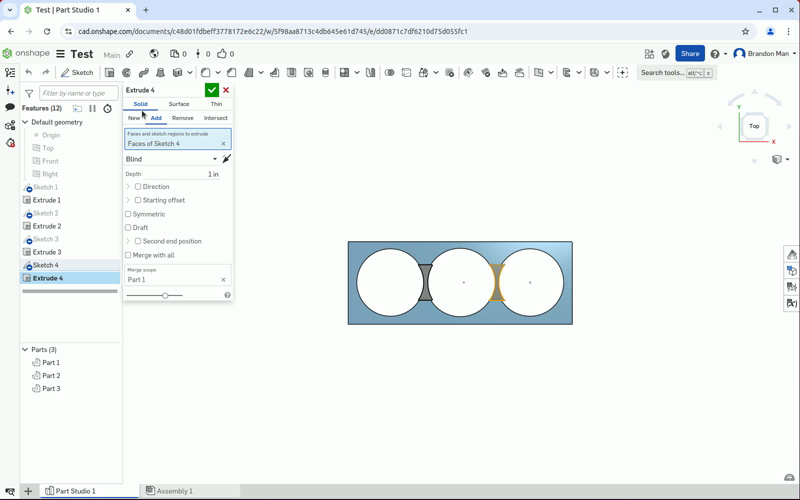
mouse_move(137, 120)
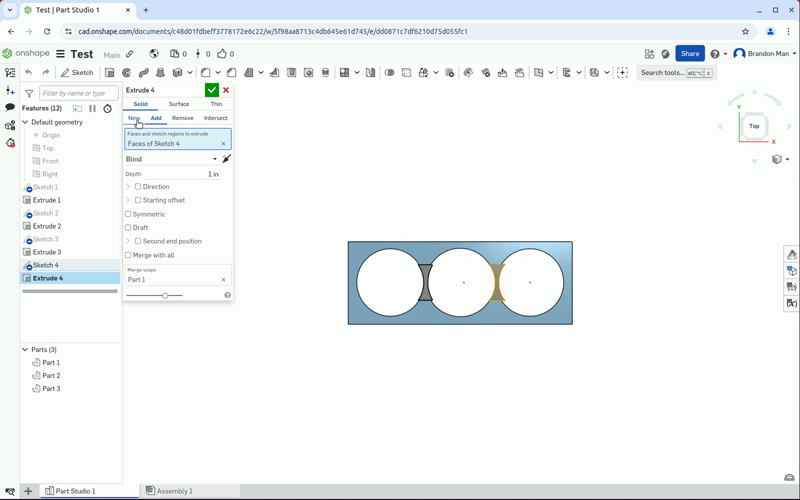
click(137, 120)
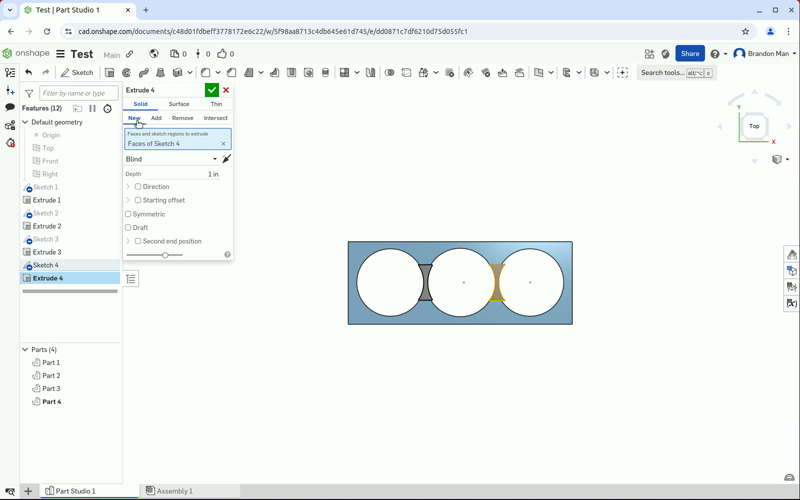
key(tab, 4)
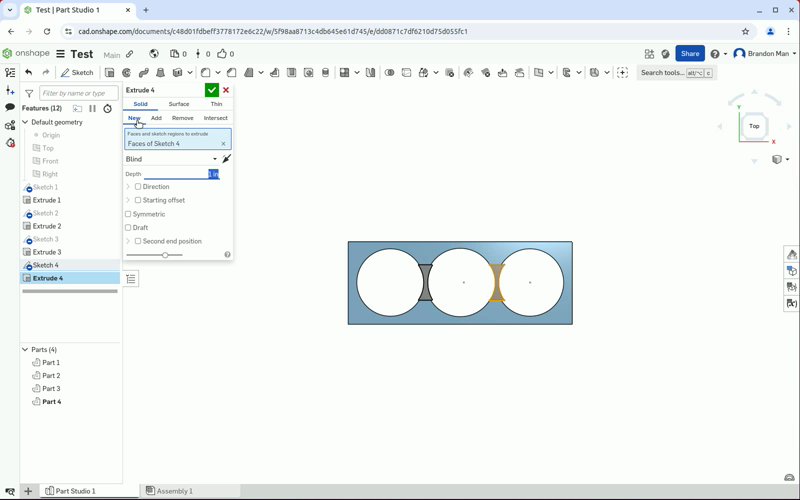
text(1.444)
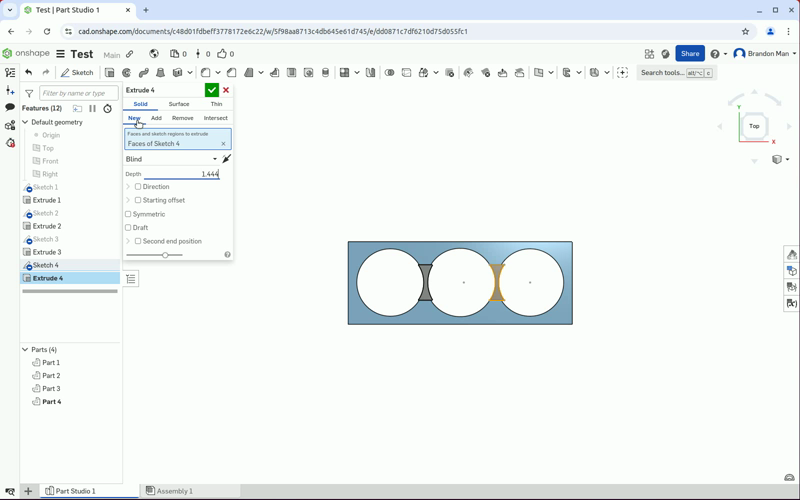
key(enter)
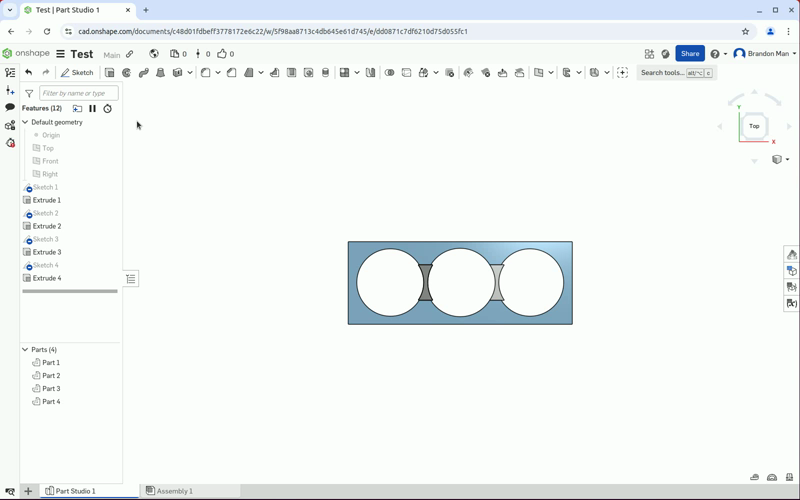
key(shift+h)
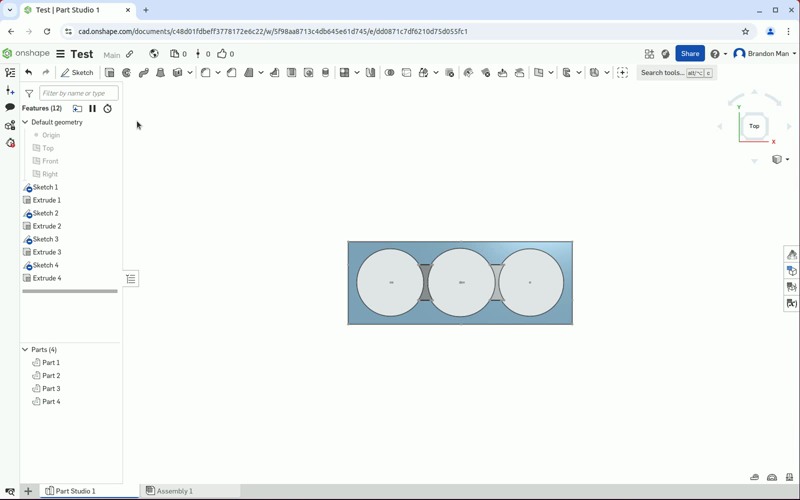
key(shift+h)
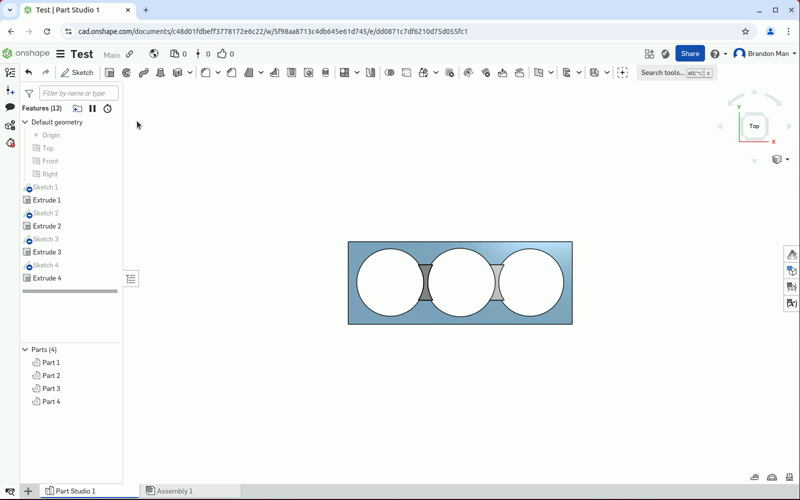
mouse_move(73, 189)
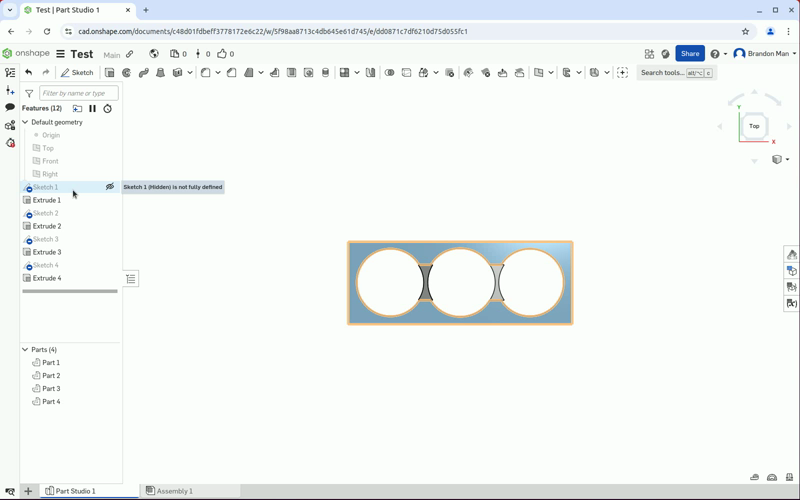
click(73, 189)
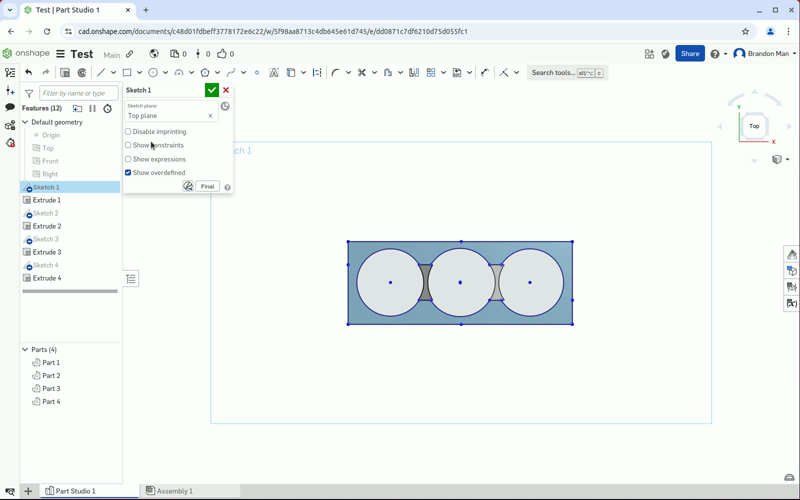
mouse_move(229, 92)
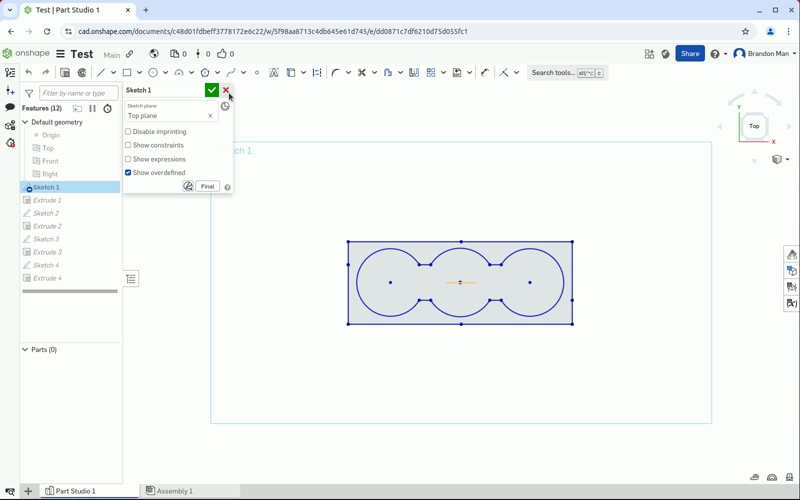
click(229, 92)
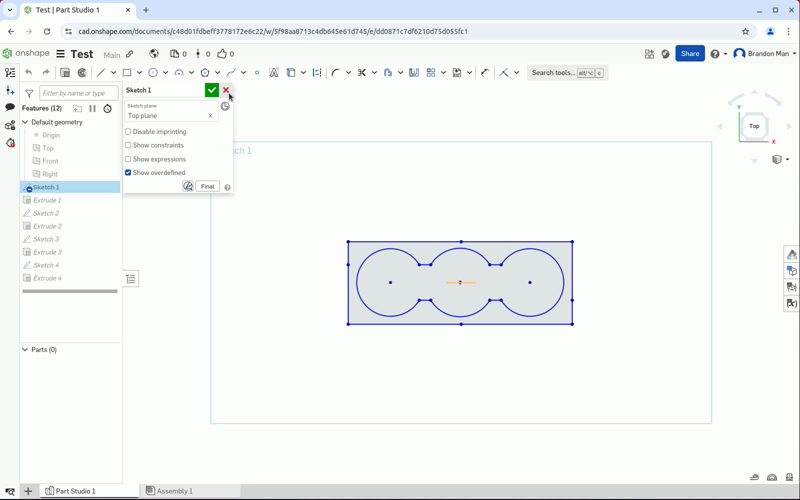
key(shift+s)
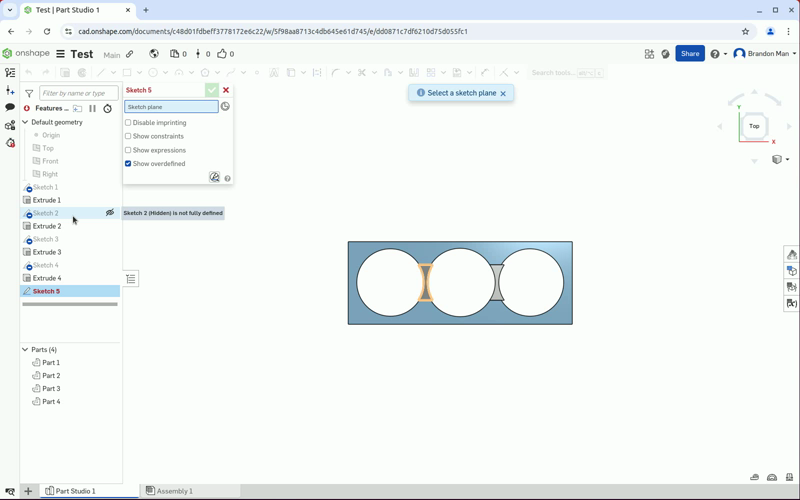
scroll(3)
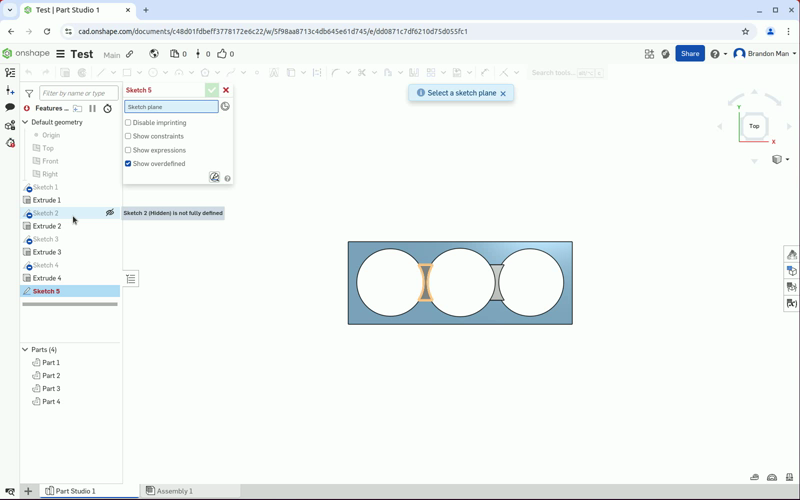
mouse_move(73, 150)
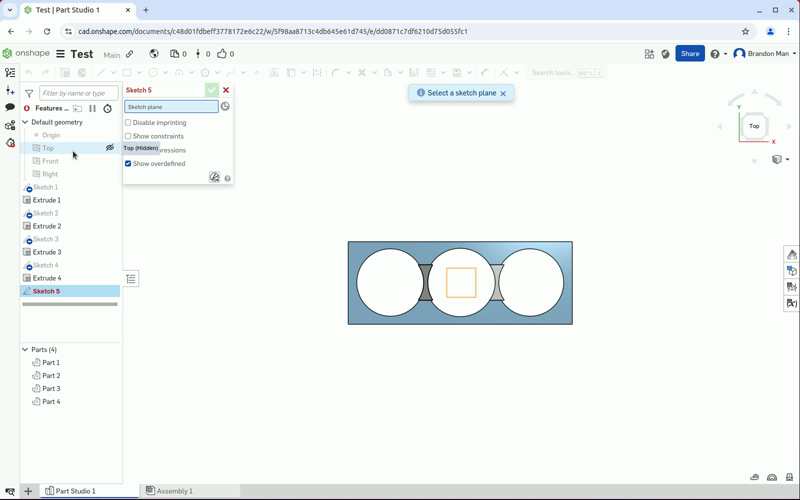
click(73, 150)
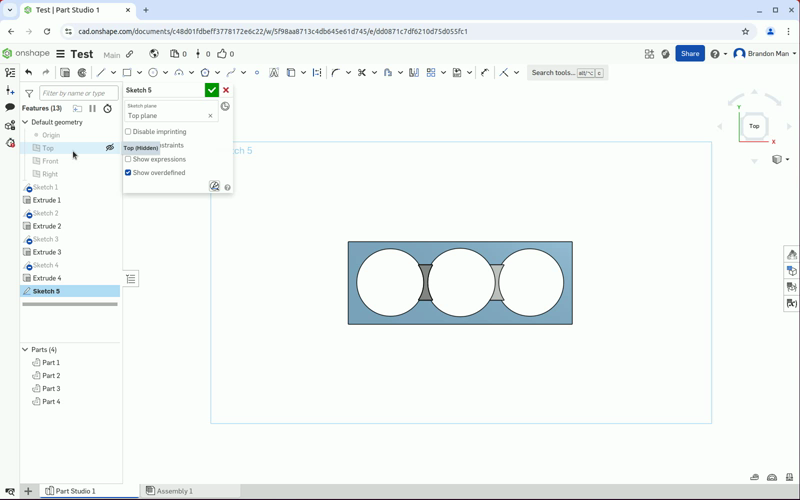
mouse_move(73, 352)
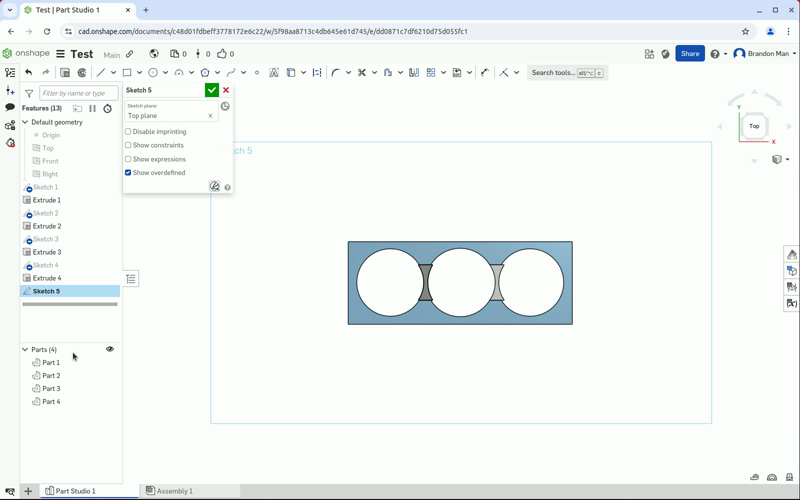
key(y)
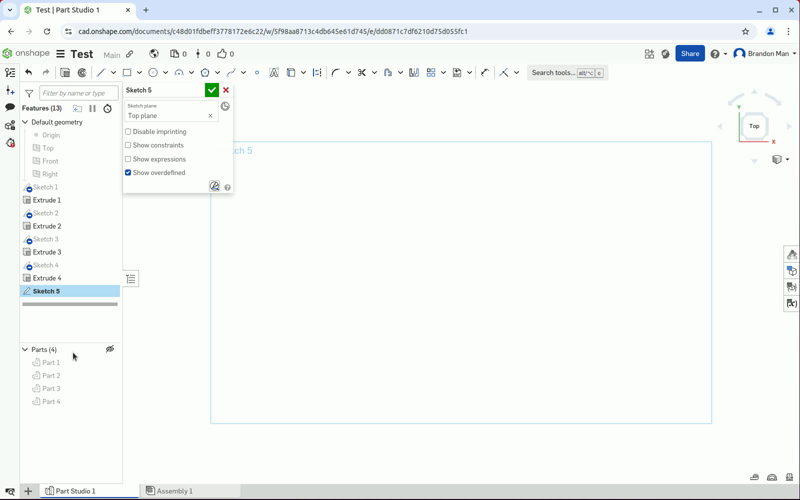
key(l)
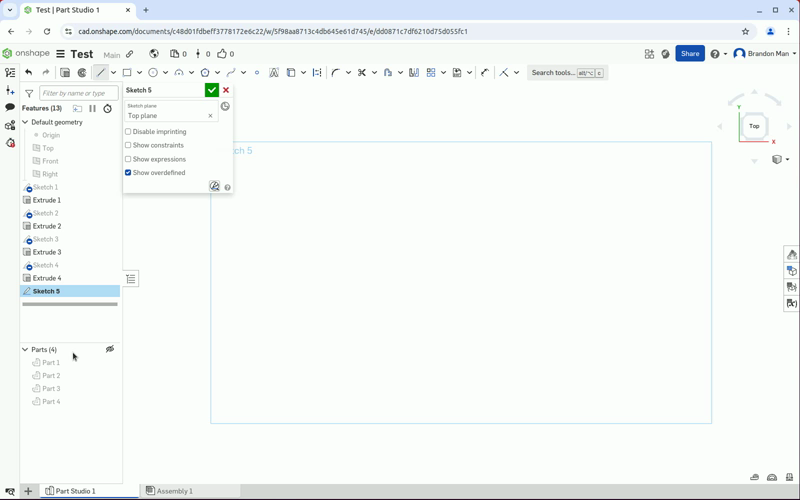
key_down(shift)
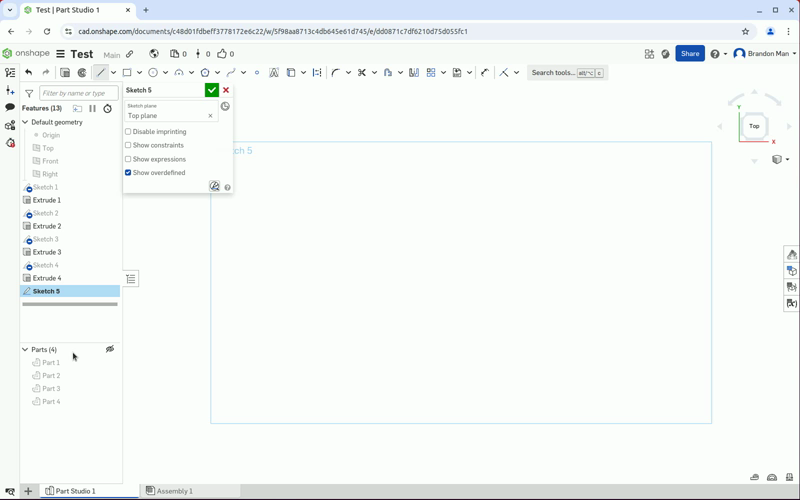
mouse_move(489, 300)
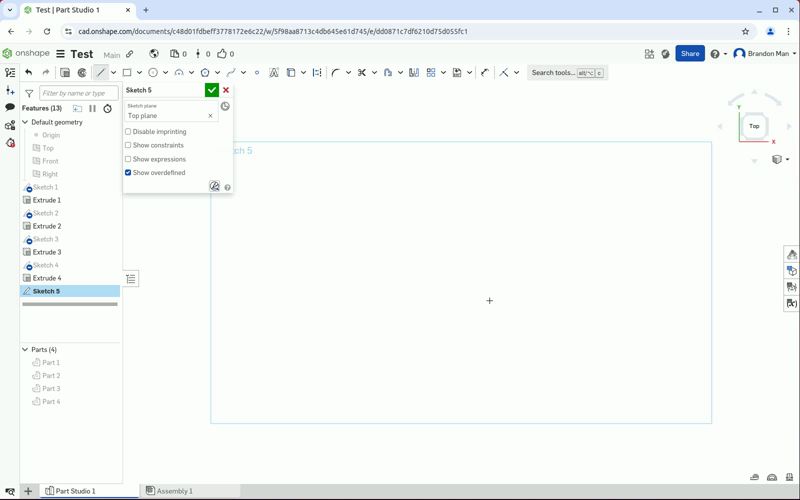
click(489, 300)
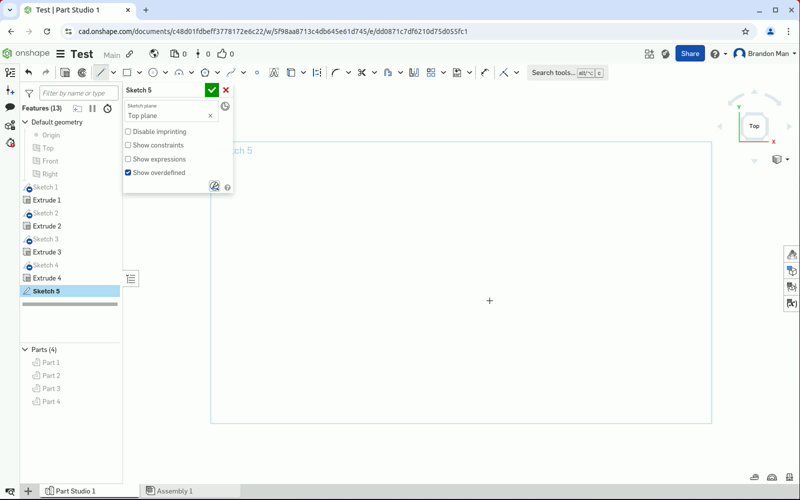
key_up(shift)
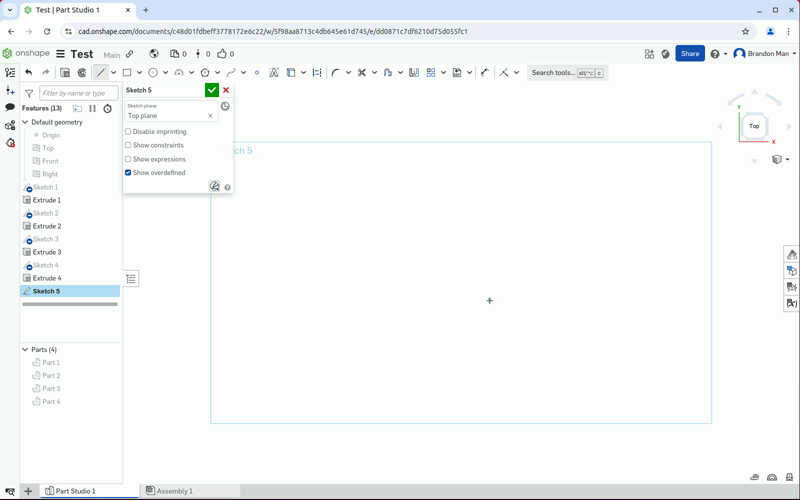
key_down(shift)
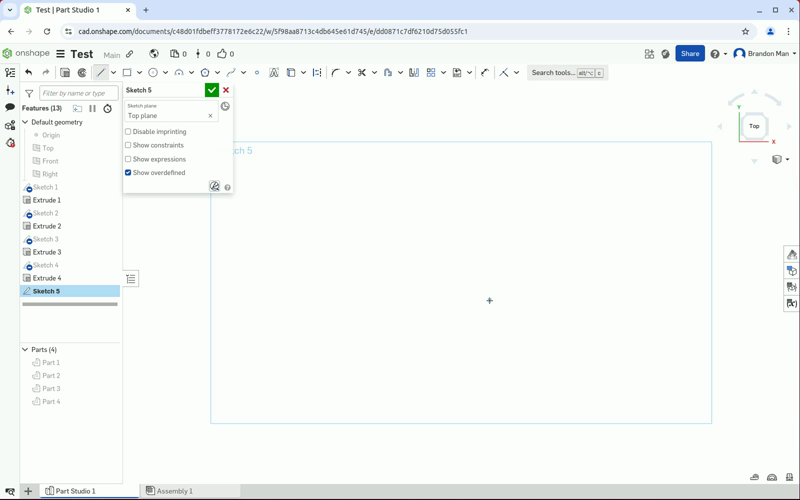
mouse_move(519, 300)
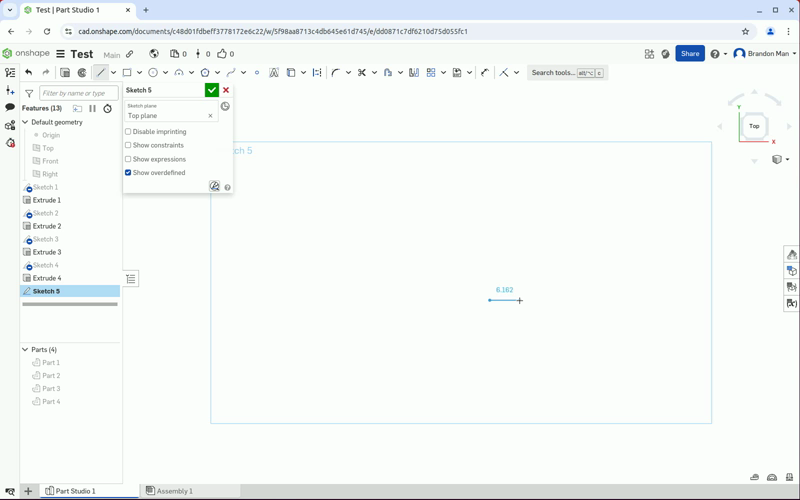
mouse_move(504, 300)
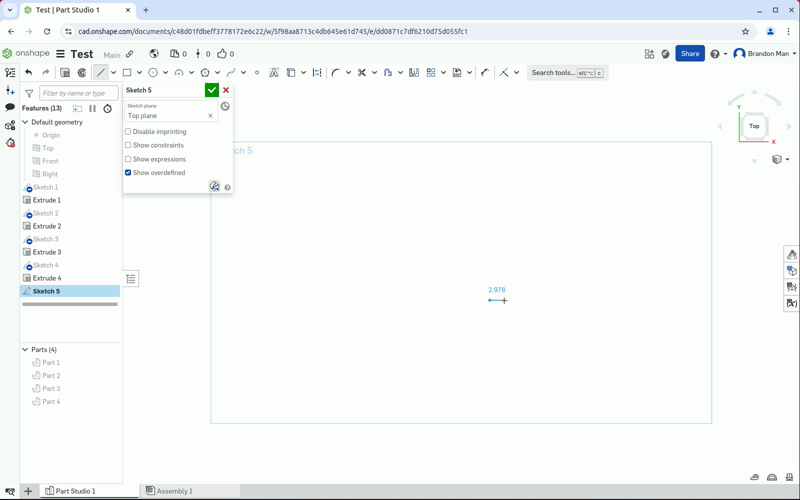
click(504, 300)
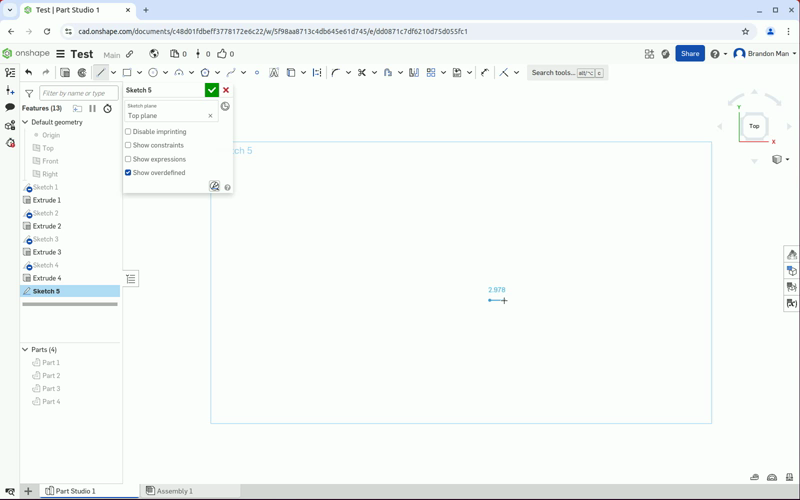
key_up(shift)
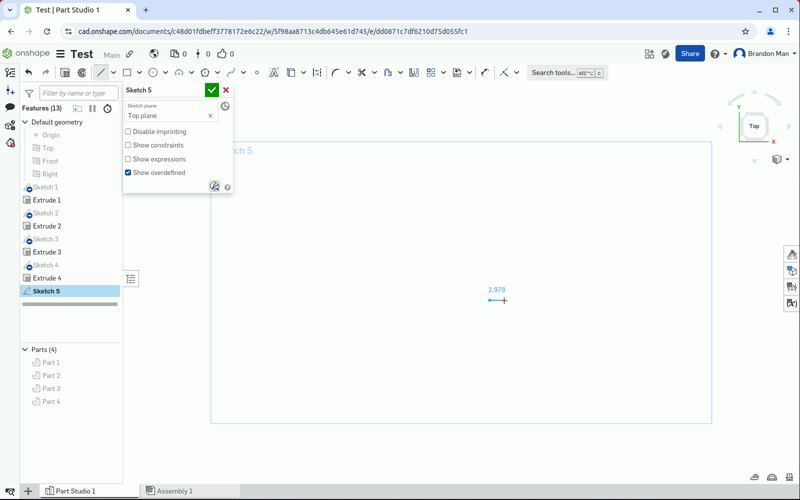
key(esc)
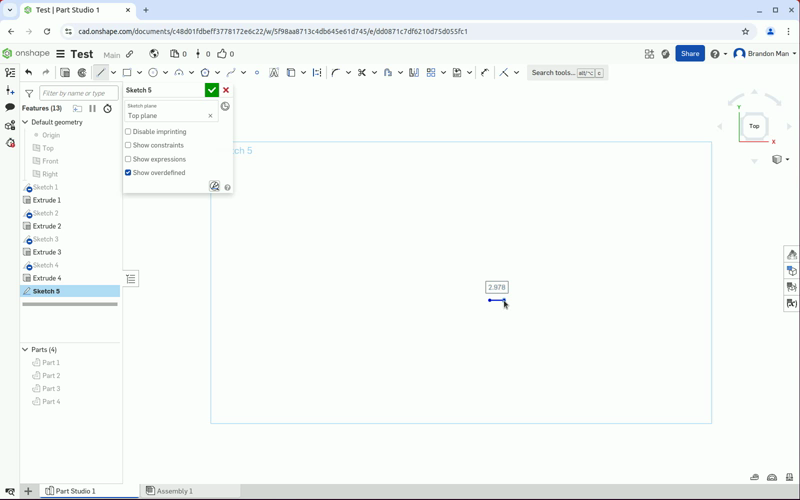
key(a)
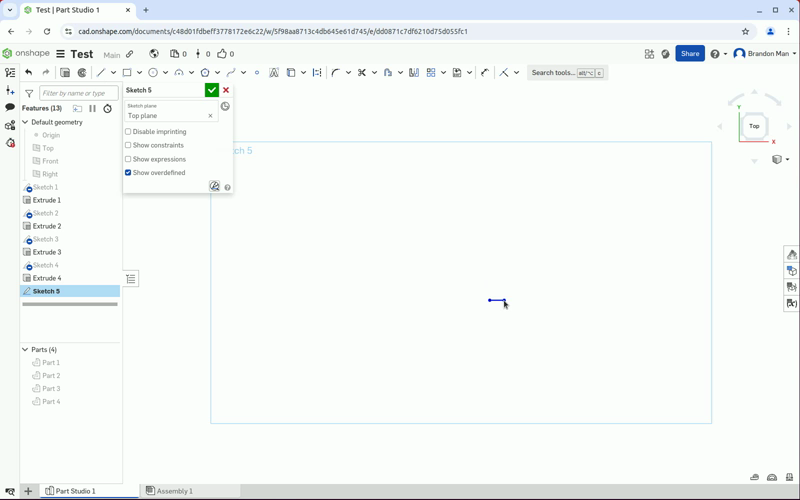
mouse_move(504, 300)
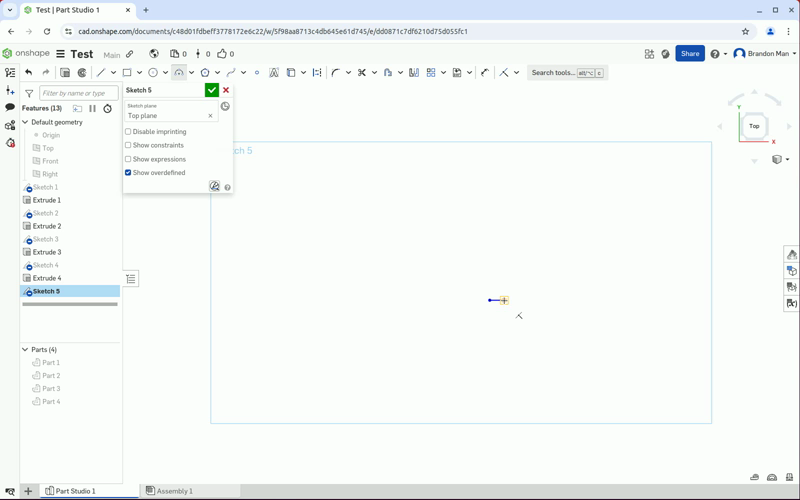
click(504, 300)
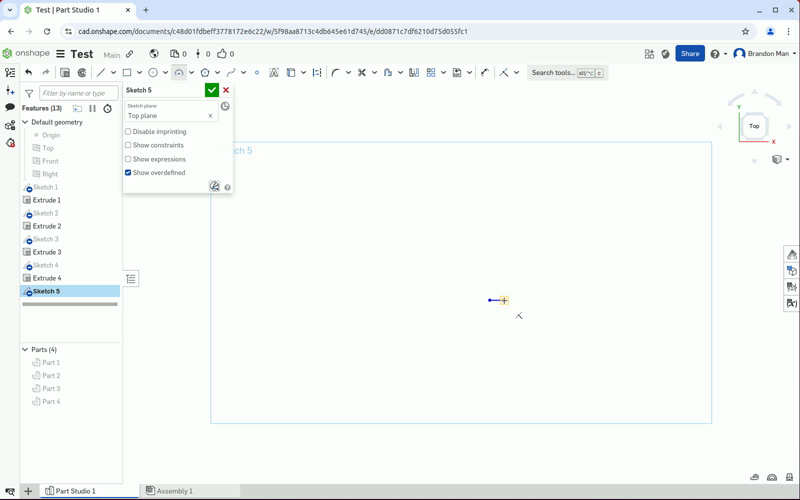
key_down(shift)
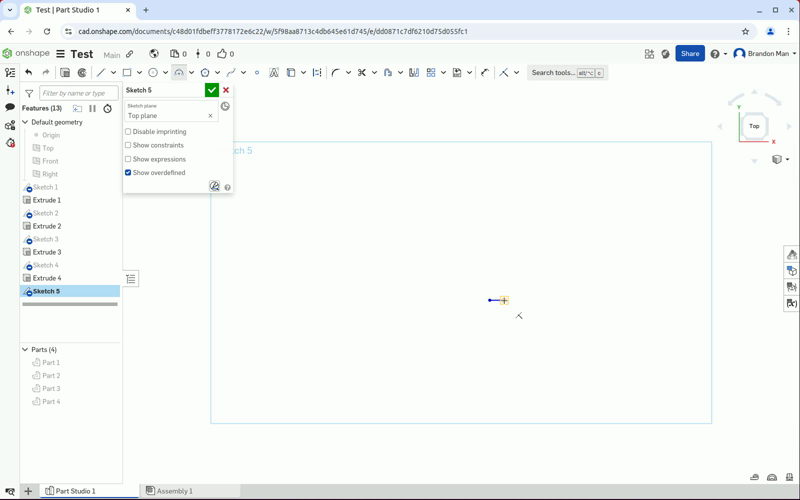
mouse_move(504, 264)
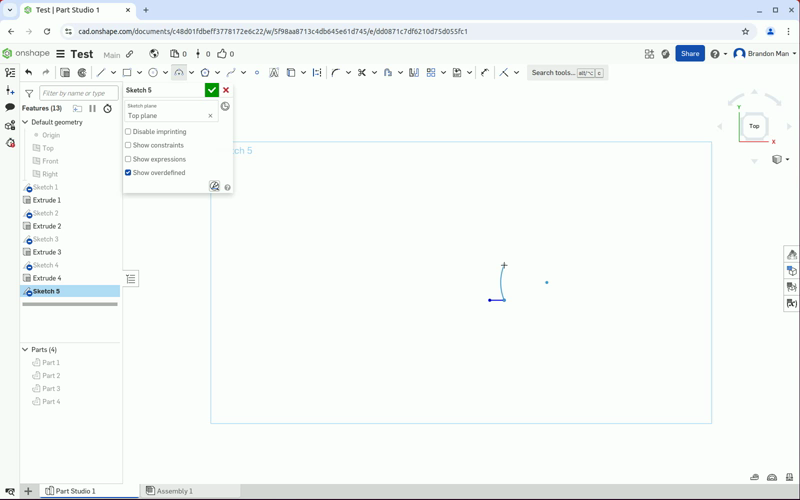
click(504, 264)
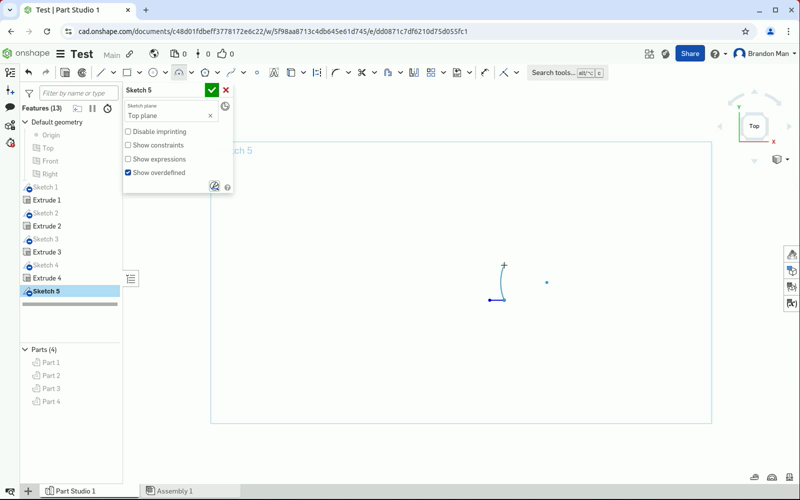
mouse_move(498, 282)
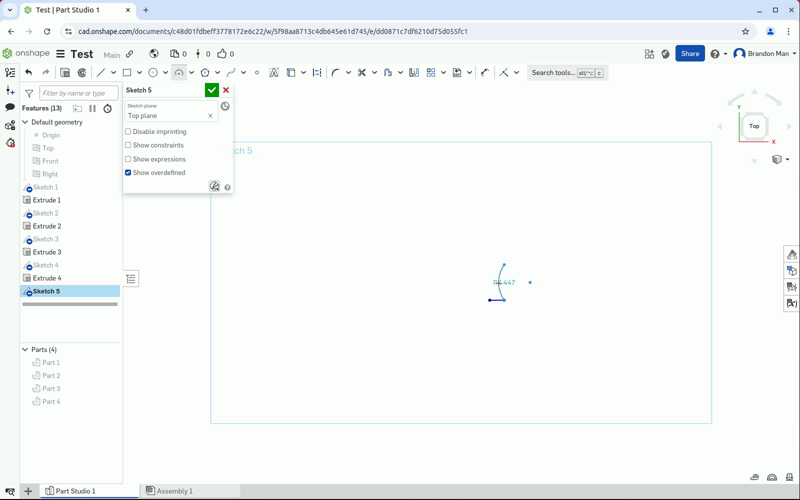
click(498, 282)
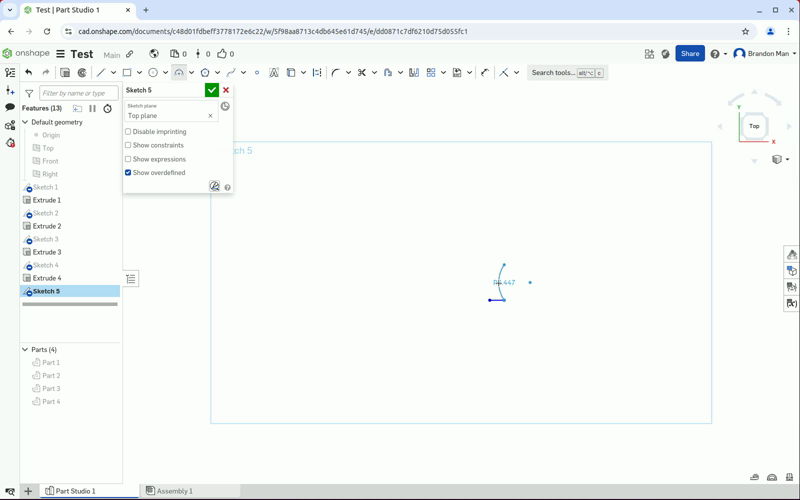
key_up(shift)
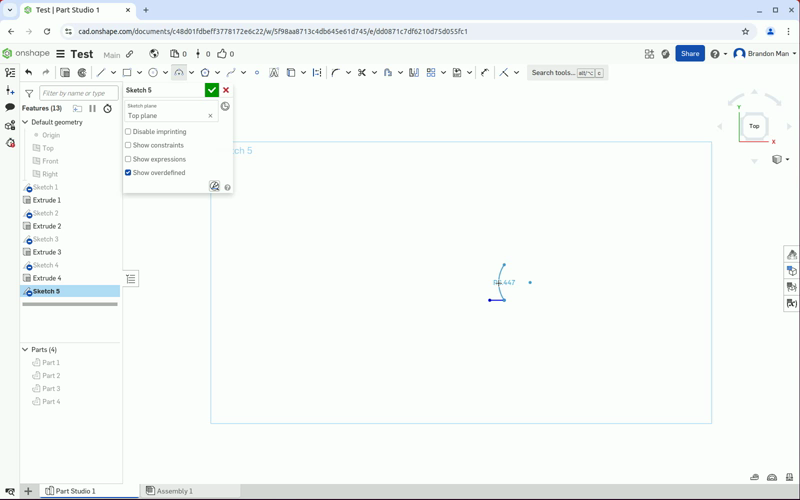
key(esc)
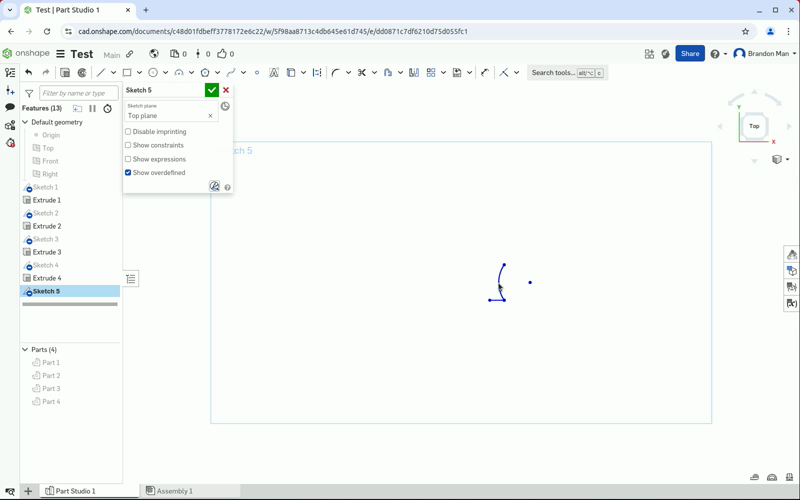
key(l)
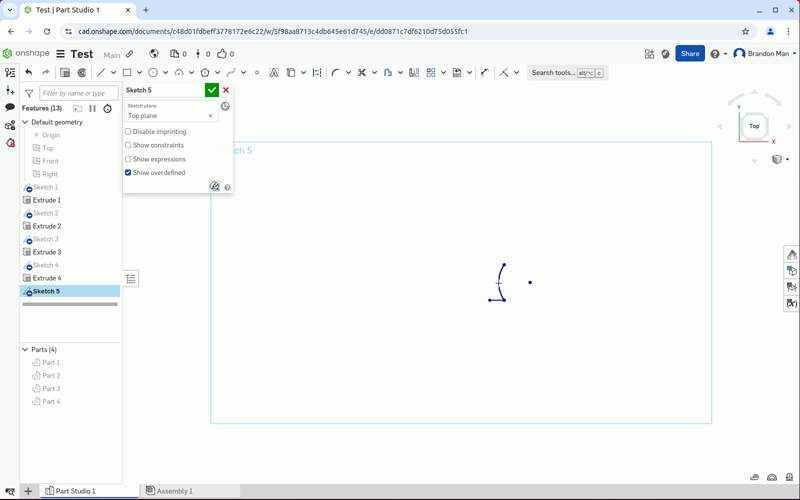
mouse_move(504, 264)
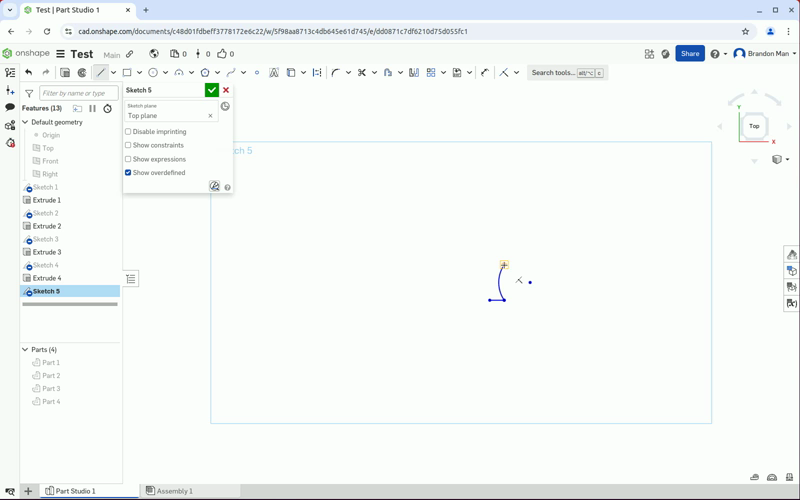
click(504, 264)
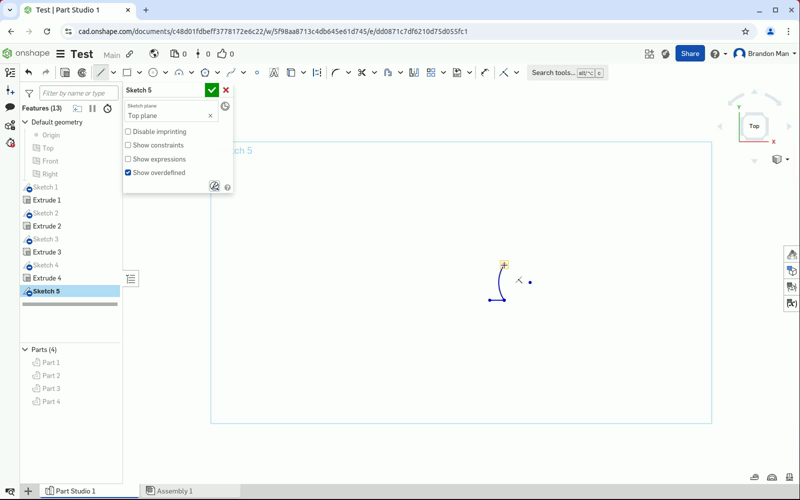
key_down(shift)
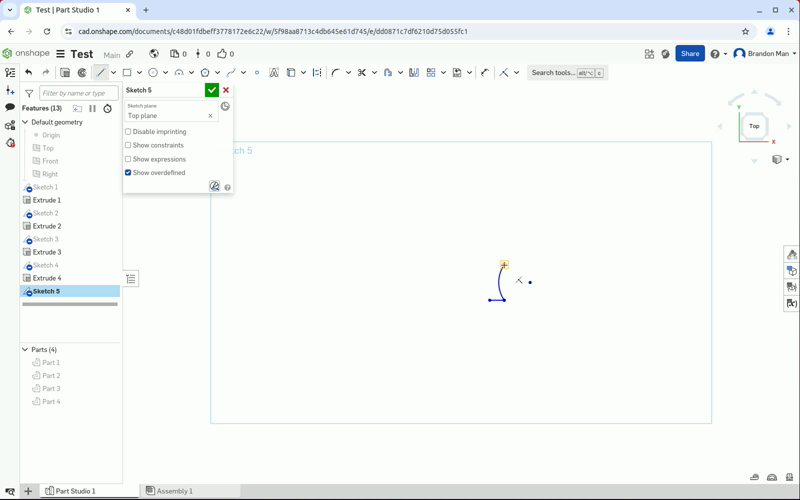
mouse_move(534, 264)
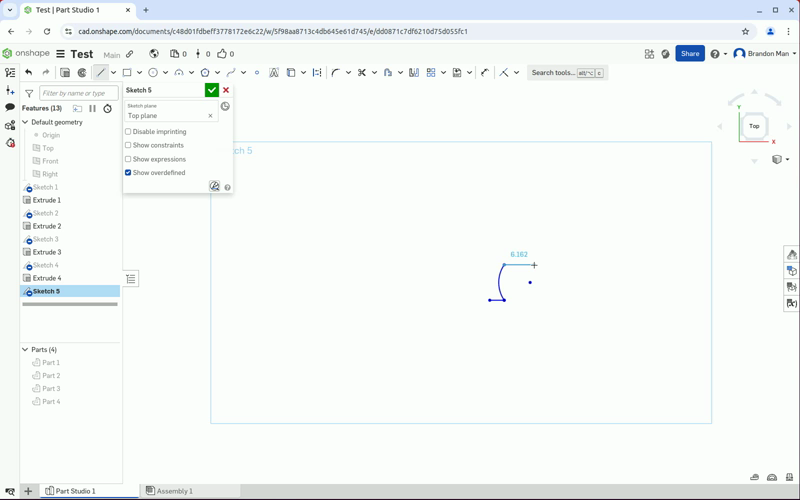
mouse_move(489, 264)
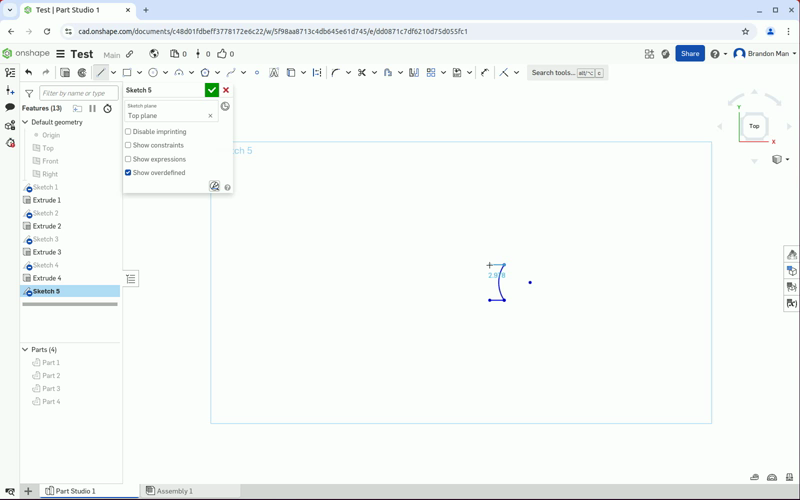
click(489, 264)
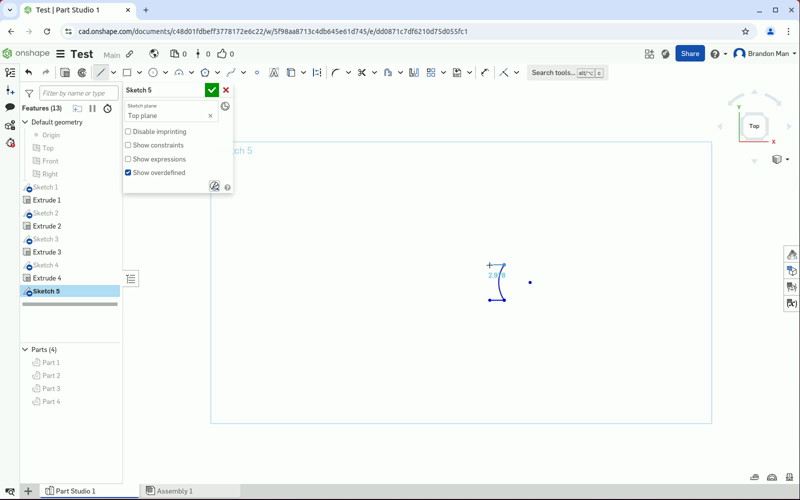
key_up(shift)
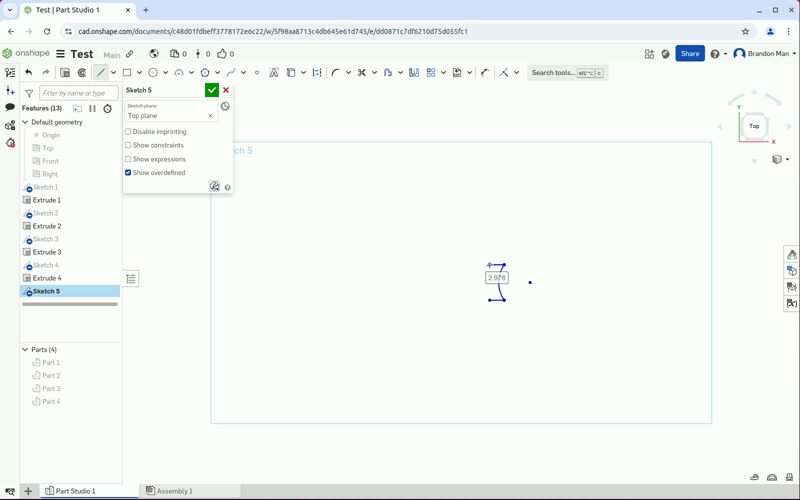
key(esc)
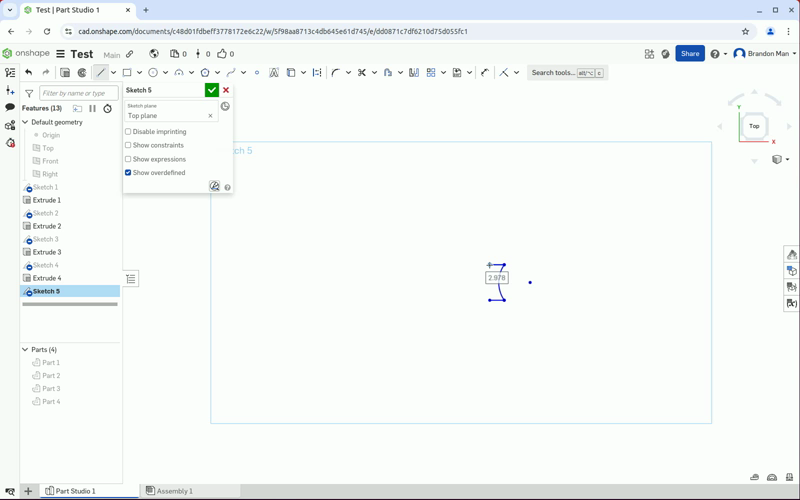
key(a)
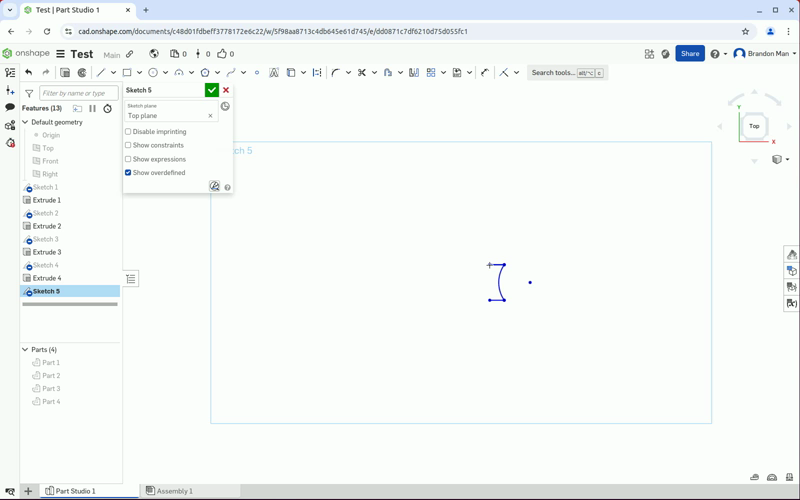
mouse_move(489, 264)
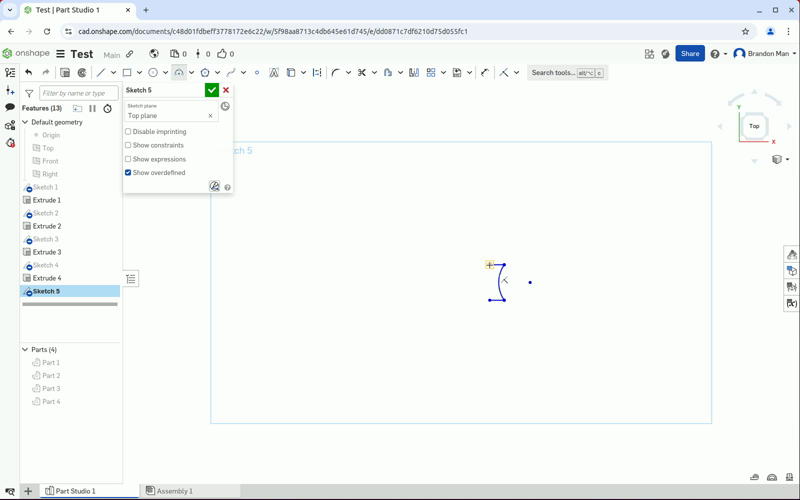
click(489, 264)
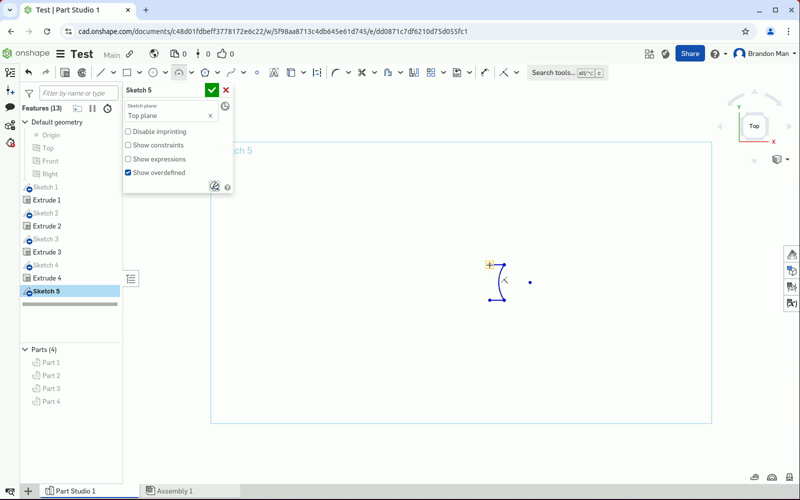
mouse_move(489, 300)
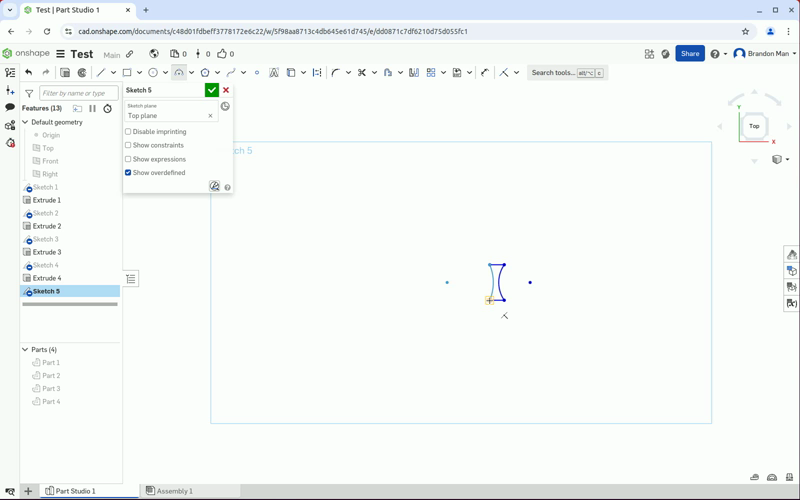
click(489, 300)
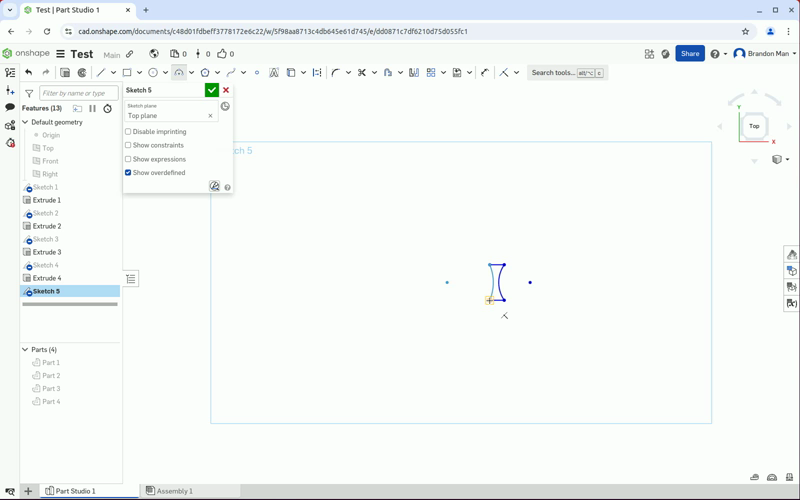
key_down(shift)
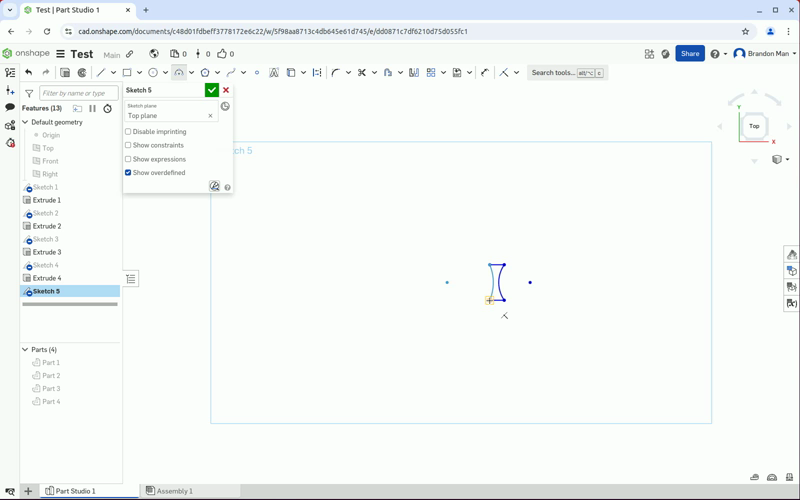
mouse_move(495, 282)
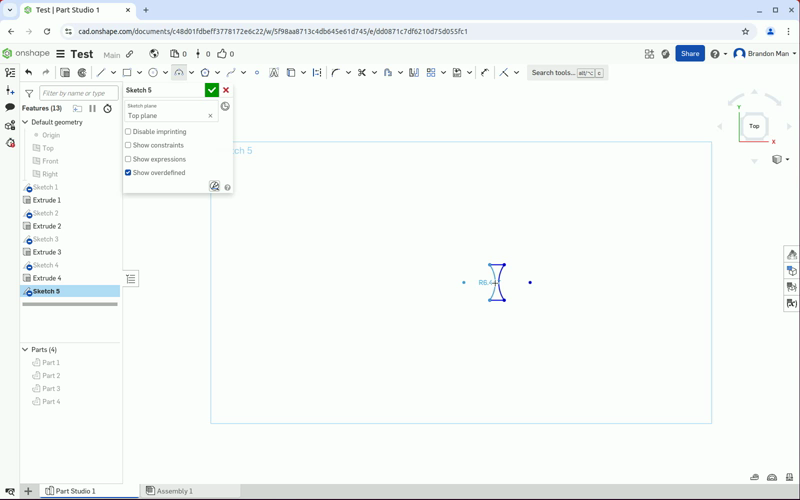
scroll(6)
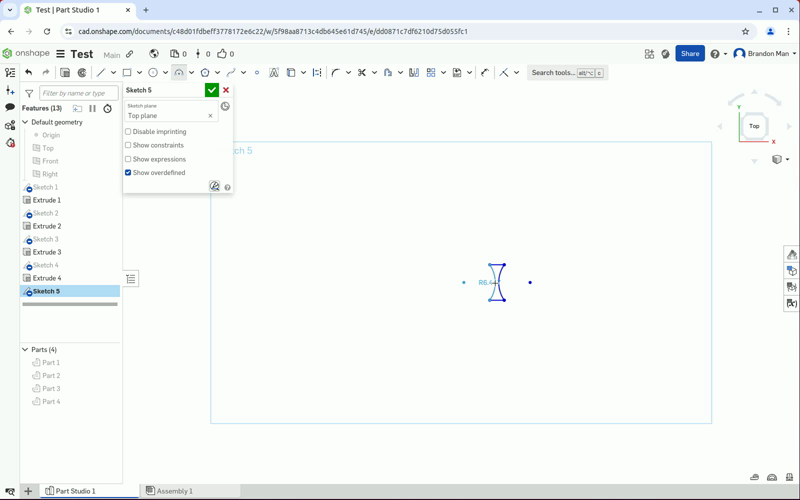
scroll(6)
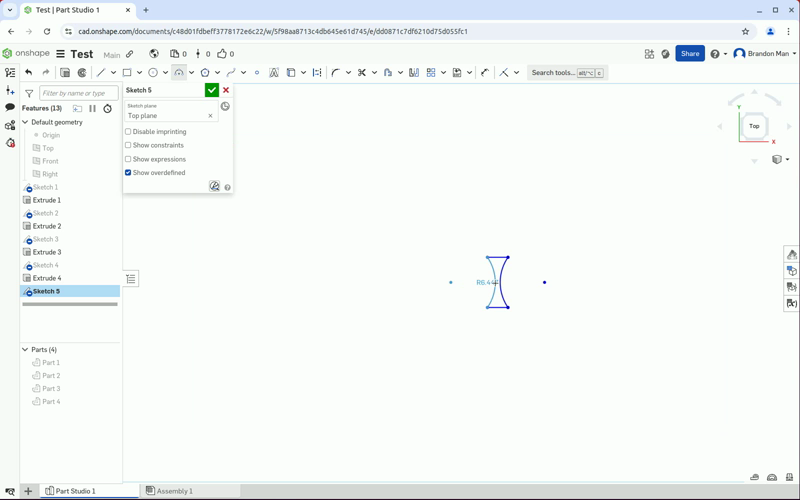
scroll(6)
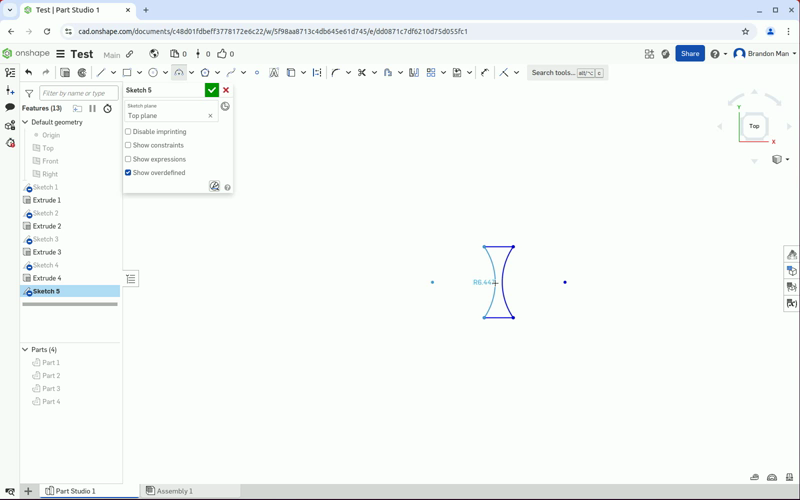
scroll(6)
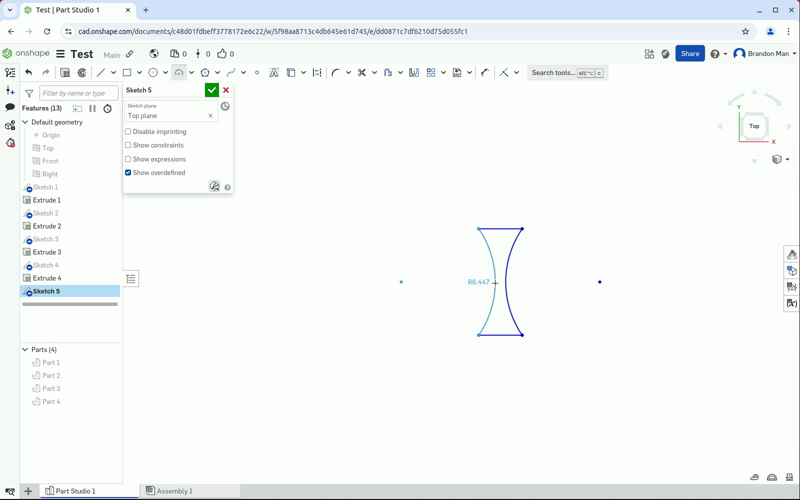
scroll(6)
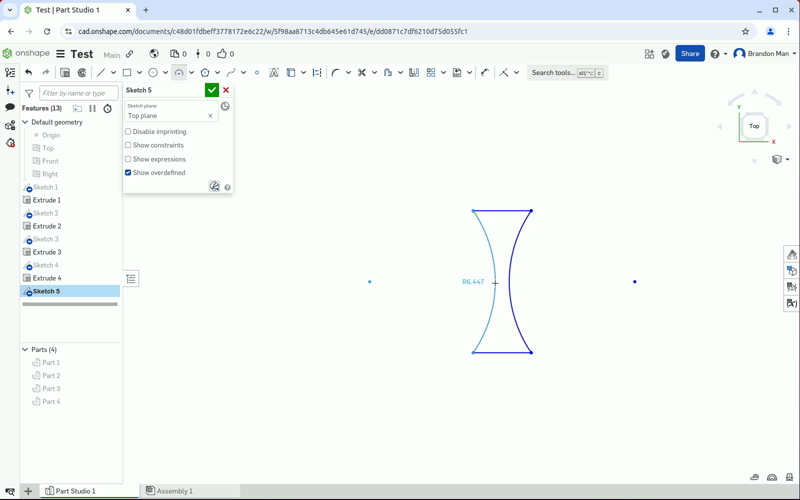
scroll(6)
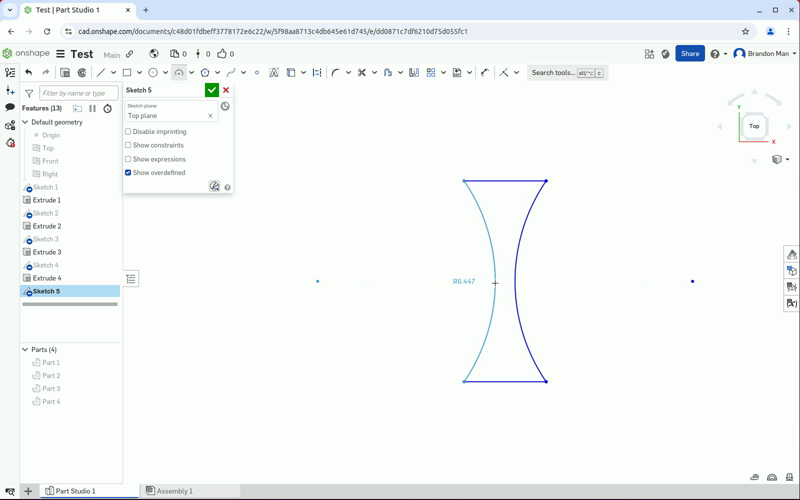
scroll(6)
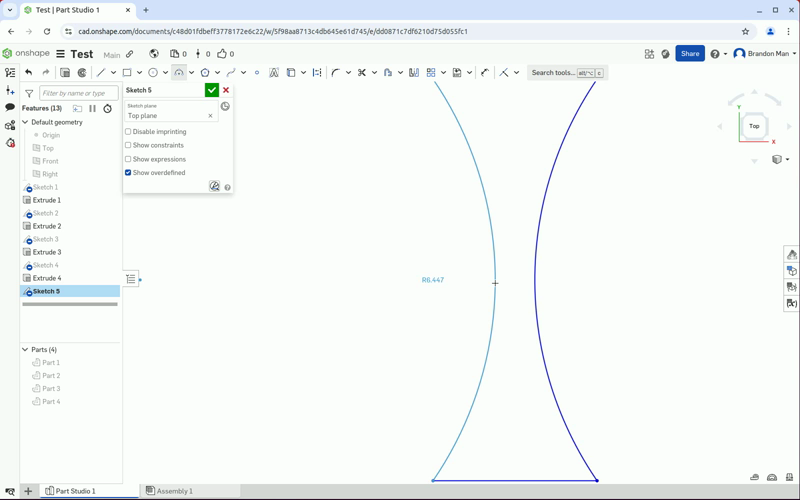
click(495, 282)
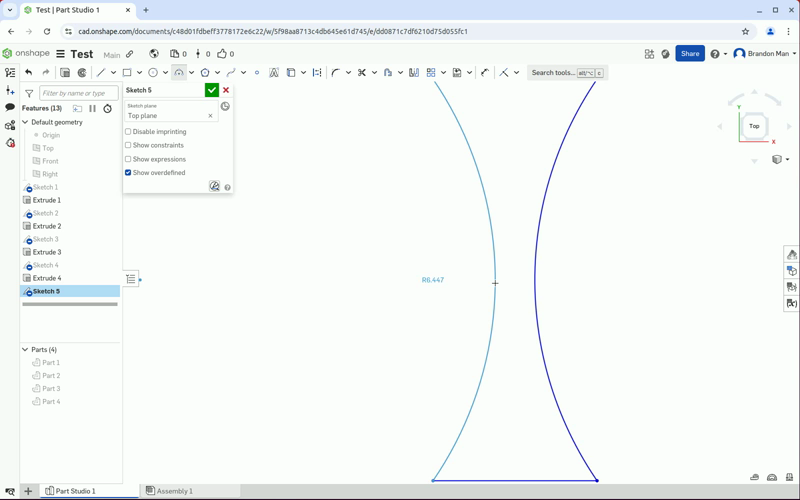
scroll(-6)
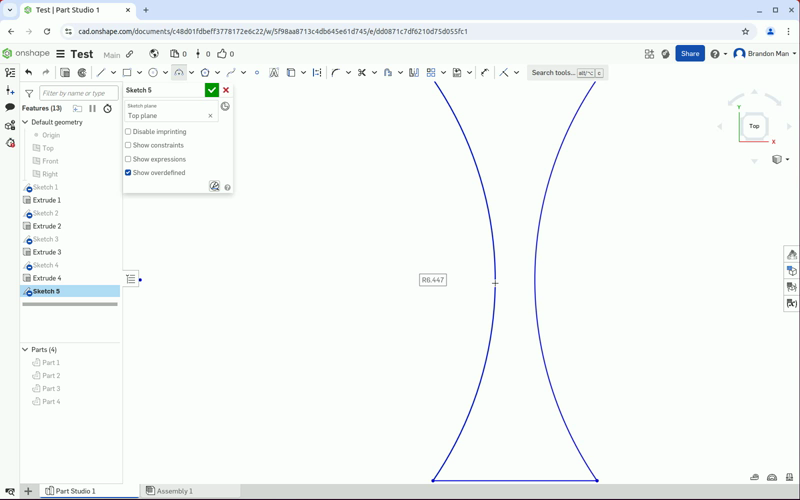
scroll(-6)
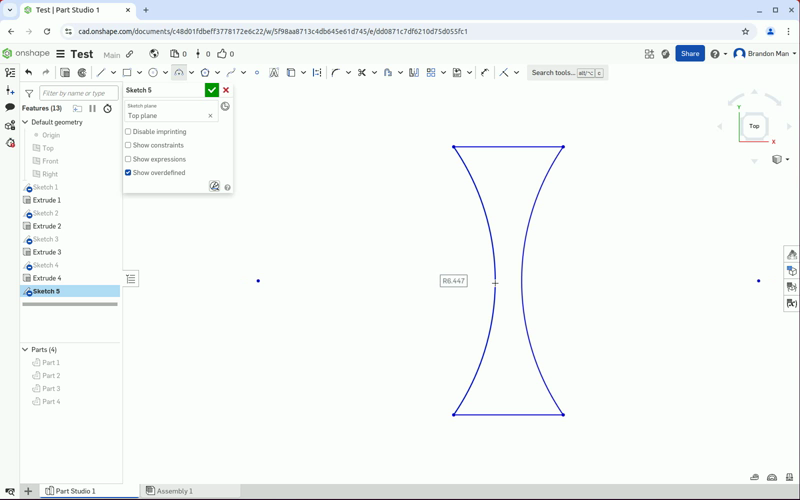
scroll(-6)
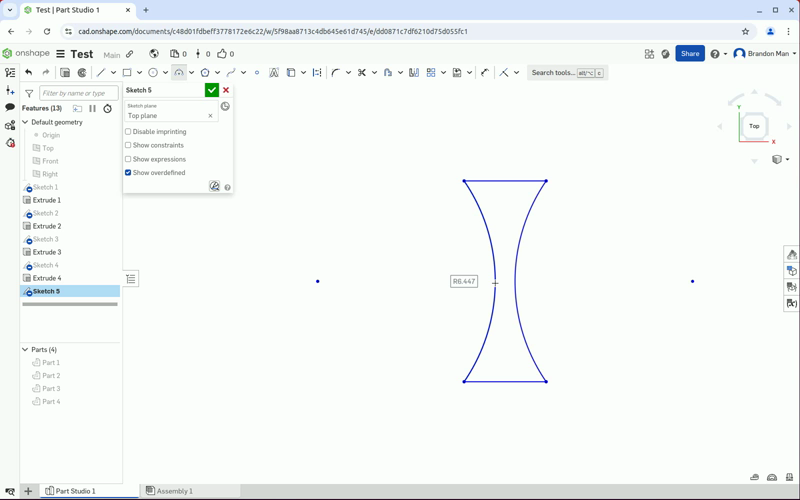
scroll(-6)
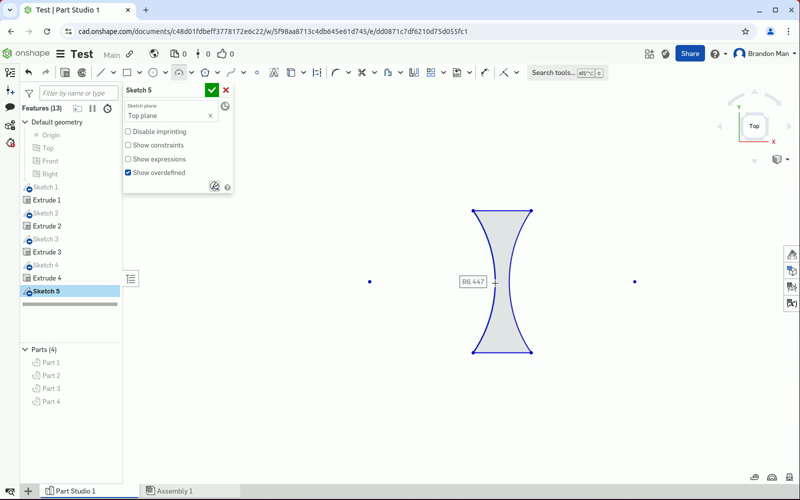
scroll(-6)
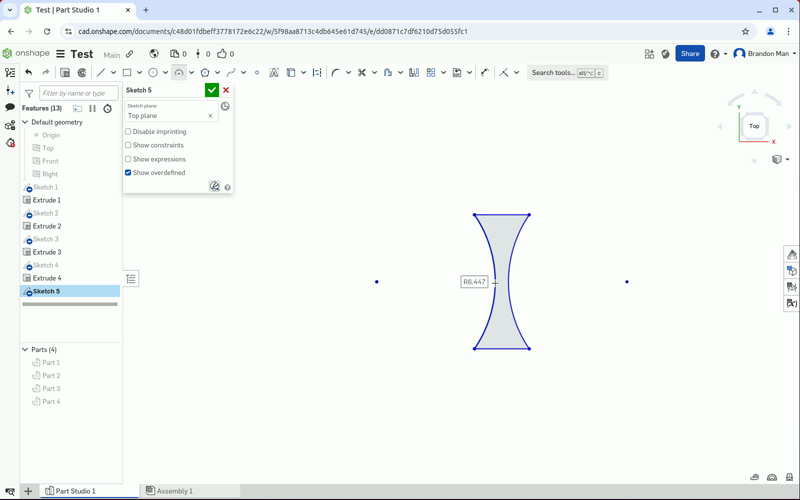
scroll(-6)
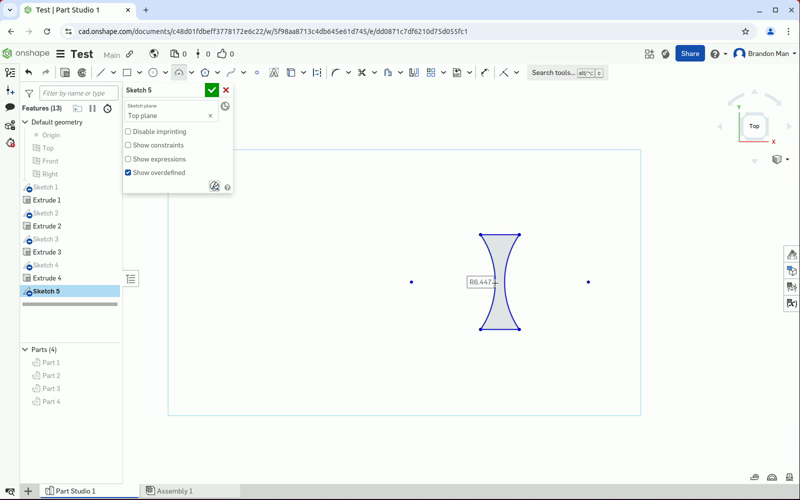
scroll(-6)
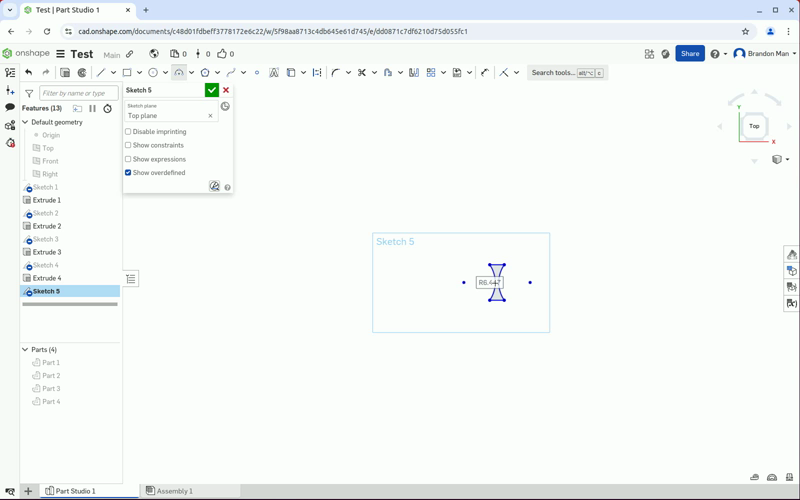
key_up(shift)
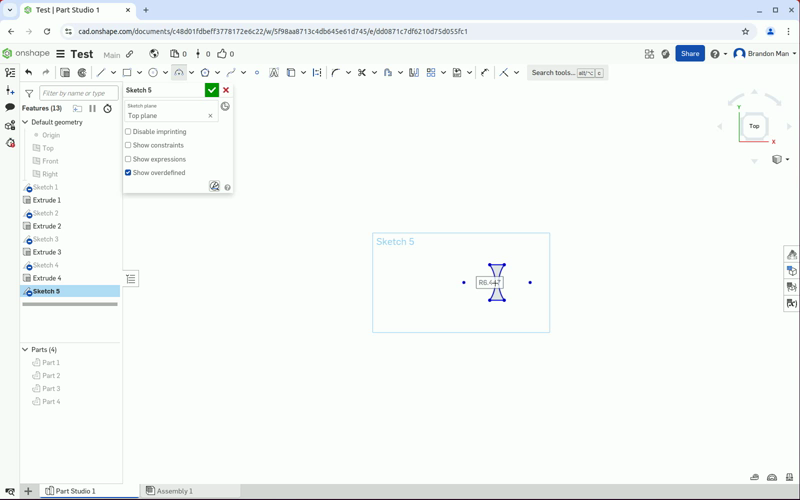
key(esc)
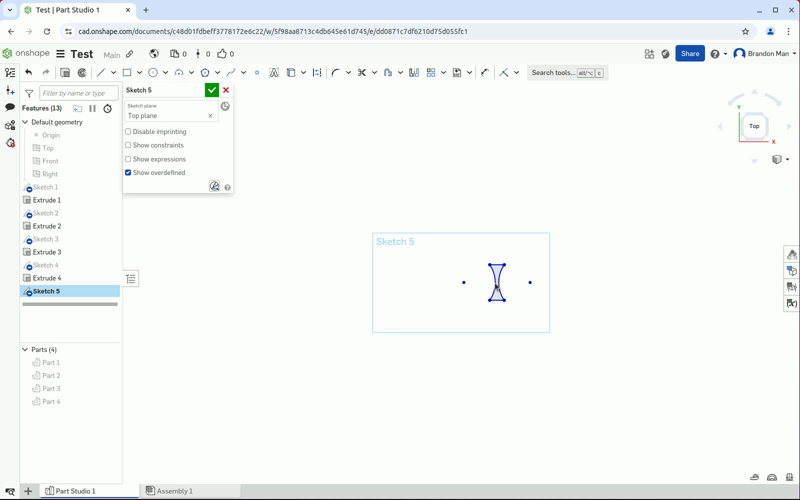
mouse_move(498, 297)
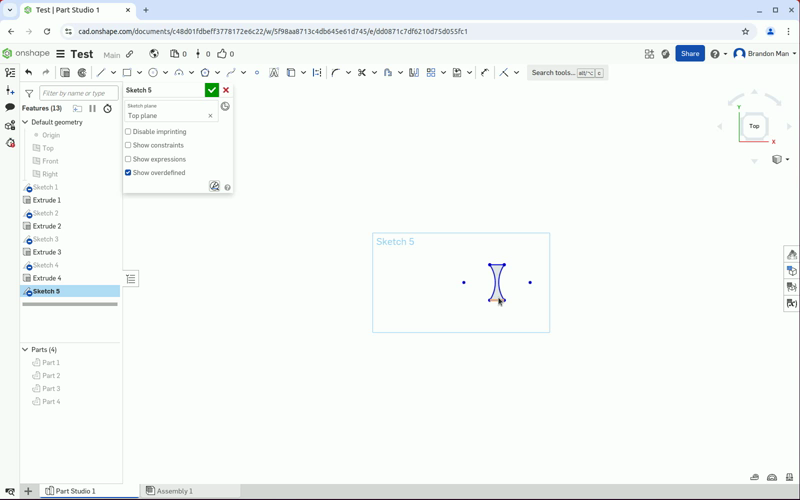
scroll(6)
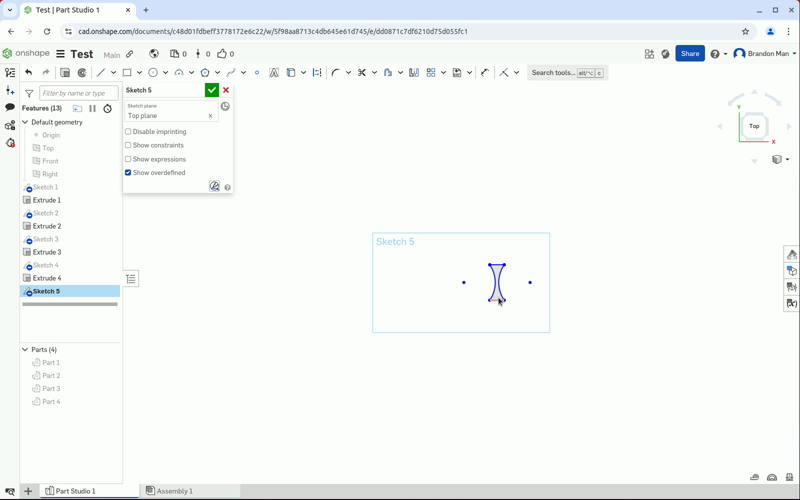
scroll(6)
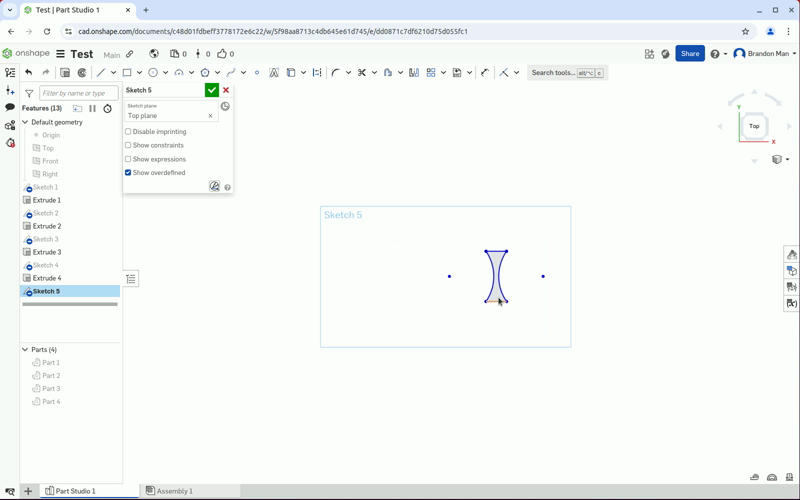
scroll(6)
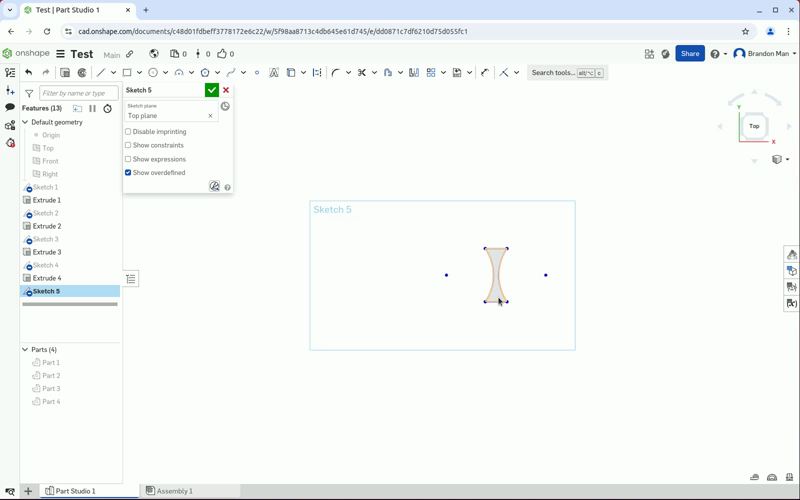
scroll(6)
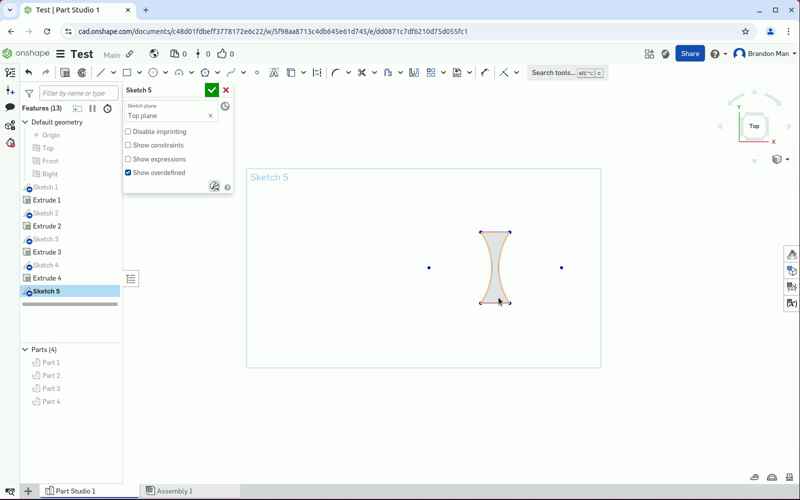
scroll(6)
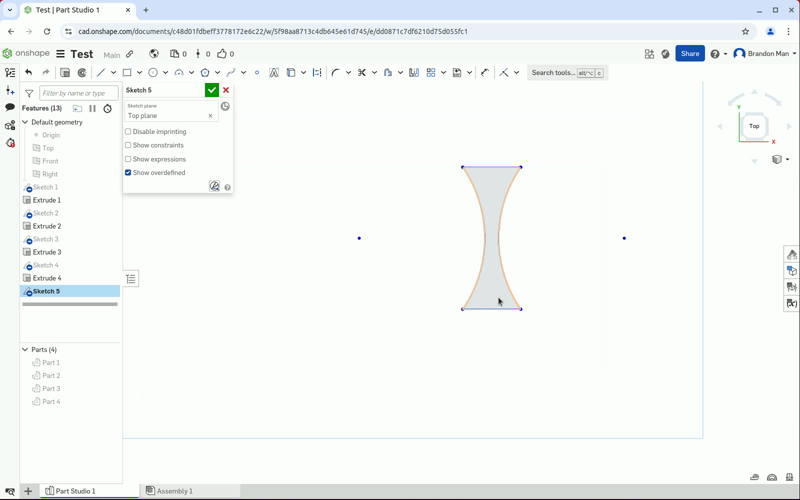
scroll(6)
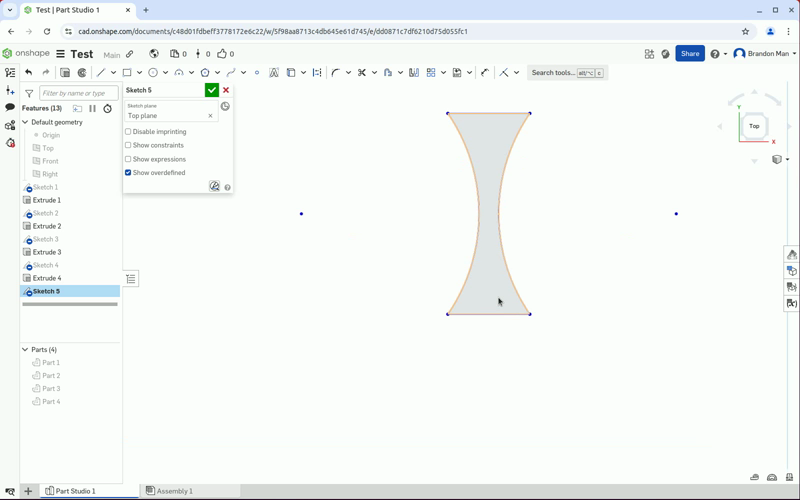
scroll(6)
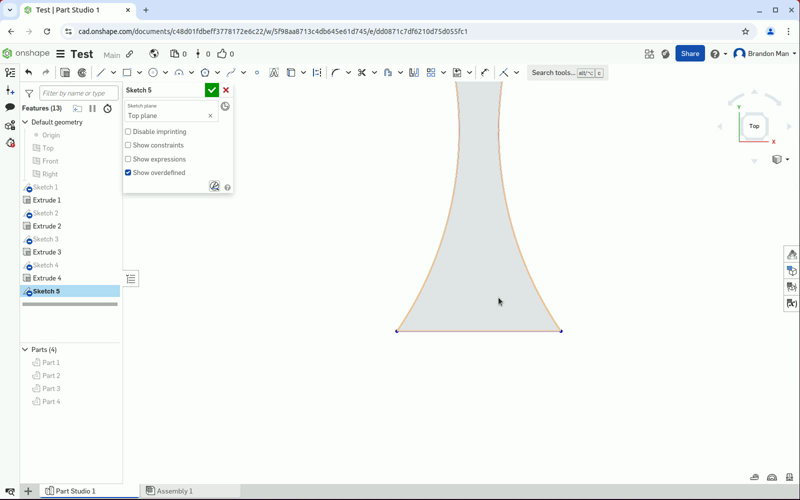
click(498, 297)
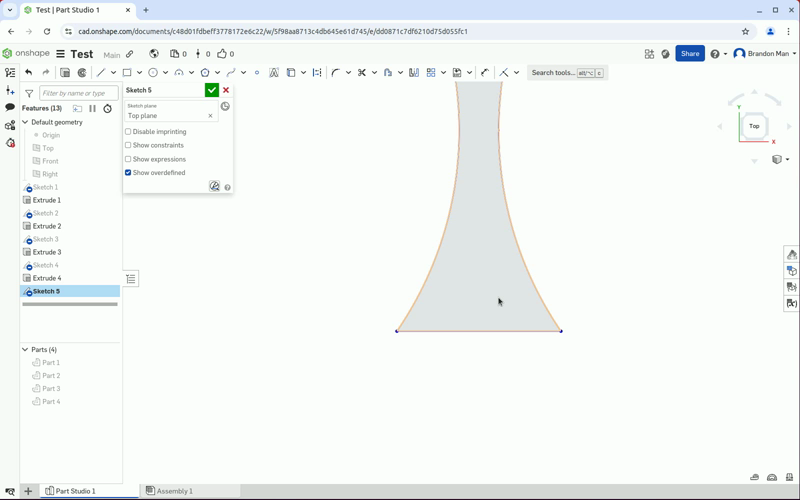
scroll(-6)
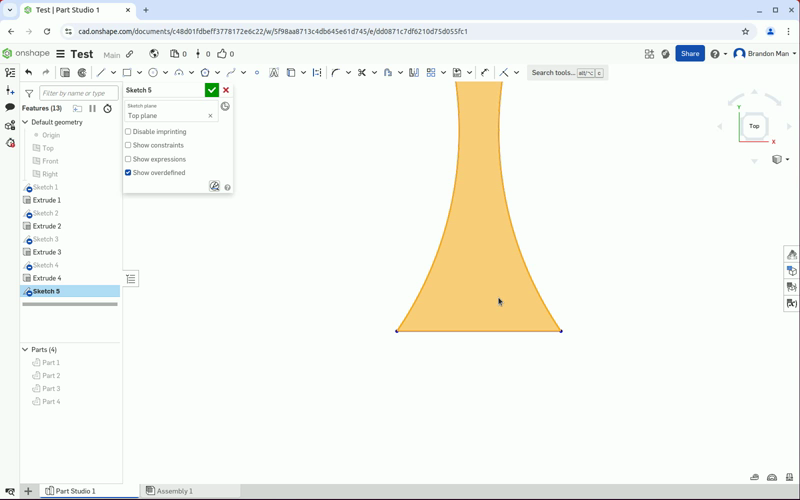
scroll(-6)
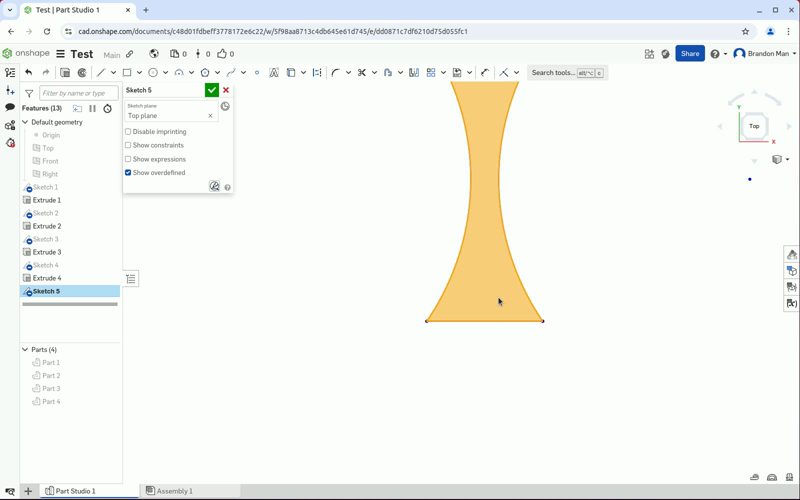
scroll(-6)
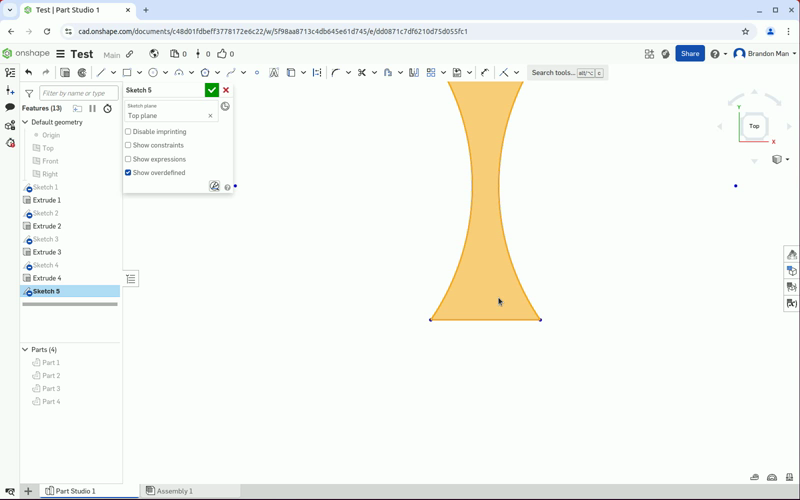
scroll(-6)
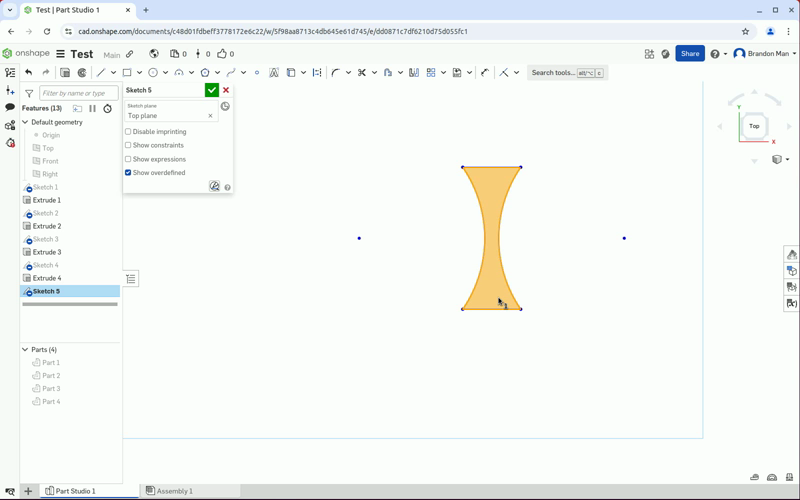
scroll(-6)
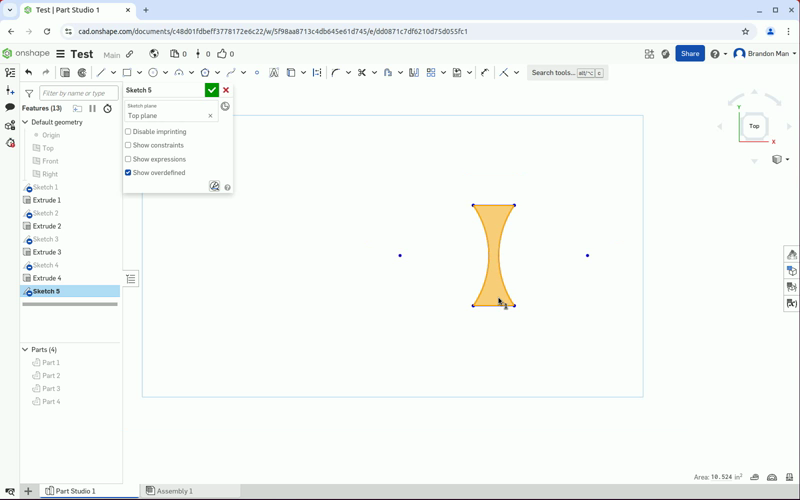
scroll(-6)
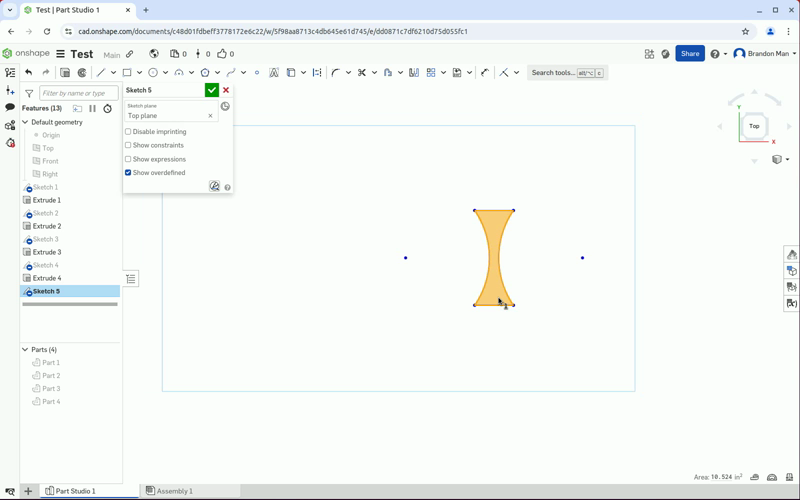
scroll(-6)
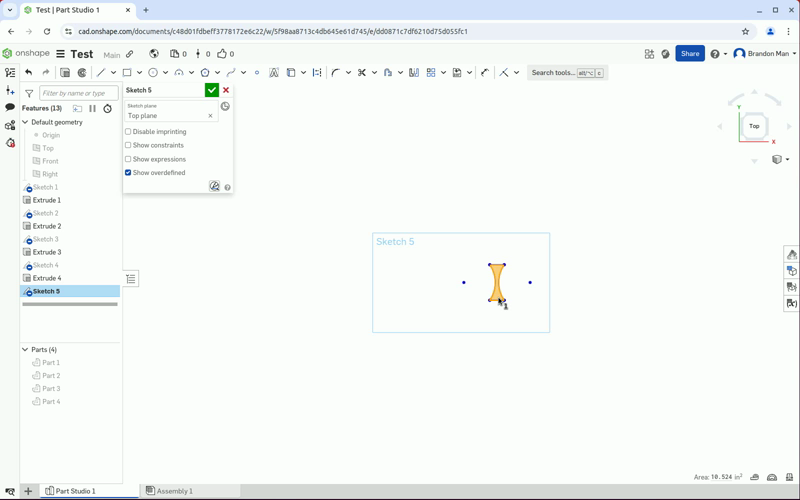
mouse_move(73, 352)
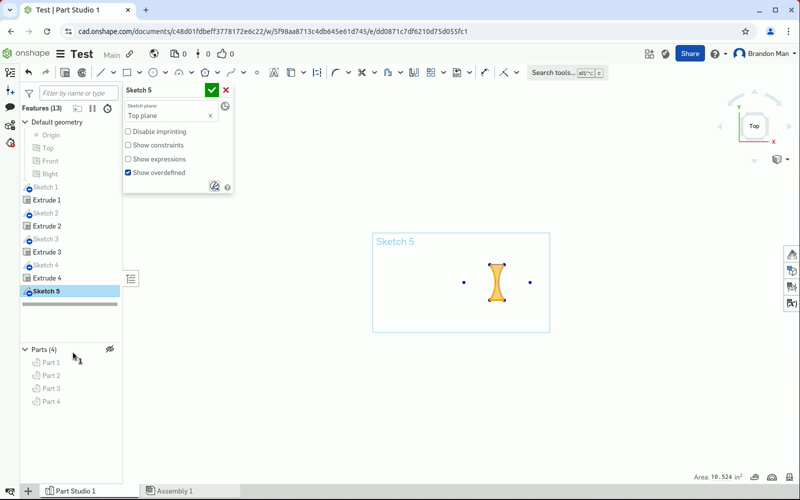
key(shift+y)
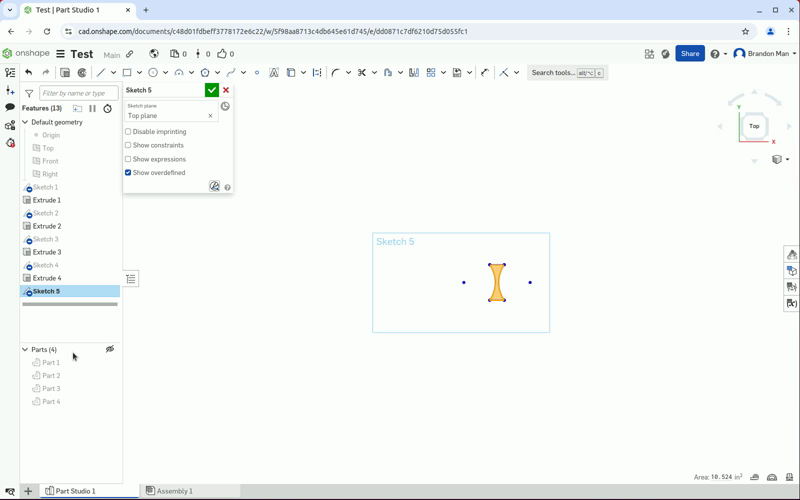
key(shift+e)
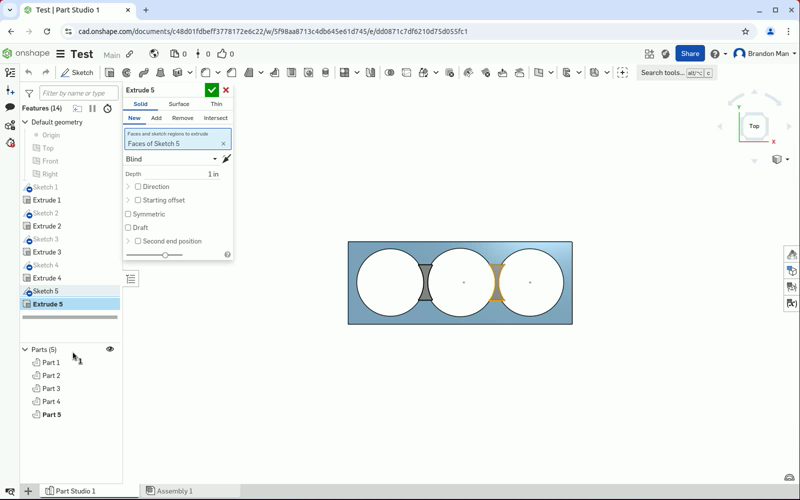
mouse_move(143, 106)
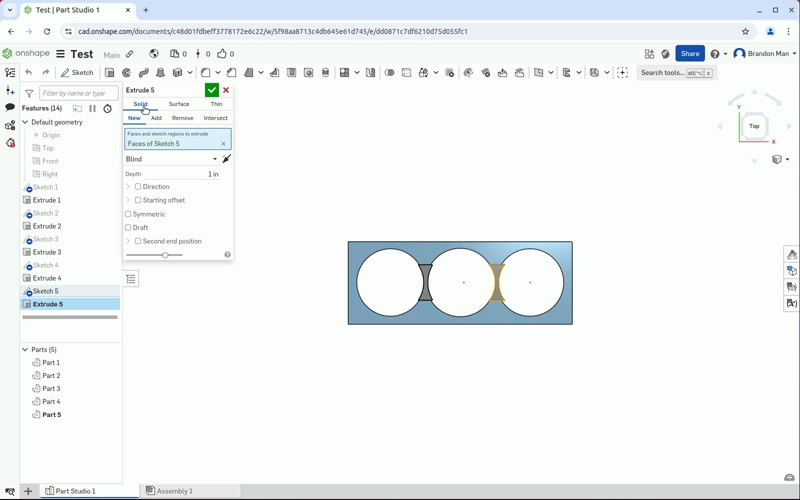
click(143, 106)
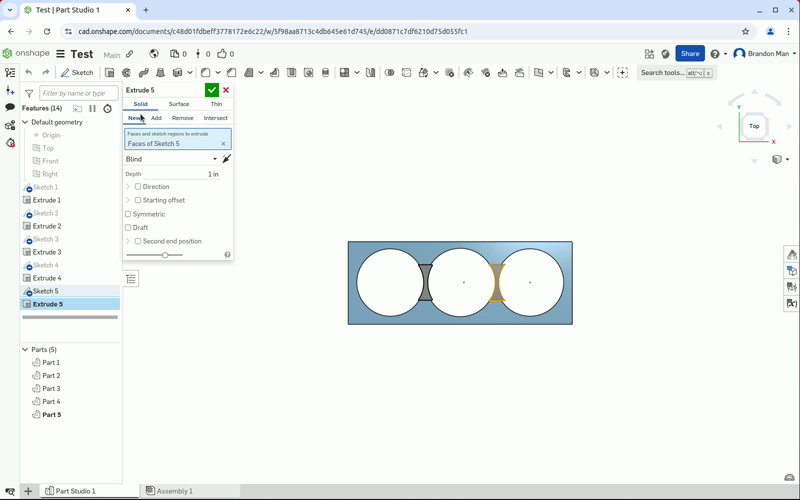
mouse_move(137, 120)
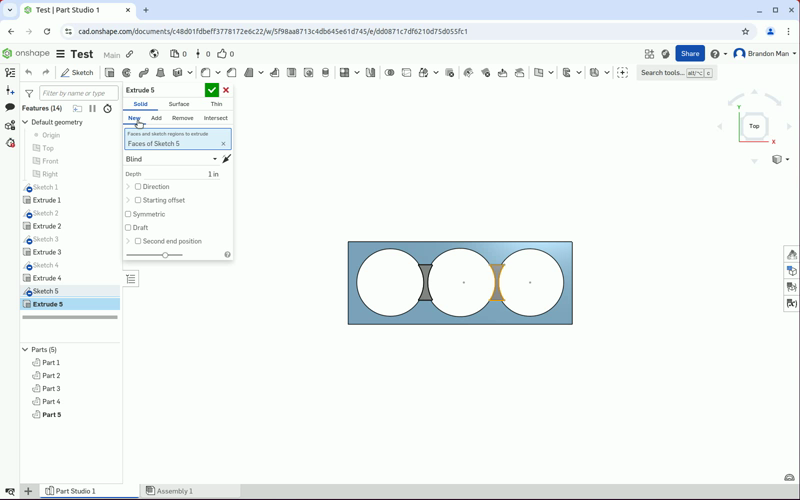
click(137, 120)
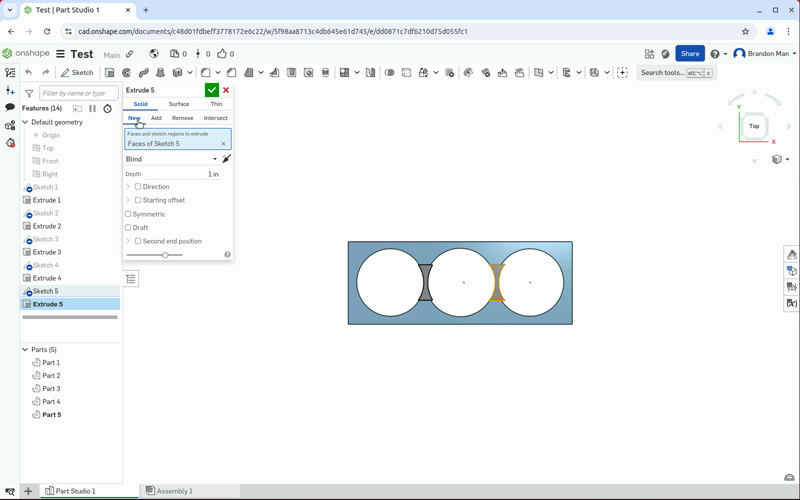
key(tab, 4)
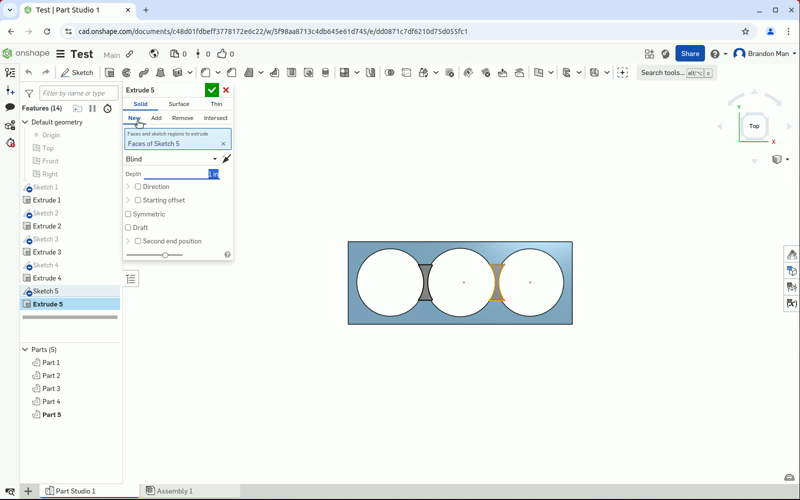
text(1.444)
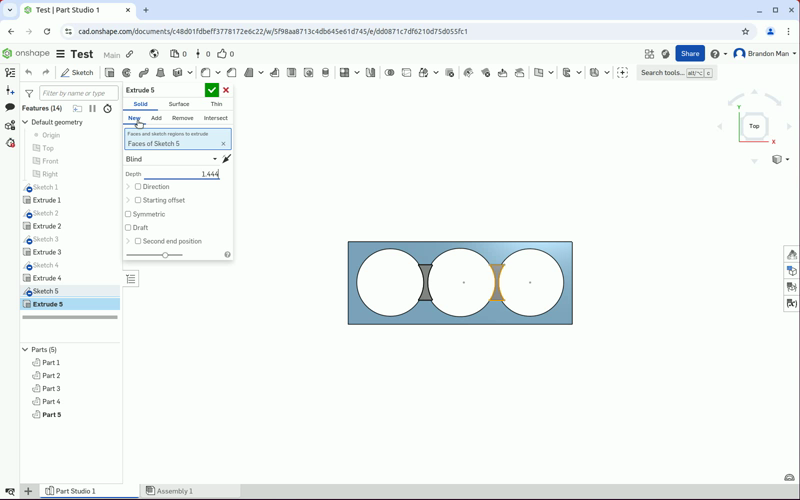
key(enter)
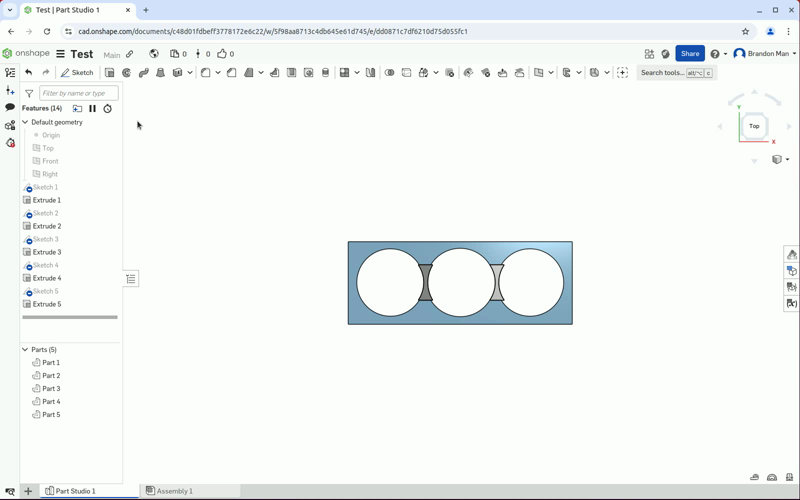
key(shift+h)
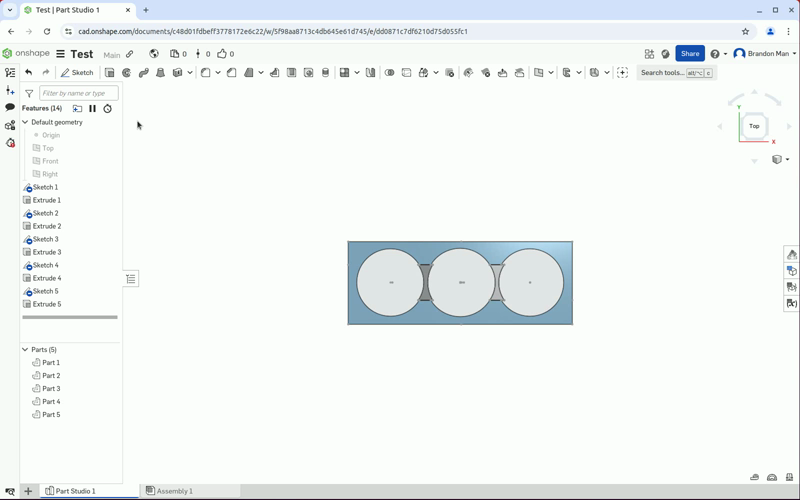
key(shift+h)
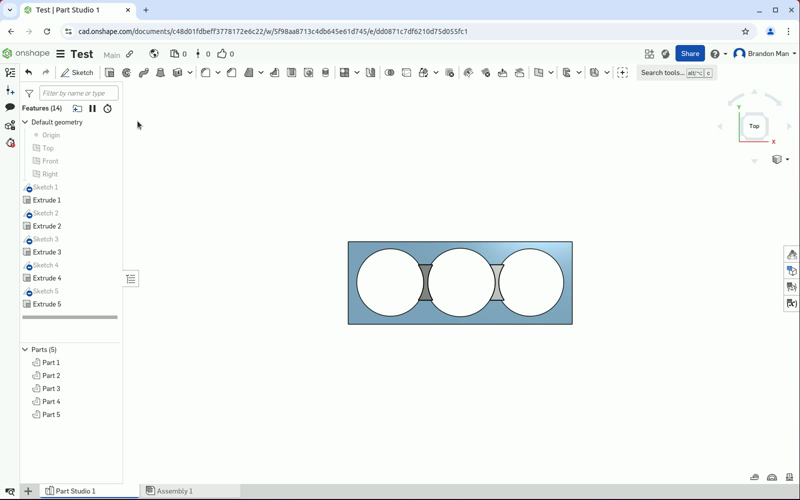
mouse_move(73, 189)
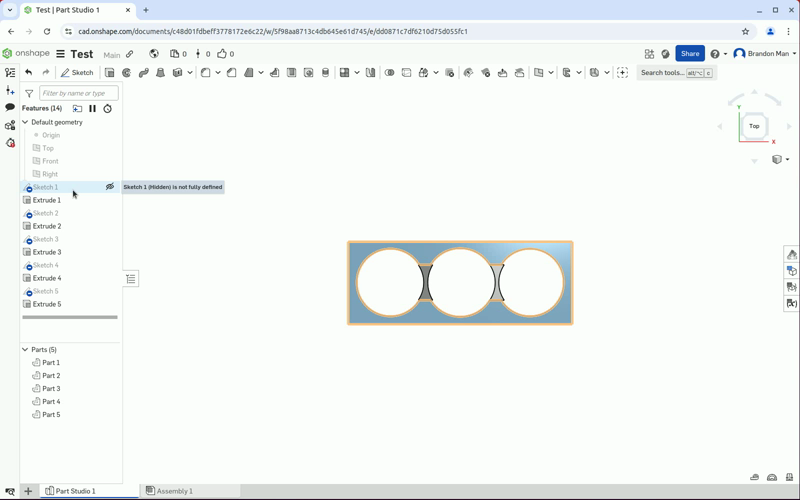
click(73, 189)
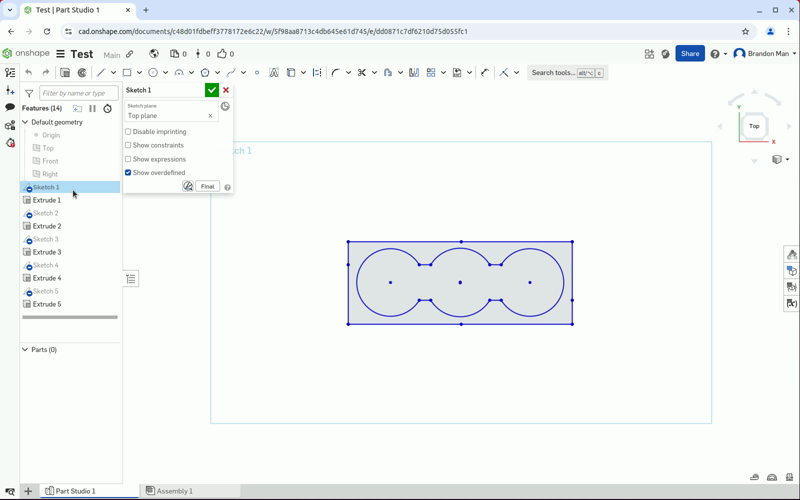
mouse_move(229, 92)
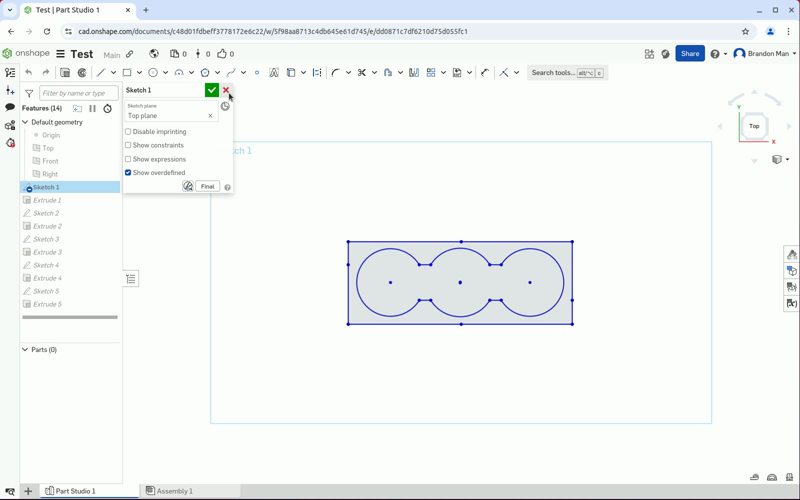
click(229, 92)
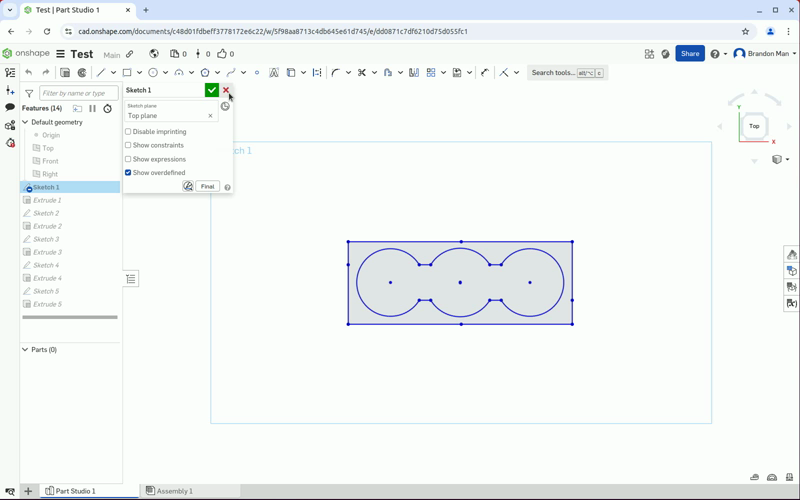
key(shift+s)
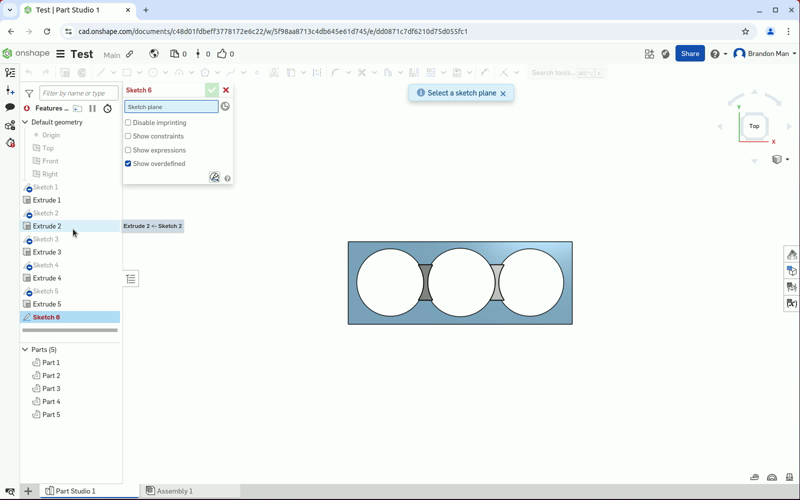
scroll(3)
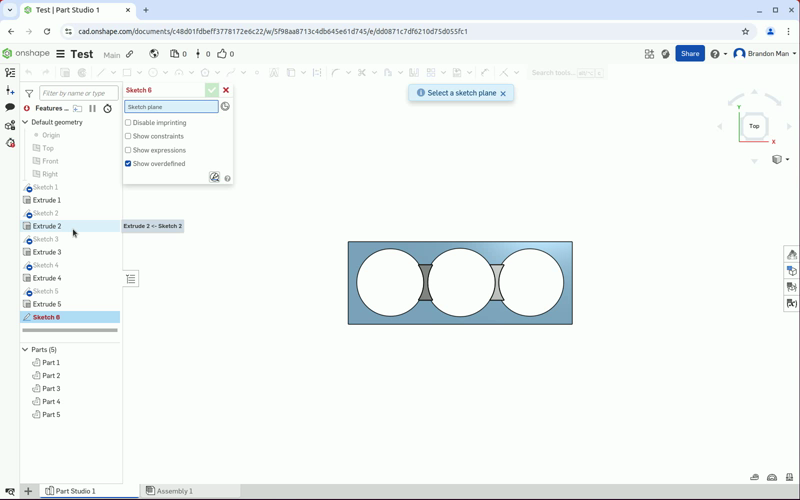
mouse_move(73, 150)
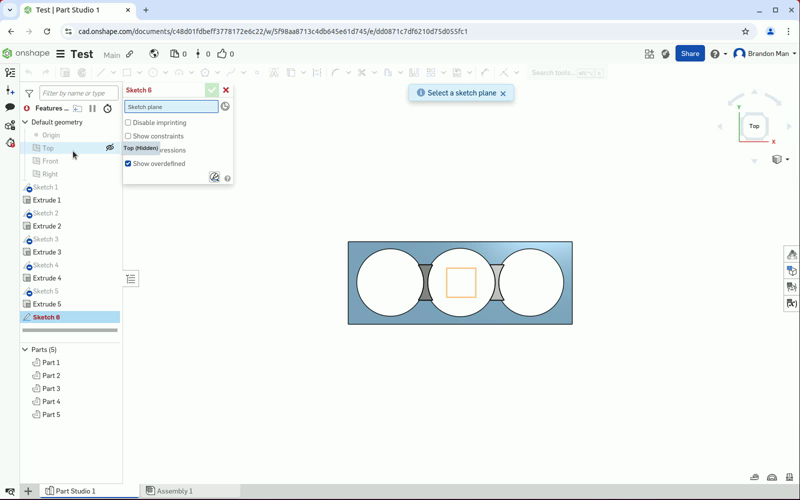
click(73, 150)
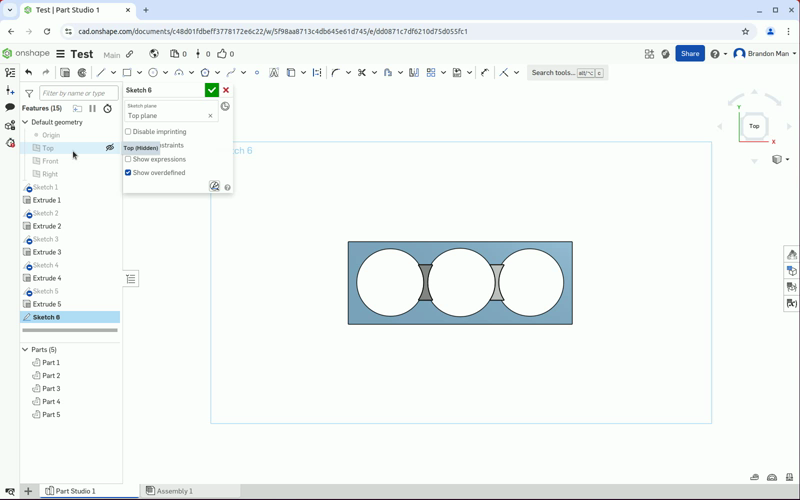
mouse_move(73, 352)
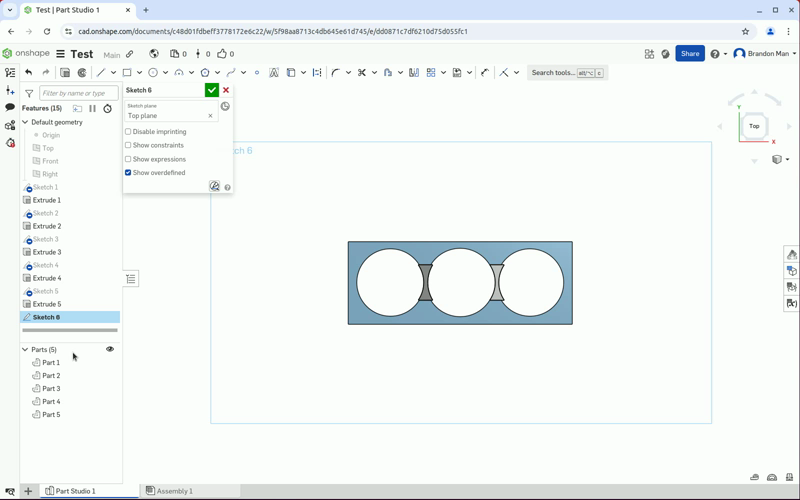
key(y)
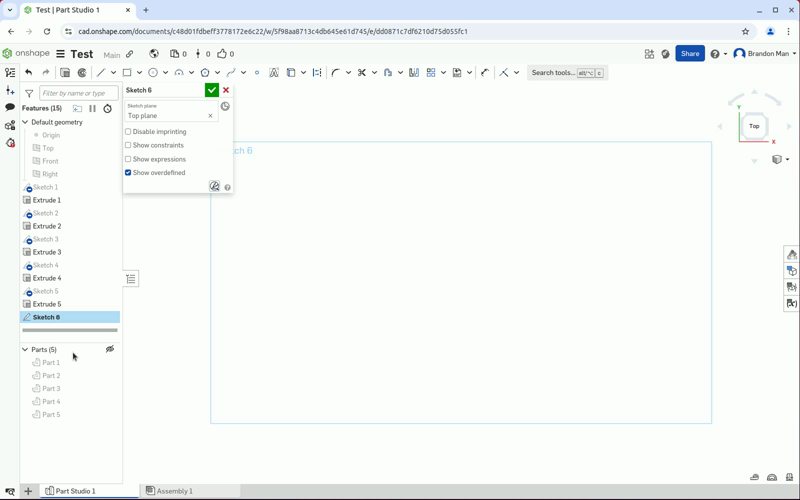
key(c)
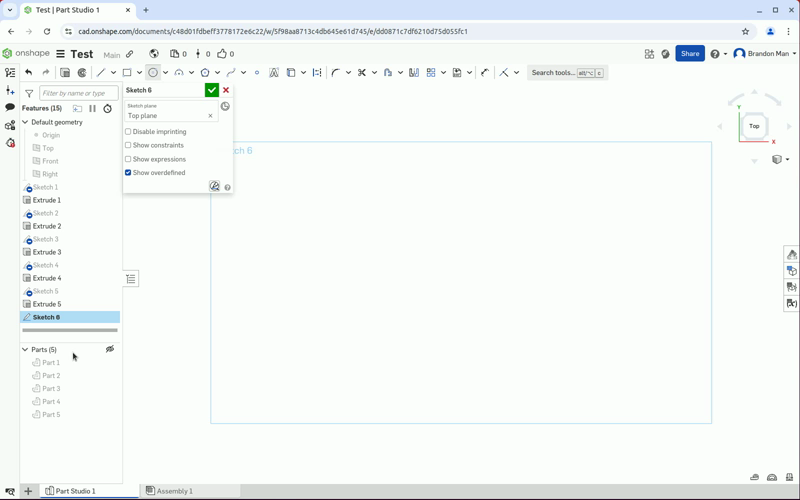
key_down(shift)
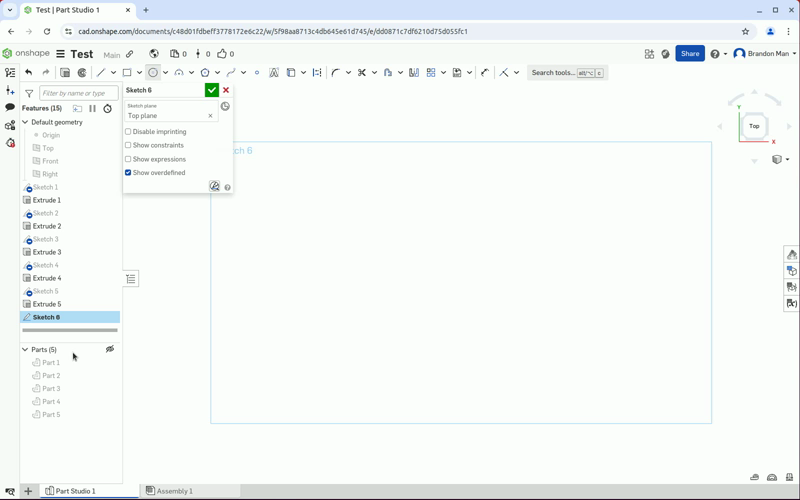
mouse_move(389, 282)
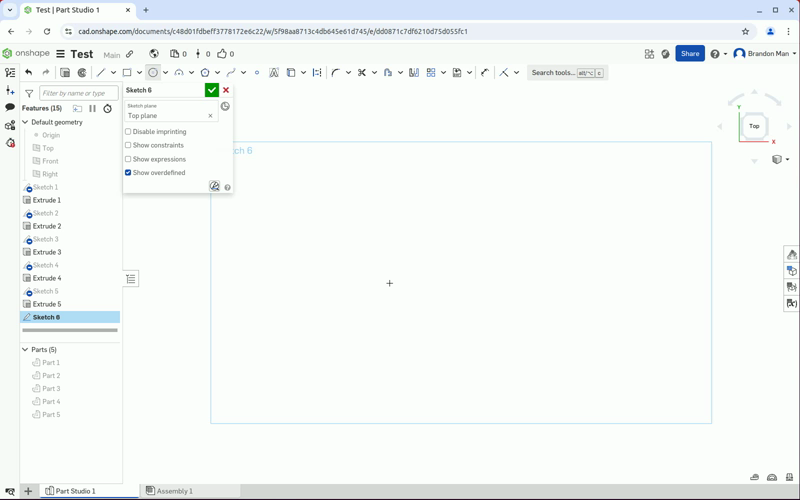
click(389, 282)
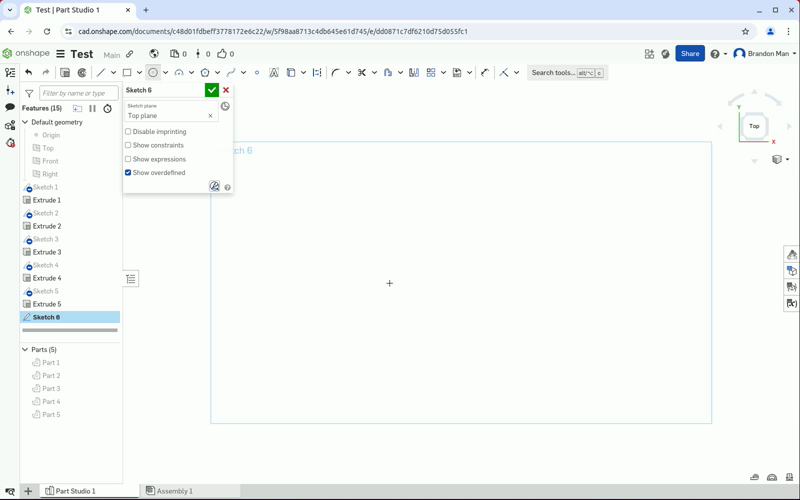
key_up(shift)
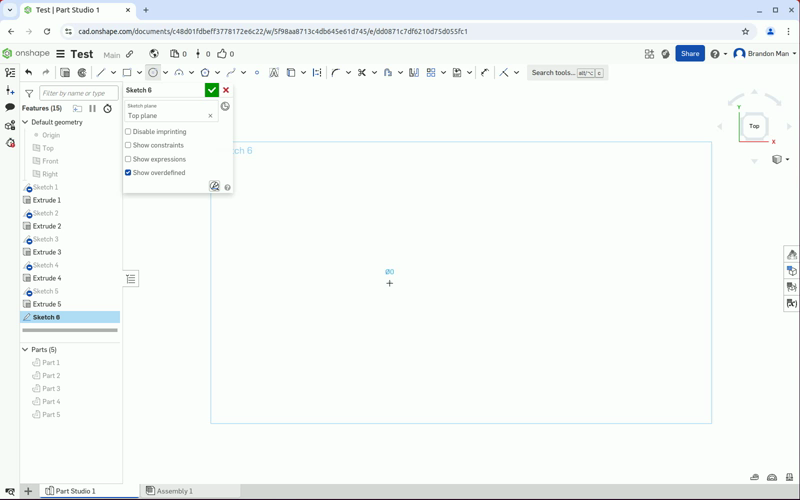
mouse_move(424, 282)
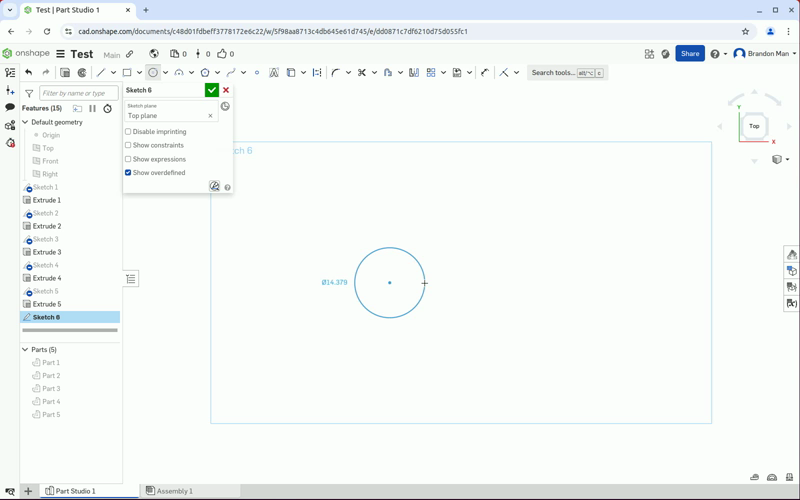
click(424, 282)
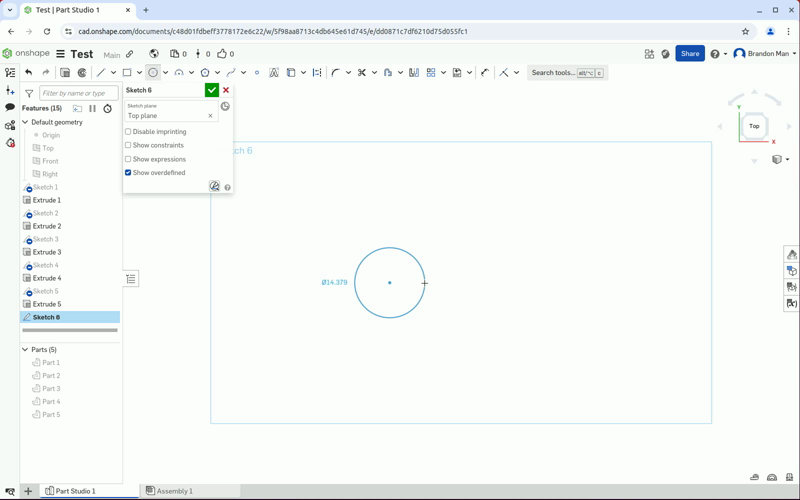
key(esc)
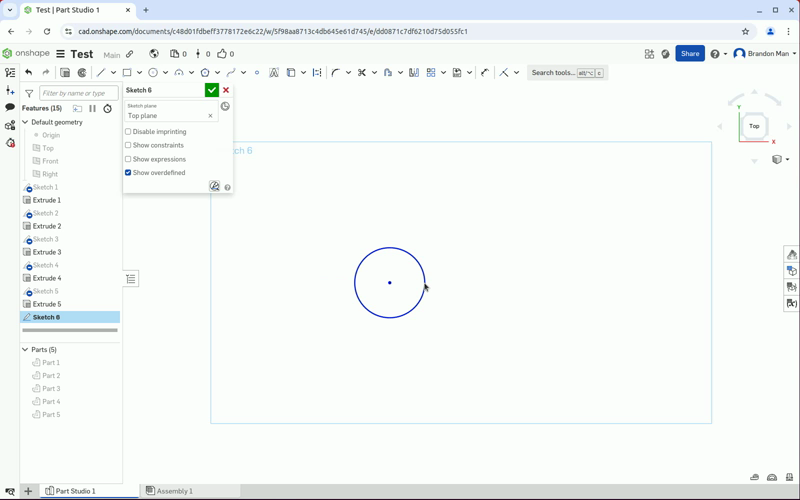
mouse_move(376, 311)
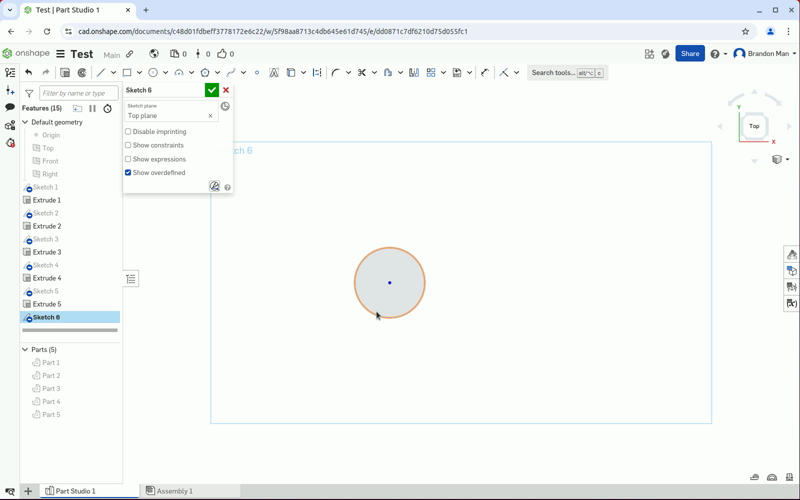
click(376, 311)
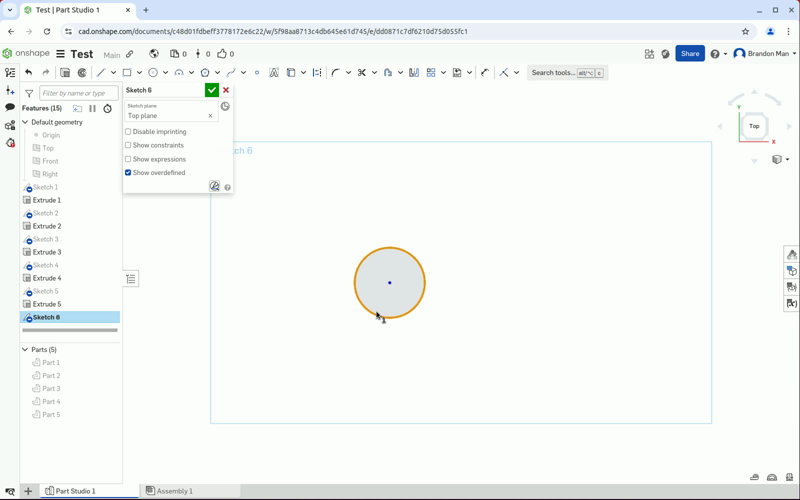
mouse_move(73, 352)
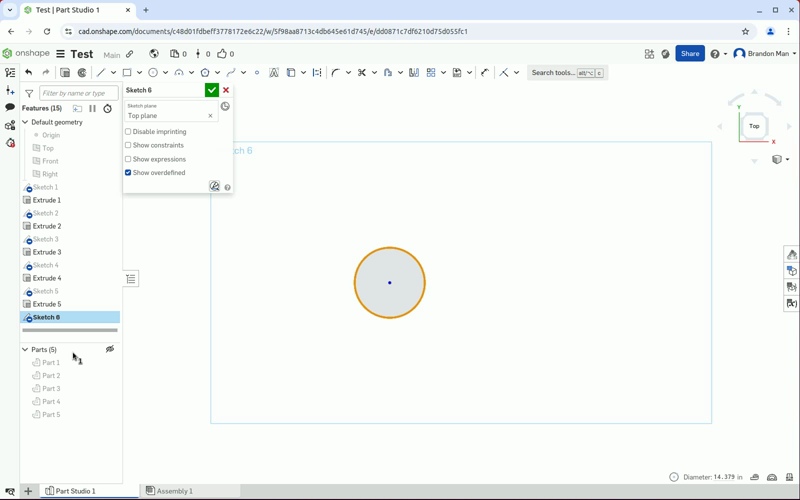
key(shift+y)
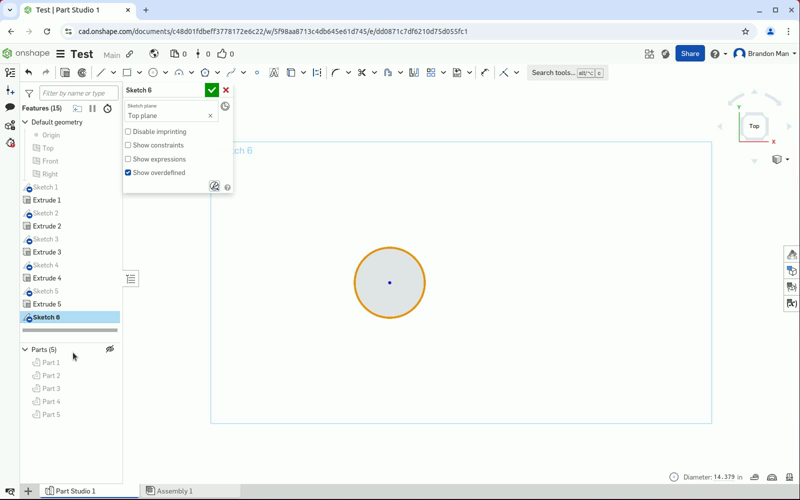
key(shift+e)
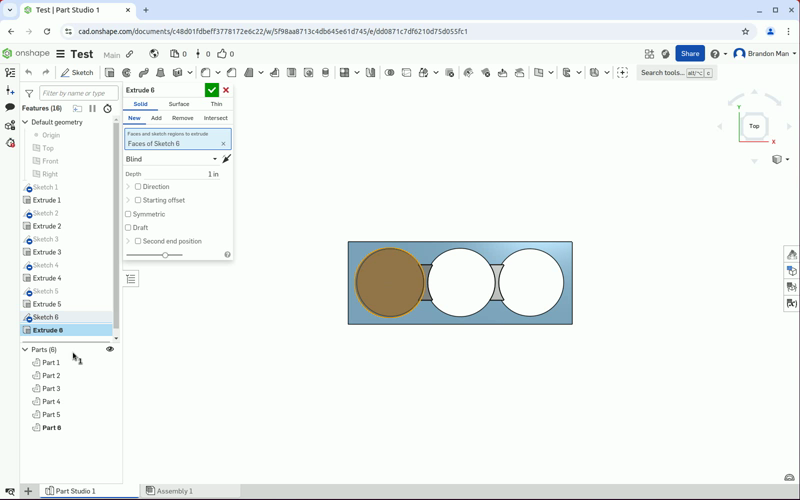
mouse_move(143, 106)
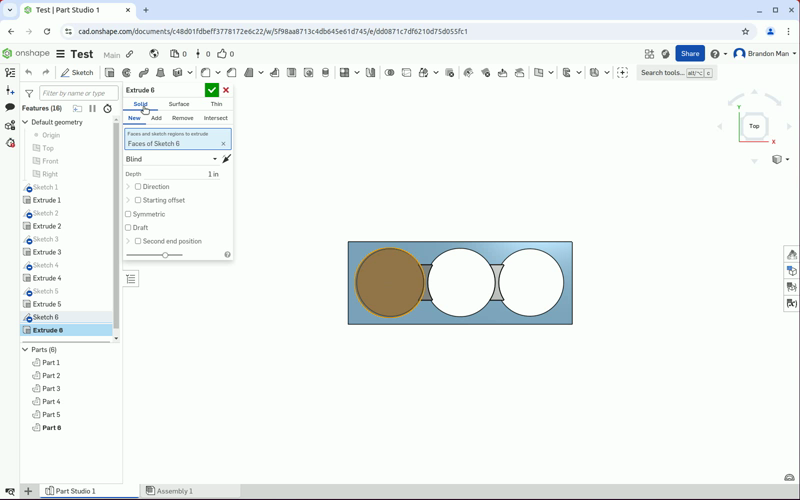
click(143, 106)
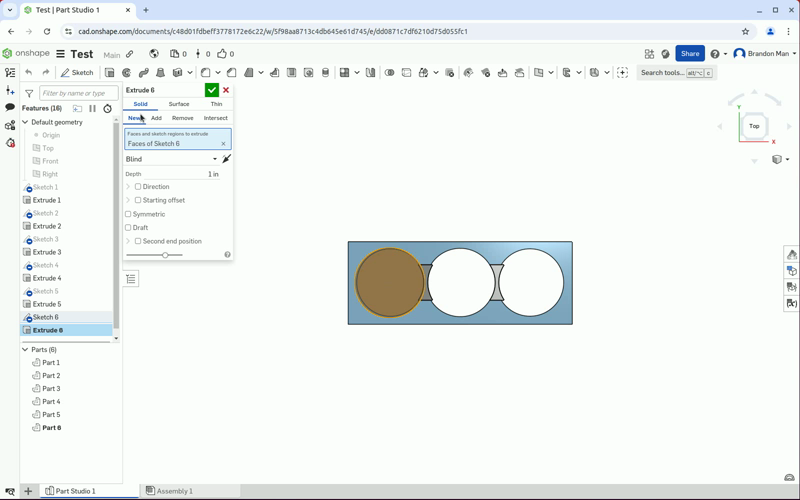
mouse_move(137, 120)
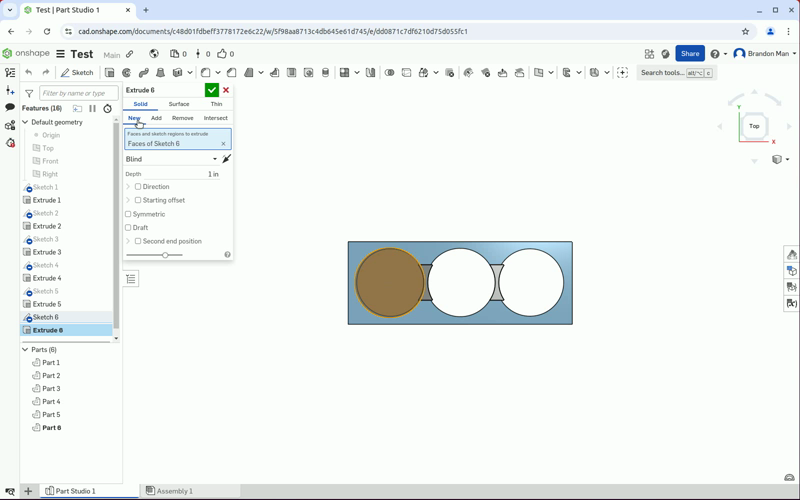
click(137, 120)
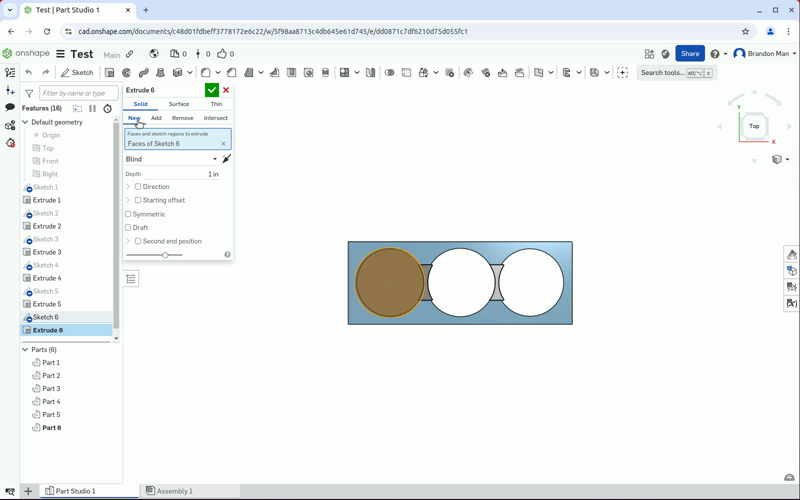
key(tab, 4)
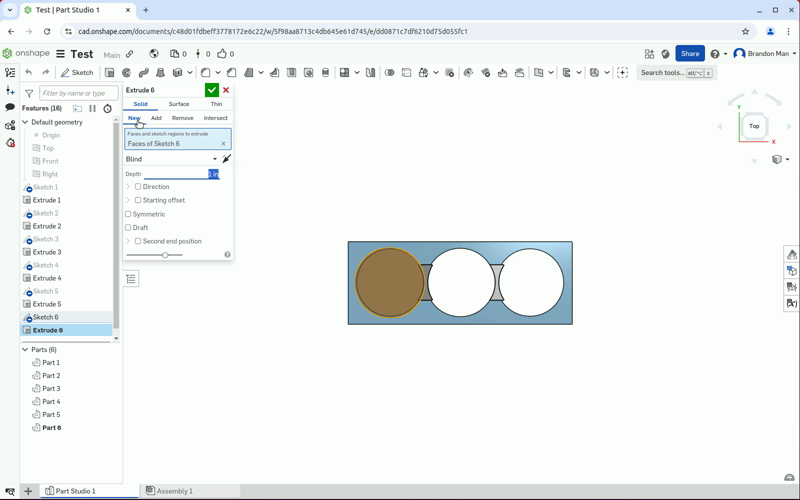
text(1.444)
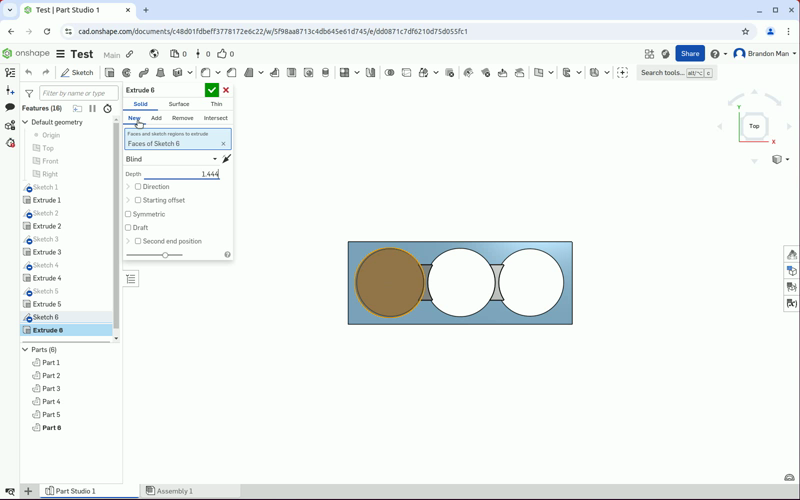
key(enter)
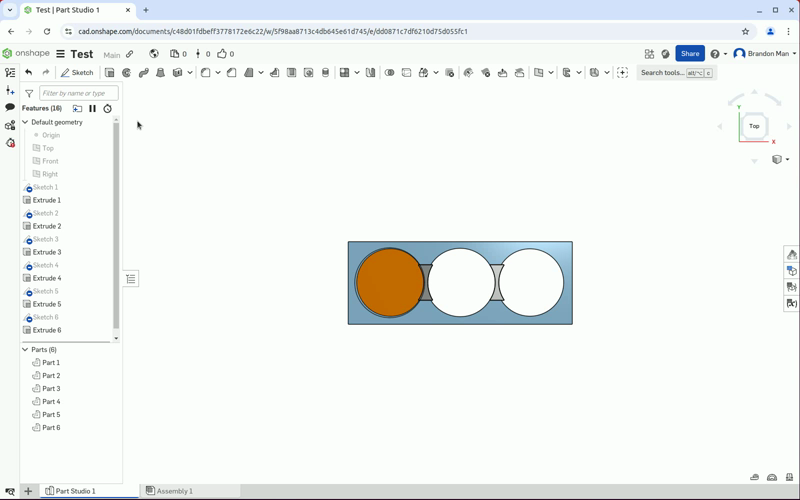
key(shift+h)
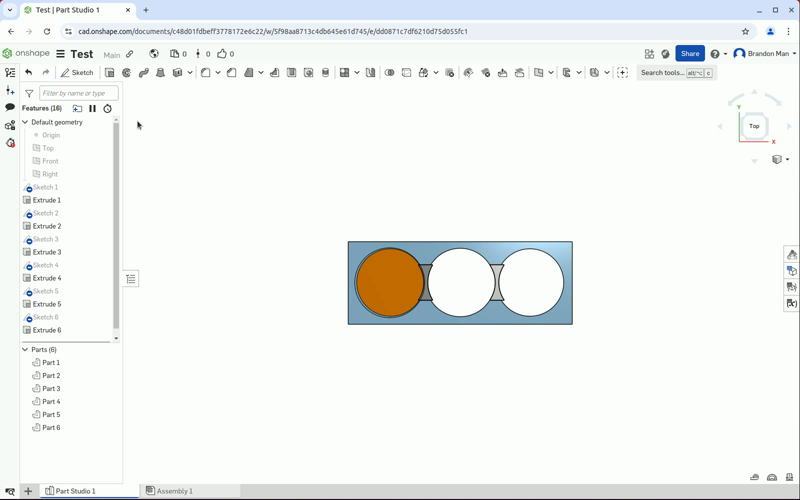
key(shift+h)
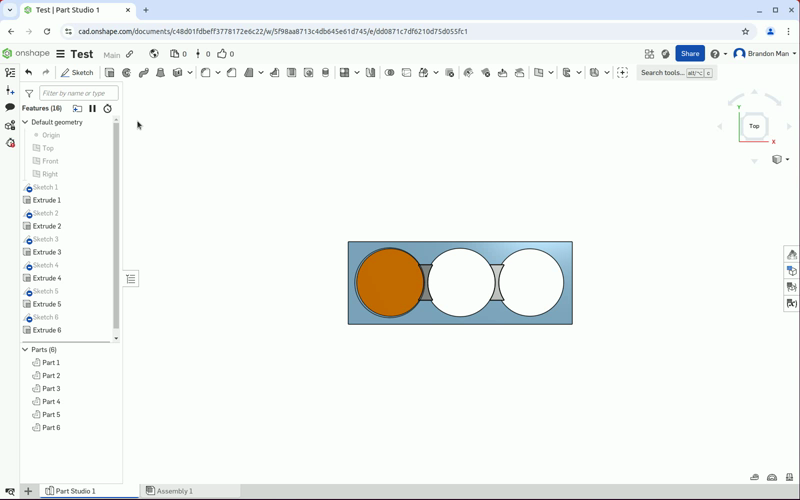
mouse_move(69, 189)
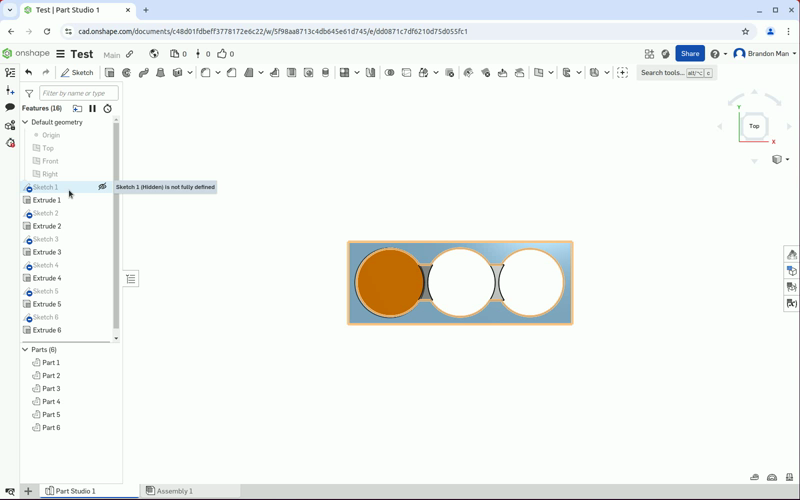
click(69, 189)
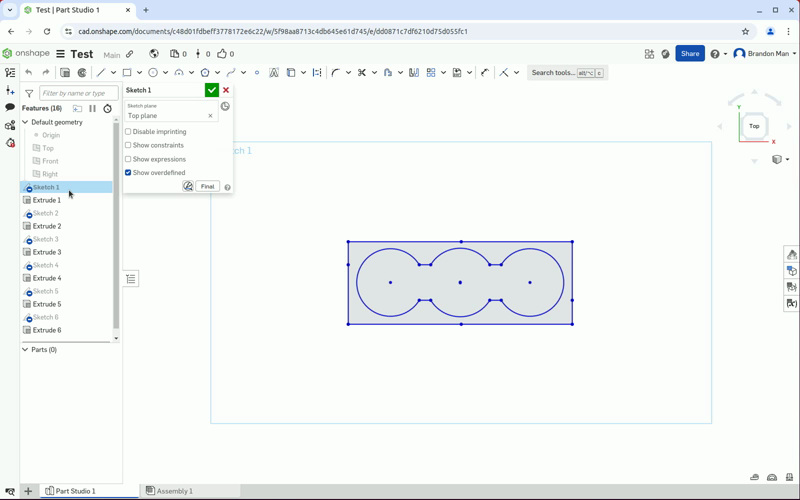
mouse_move(229, 92)
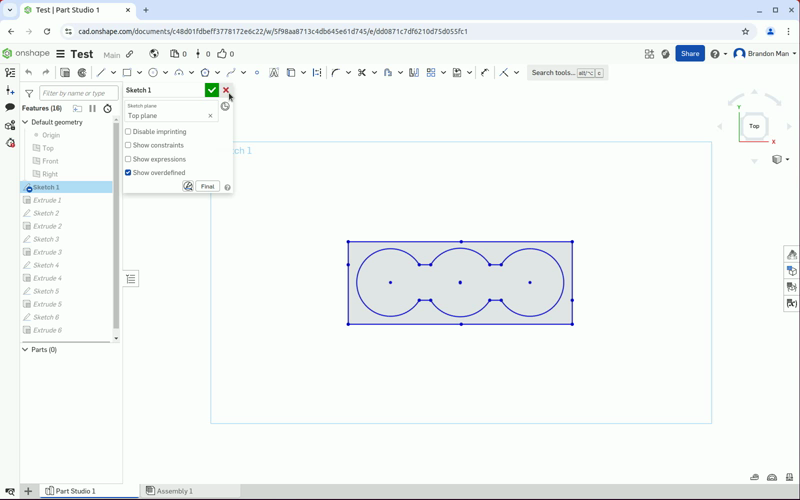
click(229, 92)
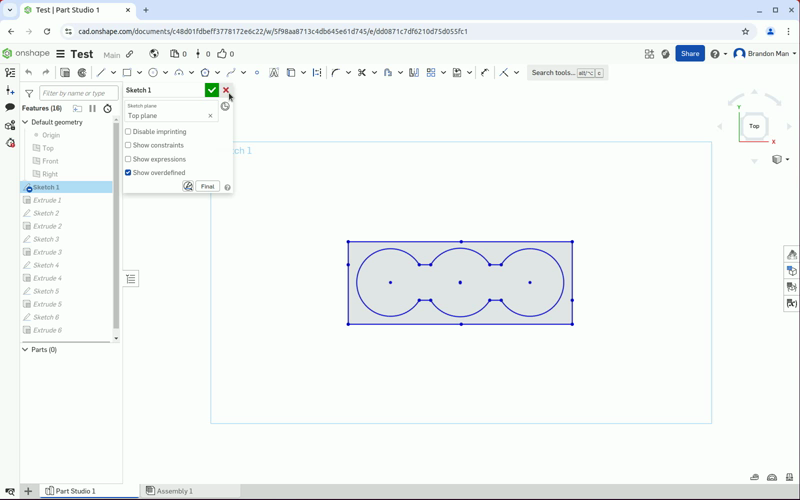
key(shift+s)
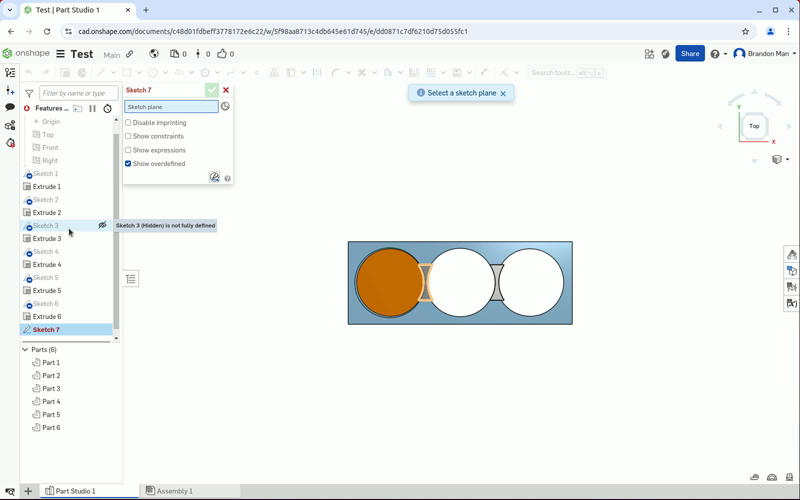
scroll(3)
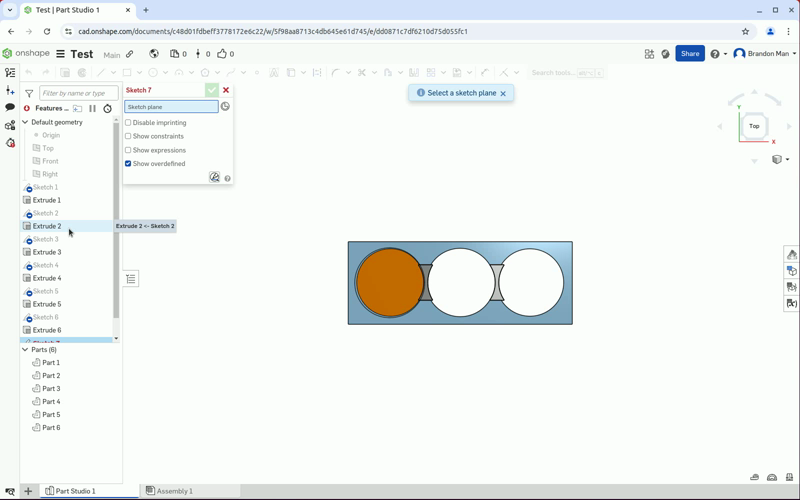
mouse_move(69, 150)
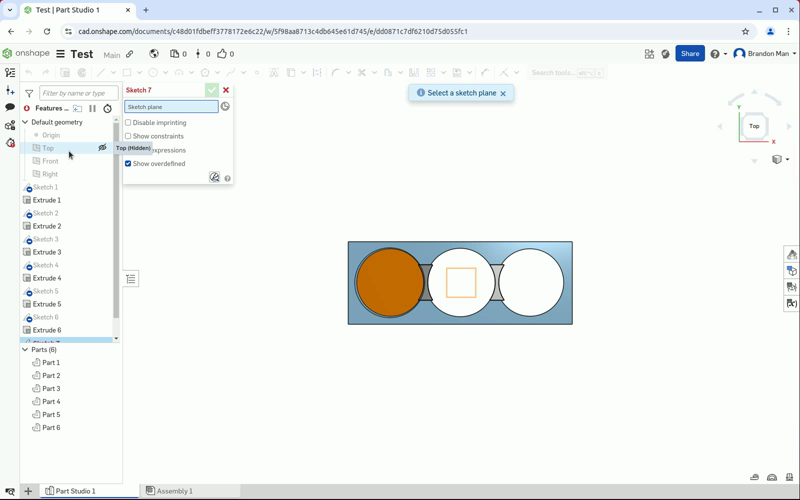
click(69, 150)
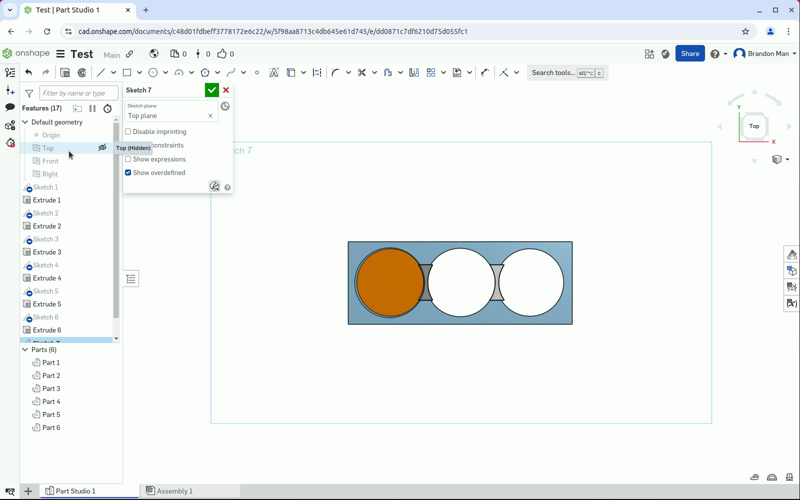
mouse_move(73, 352)
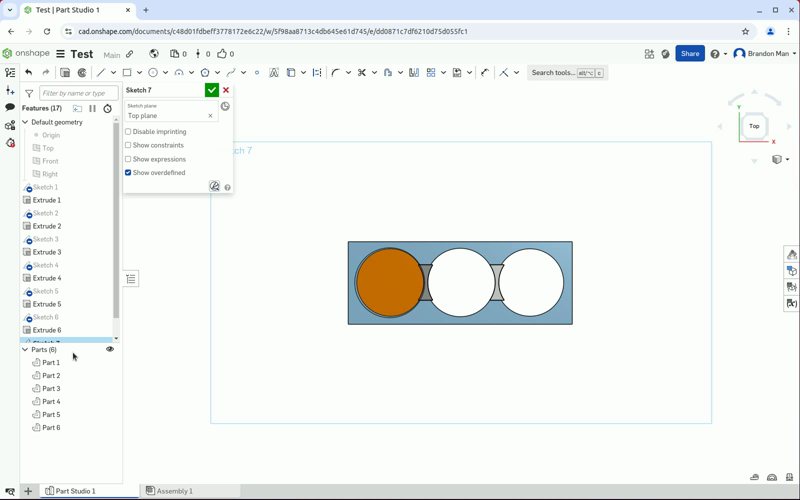
key(y)
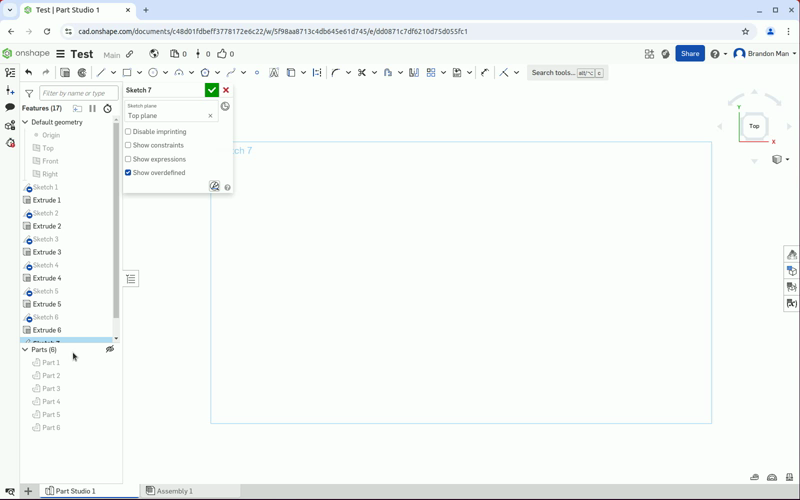
key(c)
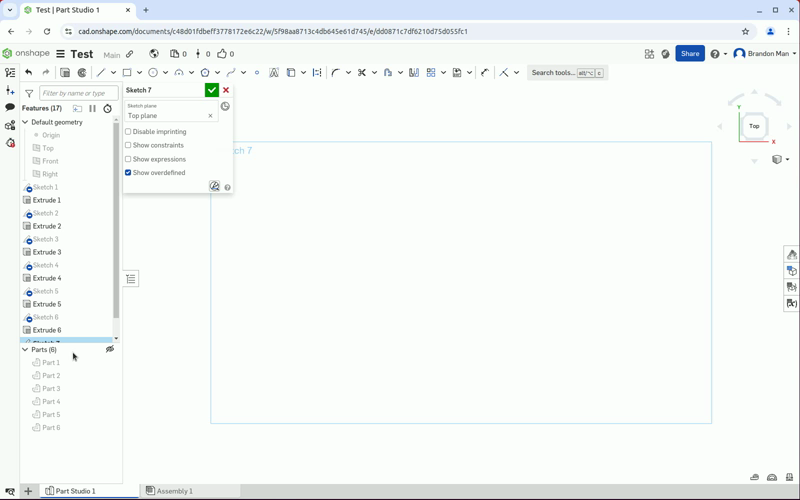
key_down(shift)
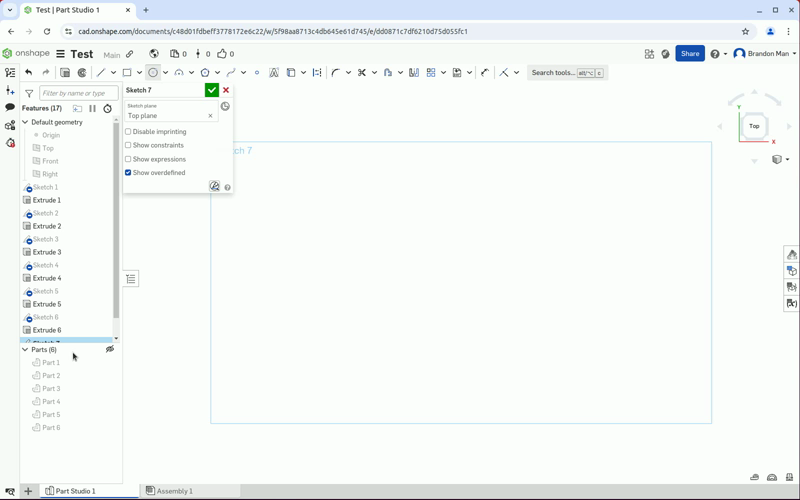
mouse_move(461, 282)
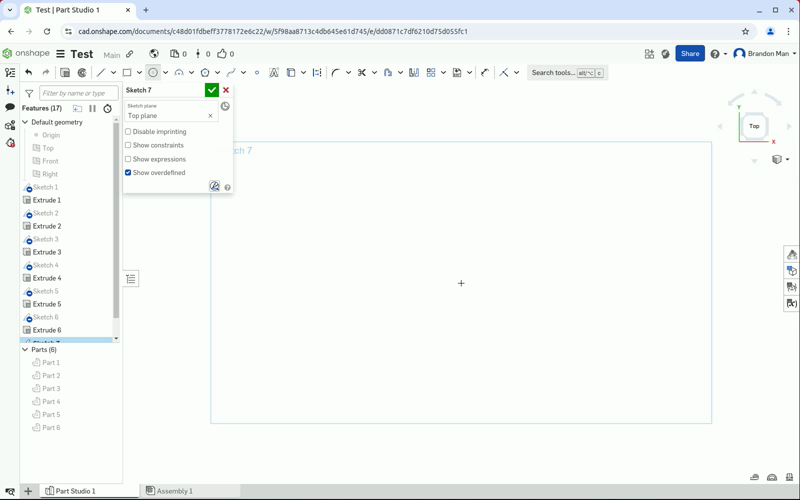
click(461, 282)
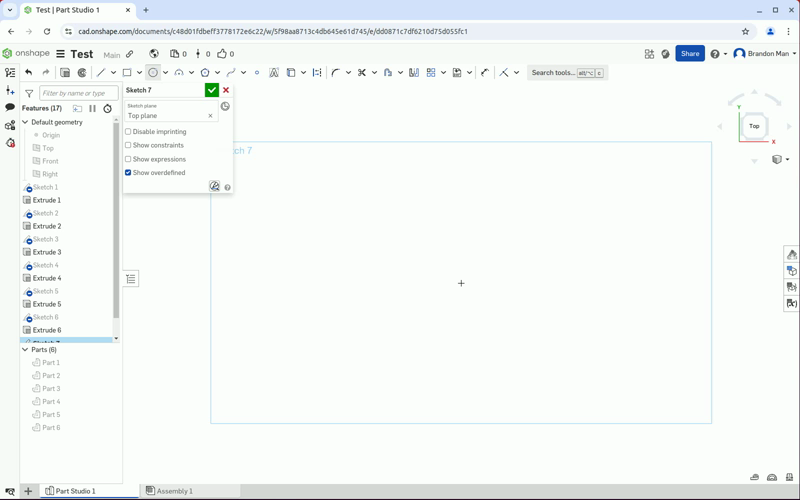
key_up(shift)
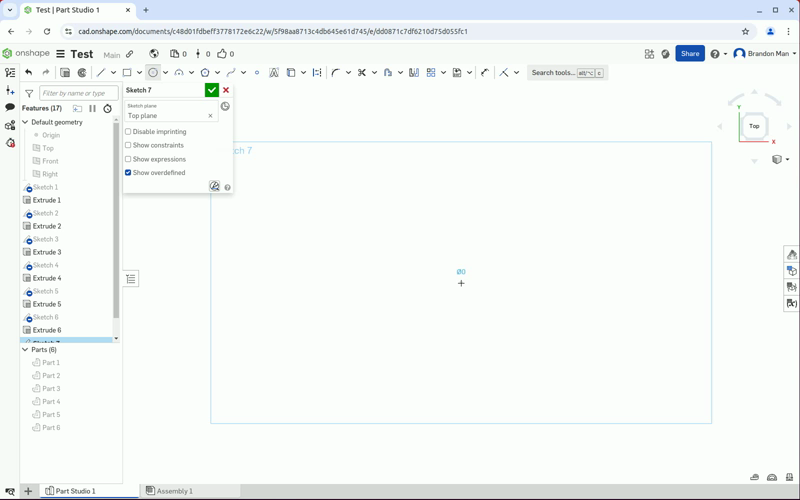
mouse_move(495, 282)
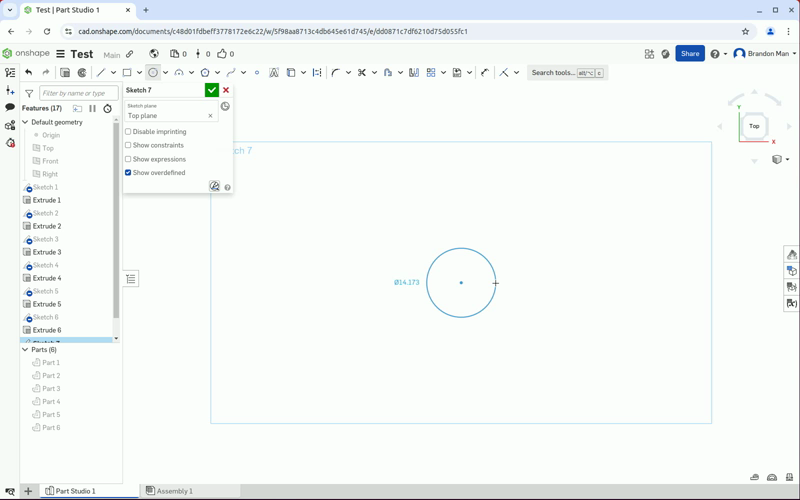
click(495, 282)
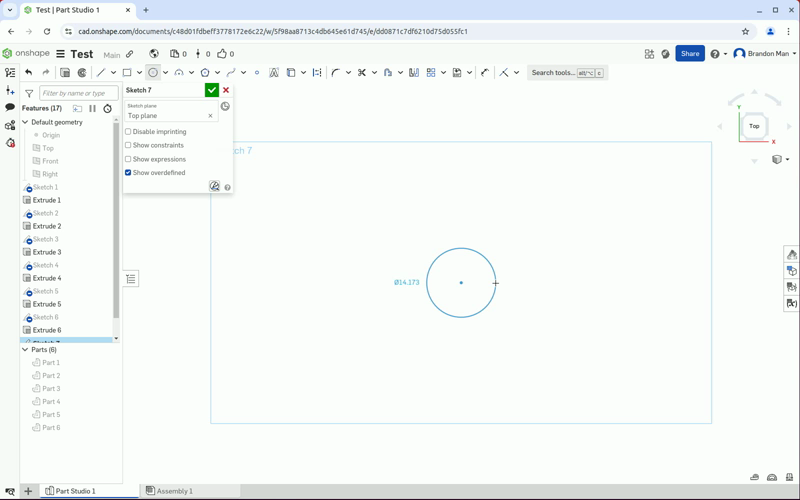
key(esc)
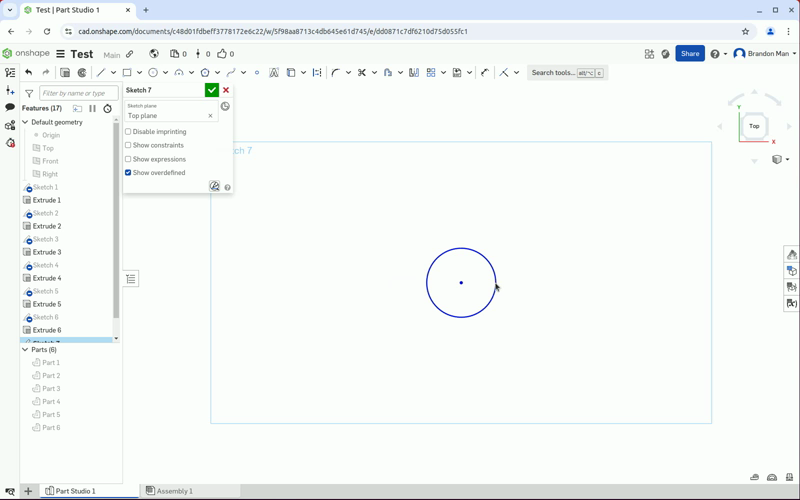
mouse_move(482, 293)
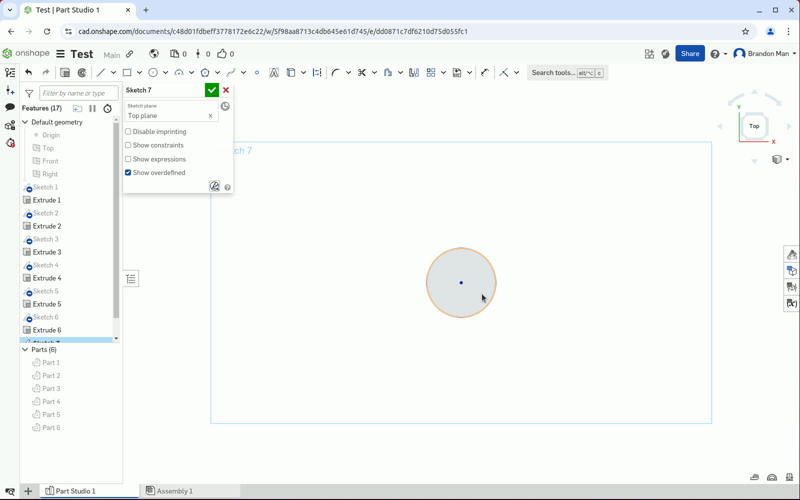
click(482, 293)
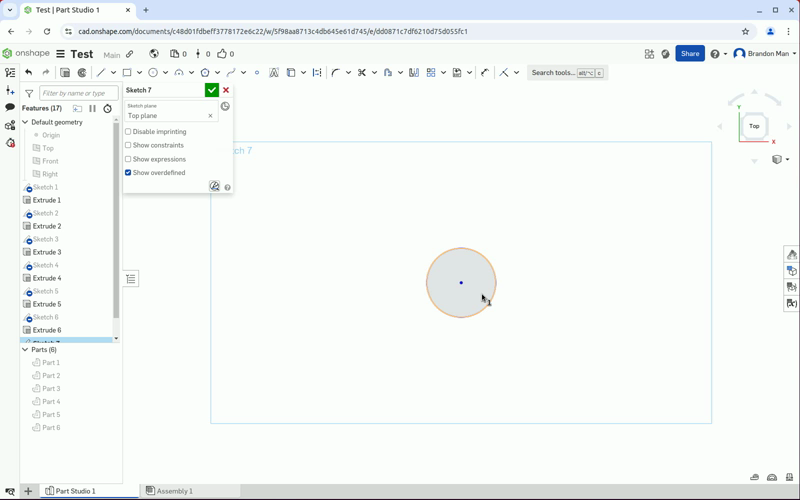
mouse_move(73, 352)
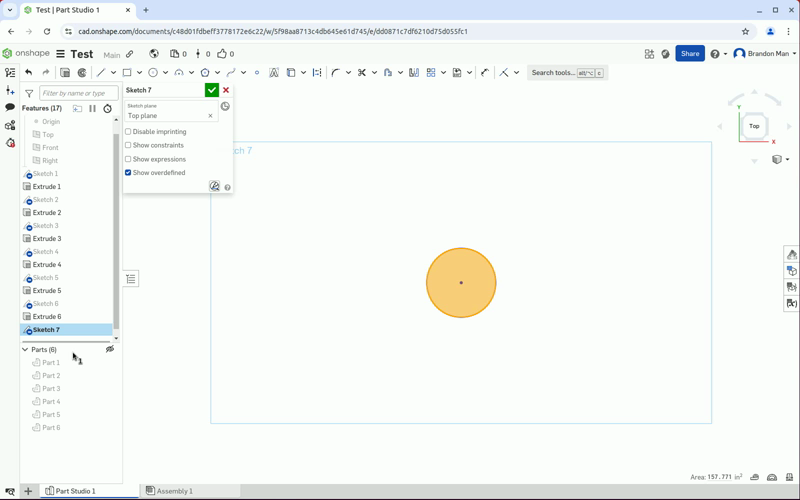
key(shift+y)
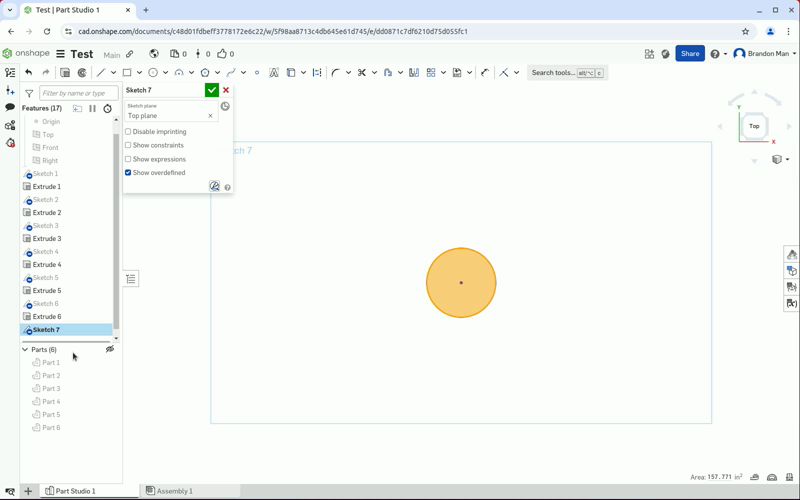
key(shift+e)
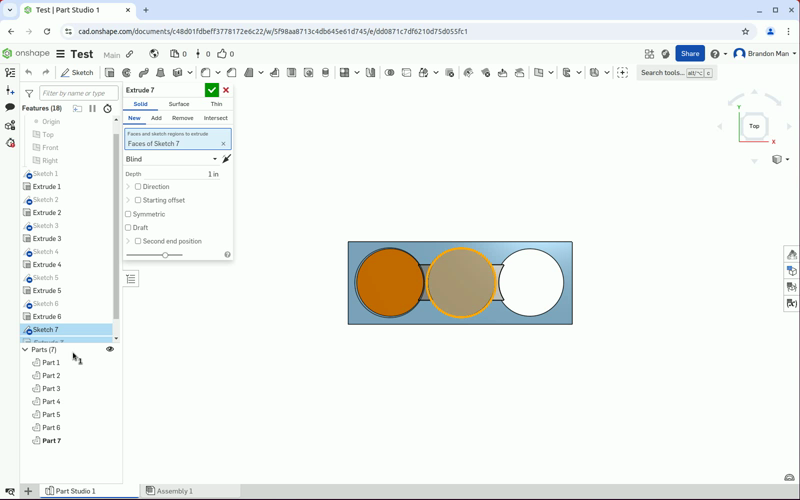
mouse_move(143, 106)
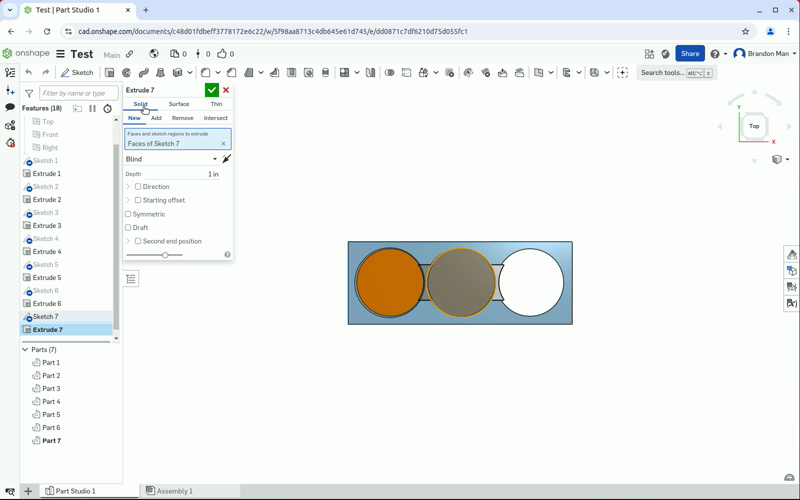
click(143, 106)
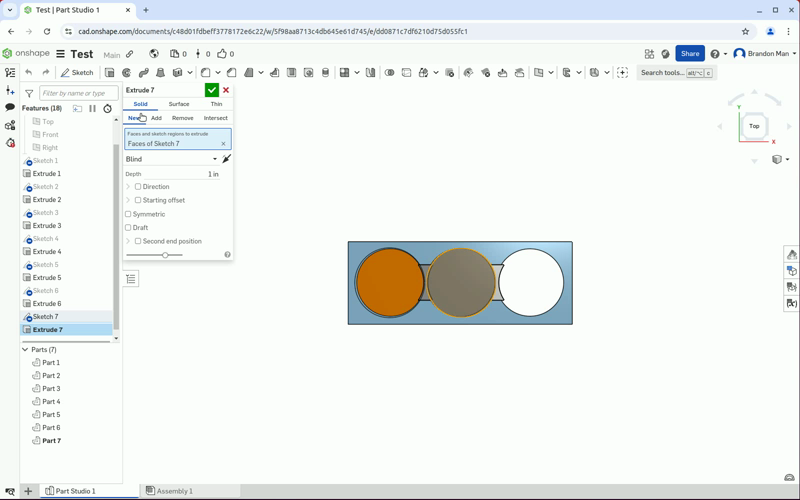
mouse_move(137, 120)
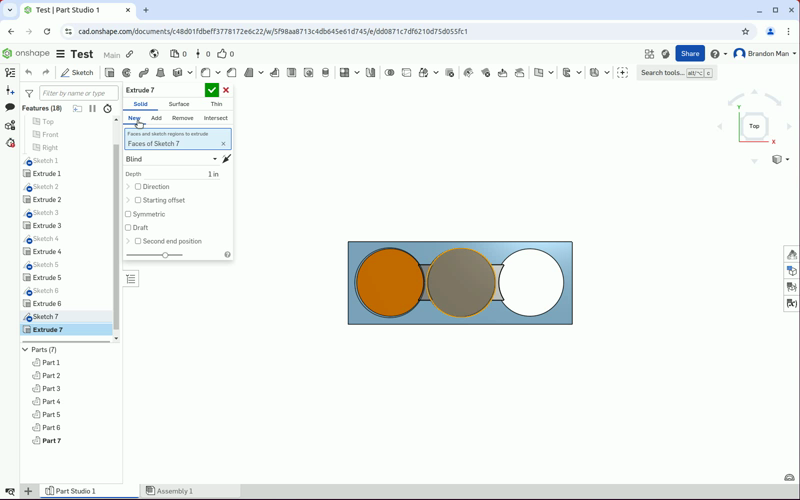
click(137, 120)
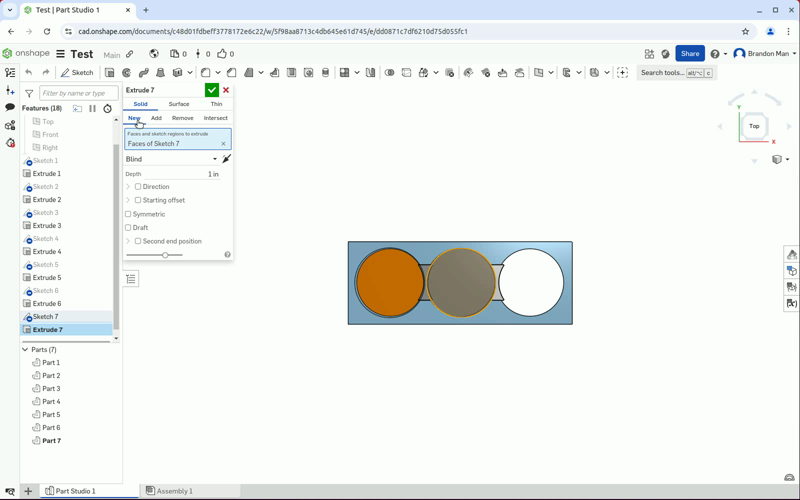
key(tab, 4)
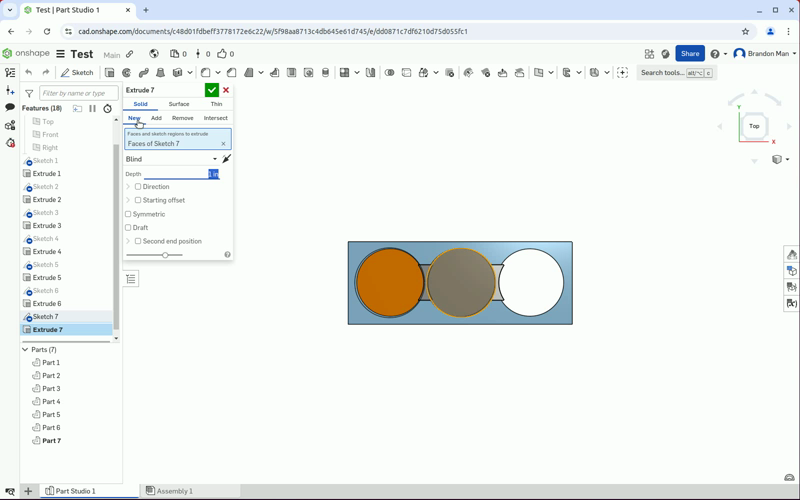
text(1.444)
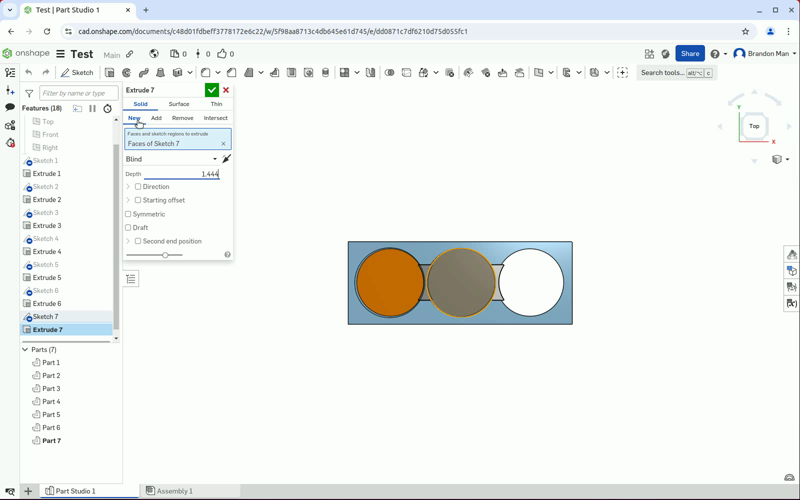
key(enter)
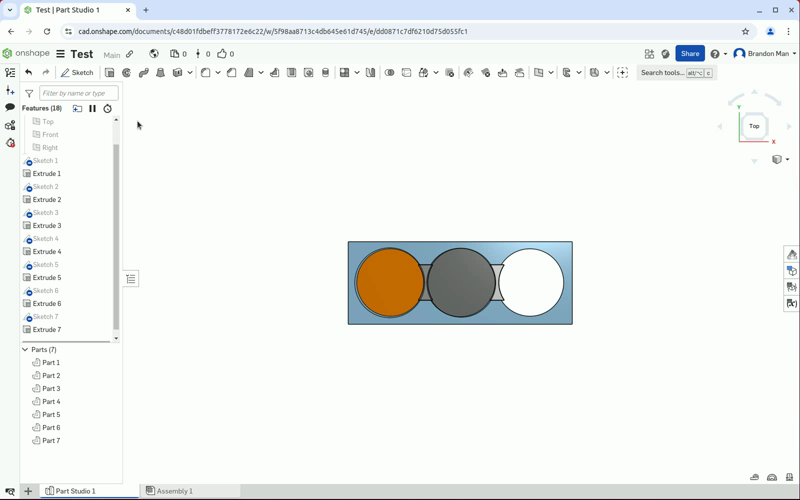
key(shift+h)
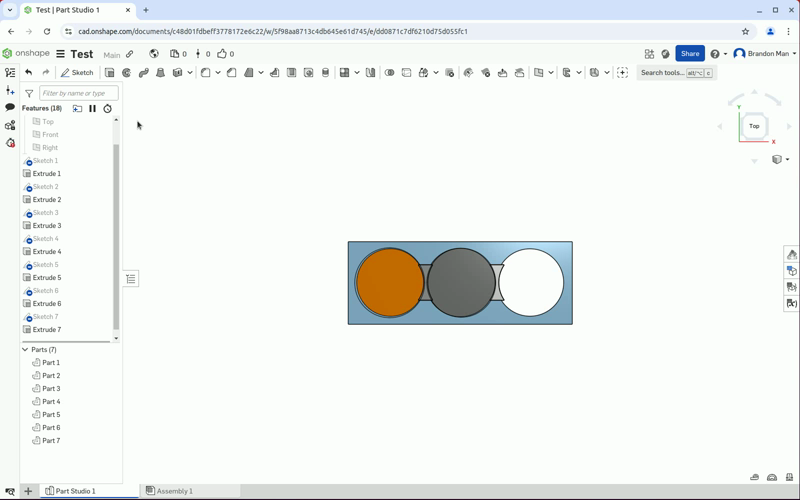
key(shift+h)
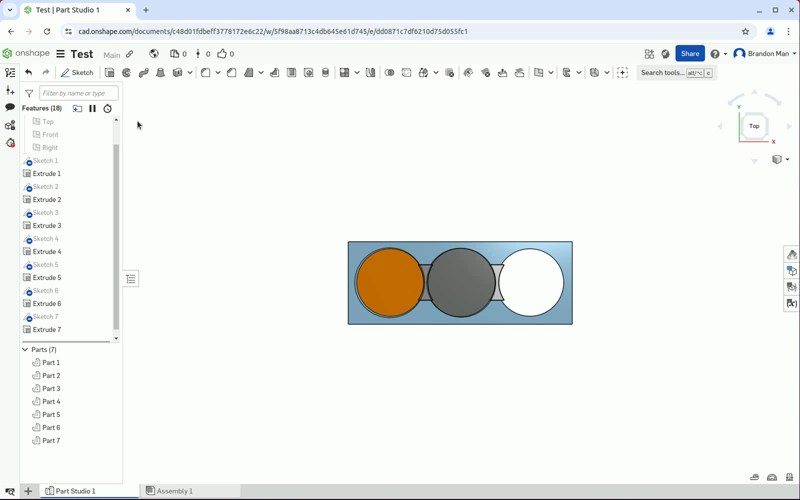
mouse_move(69, 163)
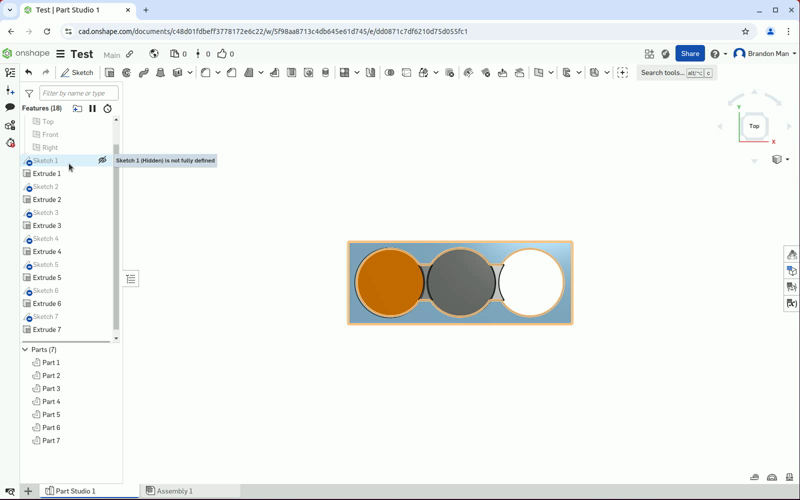
click(69, 163)
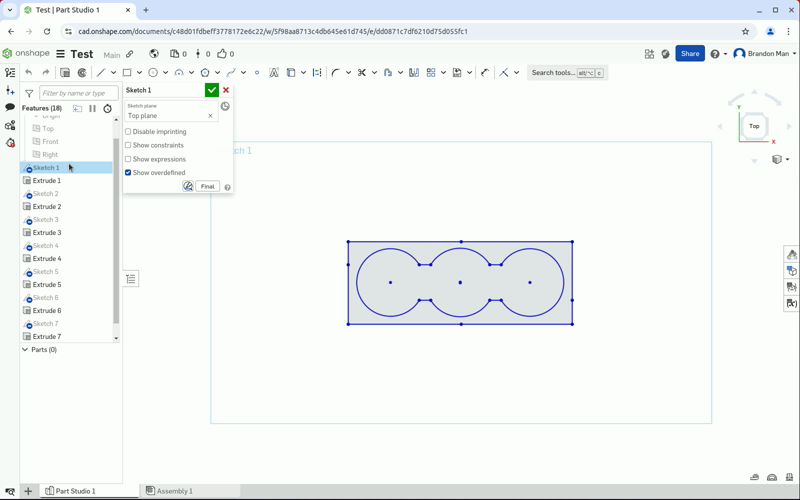
mouse_move(229, 92)
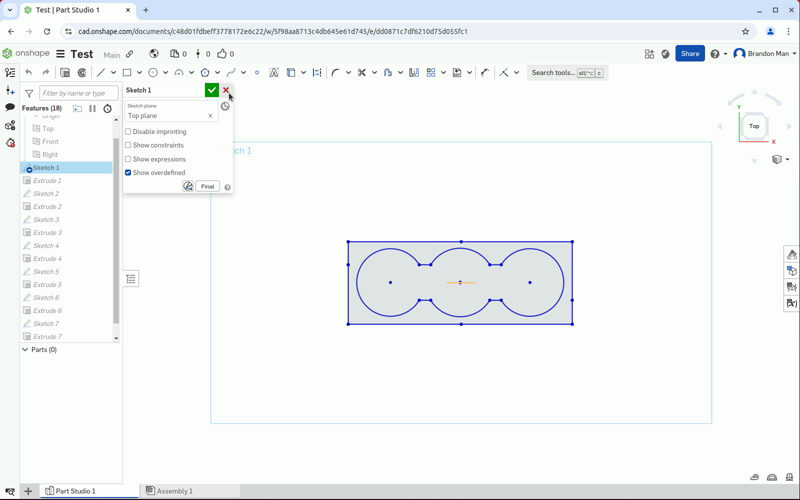
click(229, 92)
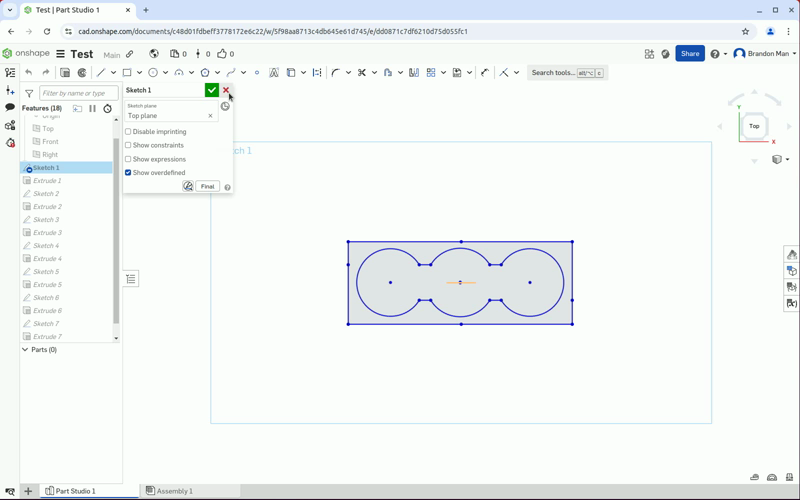
key(shift+s)
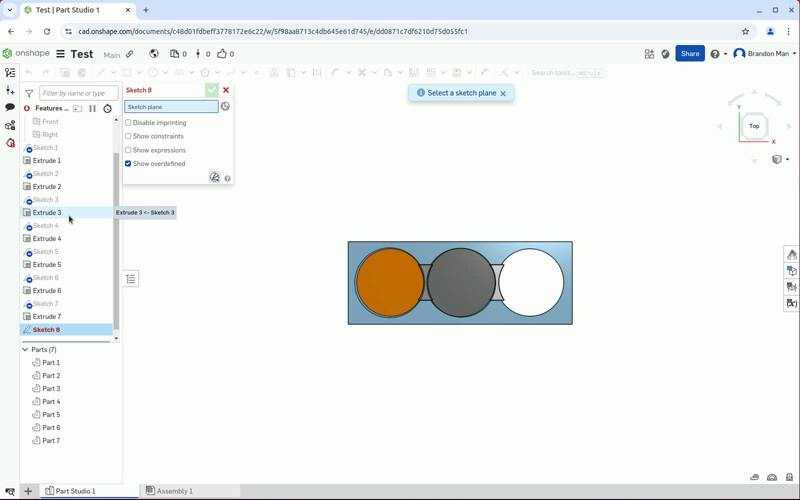
scroll(3)
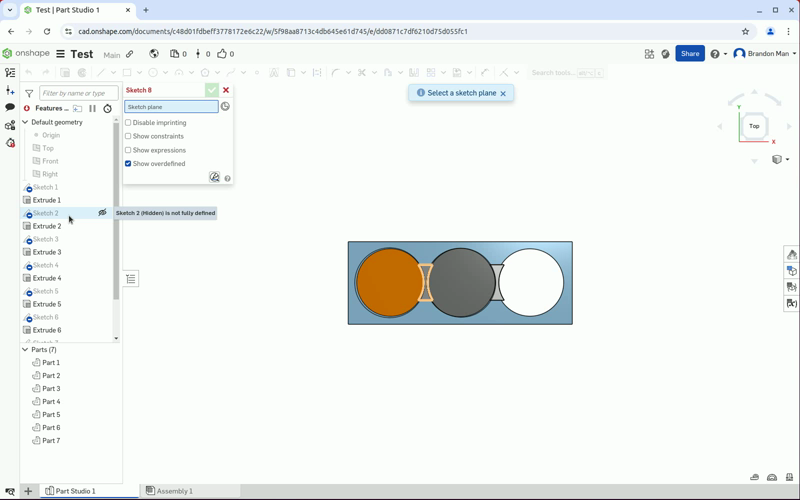
mouse_move(69, 150)
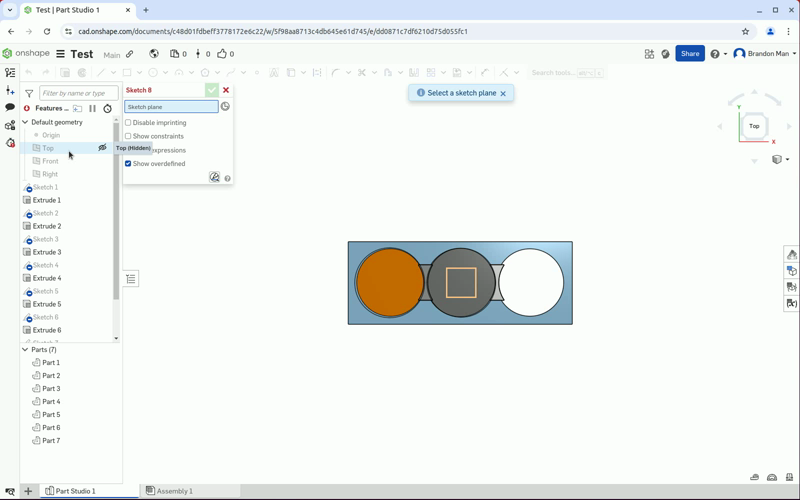
click(69, 150)
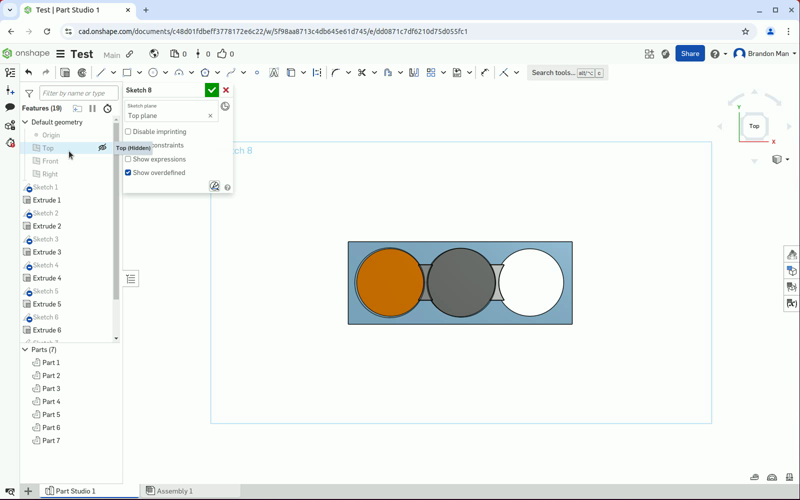
mouse_move(73, 352)
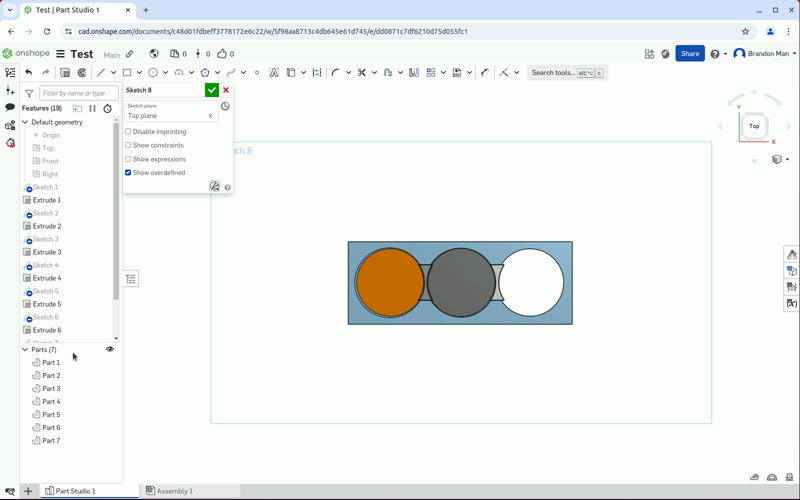
key(y)
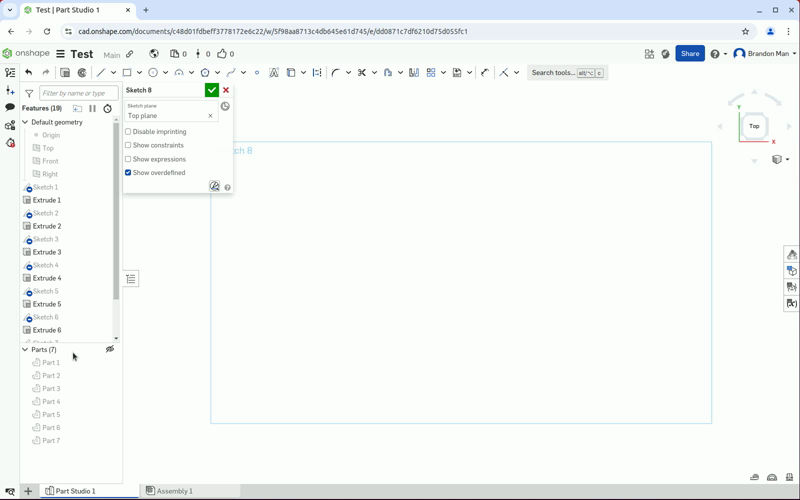
key(c)
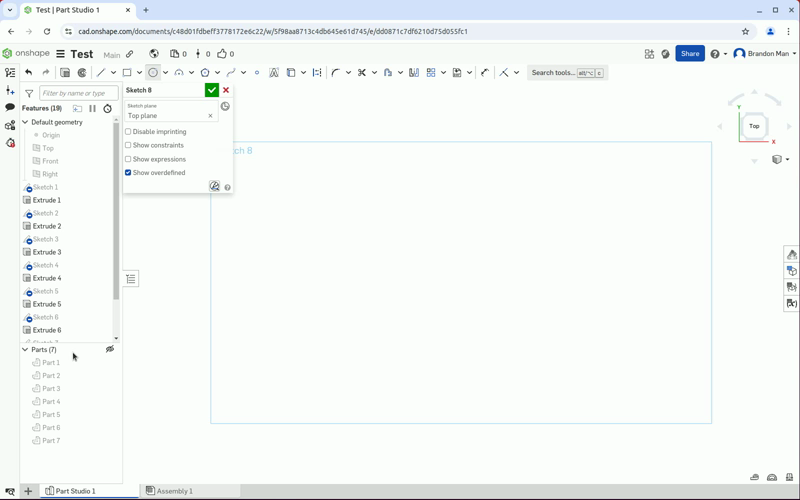
key_down(shift)
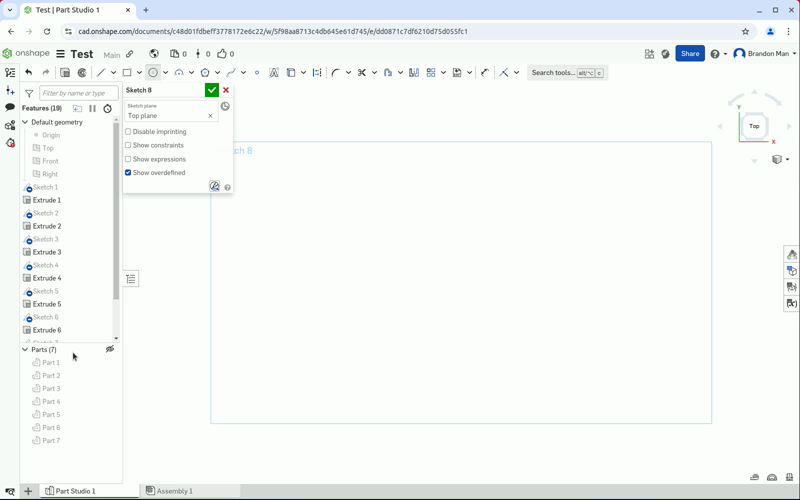
mouse_move(532, 282)
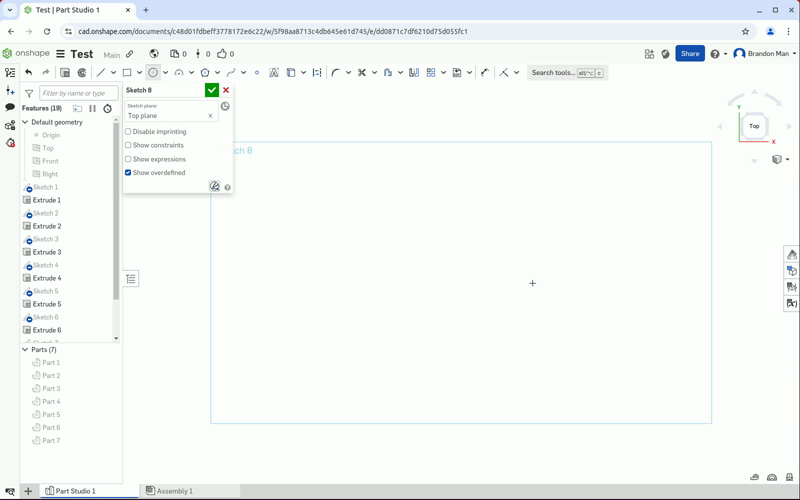
click(532, 282)
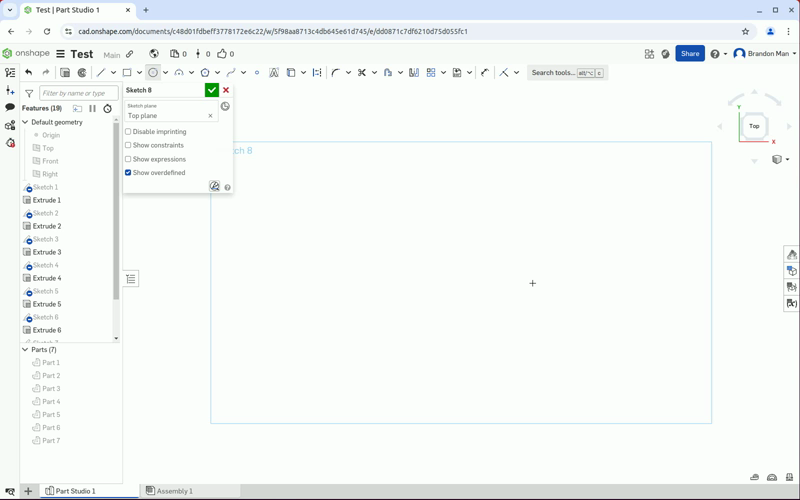
key_up(shift)
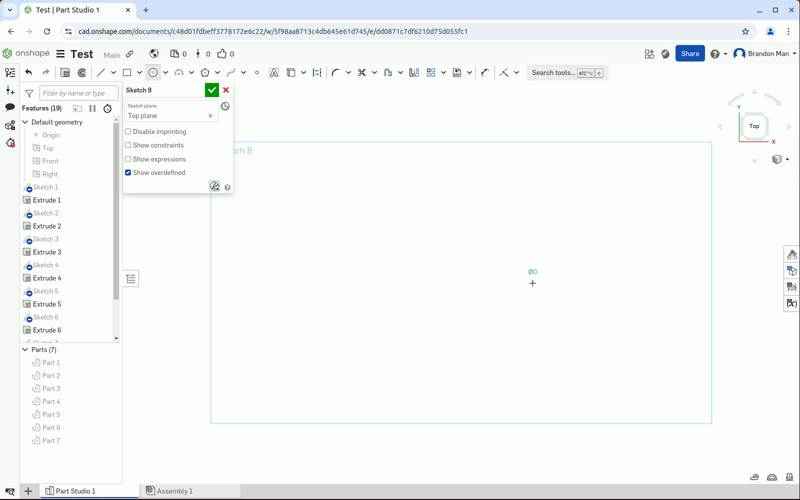
mouse_move(567, 282)
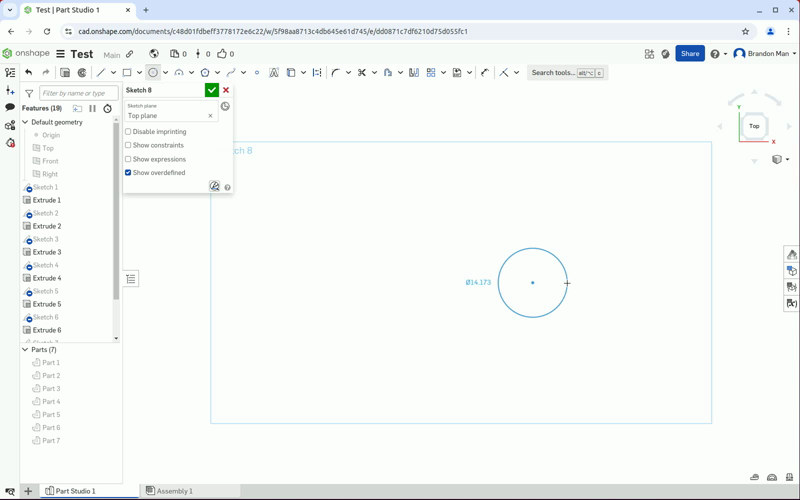
click(567, 282)
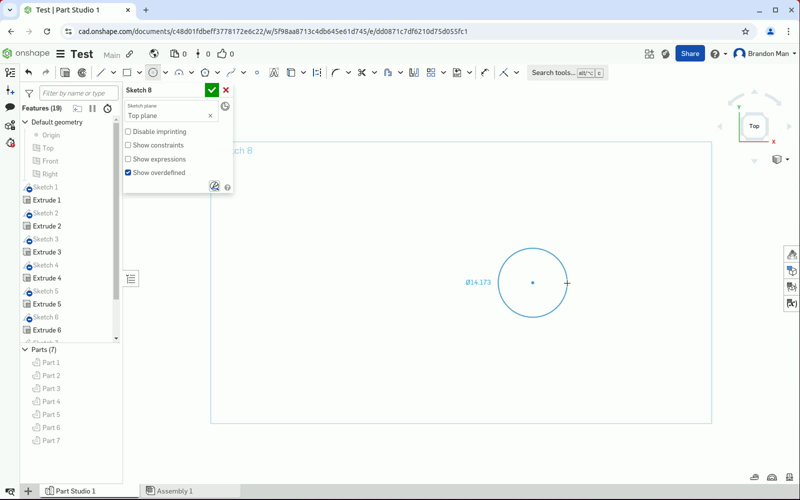
key(esc)
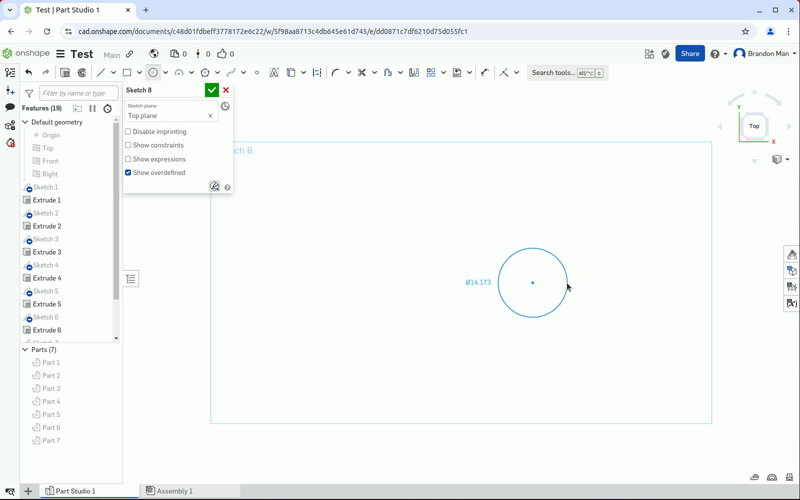
mouse_move(520, 267)
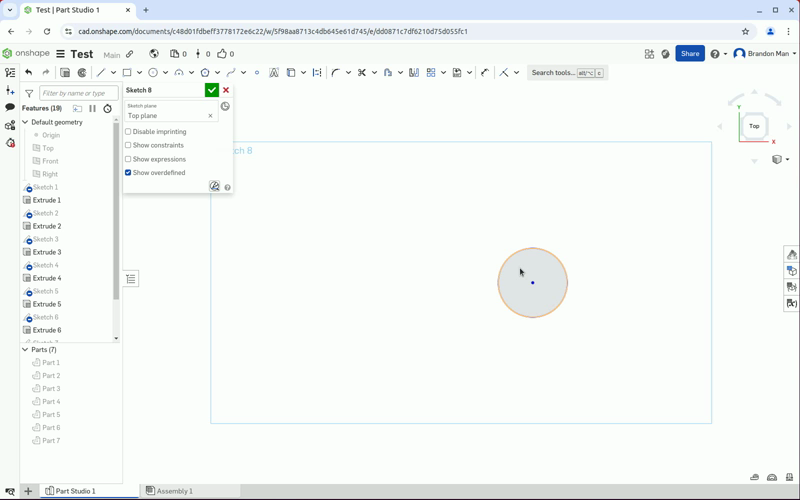
click(520, 267)
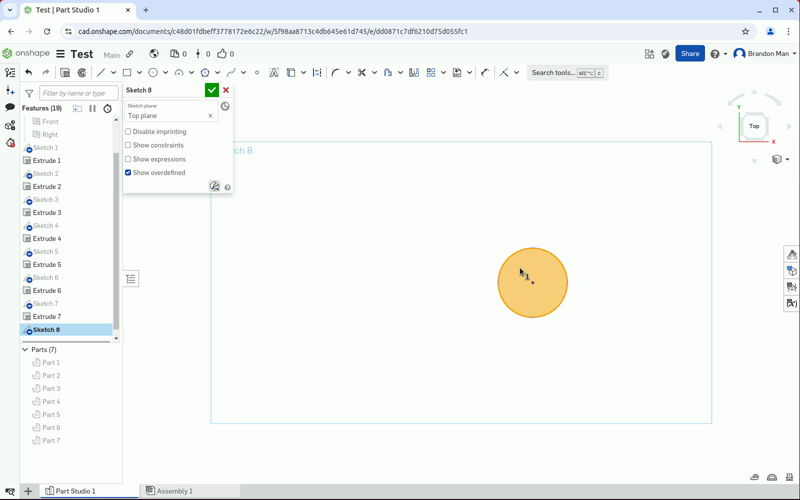
mouse_move(73, 352)
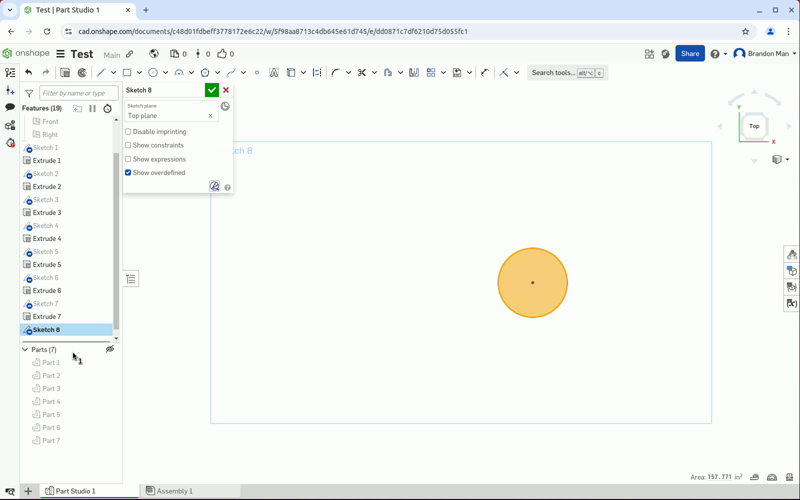
key(shift+y)
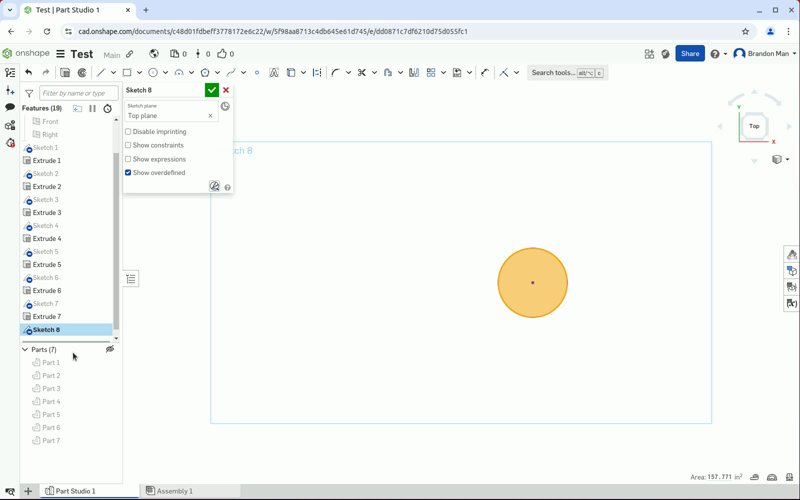
key(shift+e)
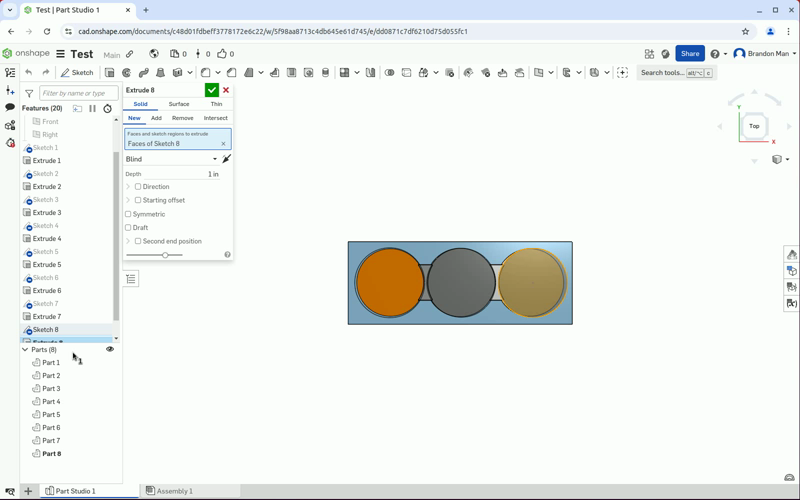
mouse_move(143, 106)
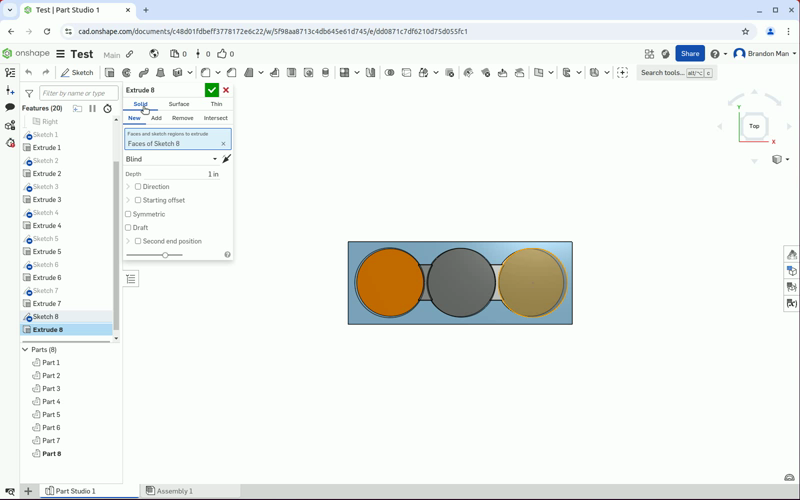
click(143, 106)
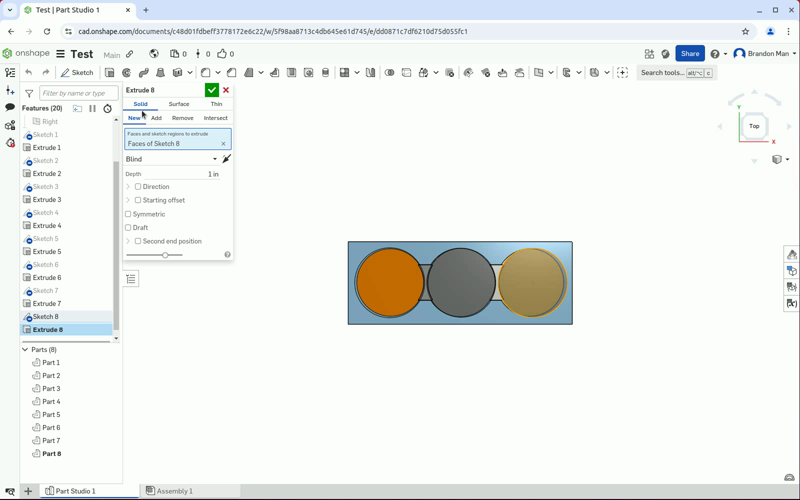
mouse_move(137, 120)
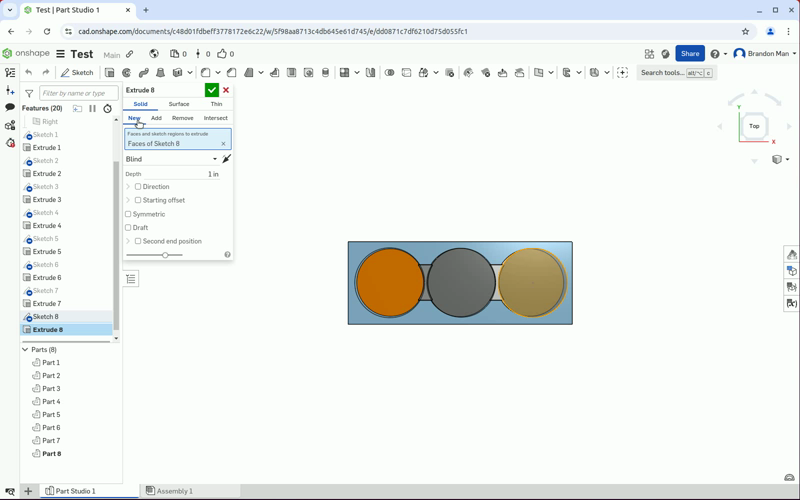
click(137, 120)
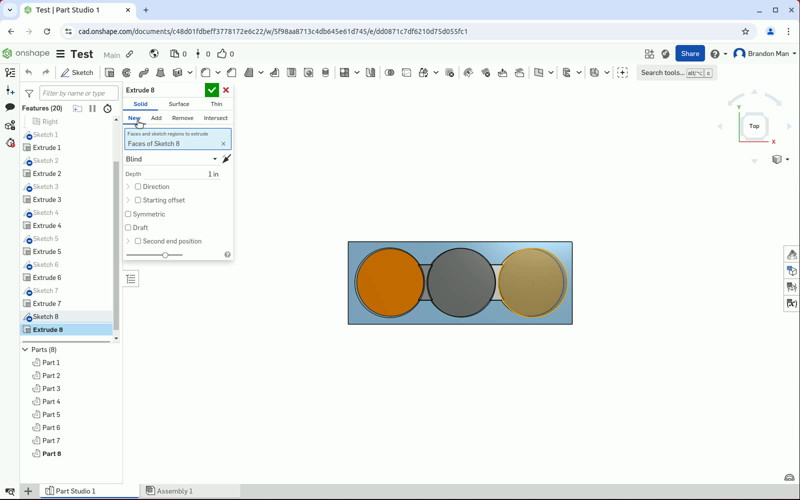
key(tab, 4)
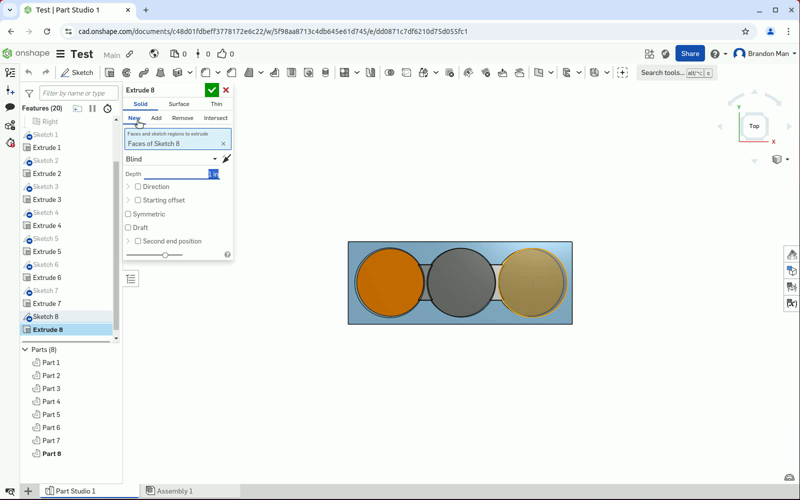
text(1.444)
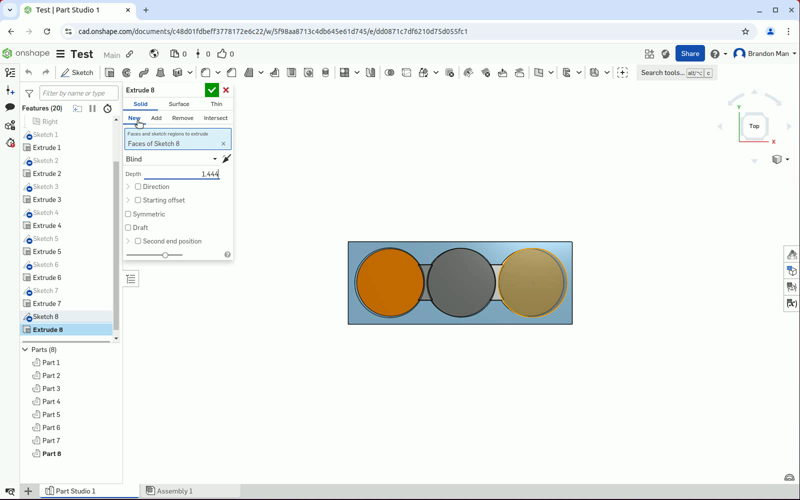
key(enter)
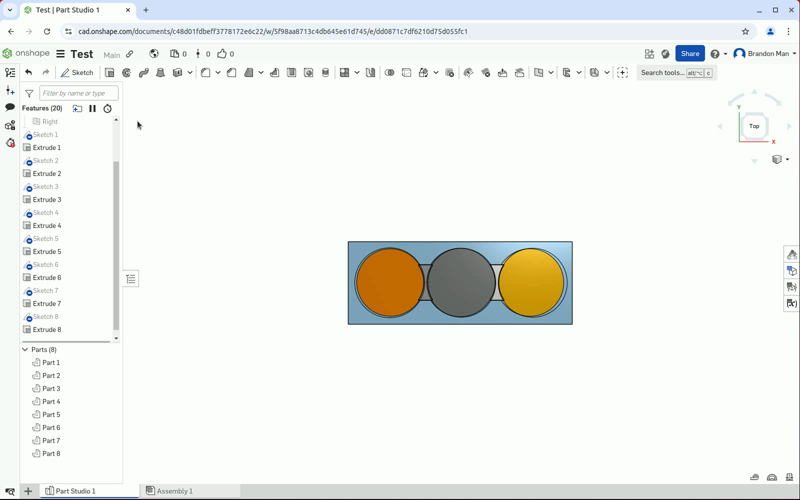
key(shift+h)
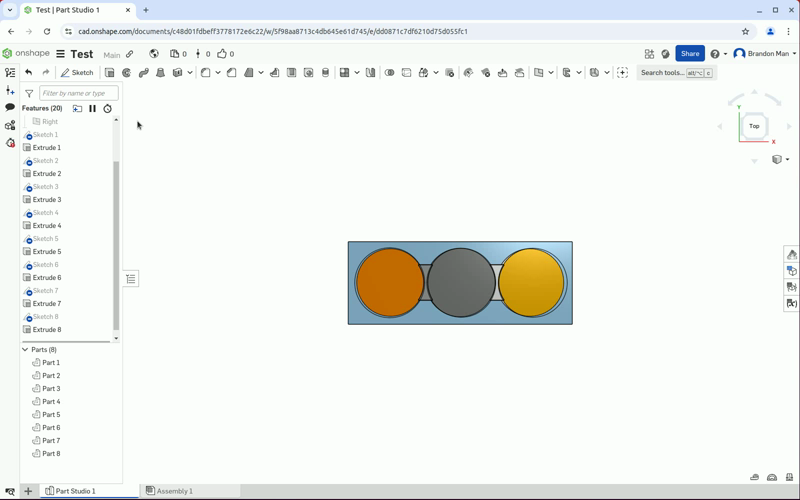
key(shift+h)
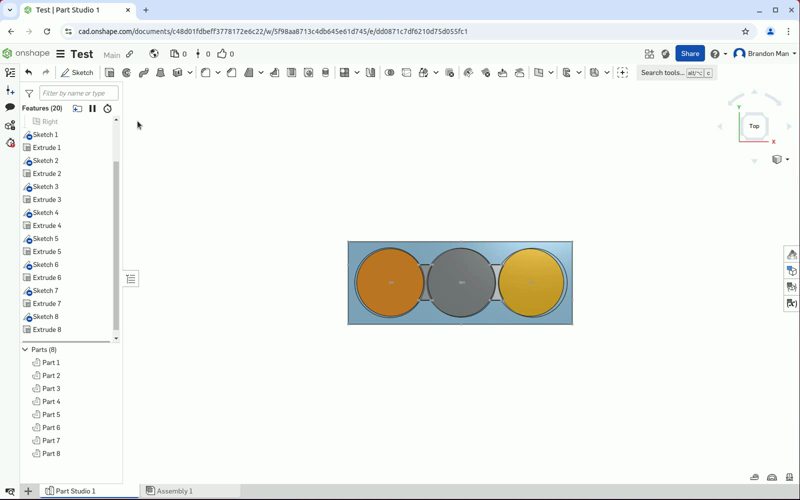
key(shift+7)
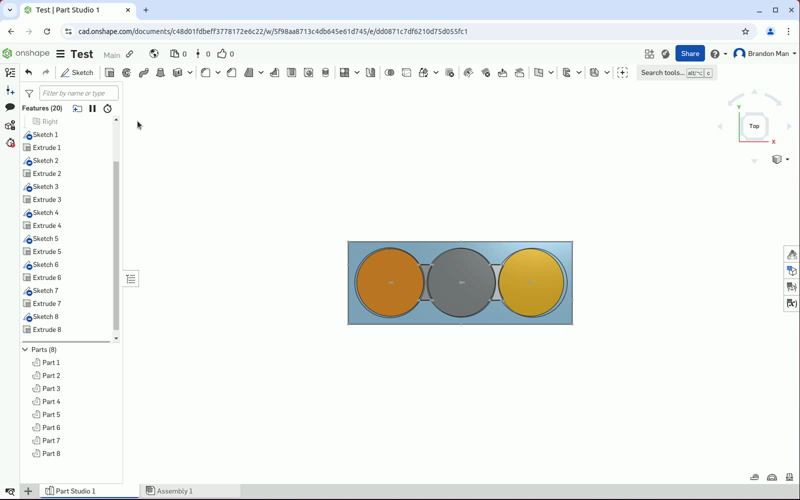
key(up, 3)
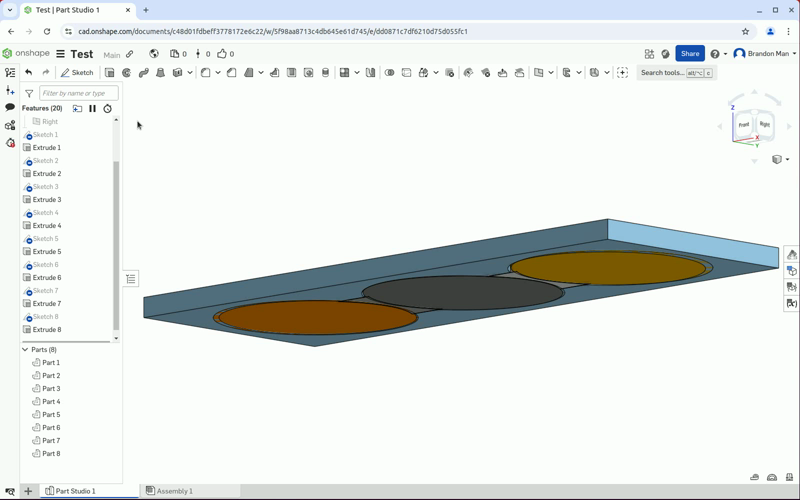
key(left, 3)
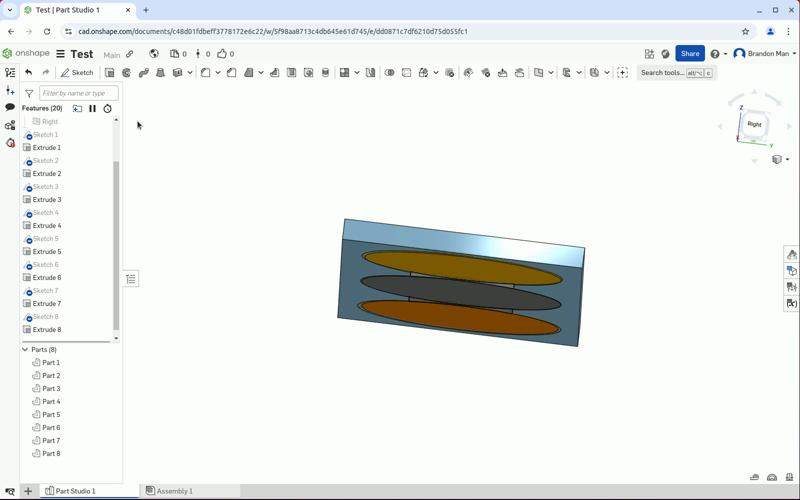
key(right, 3)
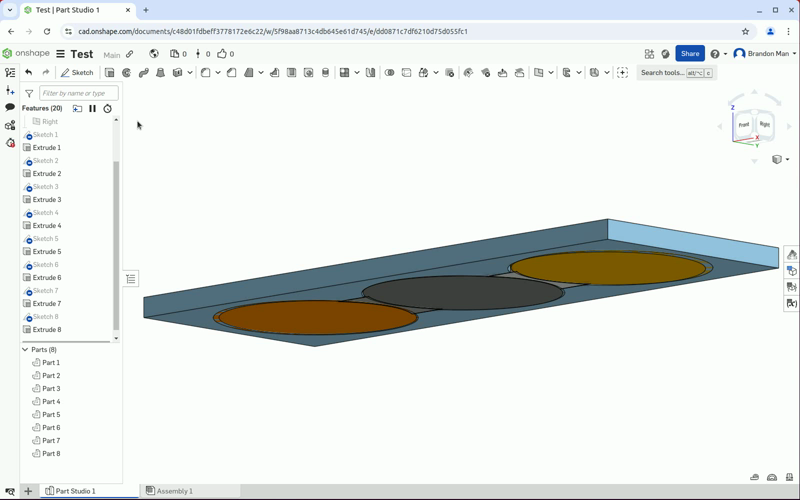
key(down, 3)
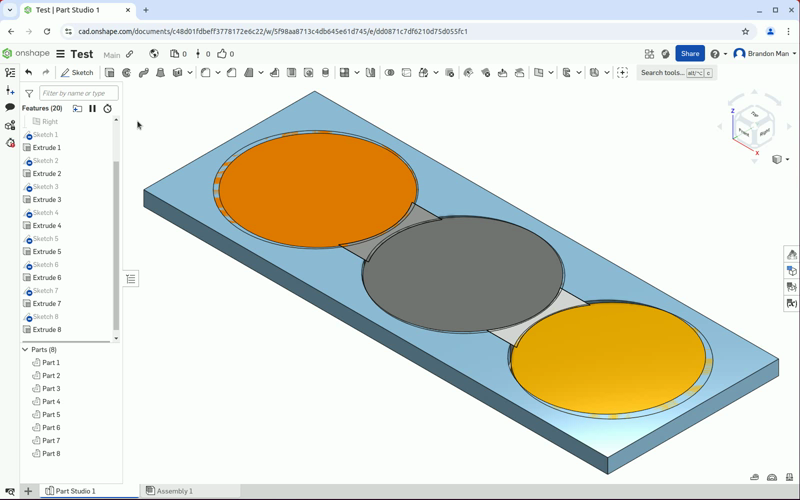
mouse_move(69, 137)
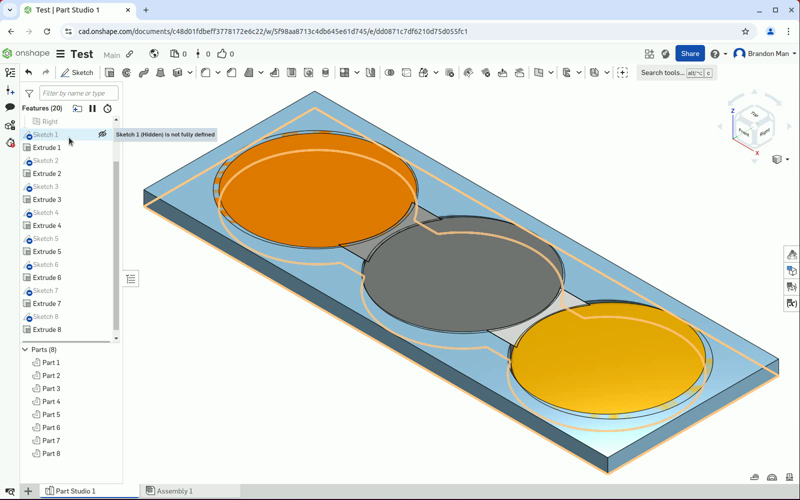
click(69, 137)